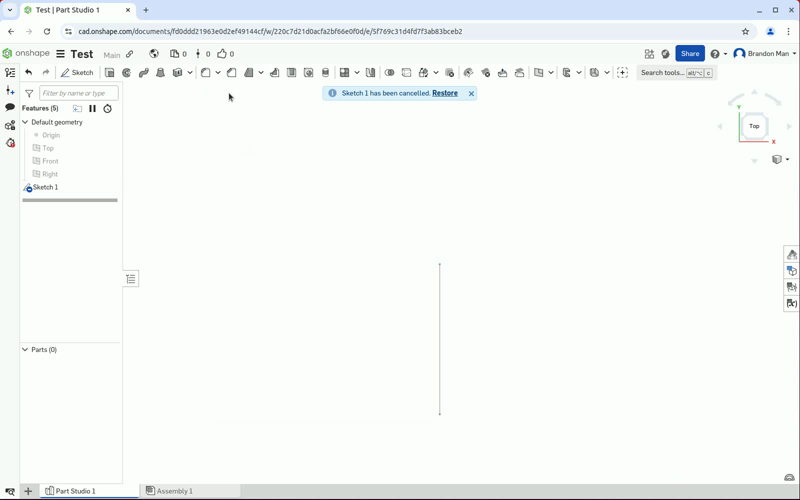
key(shift+h)
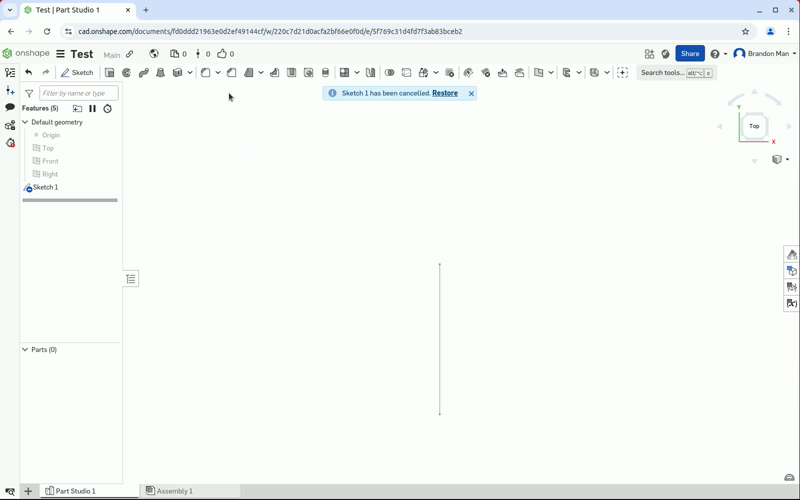
key(shift+s)
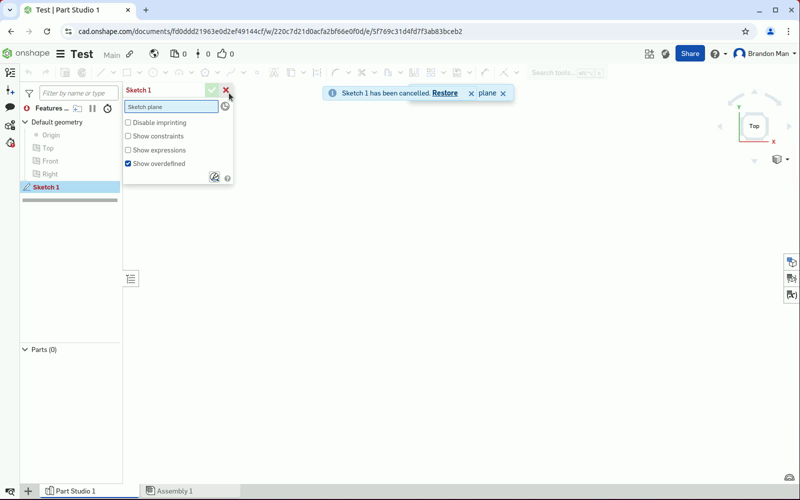
mouse_move(73, 150)
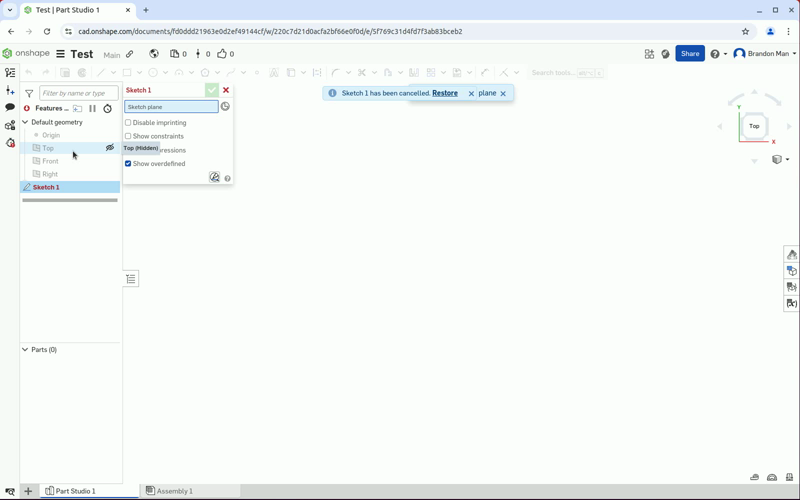
click(73, 150)
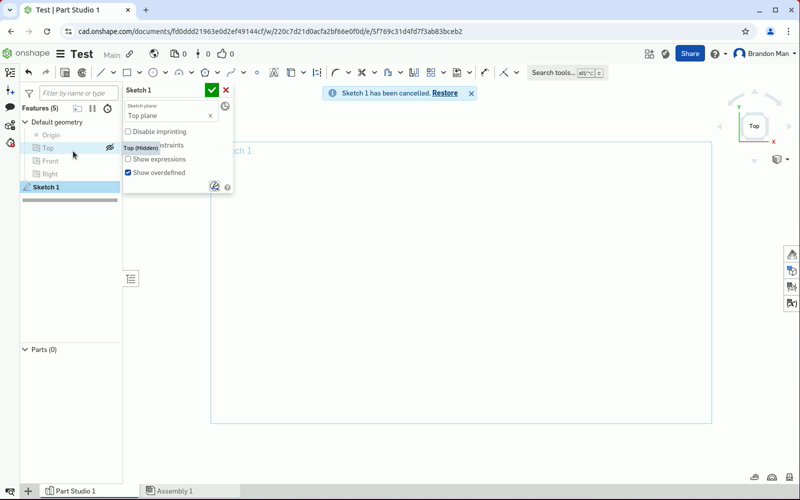
mouse_move(73, 352)
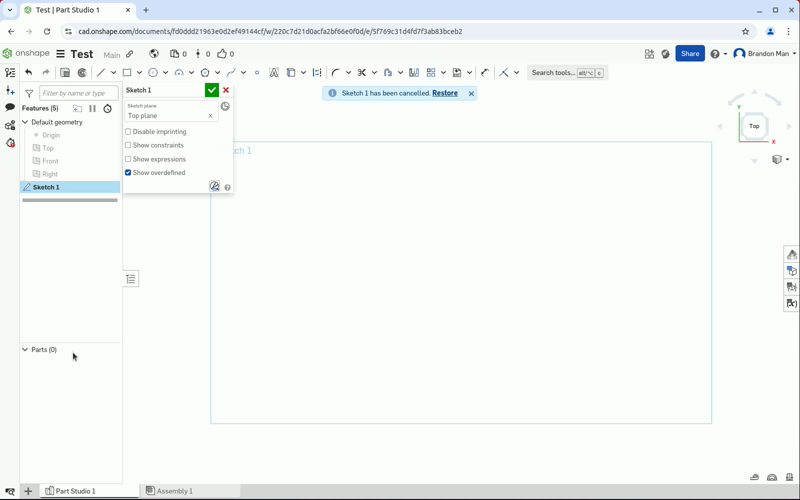
key(y)
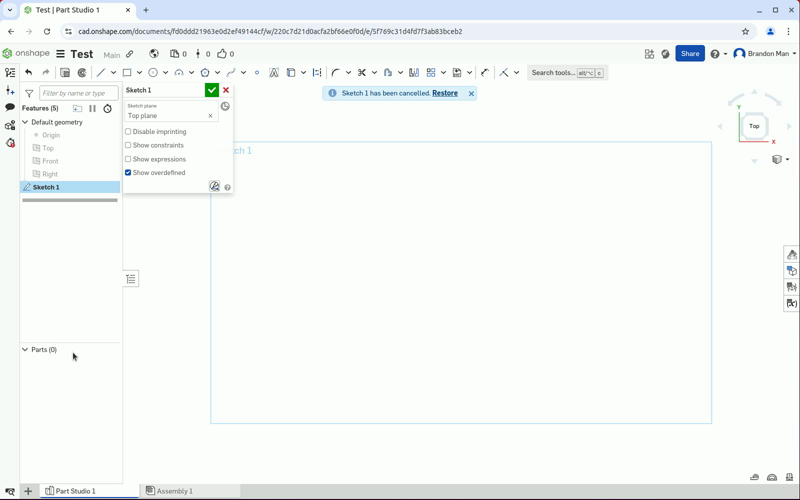
key(l)
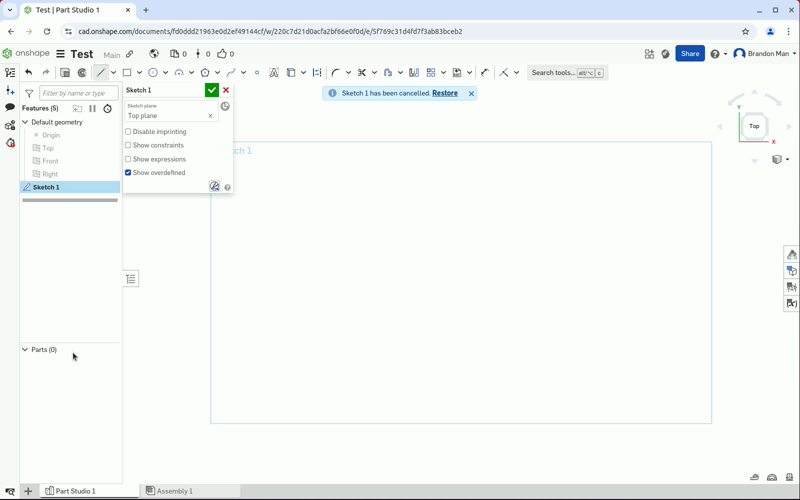
key_down(shift)
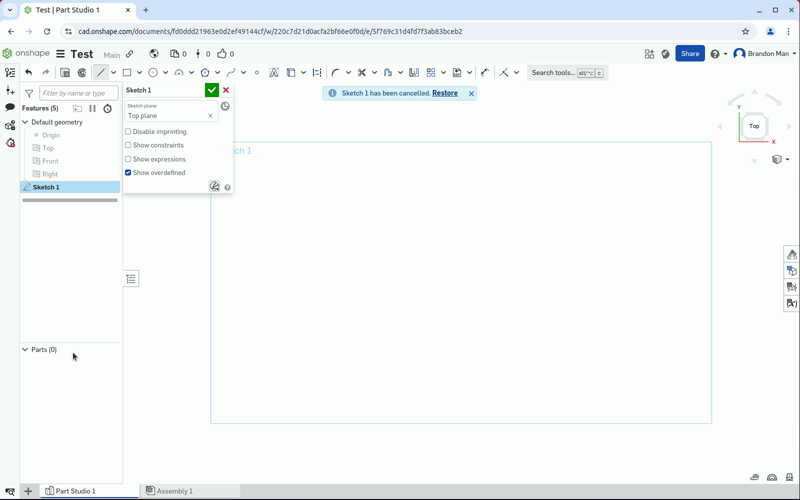
mouse_move(459, 282)
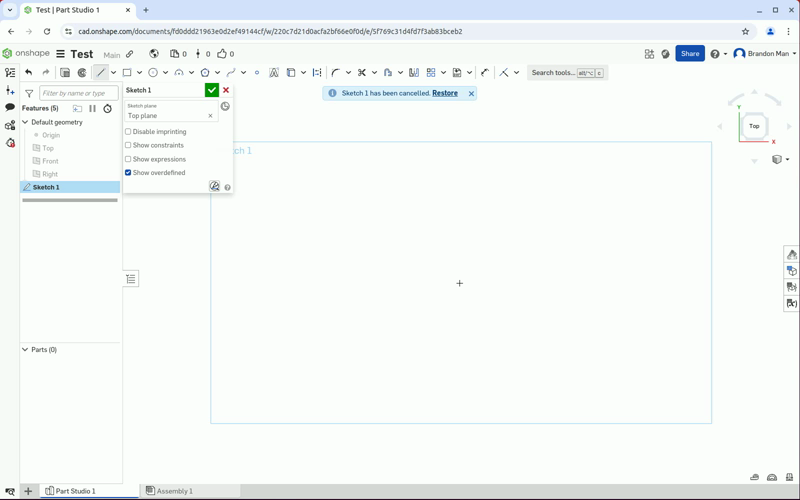
click(459, 282)
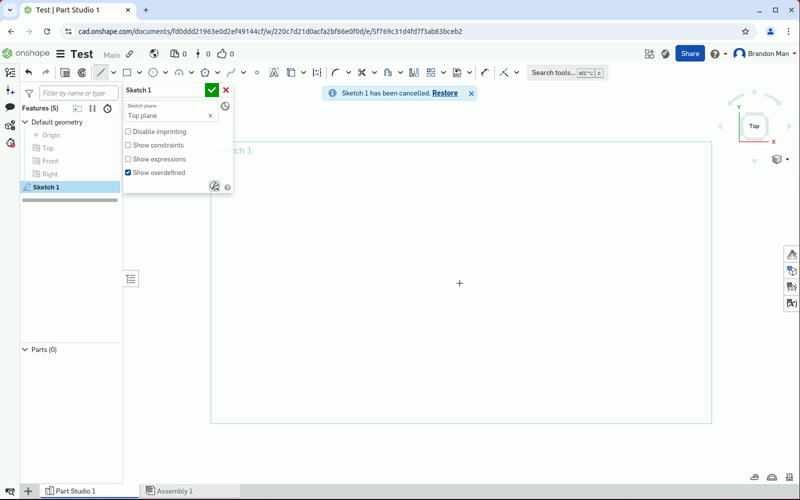
key_up(shift)
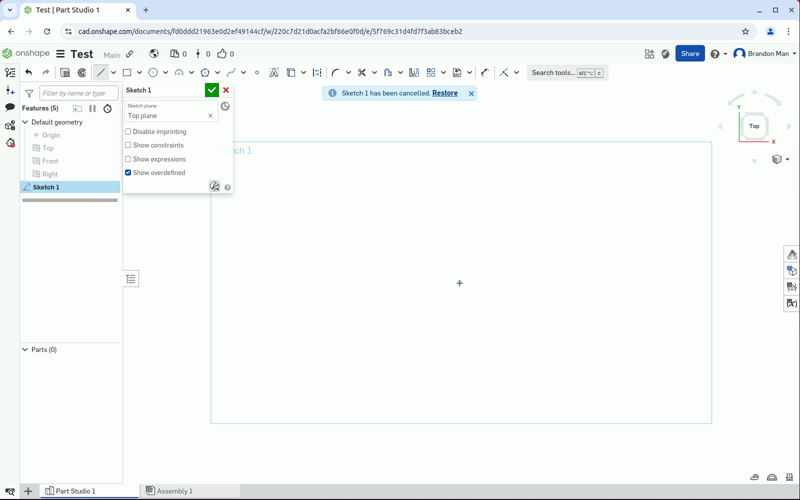
key_down(shift)
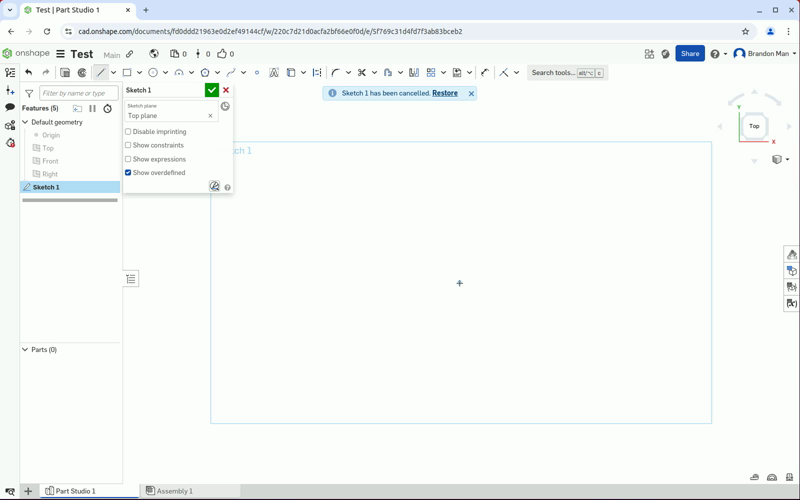
mouse_move(489, 282)
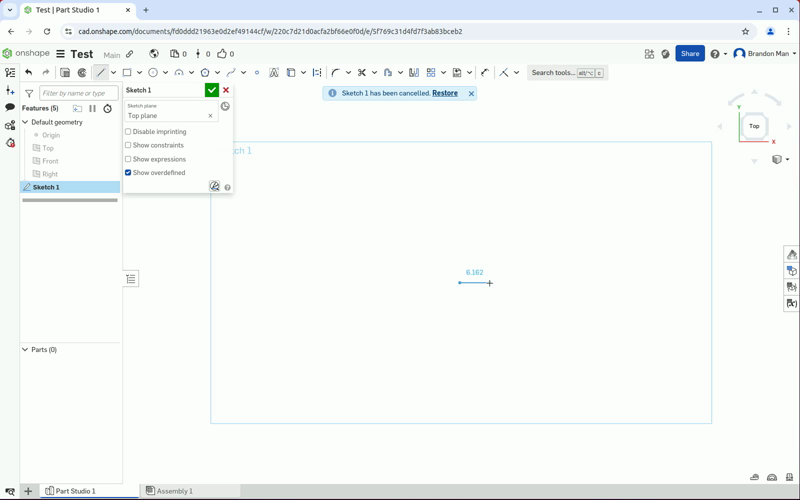
mouse_move(461, 282)
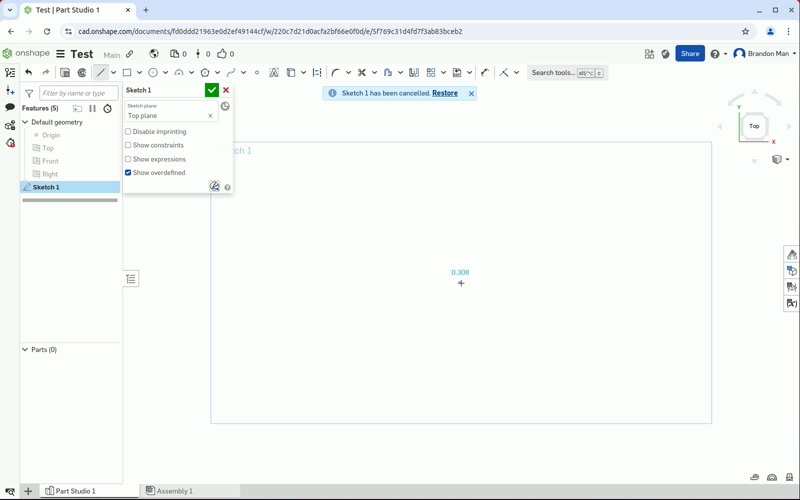
scroll(6)
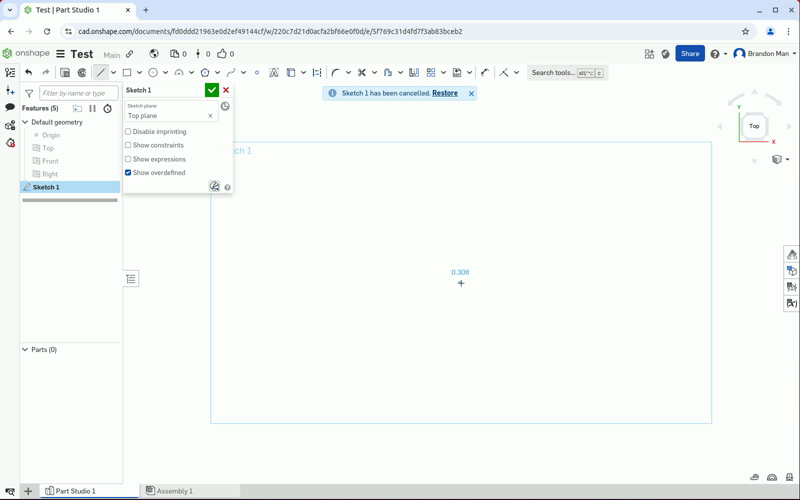
scroll(6)
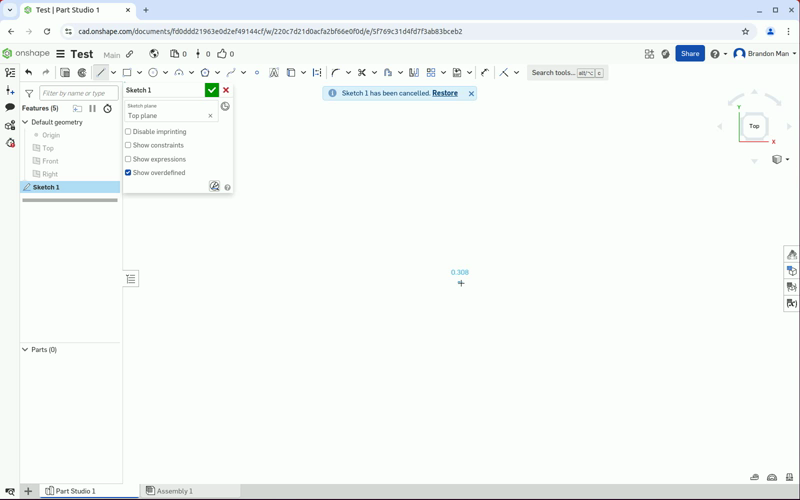
scroll(6)
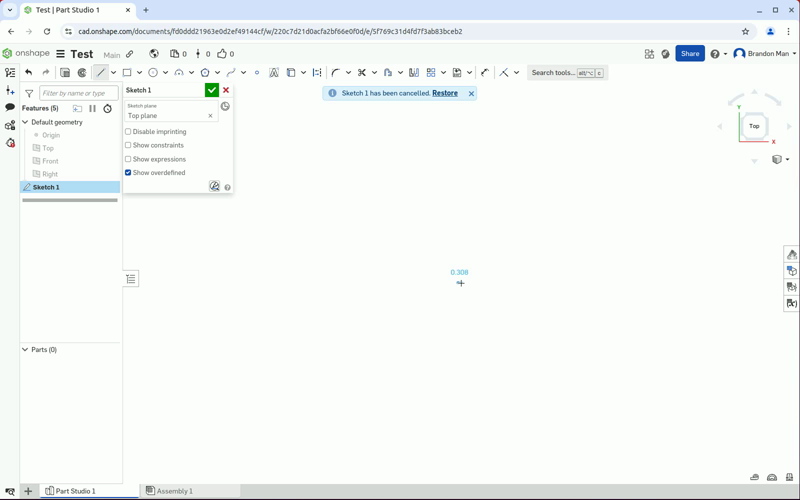
scroll(6)
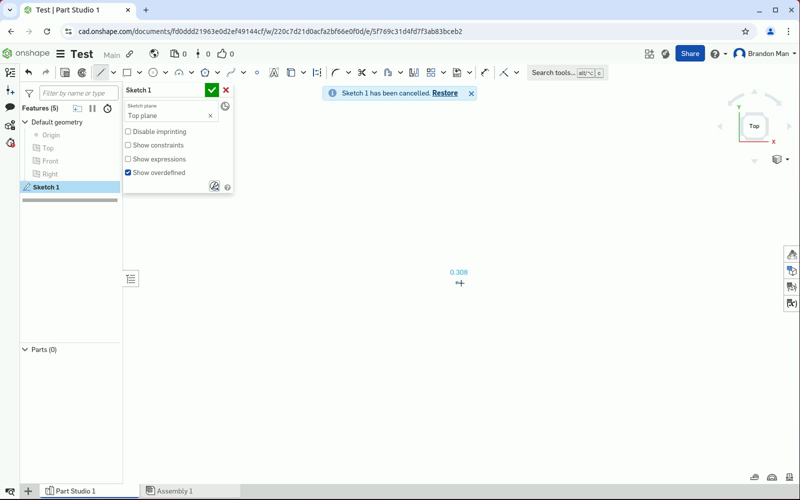
scroll(6)
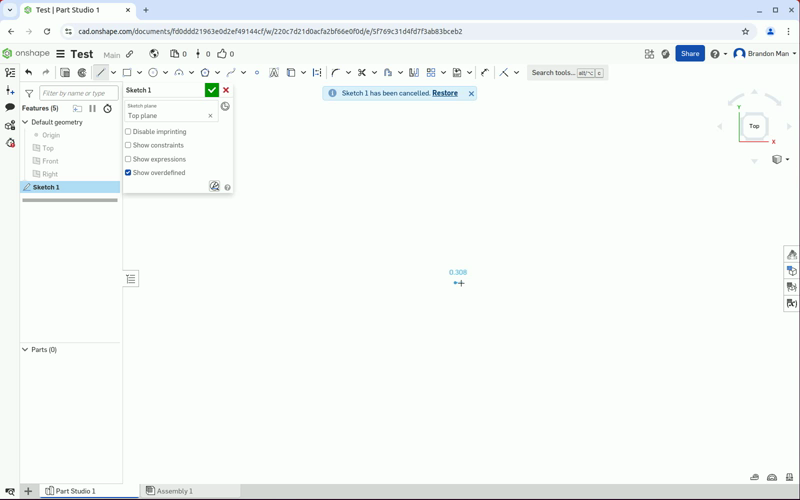
scroll(6)
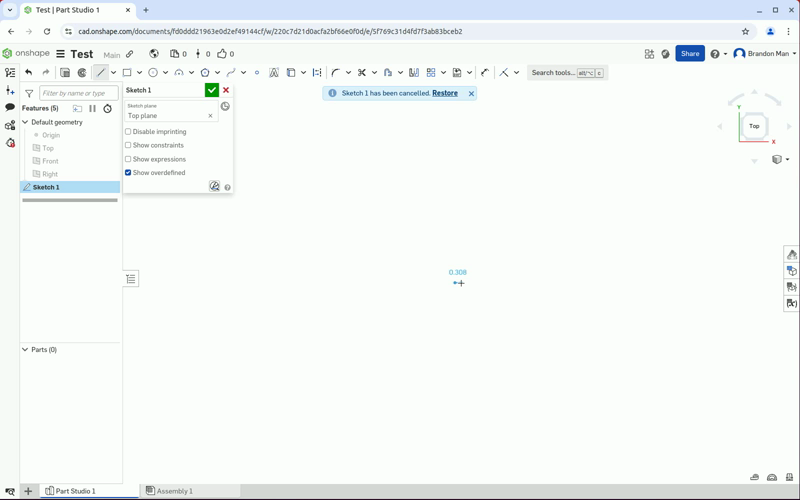
scroll(6)
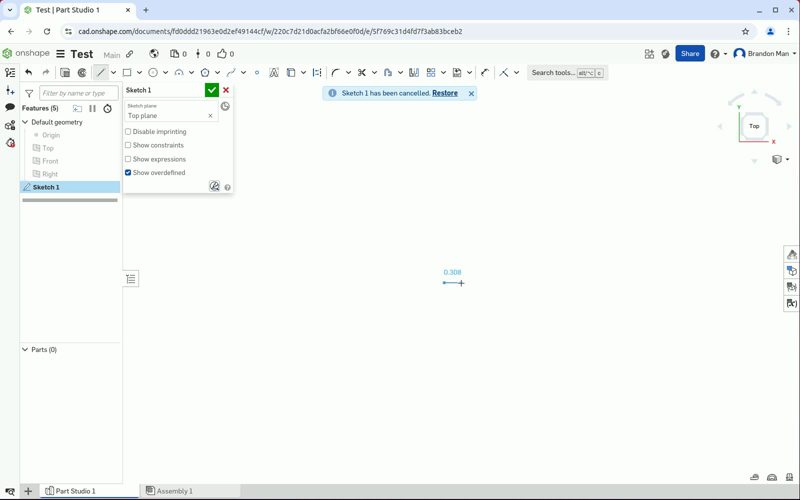
click(461, 282)
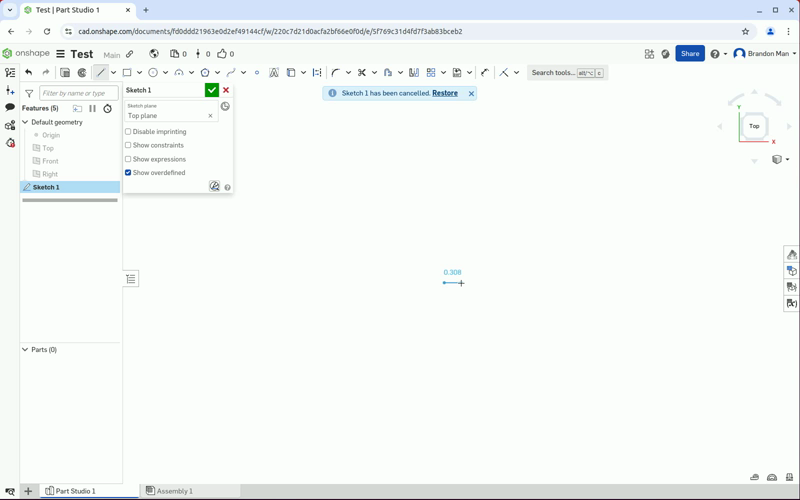
scroll(-6)
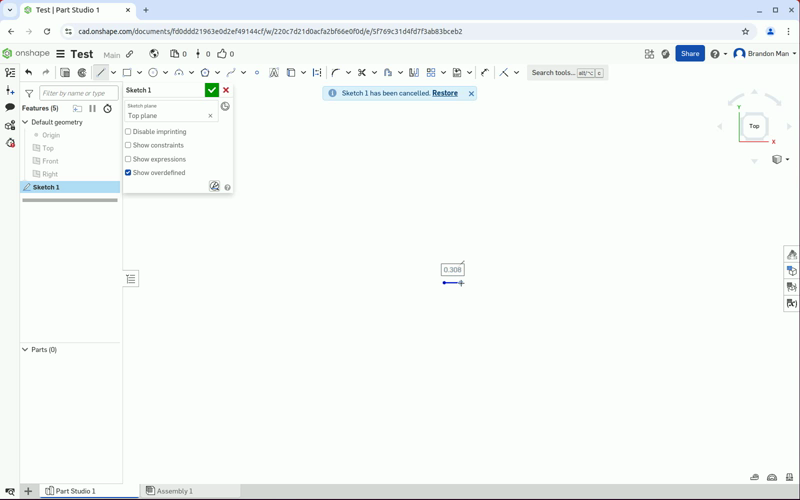
scroll(-6)
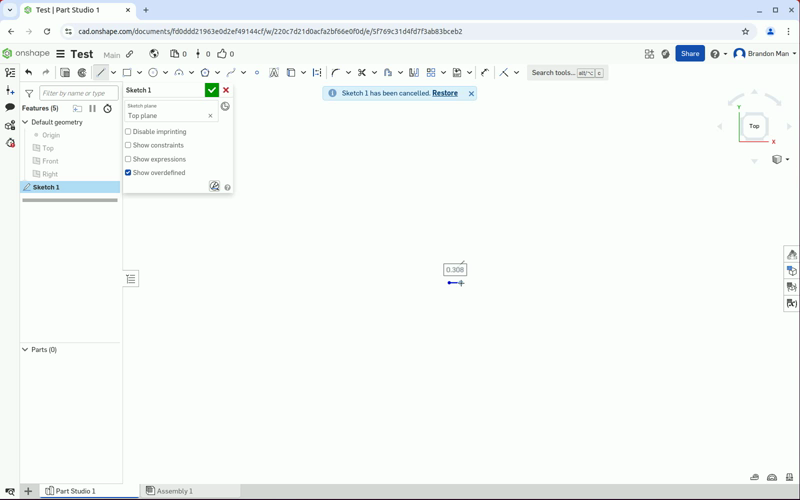
scroll(-6)
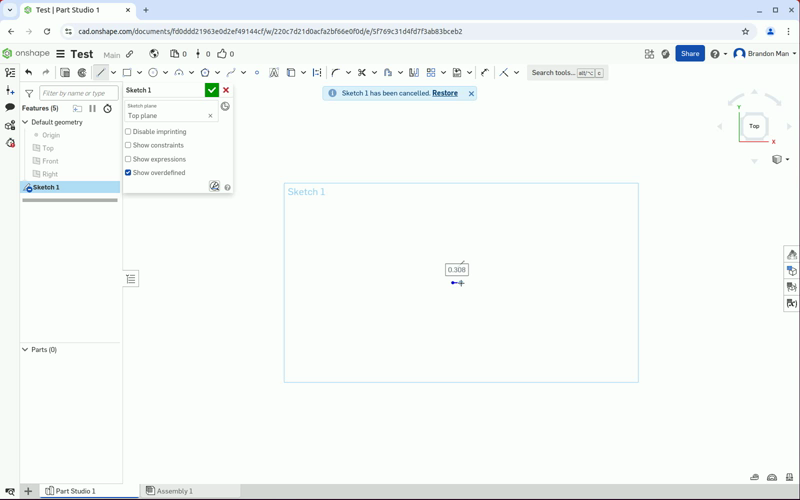
scroll(-6)
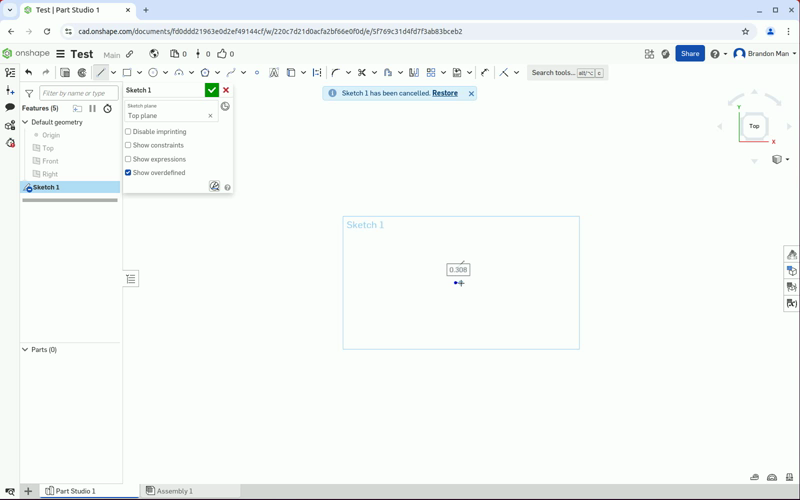
scroll(-6)
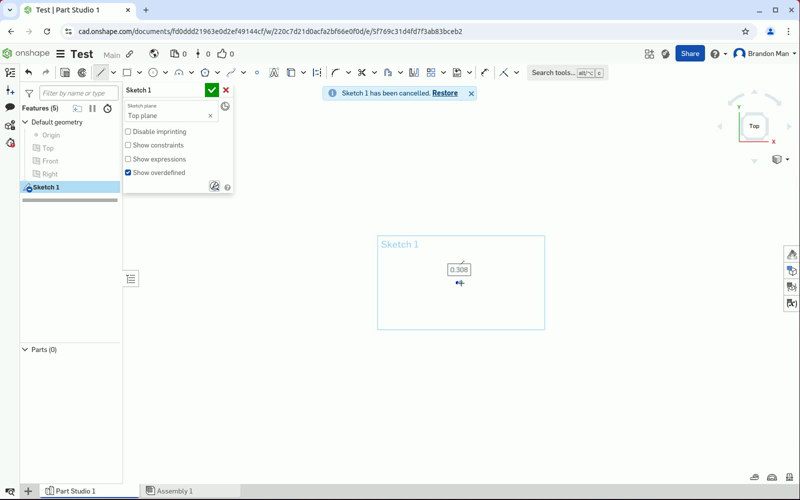
scroll(-6)
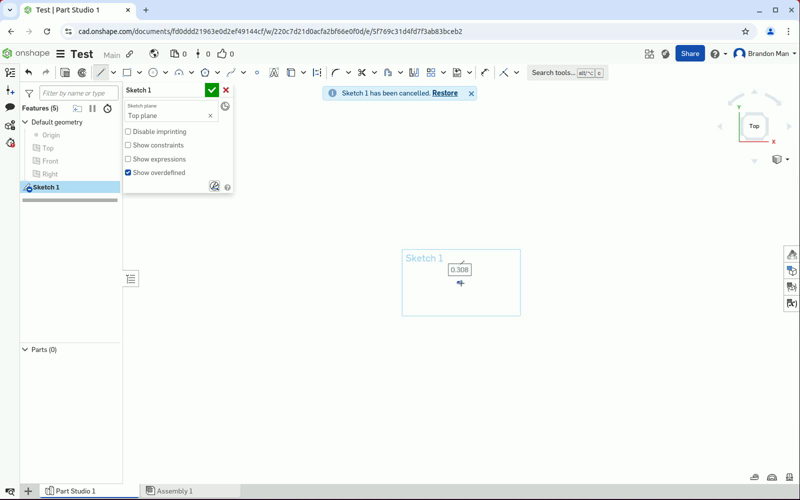
scroll(-6)
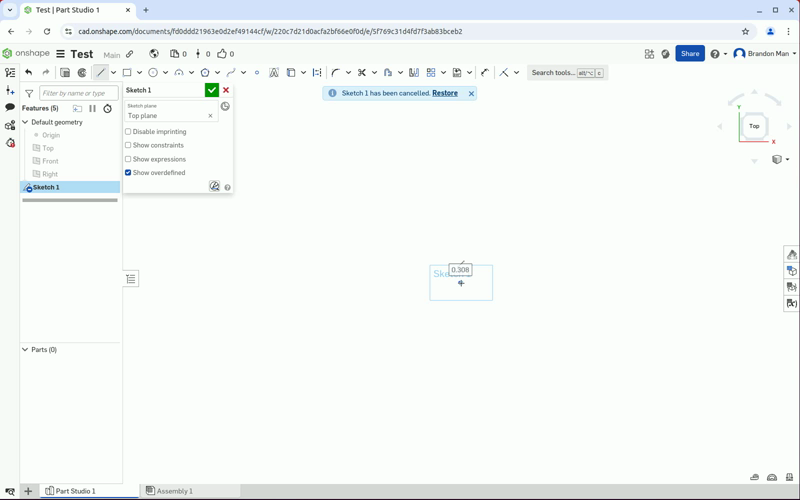
key_up(shift)
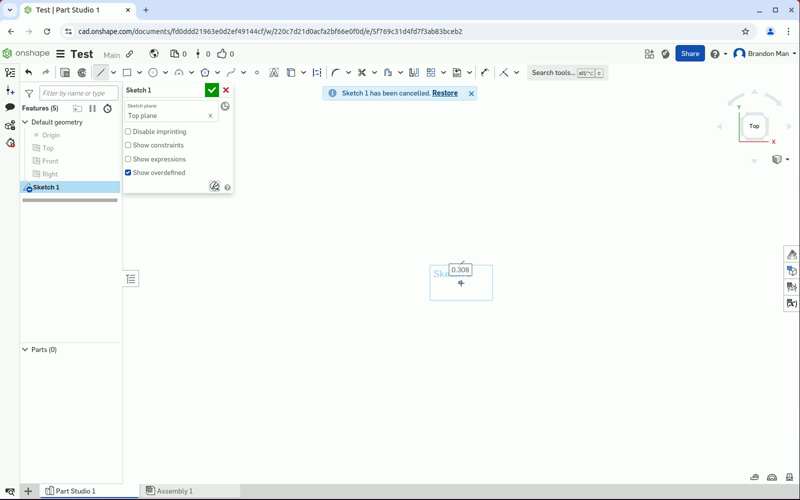
key_down(shift)
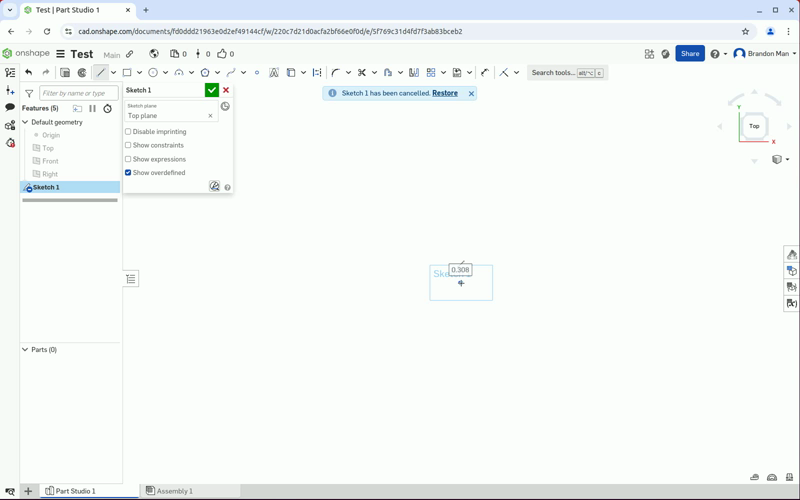
mouse_move(491, 282)
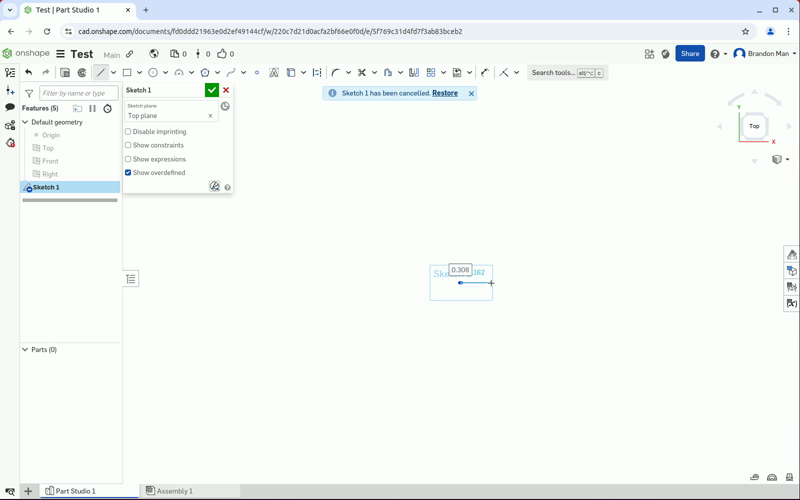
mouse_move(461, 255)
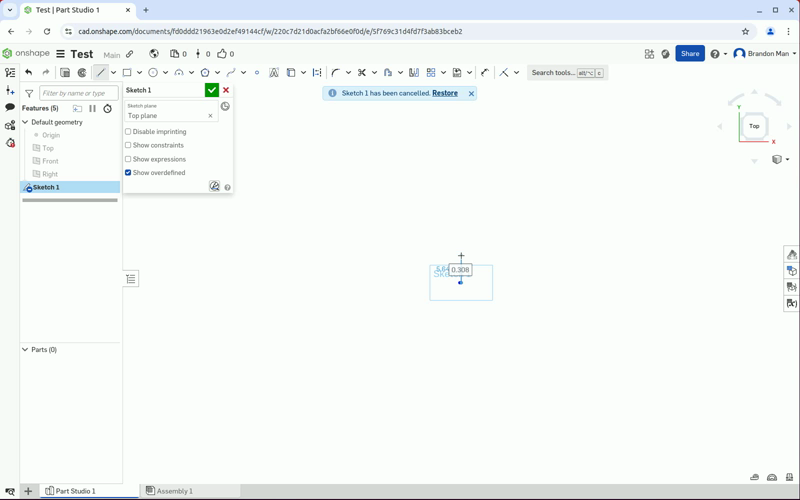
click(461, 255)
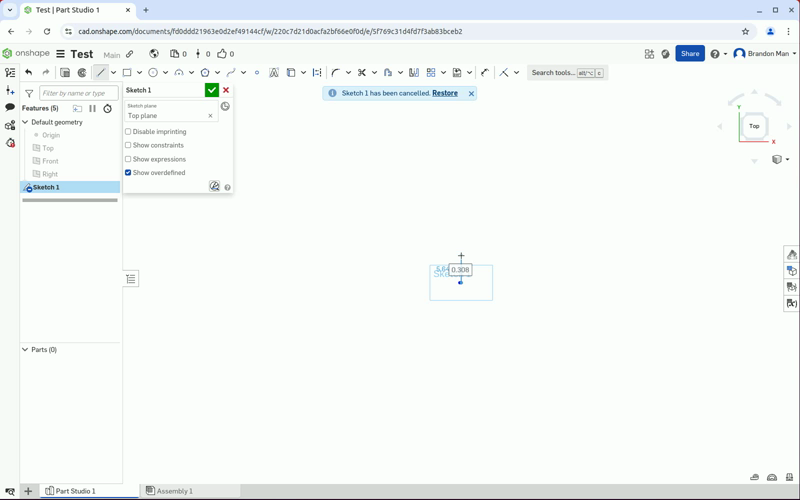
key_up(shift)
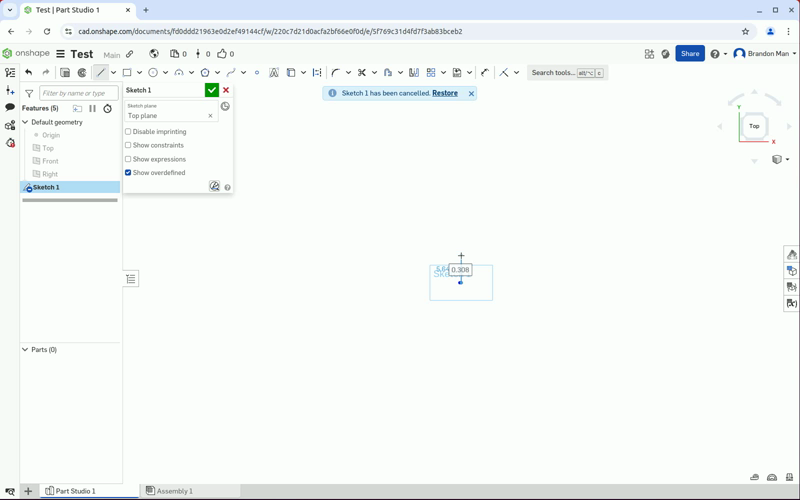
key_down(shift)
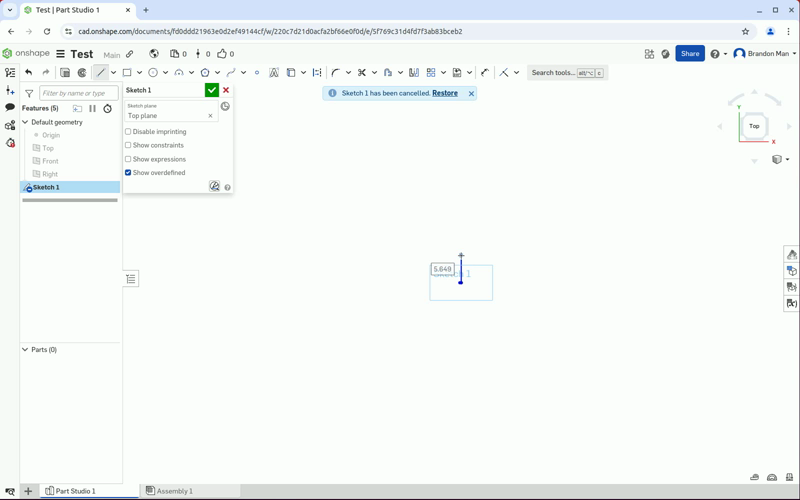
mouse_move(491, 255)
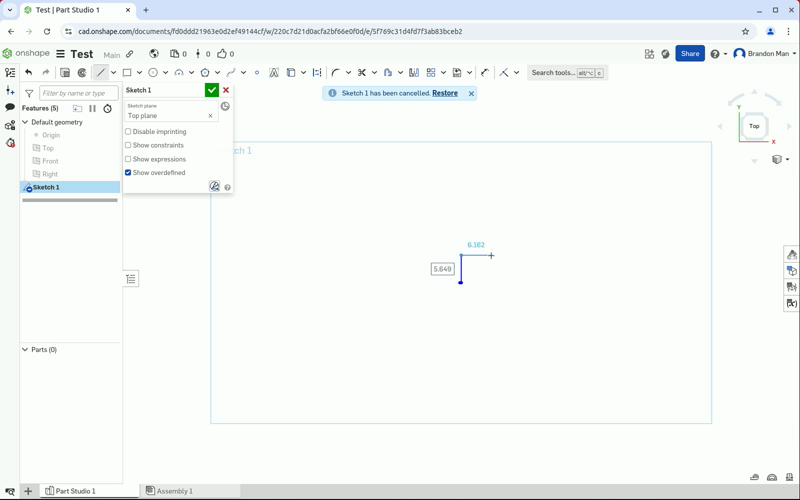
mouse_move(461, 253)
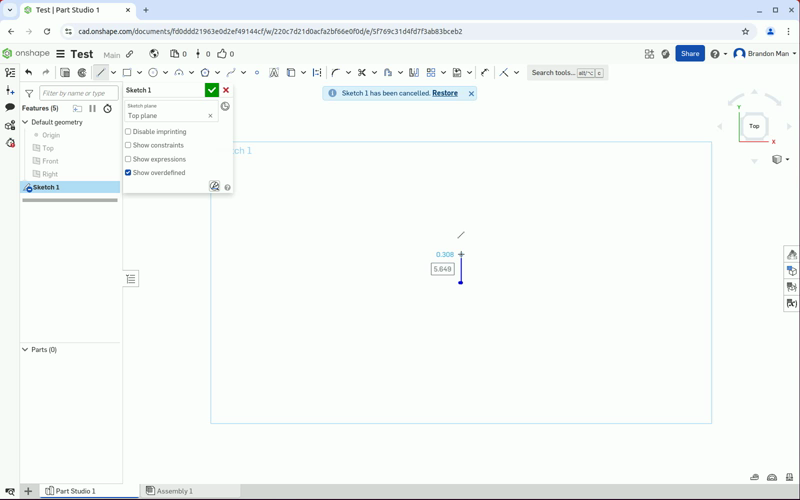
scroll(6)
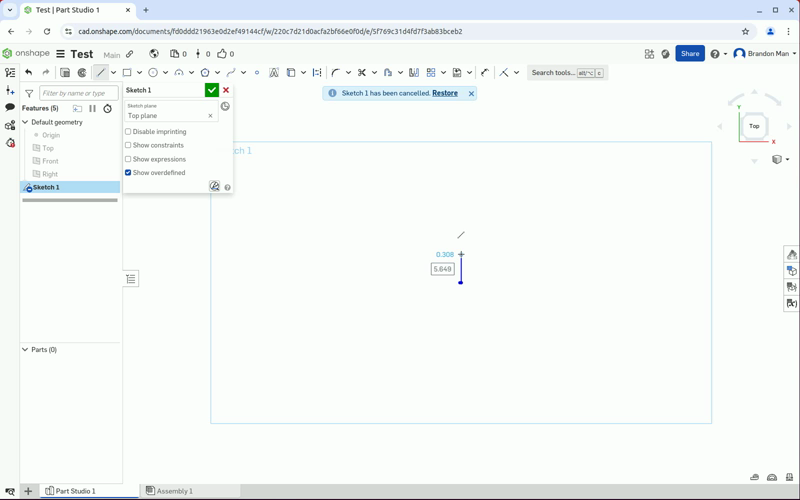
scroll(6)
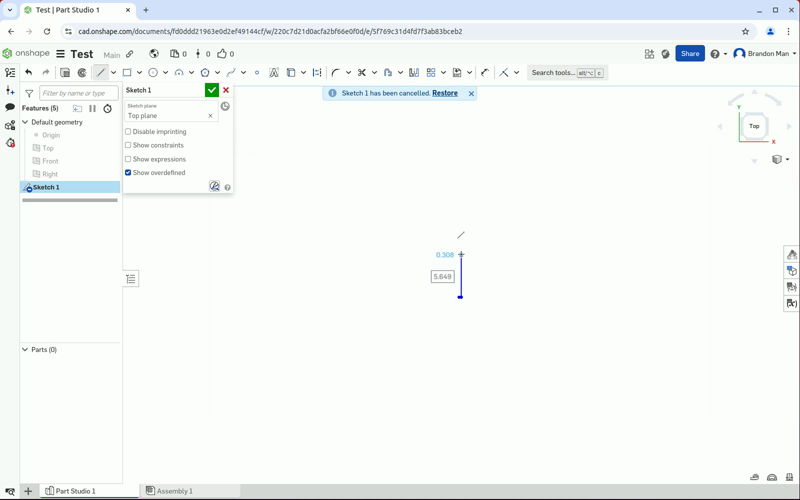
scroll(6)
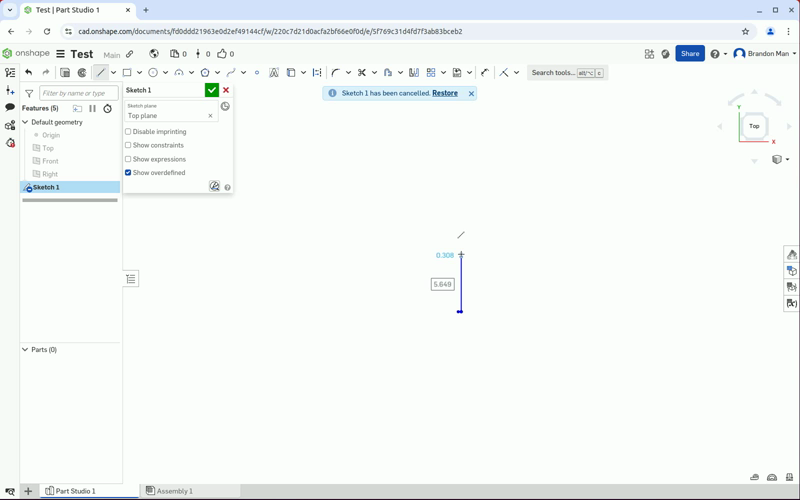
scroll(6)
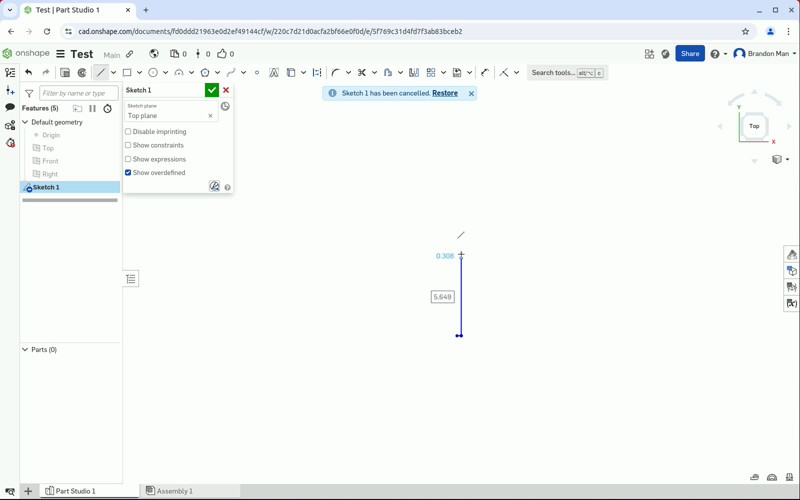
scroll(6)
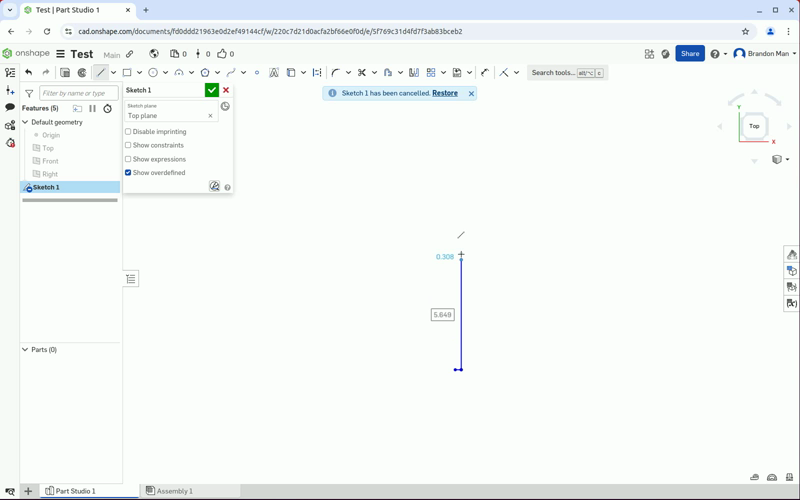
scroll(6)
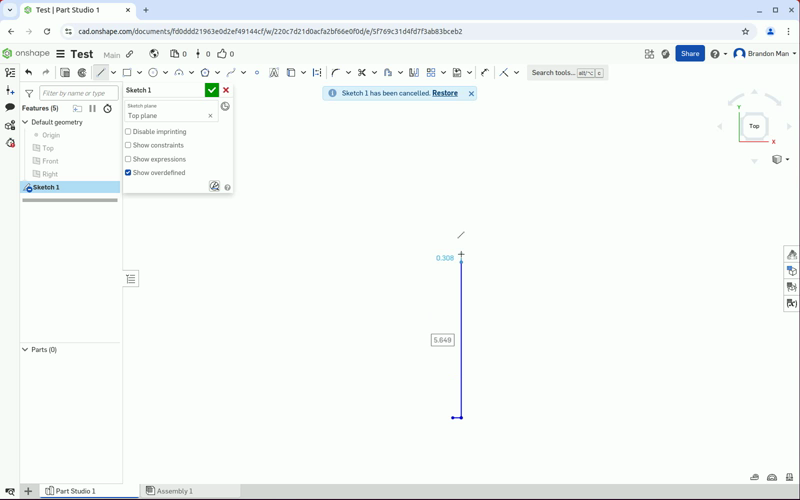
scroll(6)
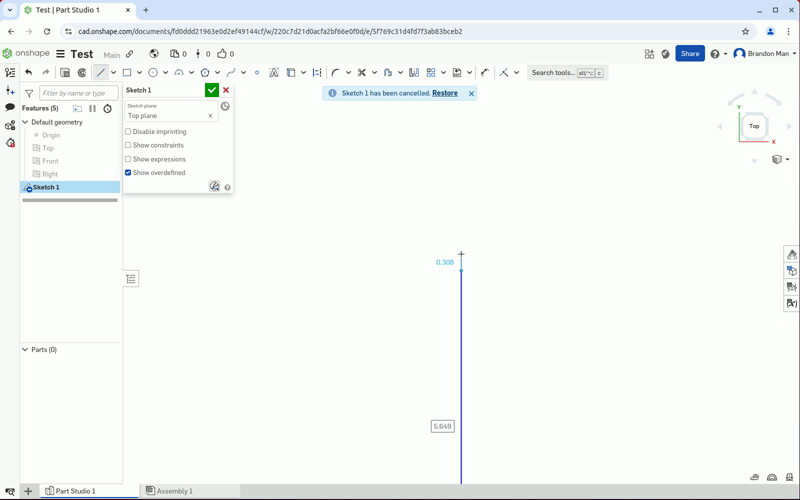
click(461, 253)
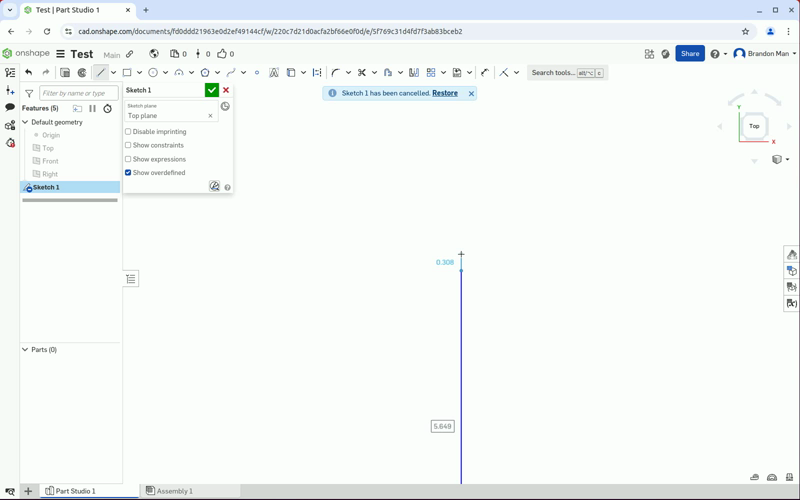
scroll(-6)
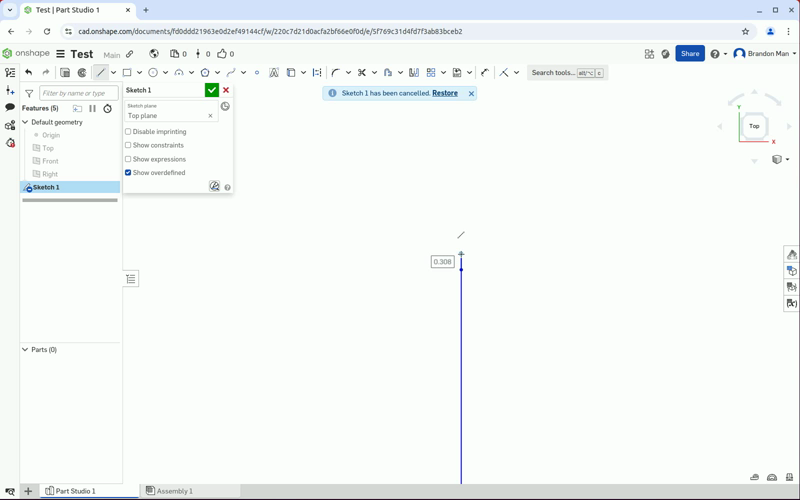
scroll(-6)
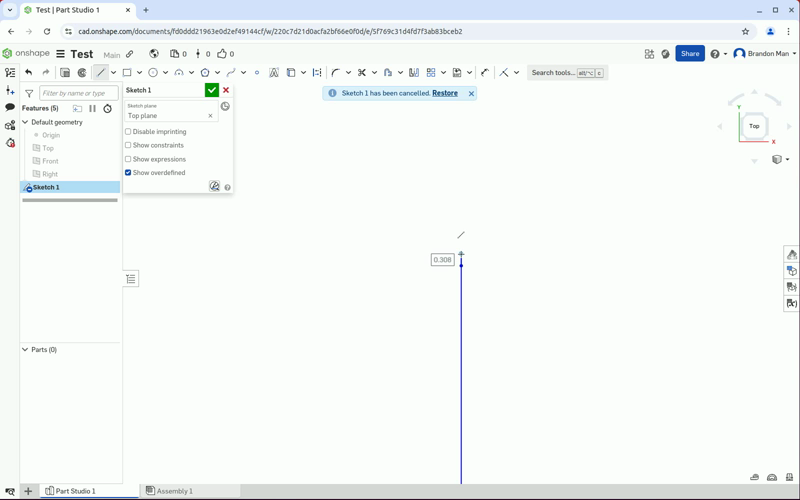
scroll(-6)
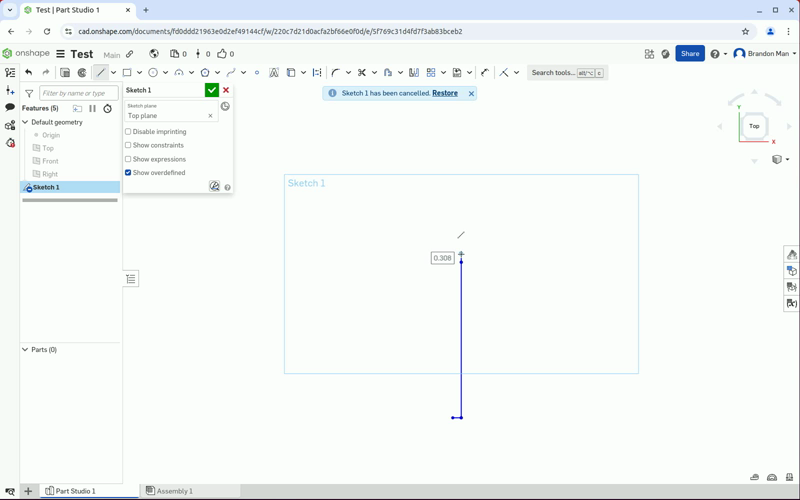
scroll(-6)
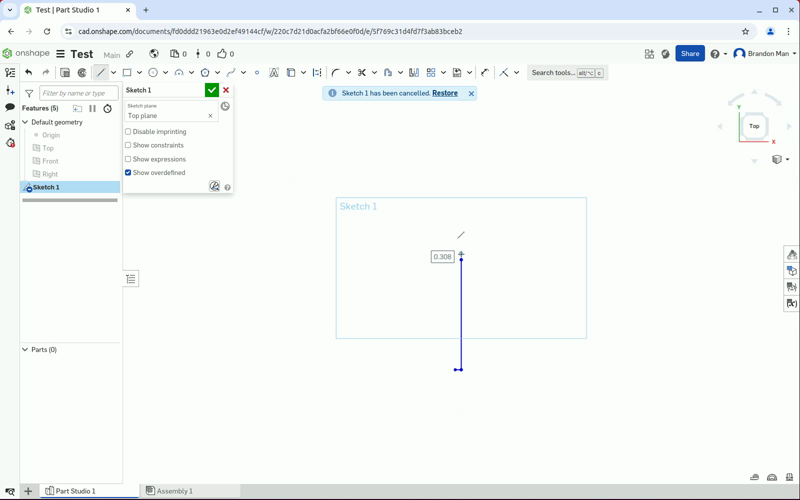
scroll(-6)
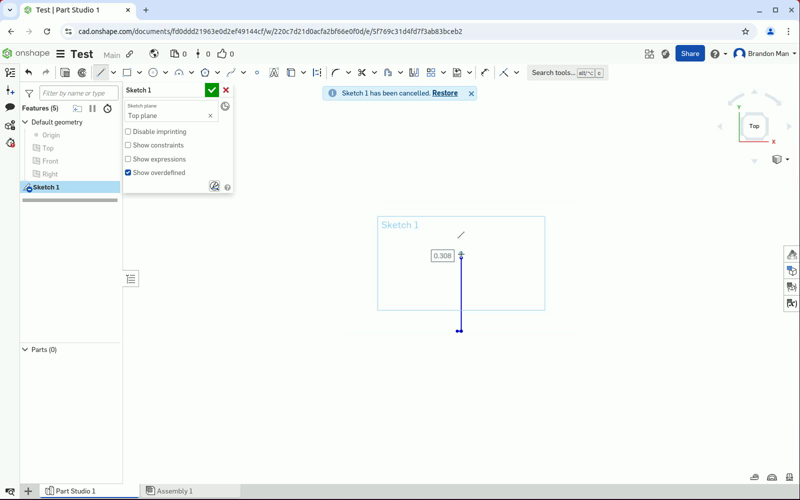
scroll(-6)
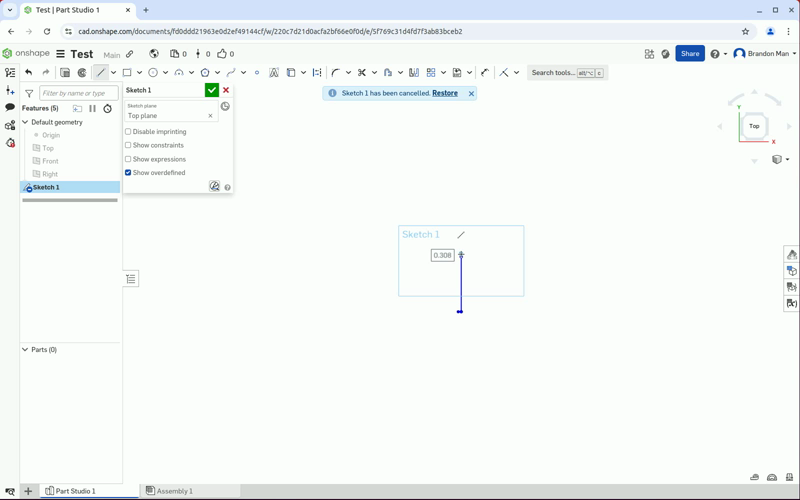
scroll(-6)
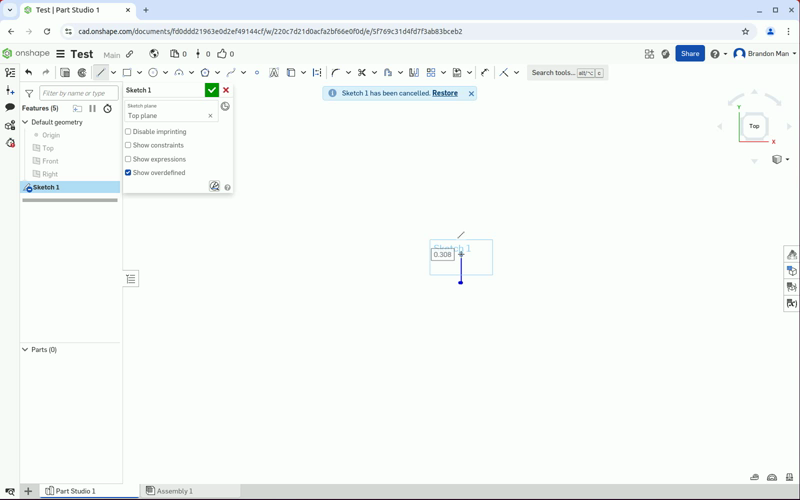
key_up(shift)
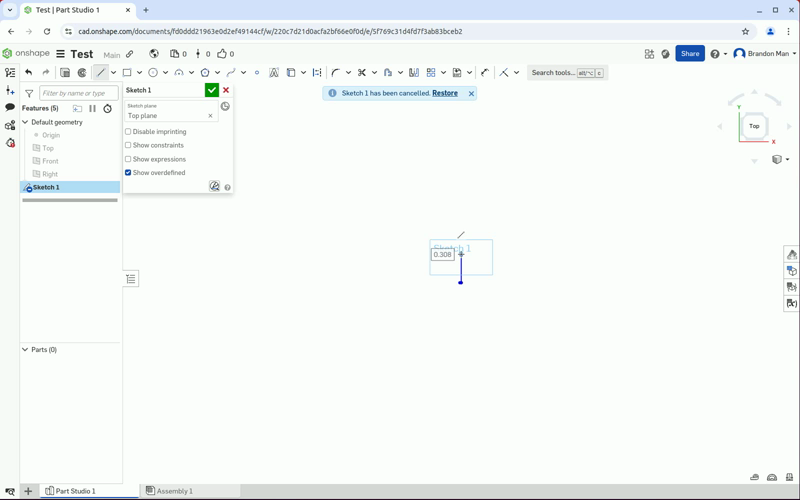
key_down(shift)
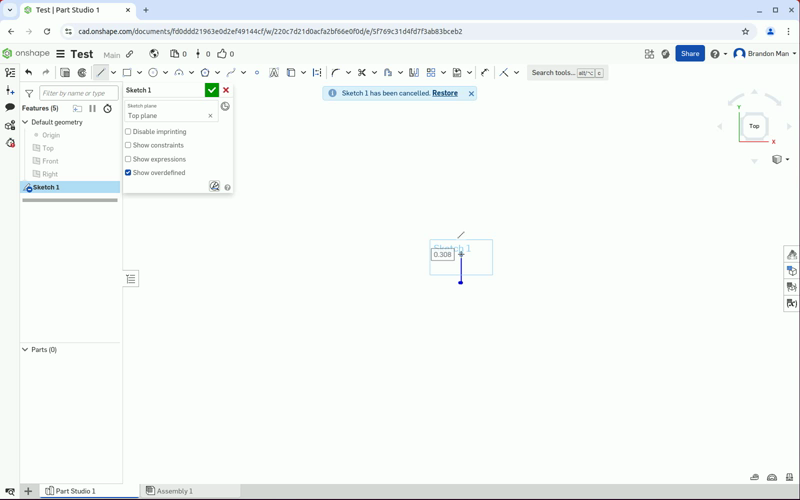
mouse_move(491, 253)
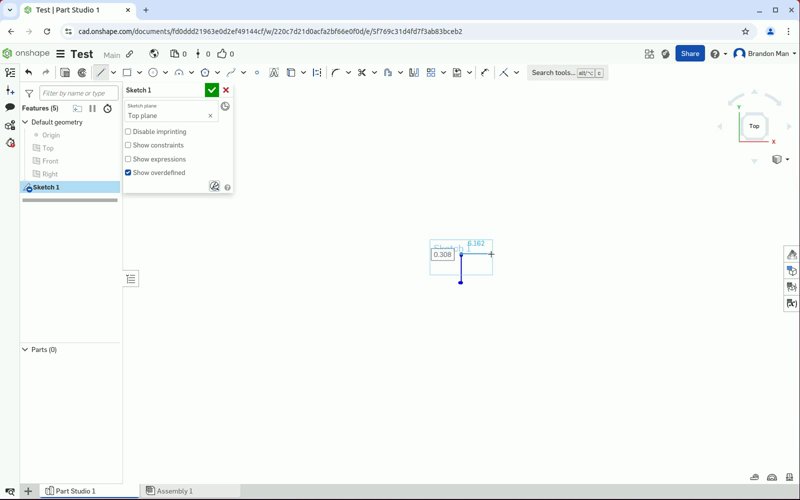
mouse_move(459, 253)
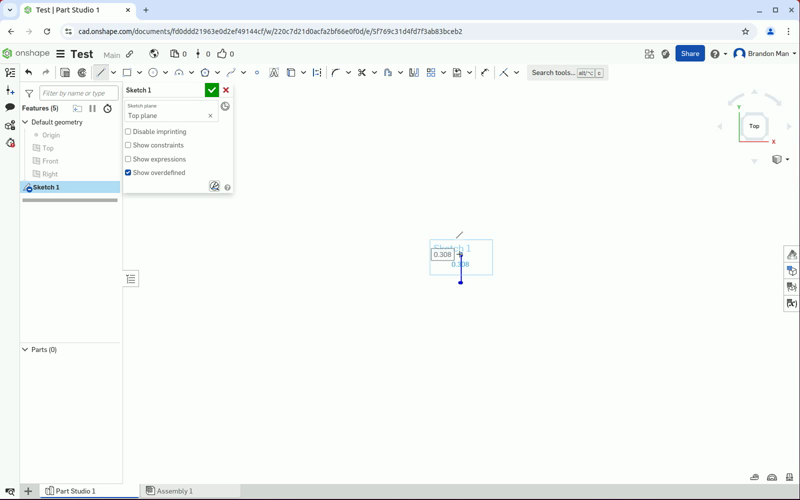
scroll(6)
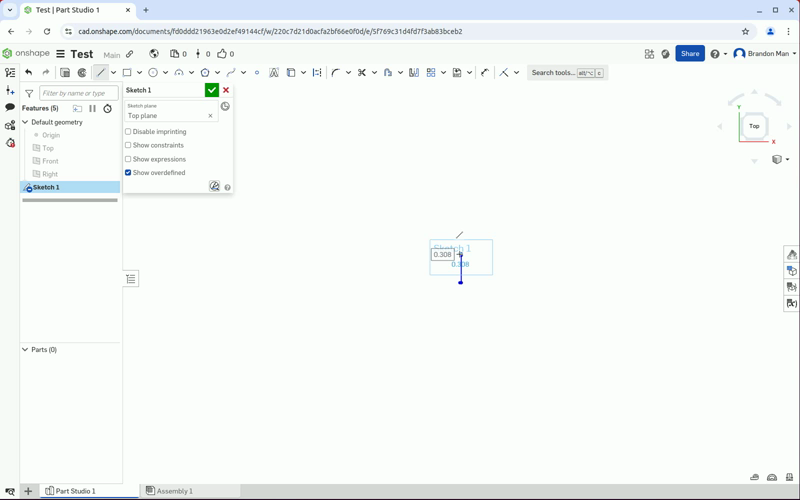
scroll(6)
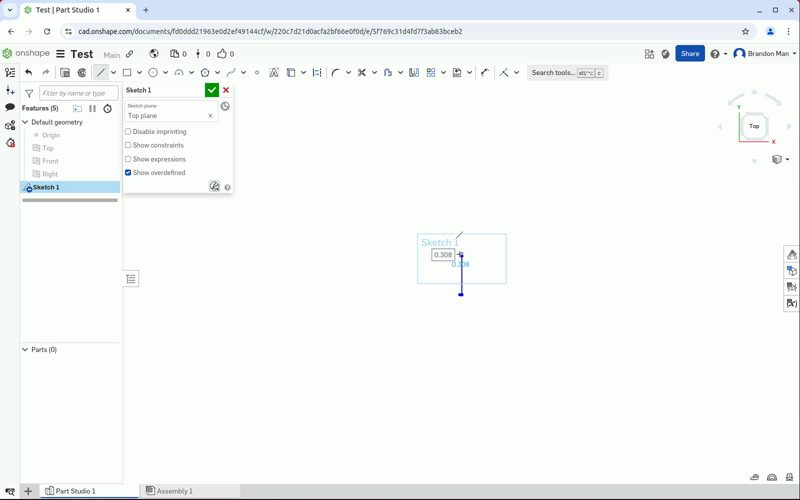
scroll(6)
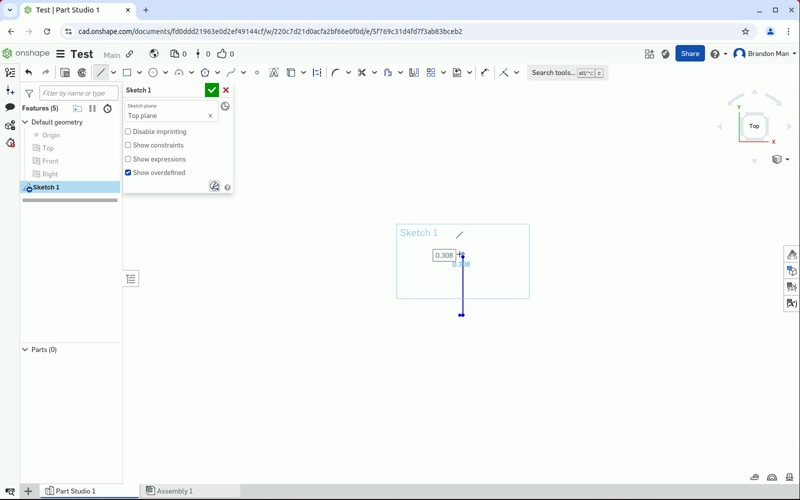
scroll(6)
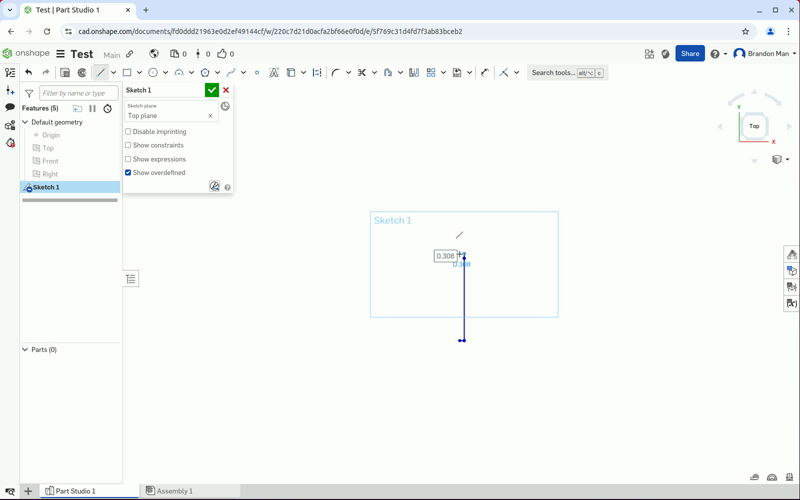
scroll(6)
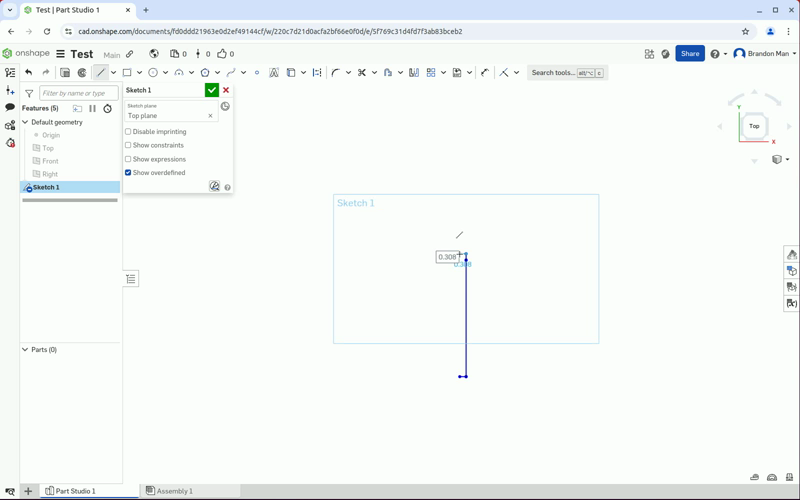
scroll(6)
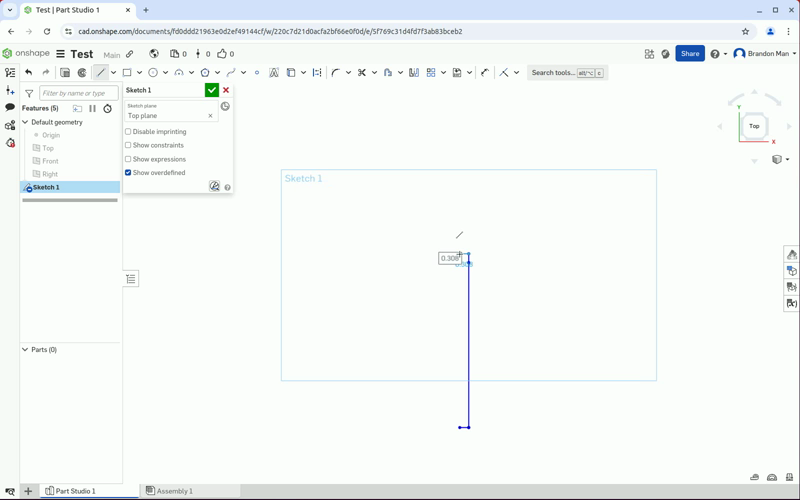
scroll(6)
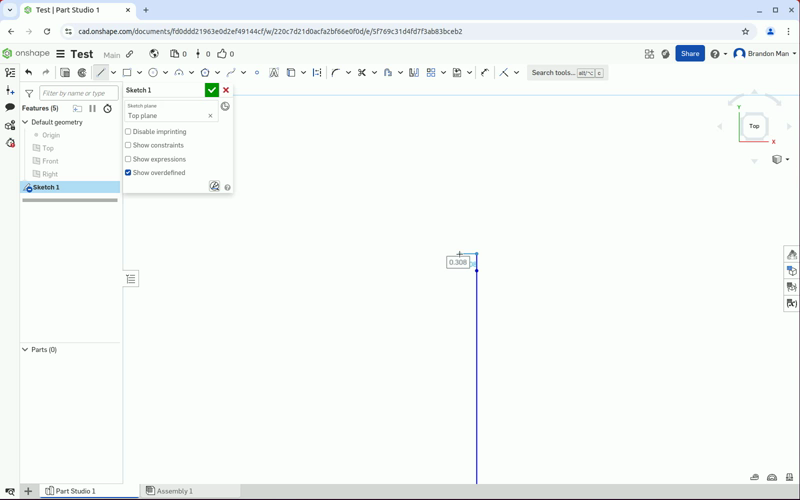
click(459, 253)
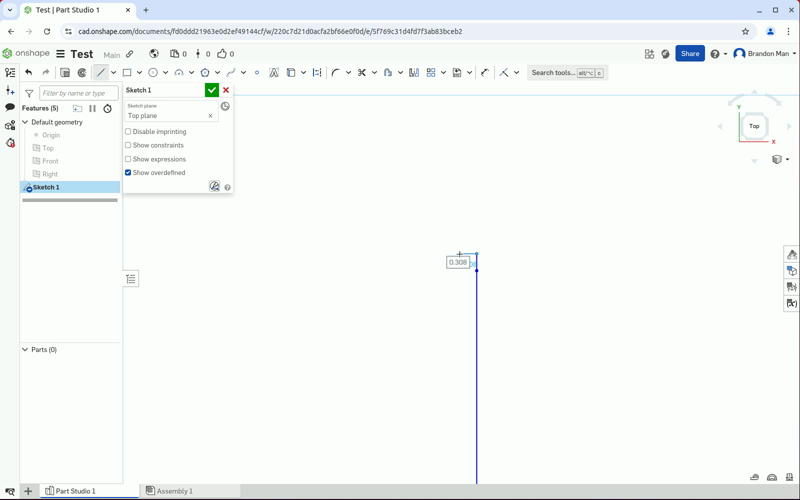
scroll(-6)
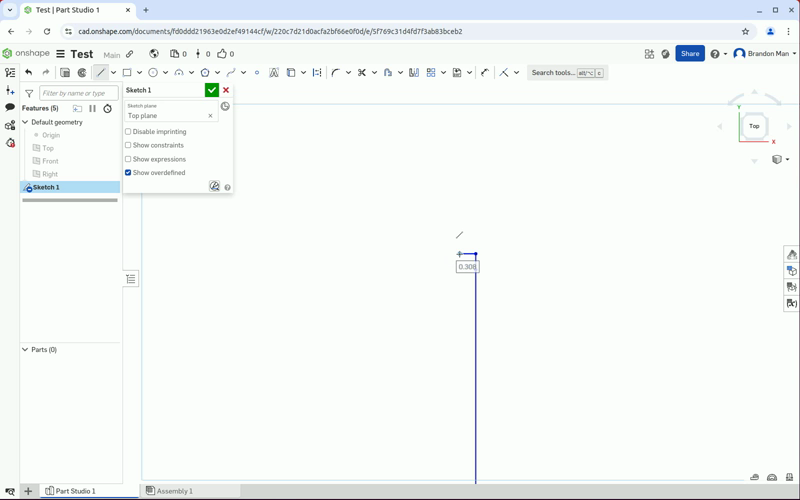
scroll(-6)
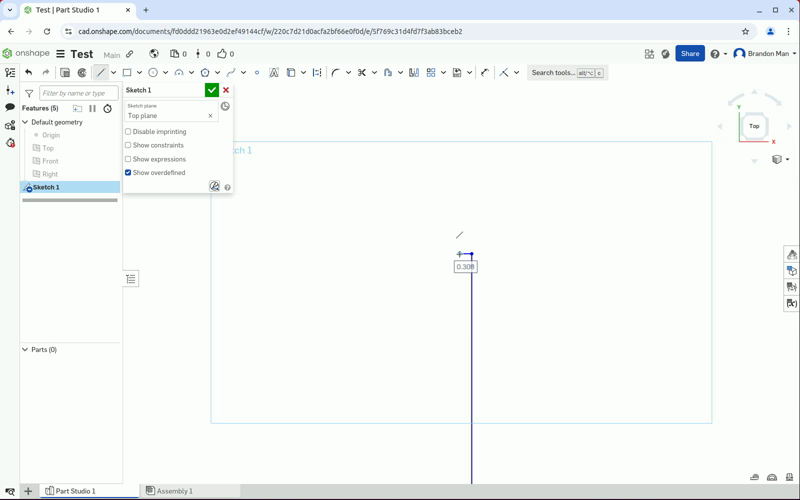
scroll(-6)
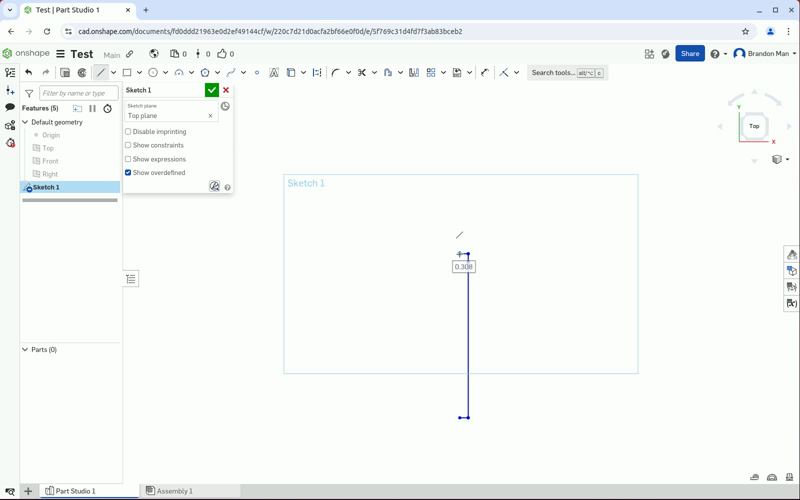
scroll(-6)
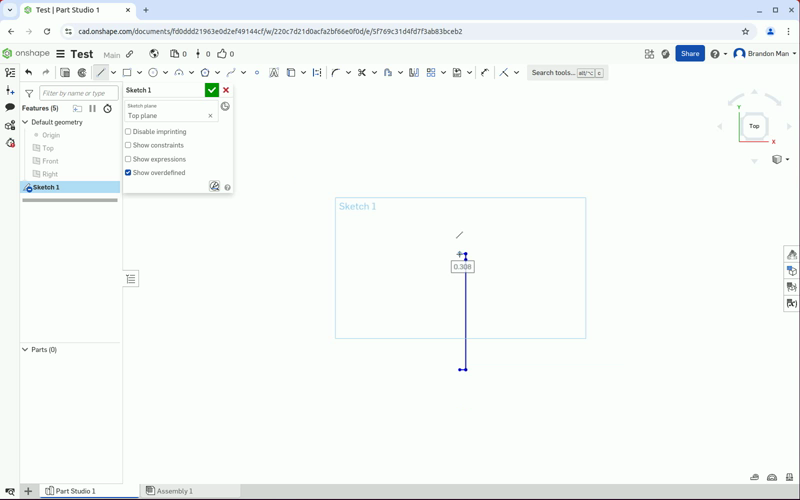
scroll(-6)
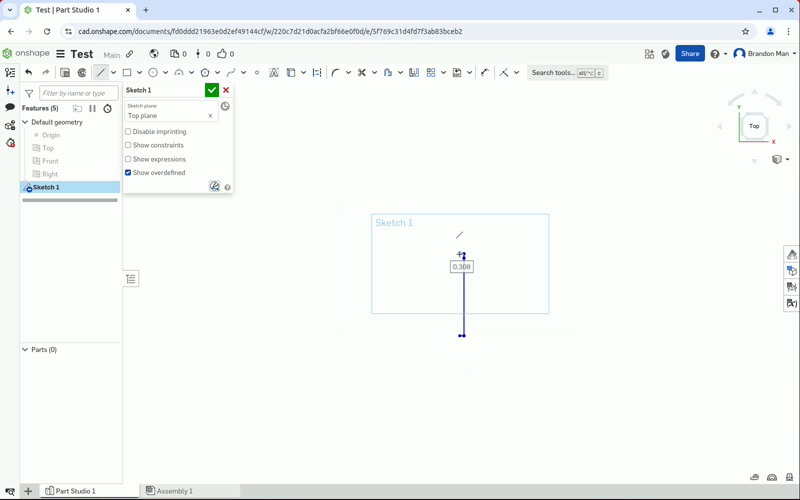
scroll(-6)
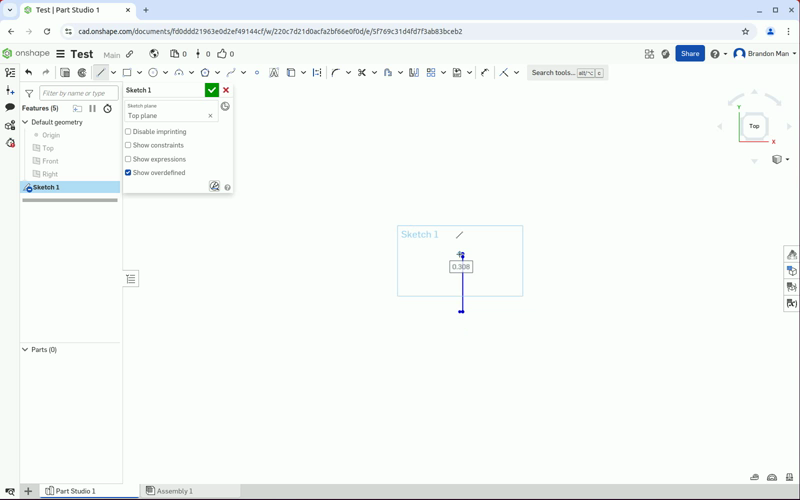
scroll(-6)
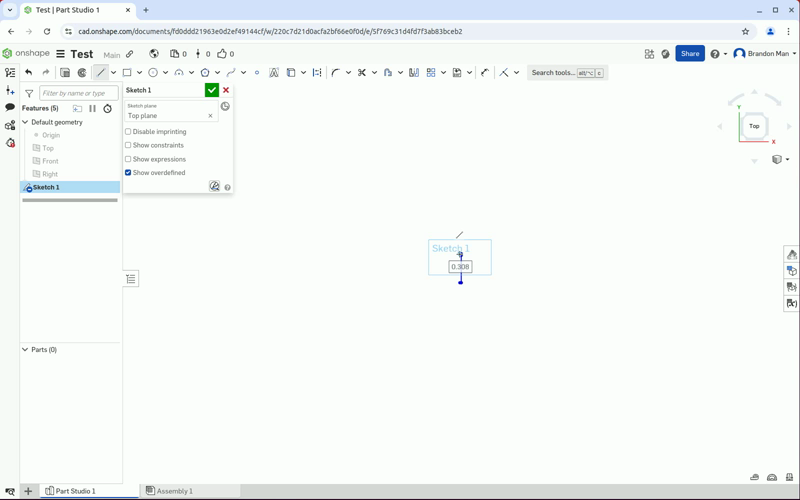
key_up(shift)
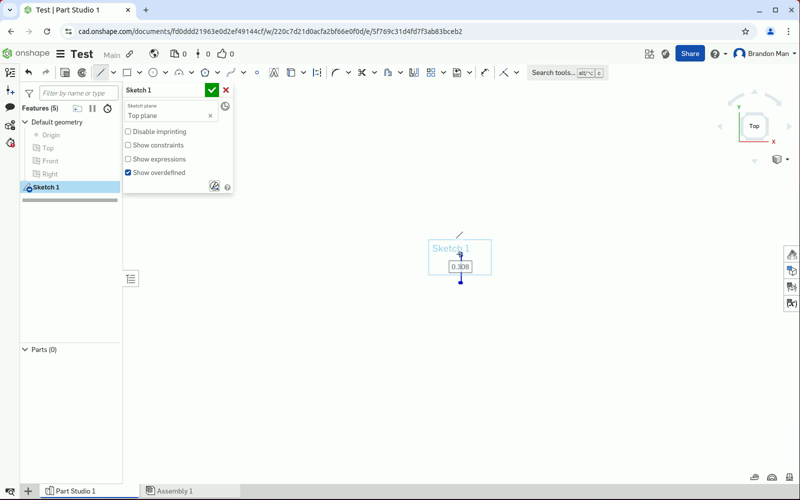
mouse_move(489, 253)
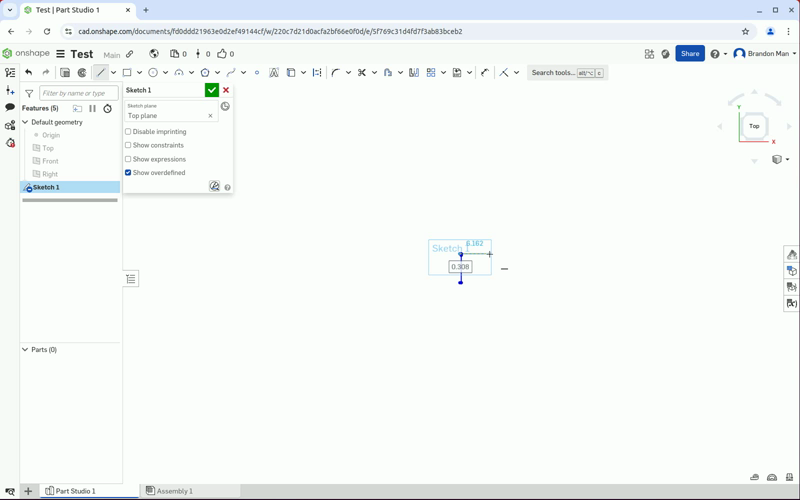
key_down(shift)
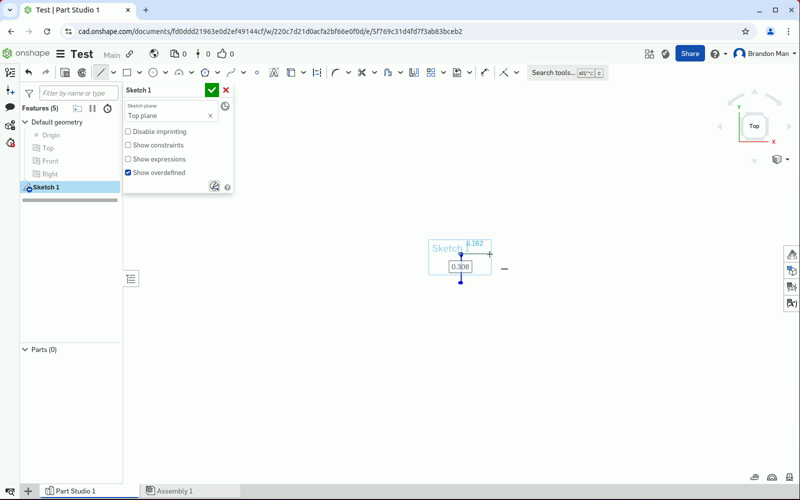
mouse_move(459, 282)
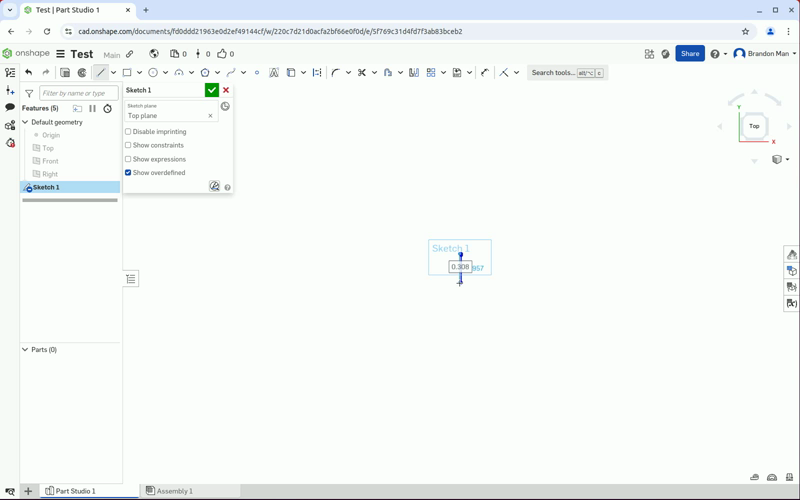
scroll(6)
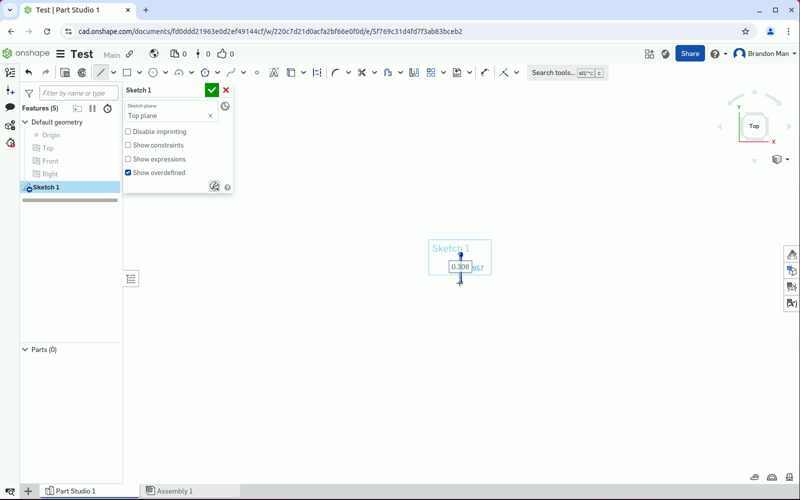
scroll(6)
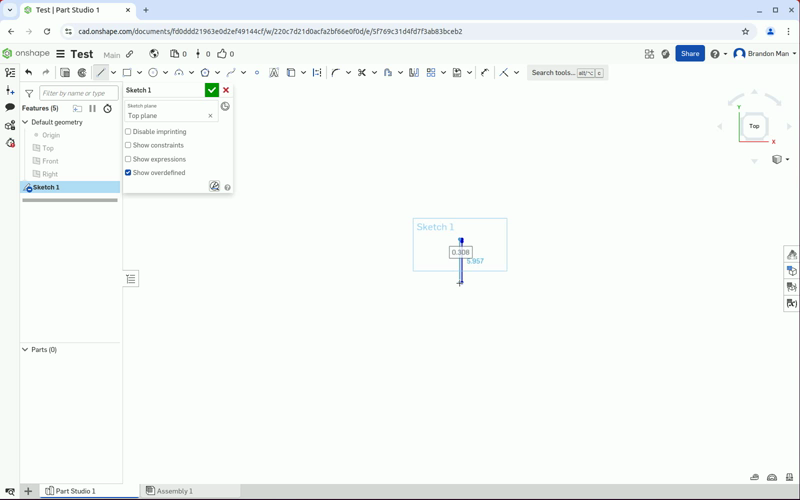
scroll(6)
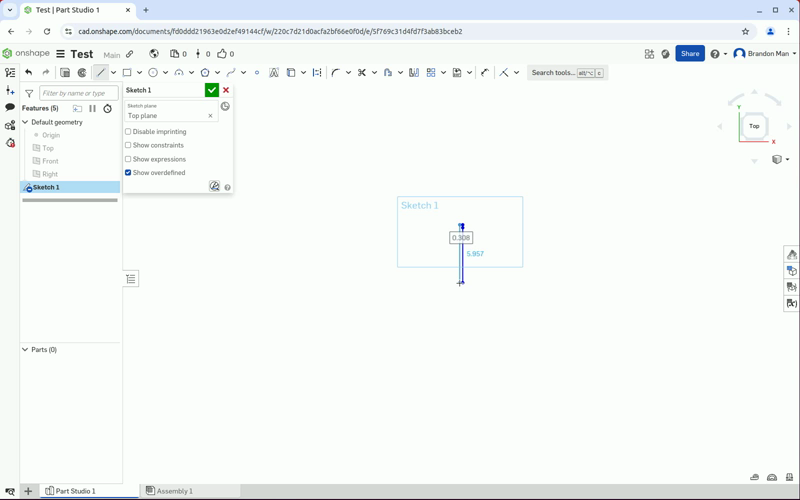
scroll(6)
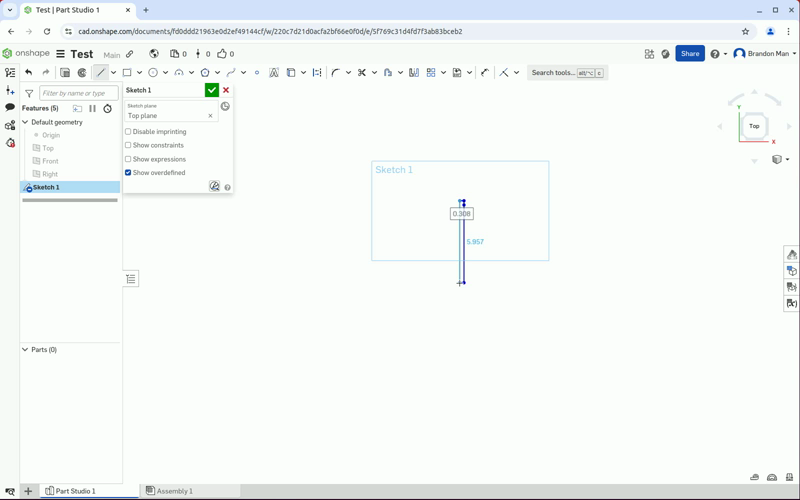
scroll(6)
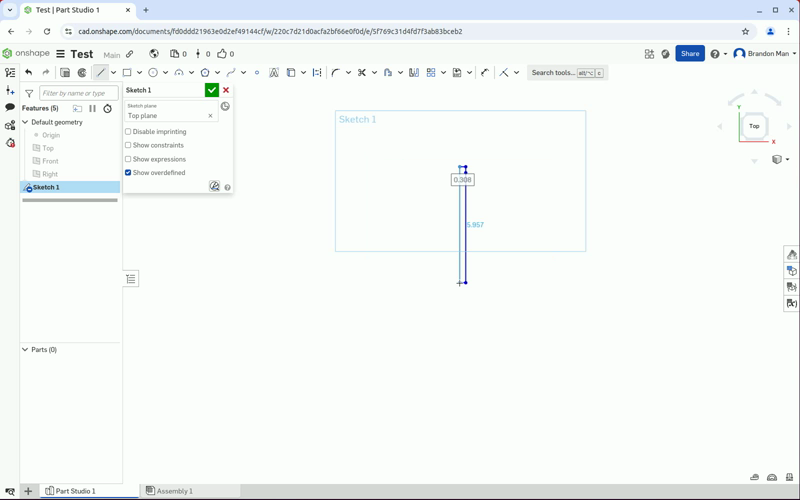
scroll(6)
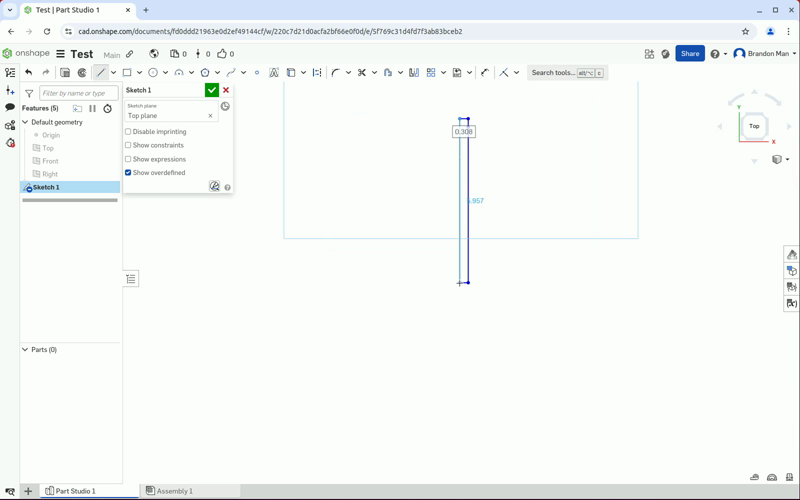
scroll(6)
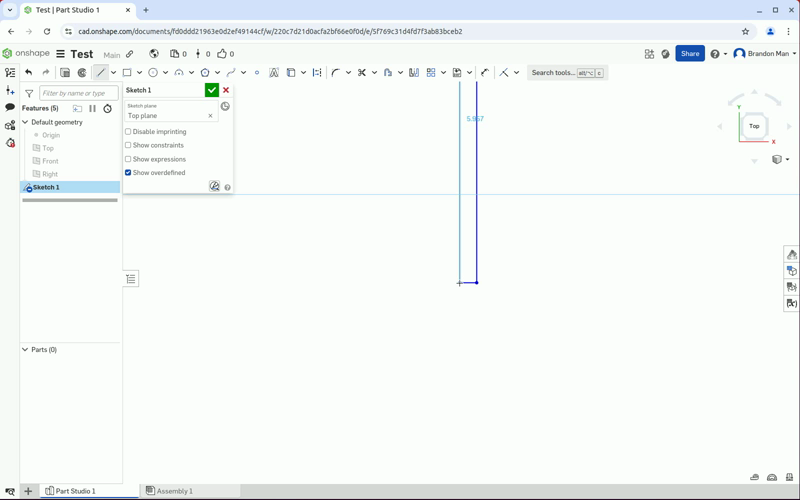
key_up(shift)
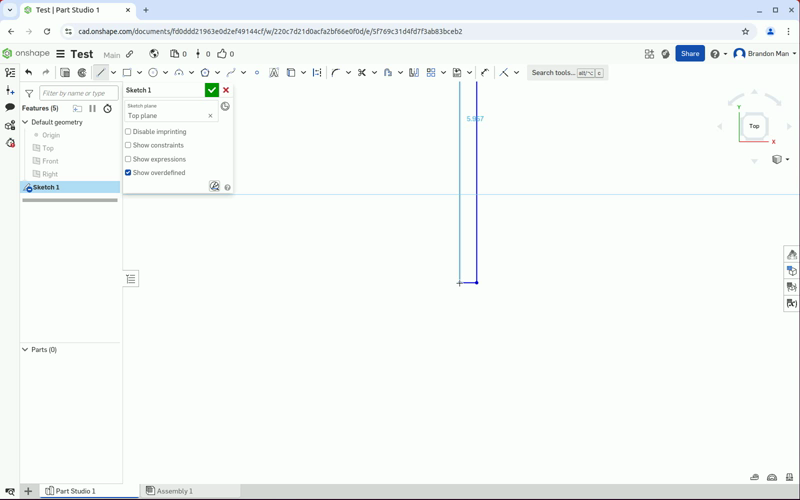
click(459, 282)
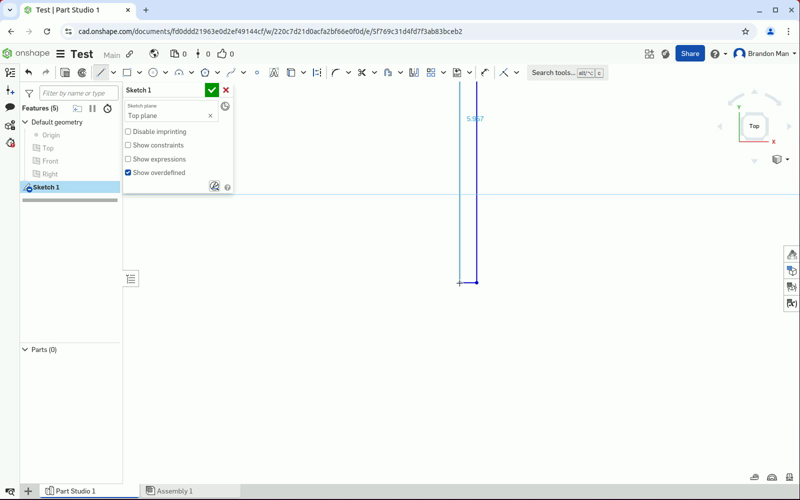
scroll(-6)
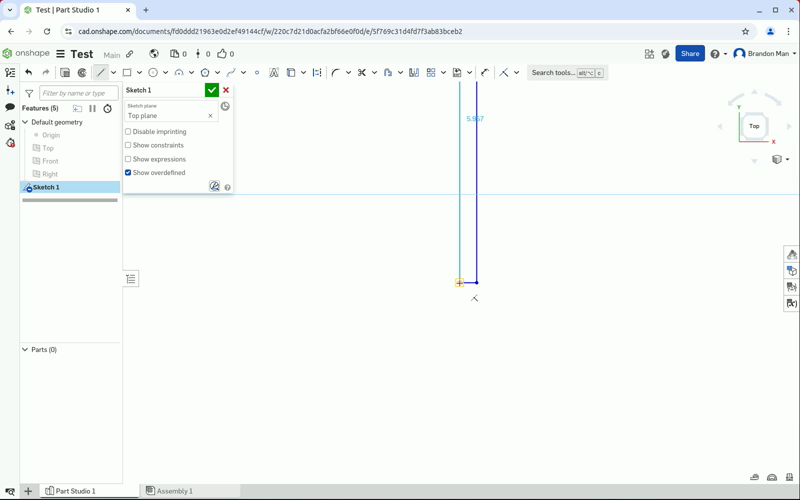
scroll(-6)
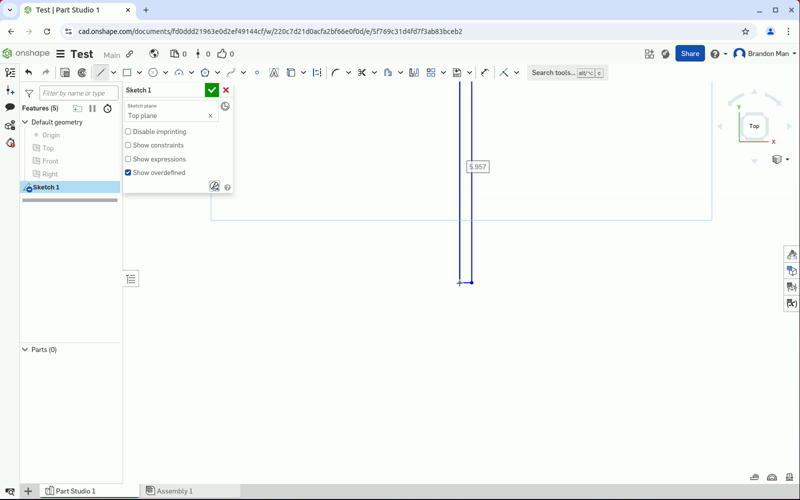
scroll(-6)
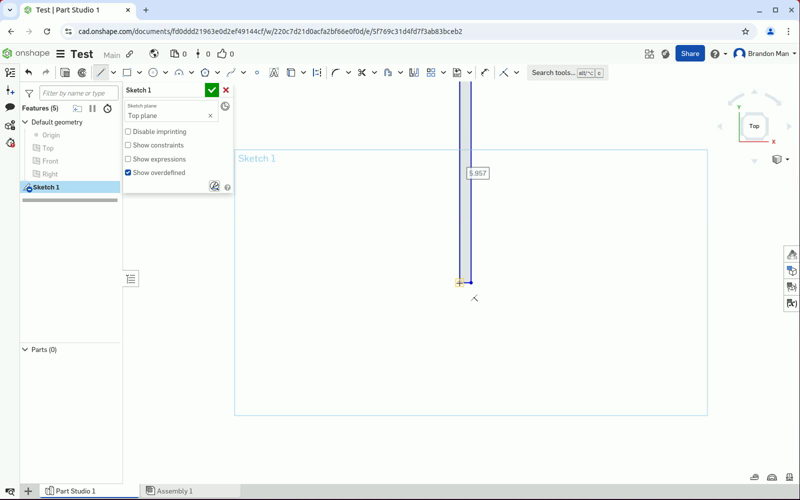
scroll(-6)
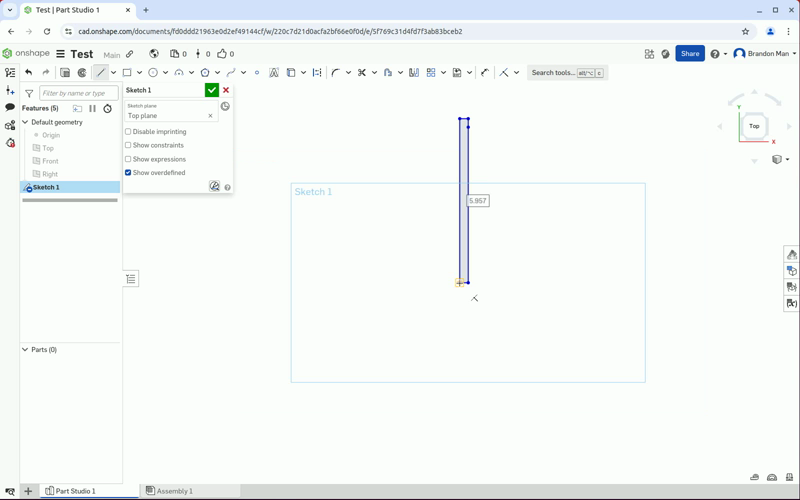
scroll(-6)
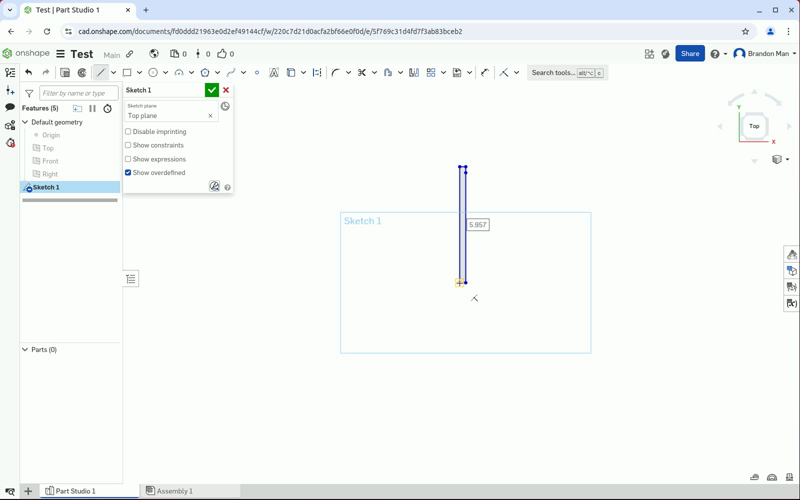
scroll(-6)
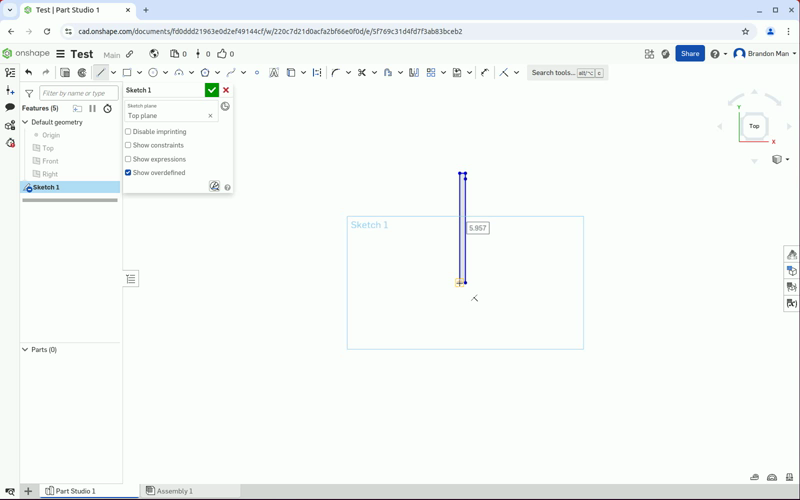
scroll(-6)
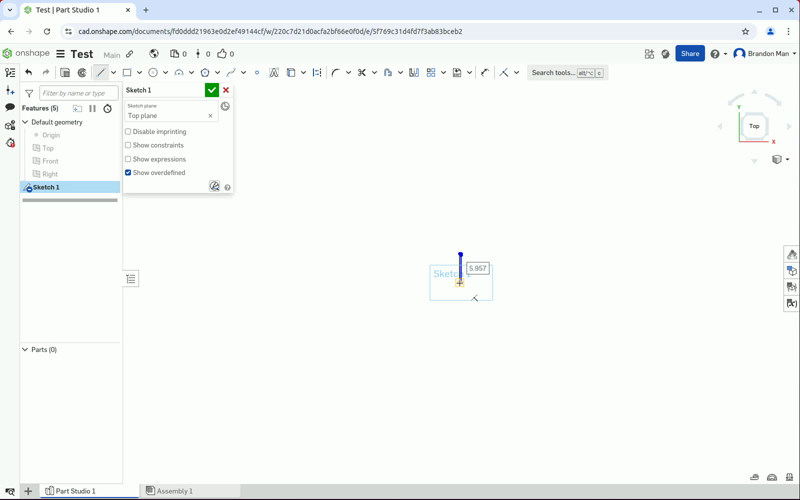
key(esc)
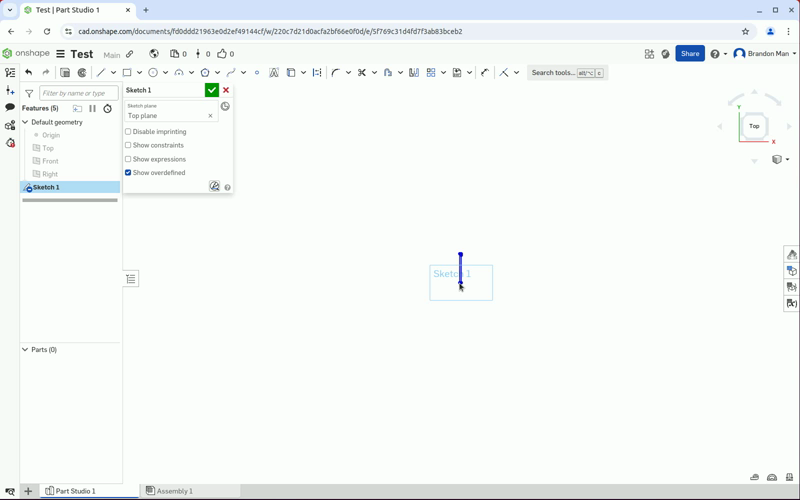
mouse_move(459, 274)
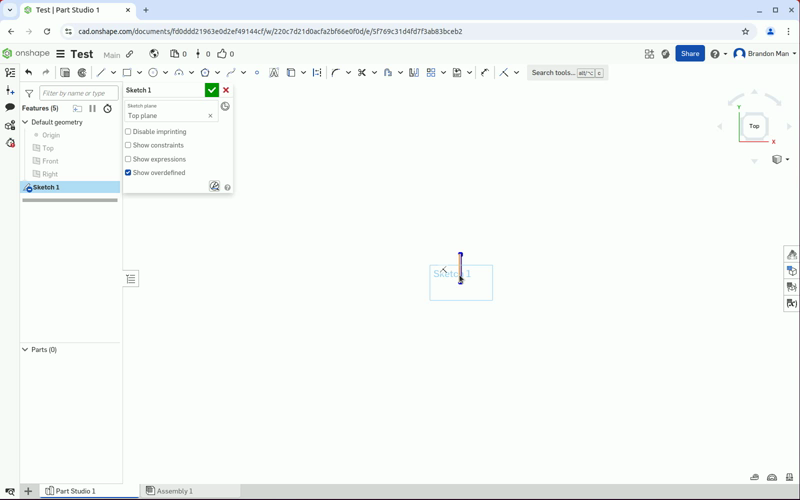
scroll(6)
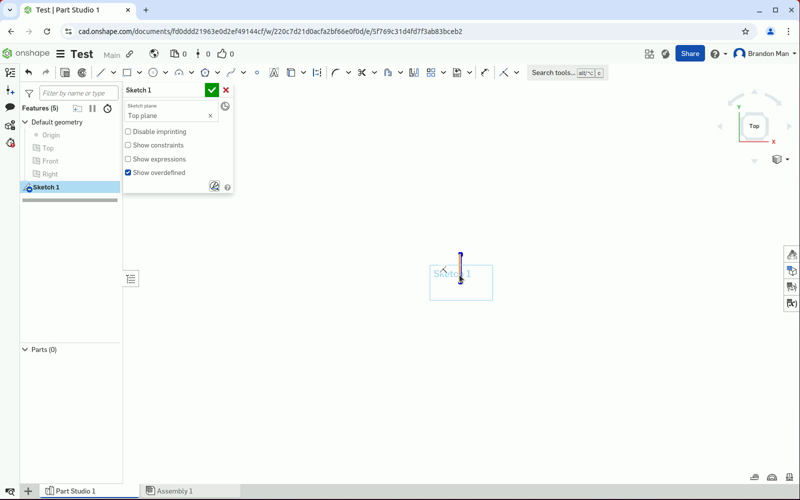
scroll(6)
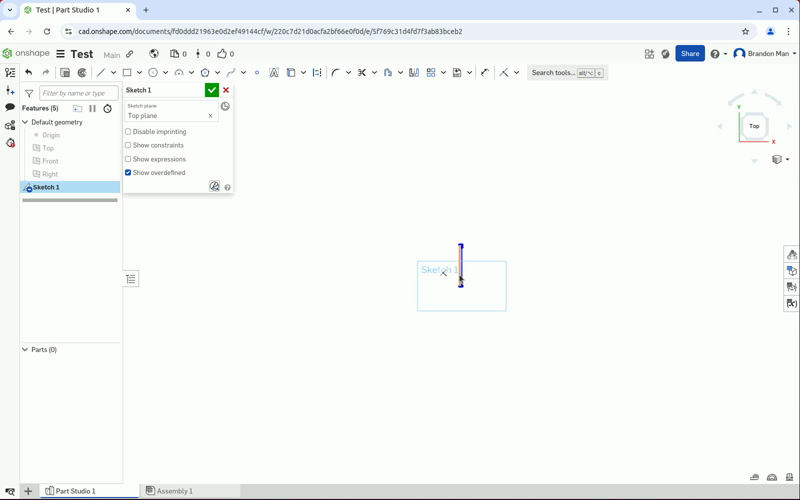
scroll(6)
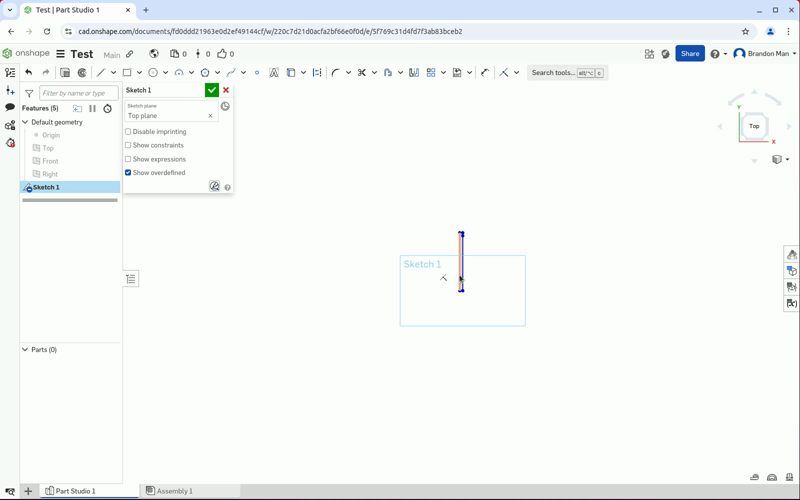
scroll(6)
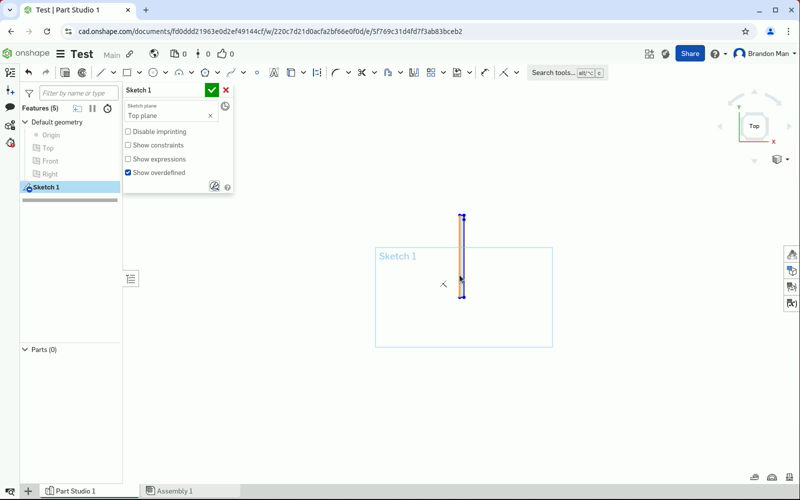
scroll(6)
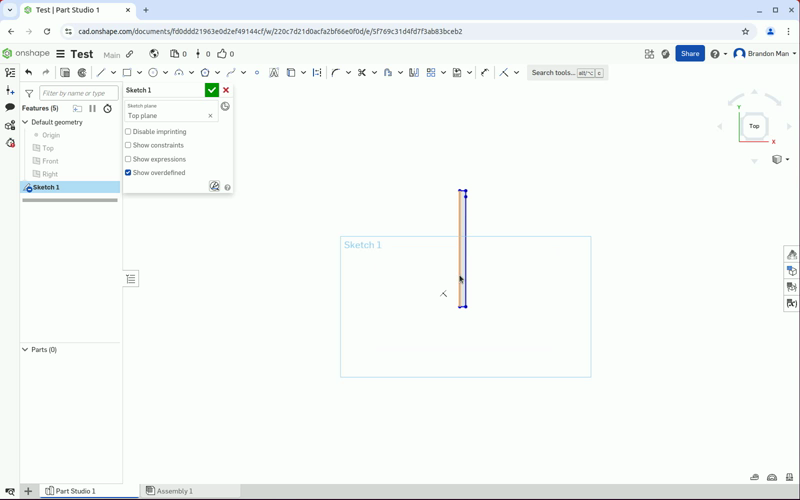
scroll(6)
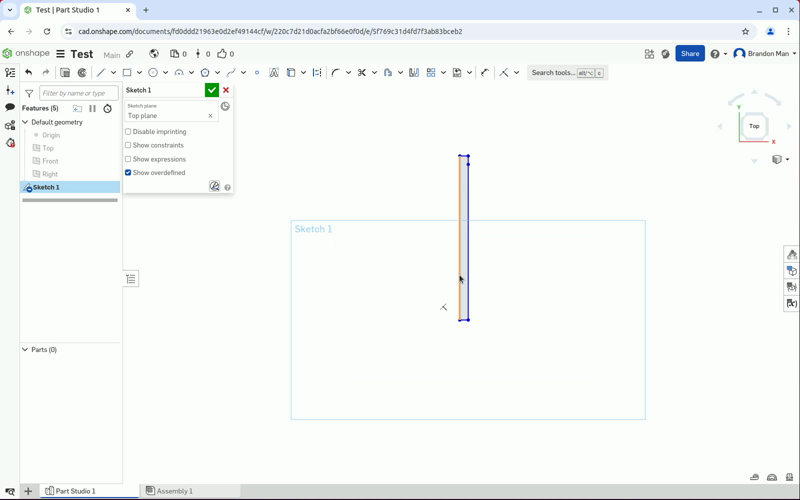
scroll(6)
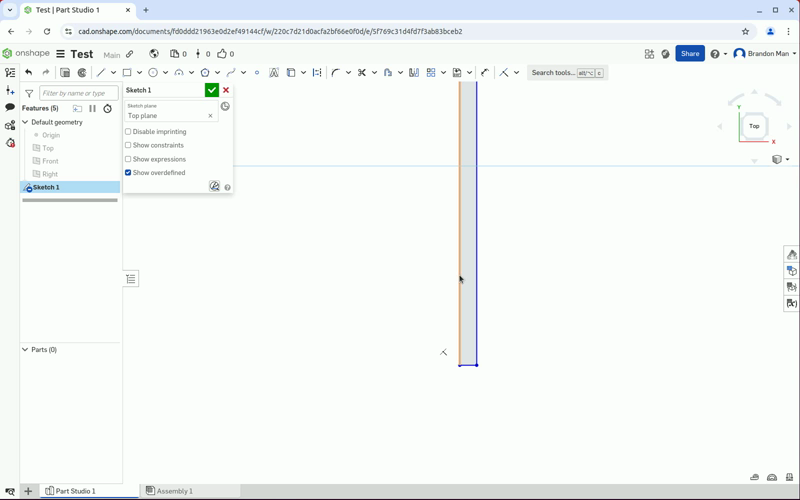
click(459, 274)
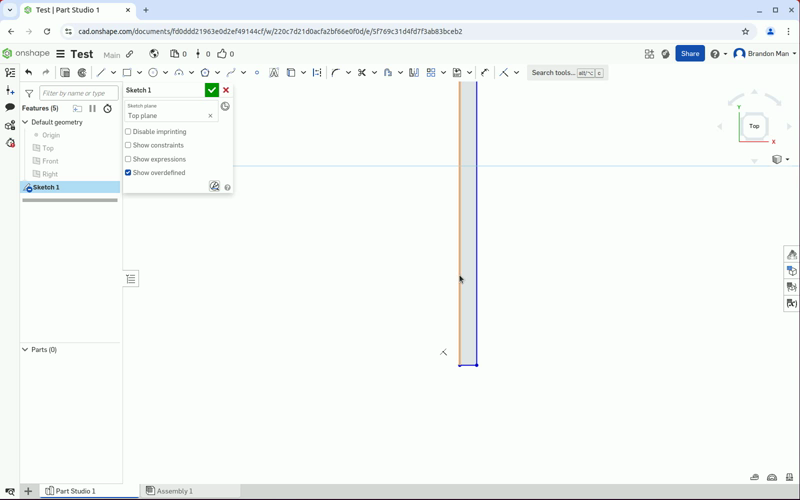
scroll(-6)
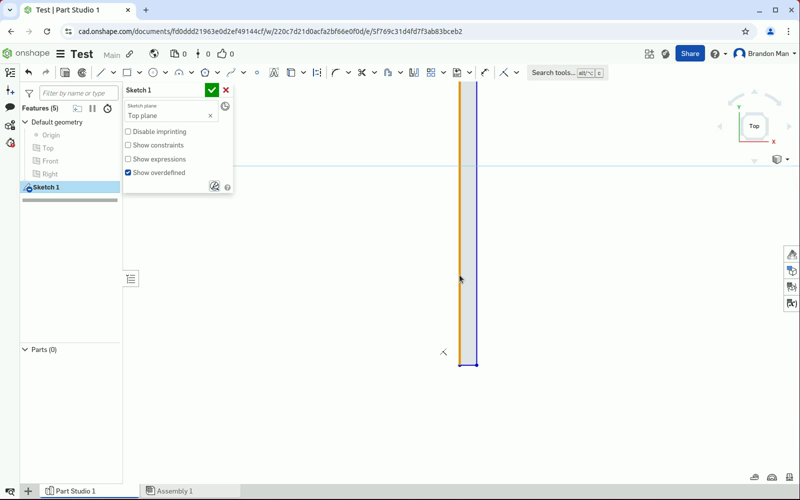
scroll(-6)
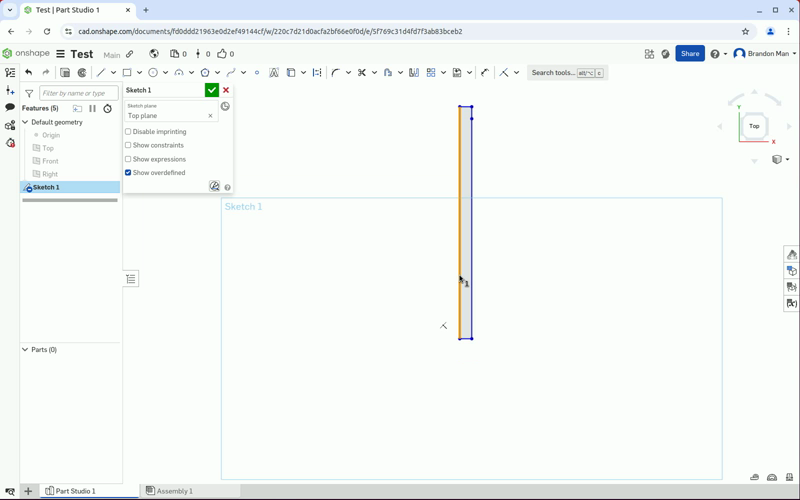
scroll(-6)
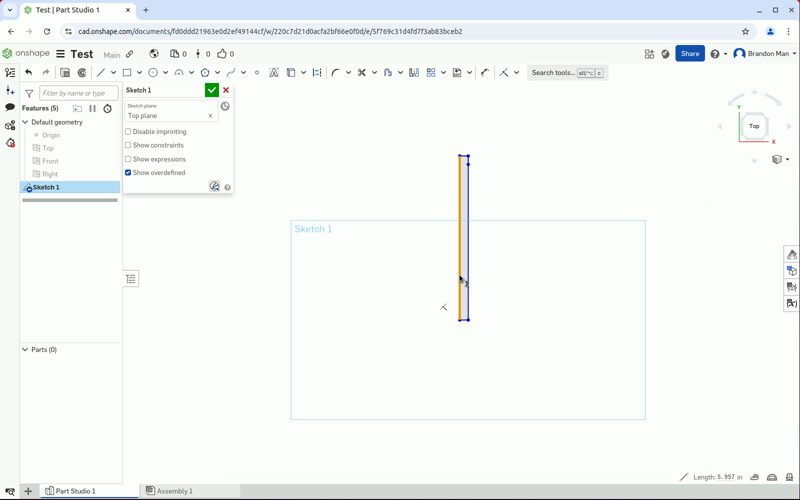
scroll(-6)
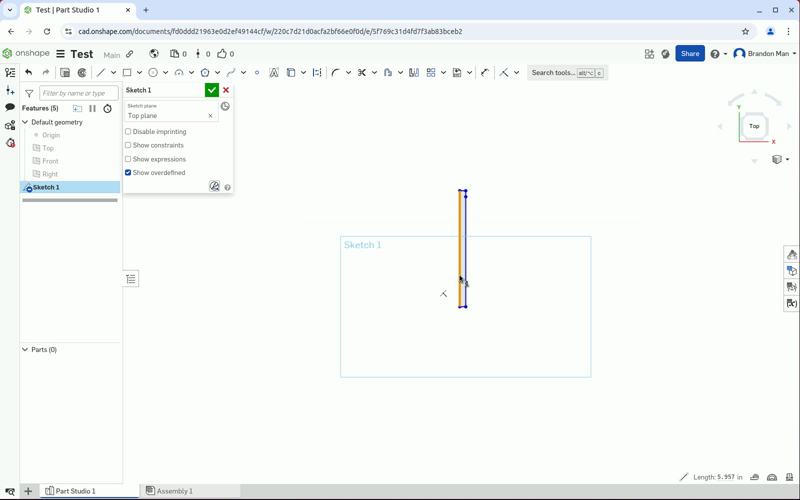
scroll(-6)
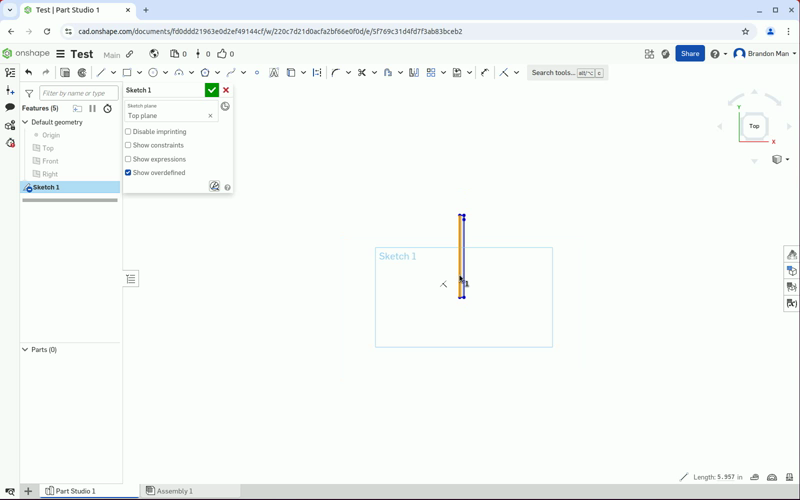
scroll(-6)
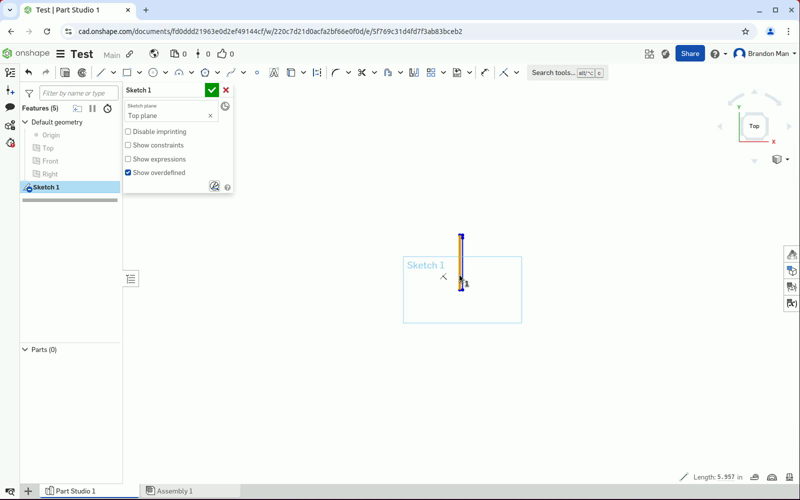
scroll(-6)
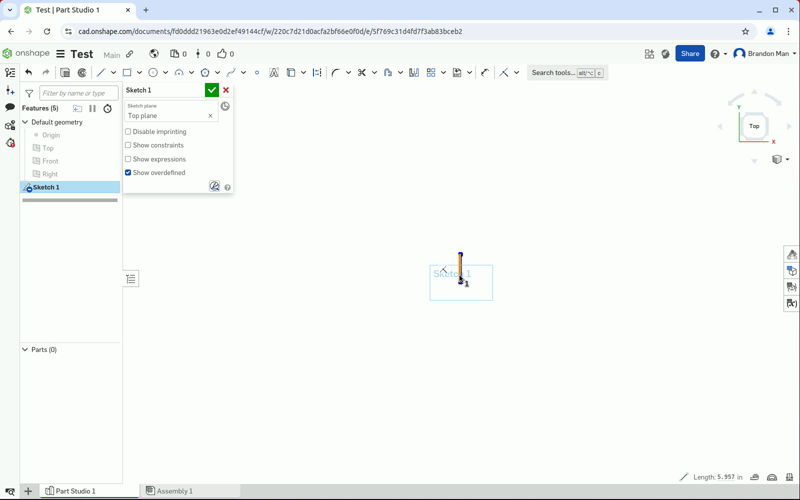
mouse_move(73, 352)
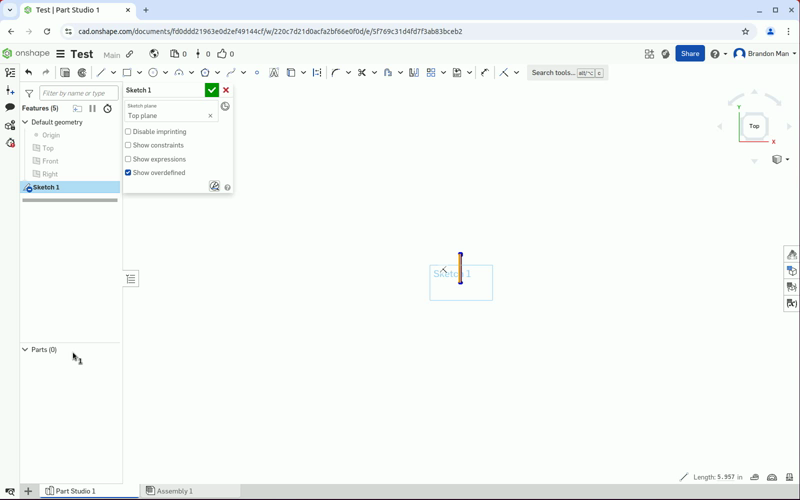
key(shift+y)
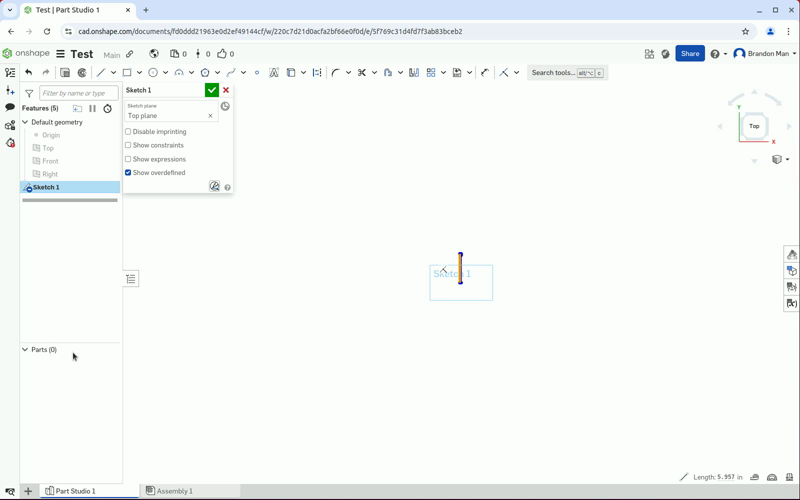
key(shift+e)
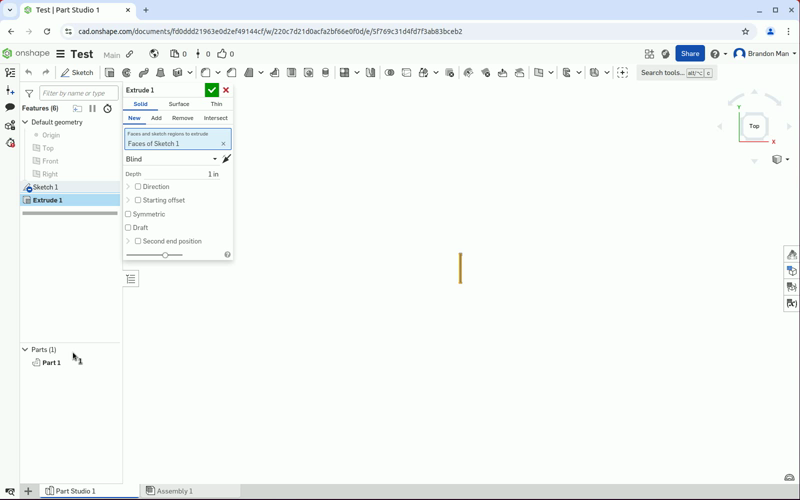
mouse_move(143, 106)
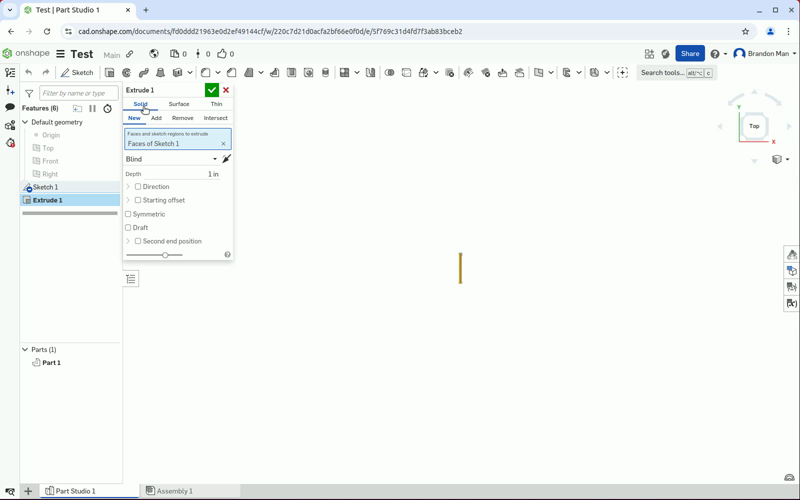
click(143, 106)
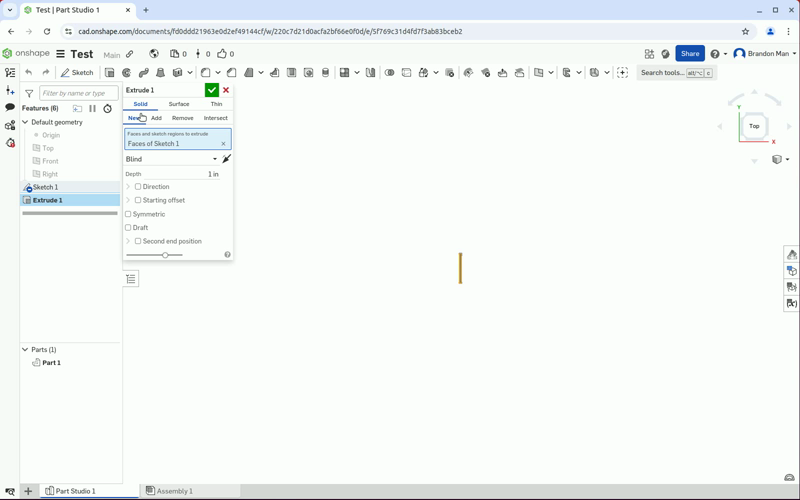
mouse_move(137, 120)
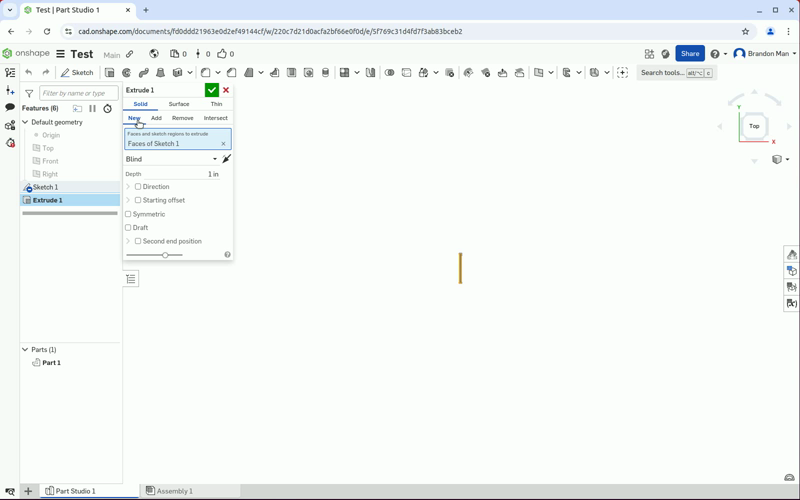
click(137, 120)
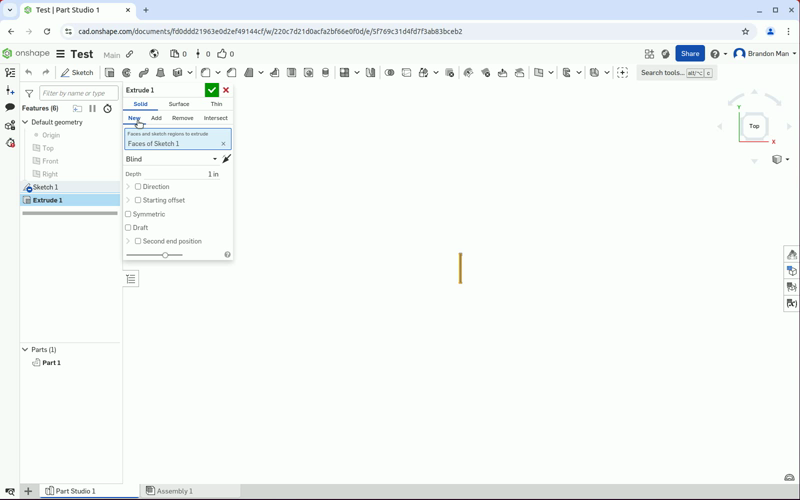
key(tab, 4)
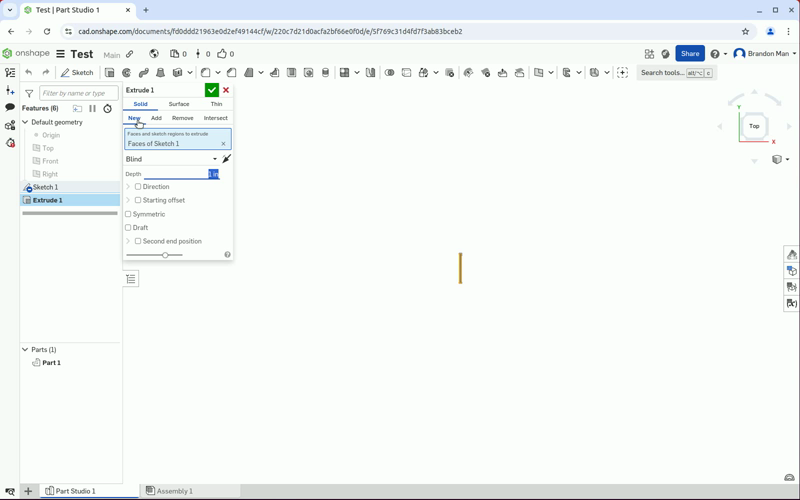
text(10.832)
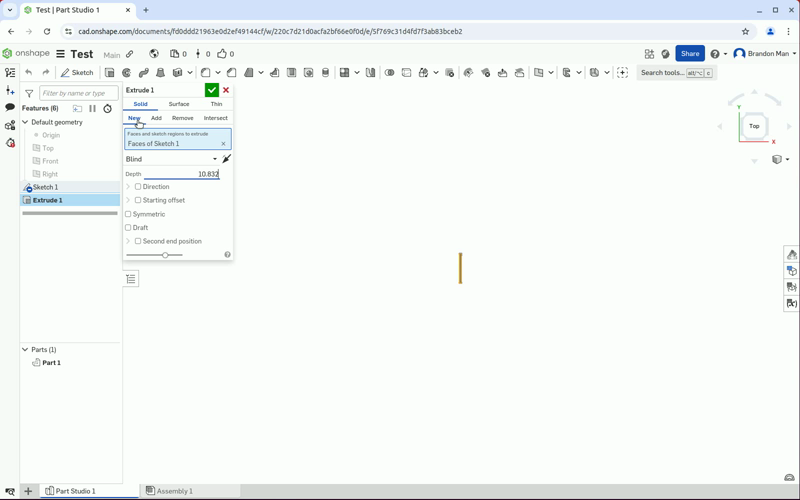
key(enter)
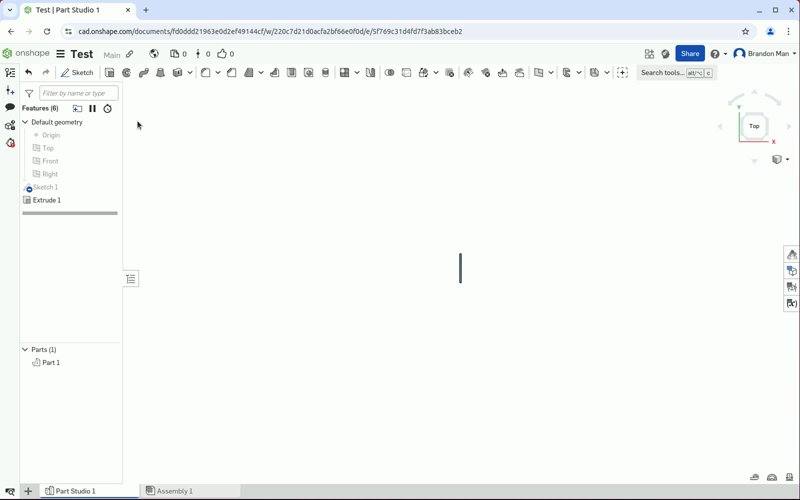
key(shift+h)
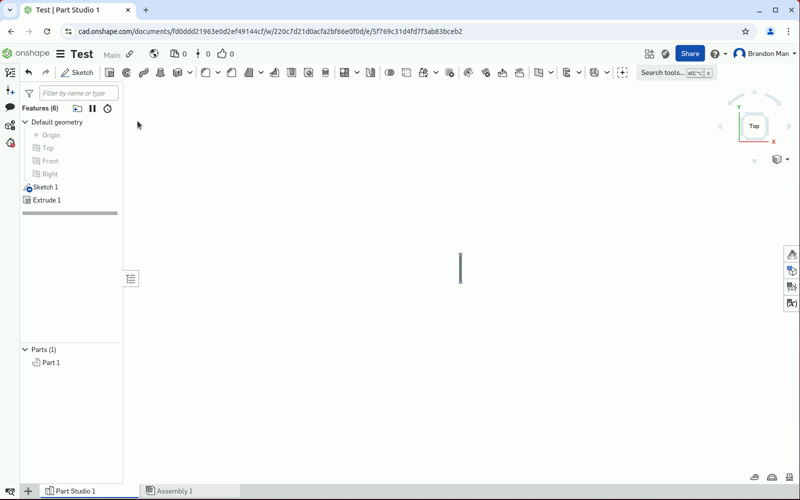
key(shift+h)
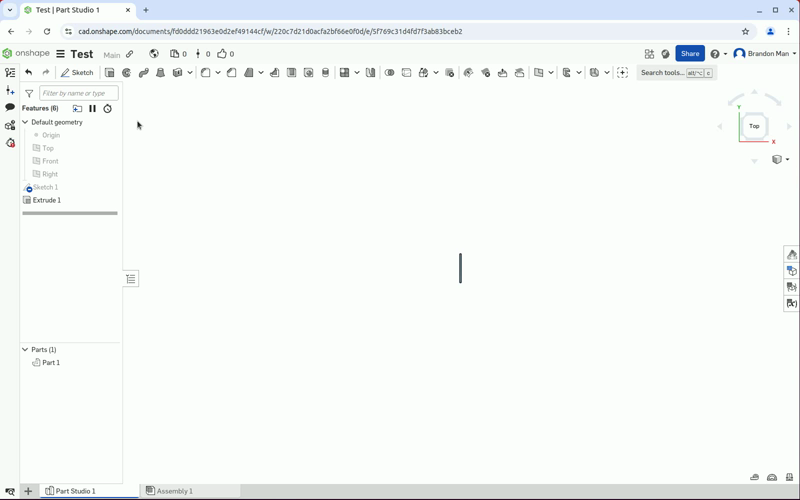
mouse_move(73, 189)
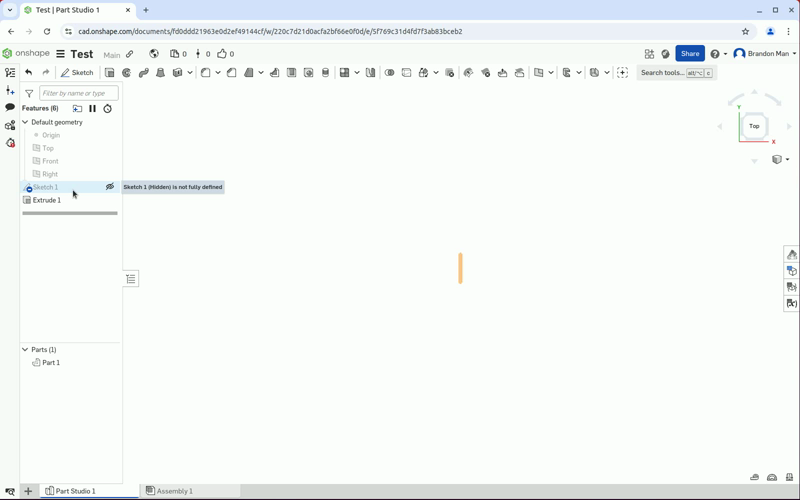
click(73, 189)
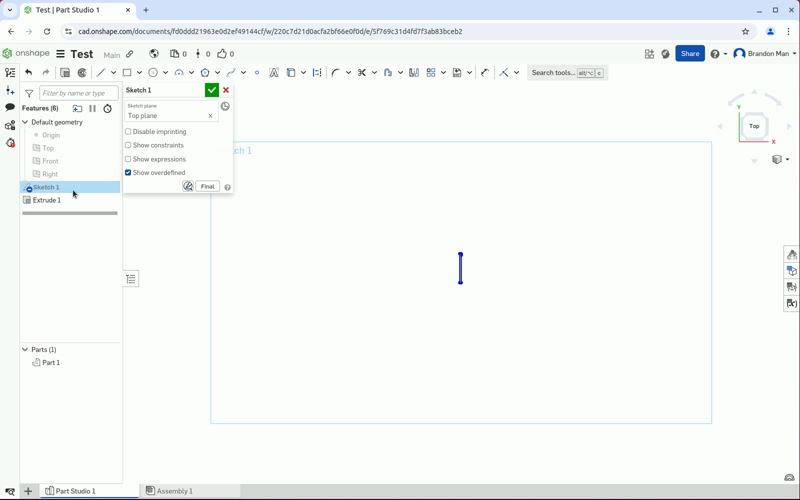
mouse_move(229, 92)
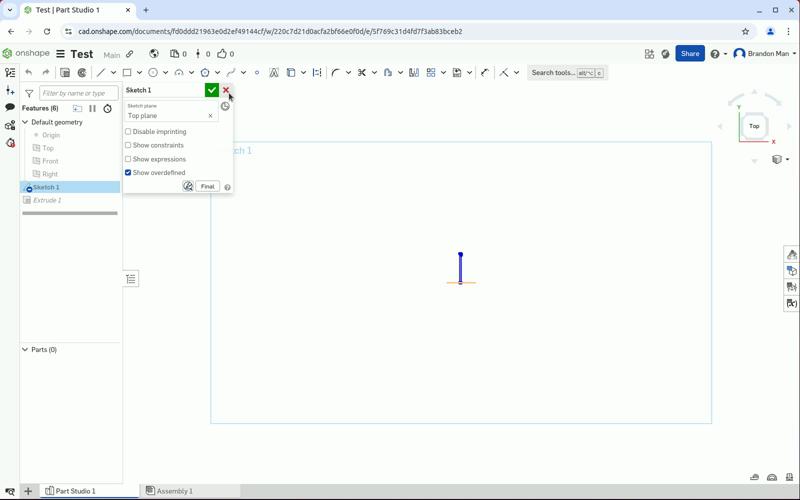
click(229, 92)
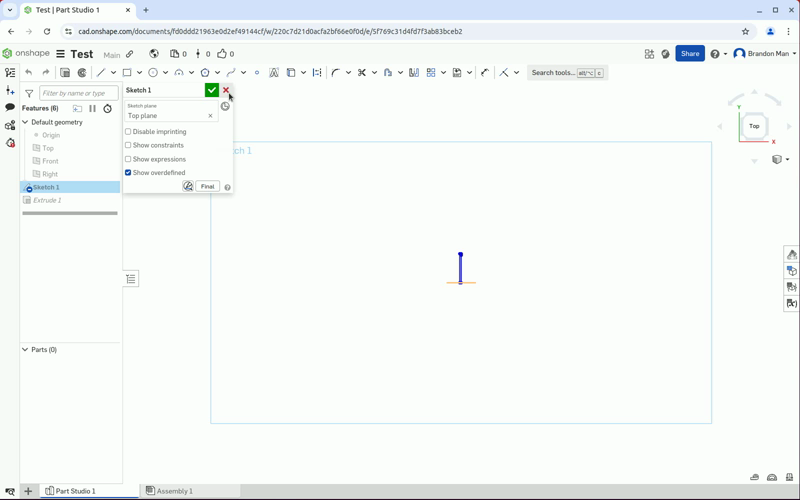
key(shift+s)
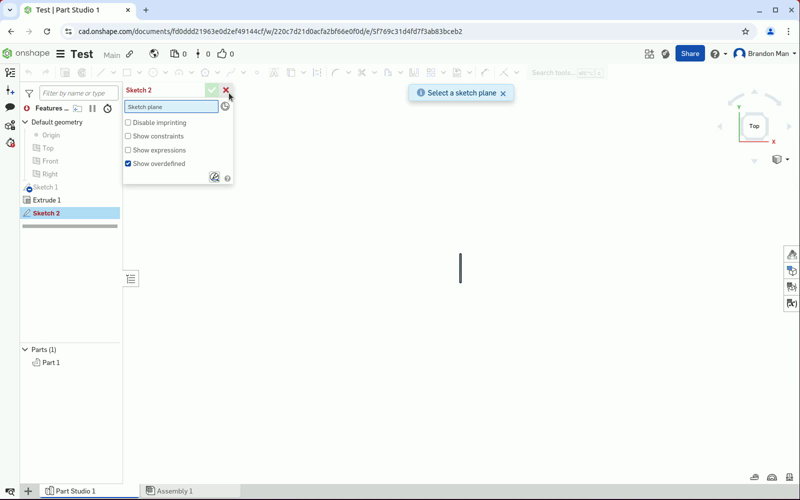
mouse_move(73, 150)
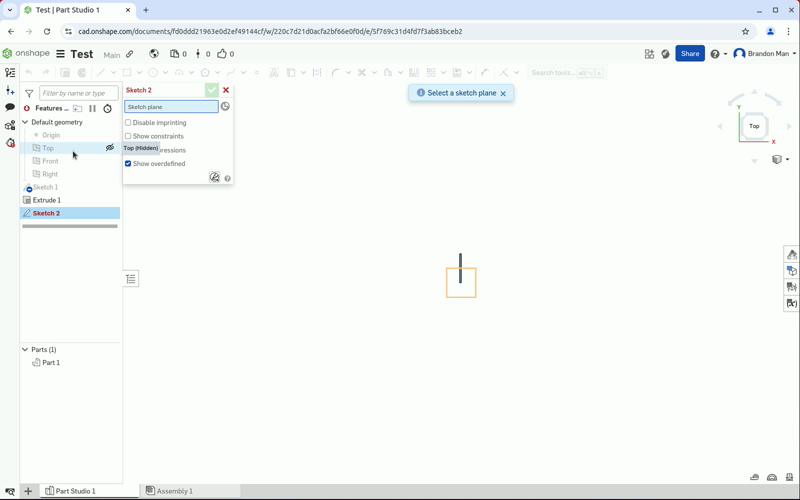
click(73, 150)
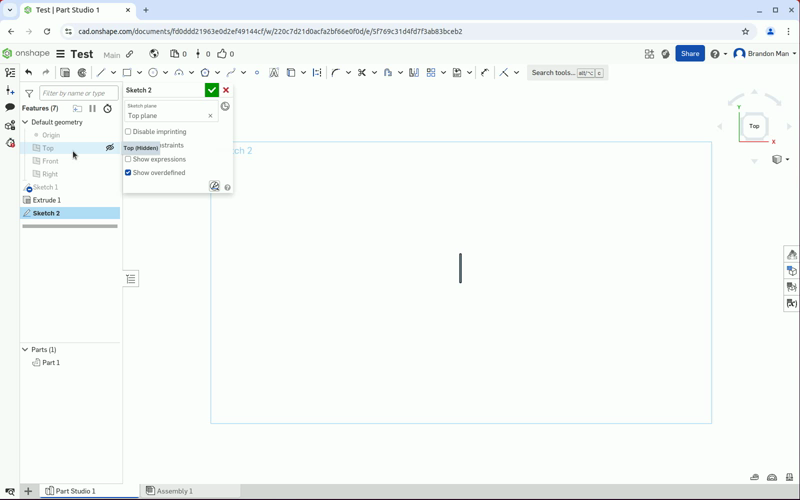
mouse_move(73, 352)
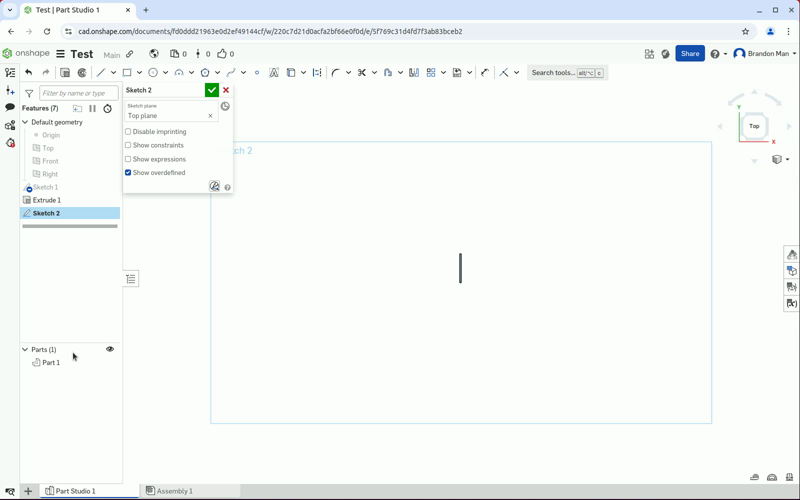
key(y)
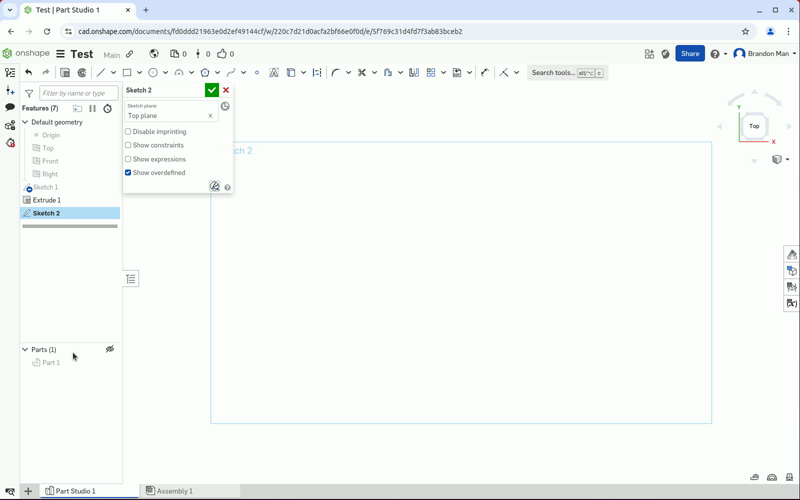
key(l)
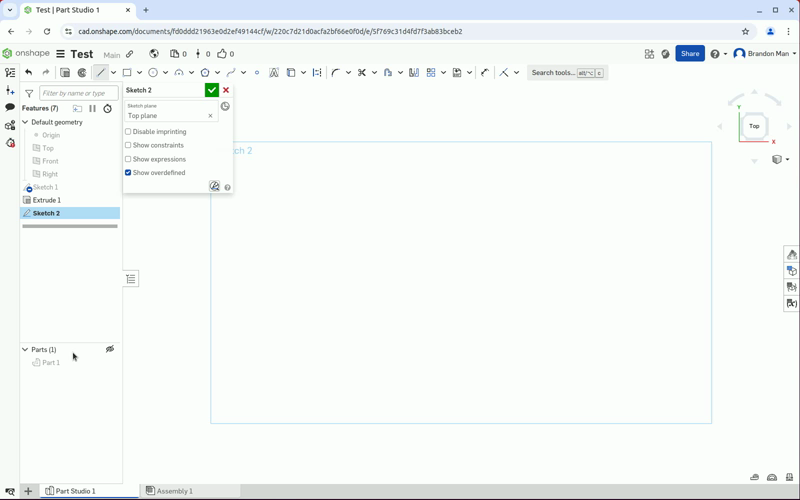
key_down(shift)
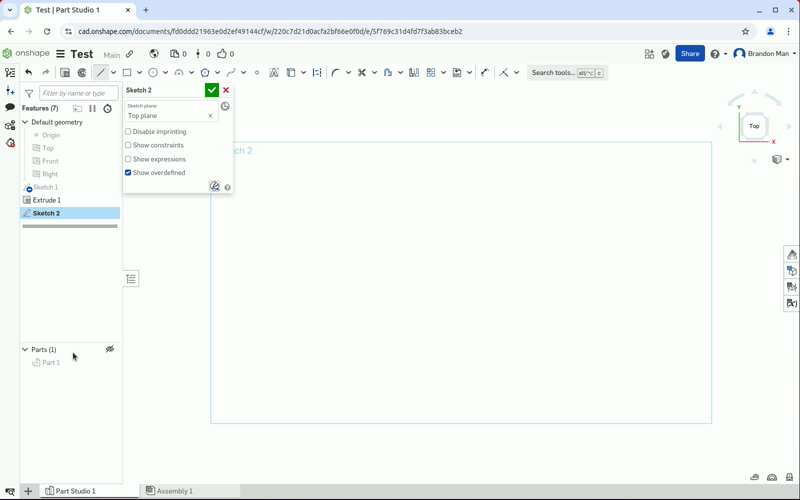
mouse_move(460, 255)
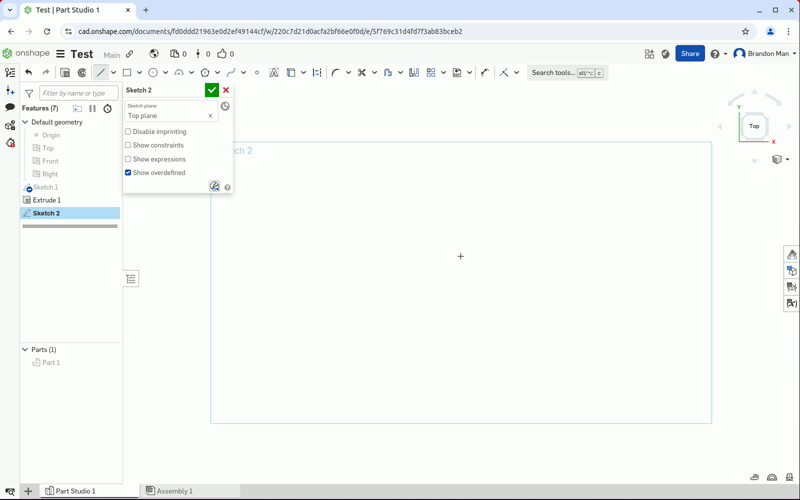
click(460, 255)
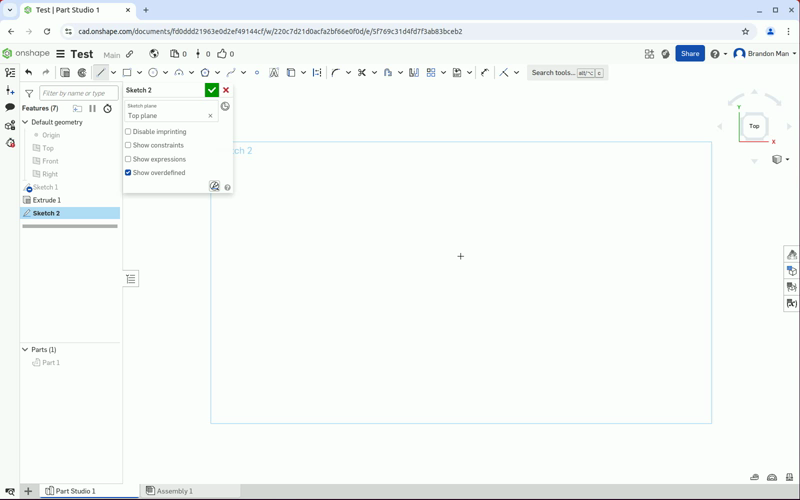
key_up(shift)
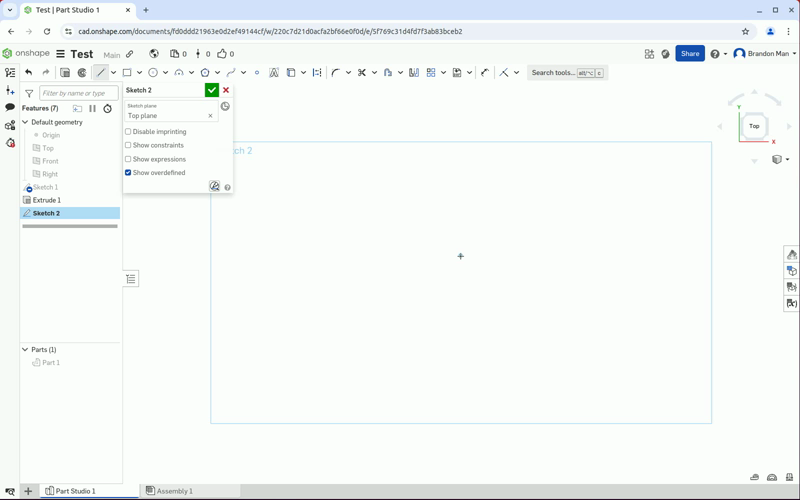
key_down(shift)
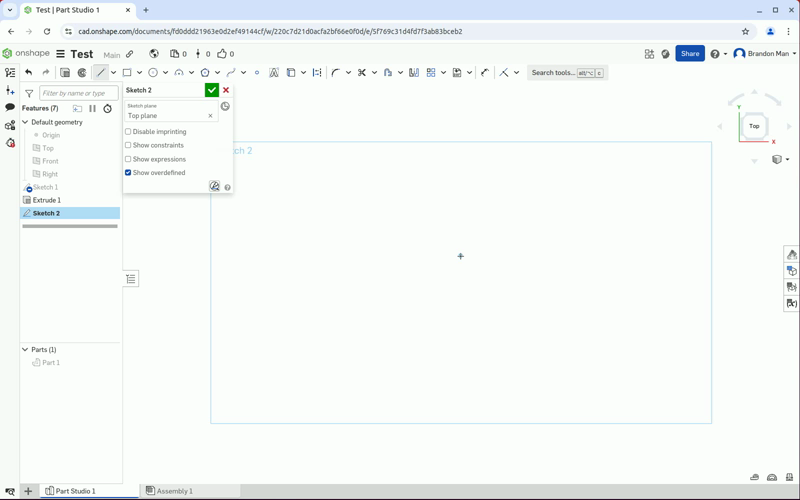
mouse_move(543, 255)
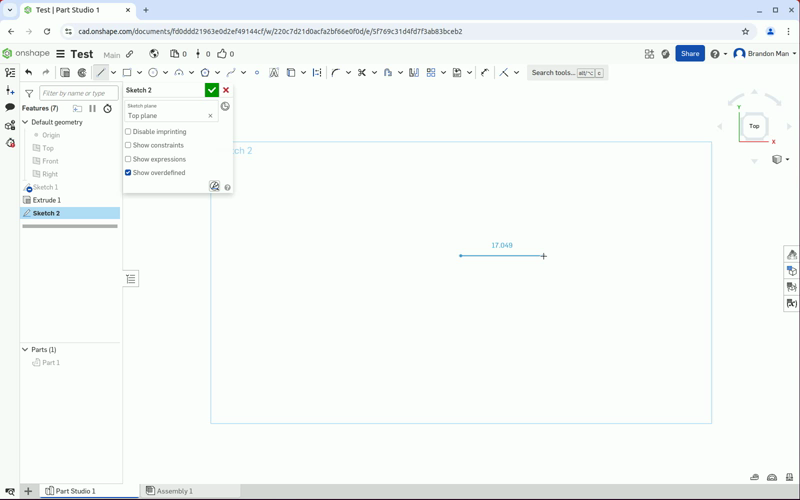
click(543, 255)
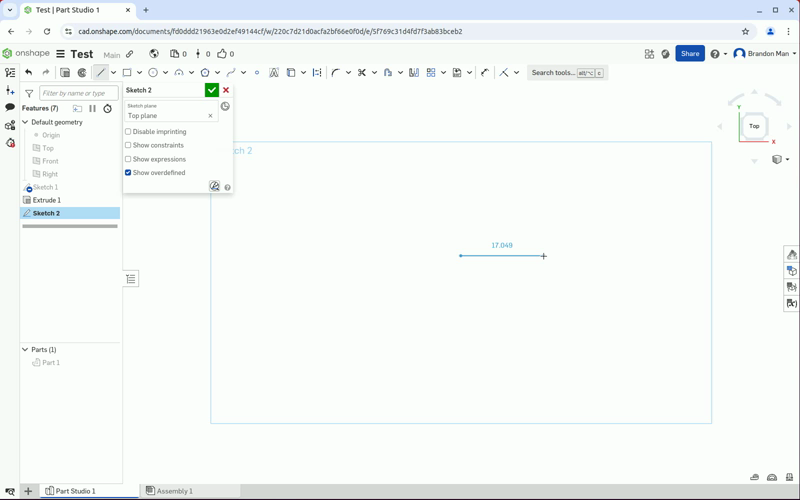
key_up(shift)
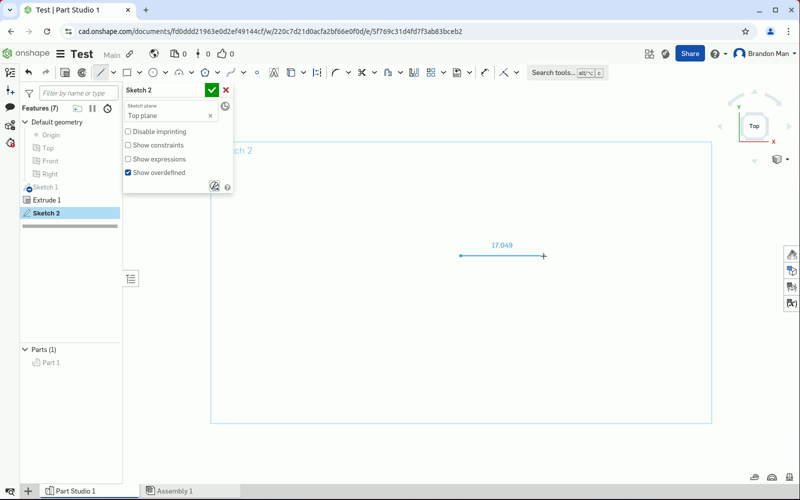
key_down(shift)
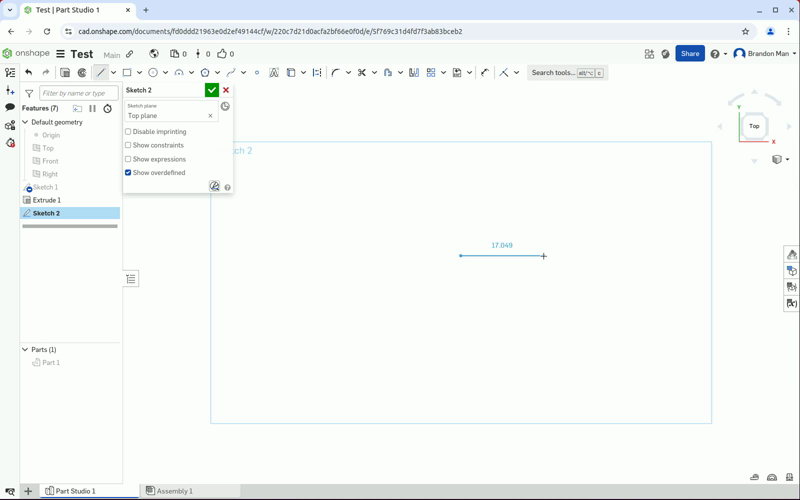
mouse_move(573, 255)
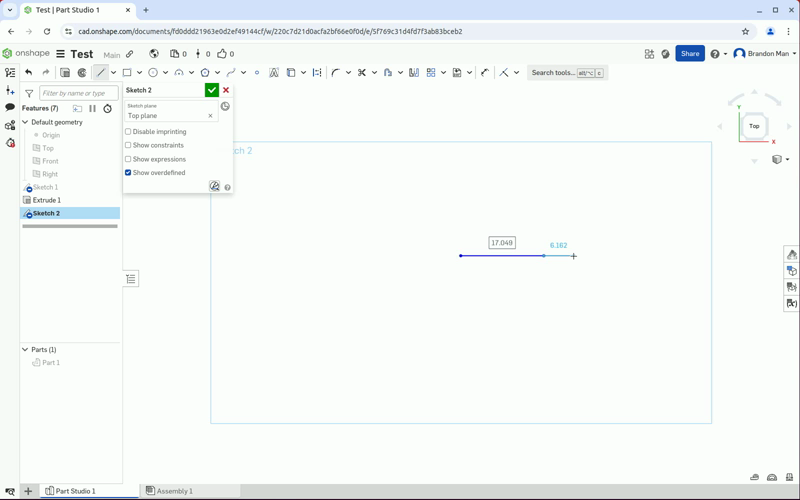
mouse_move(545, 255)
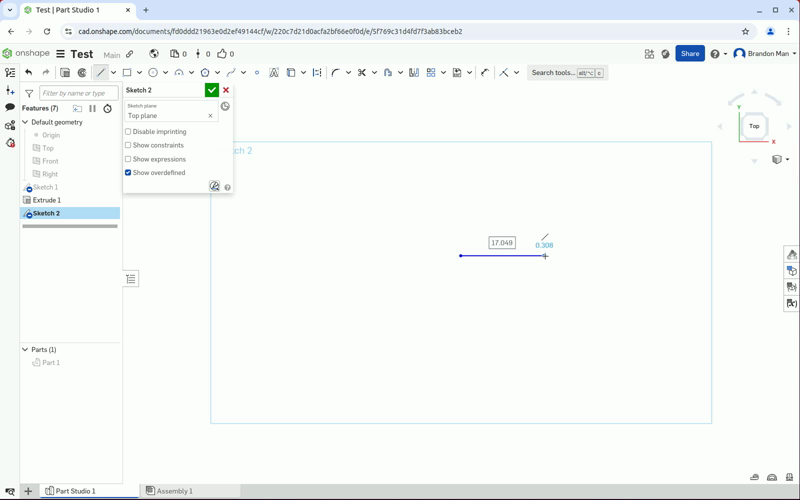
scroll(6)
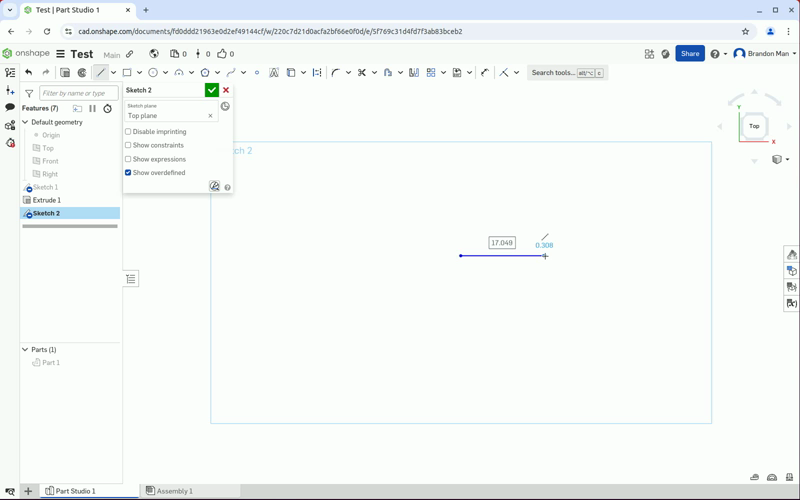
scroll(6)
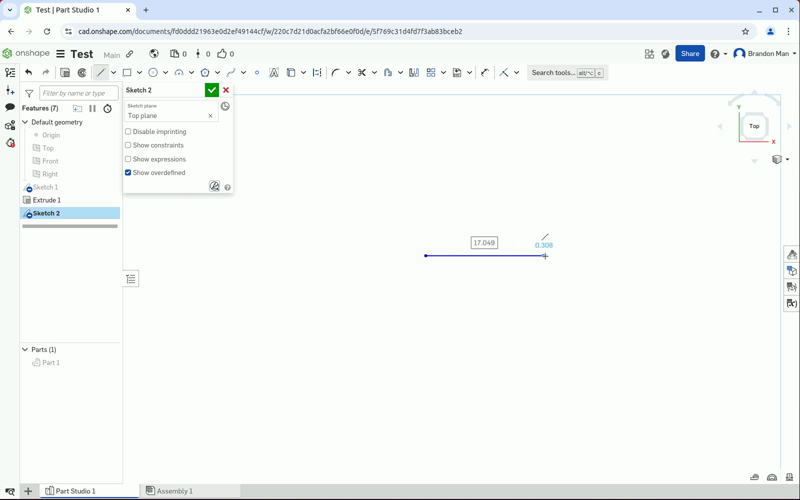
scroll(6)
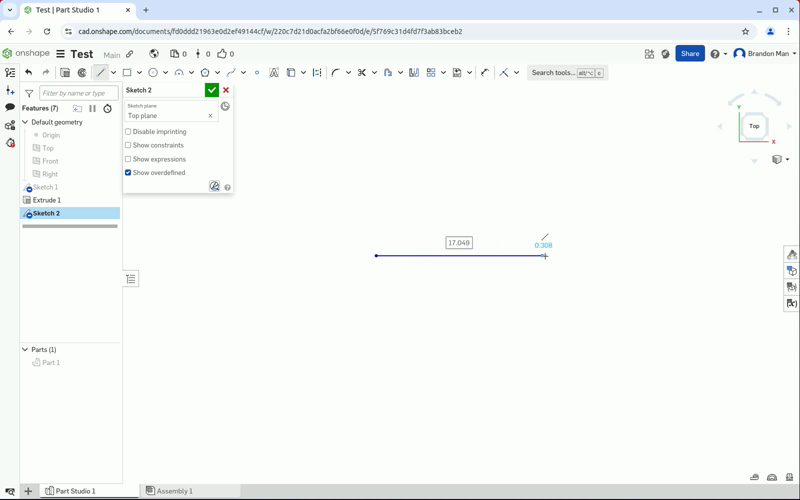
scroll(6)
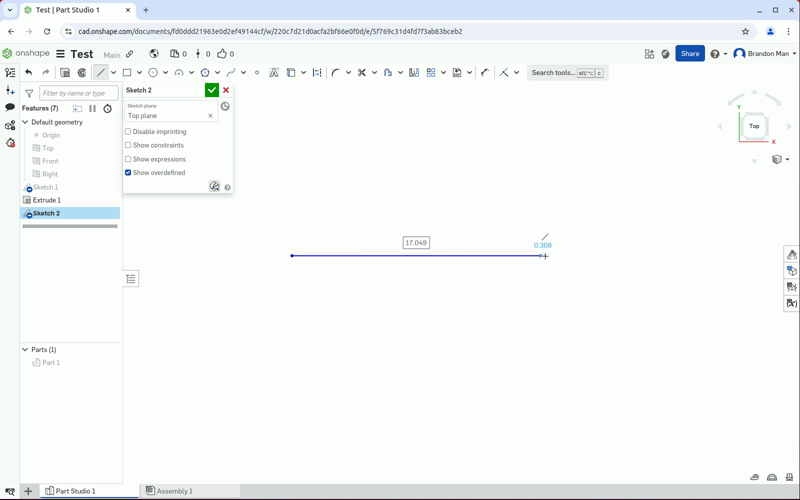
scroll(6)
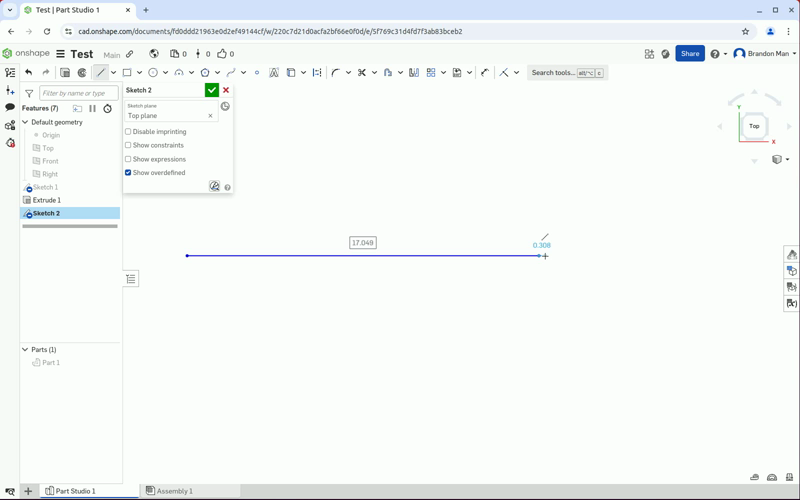
scroll(6)
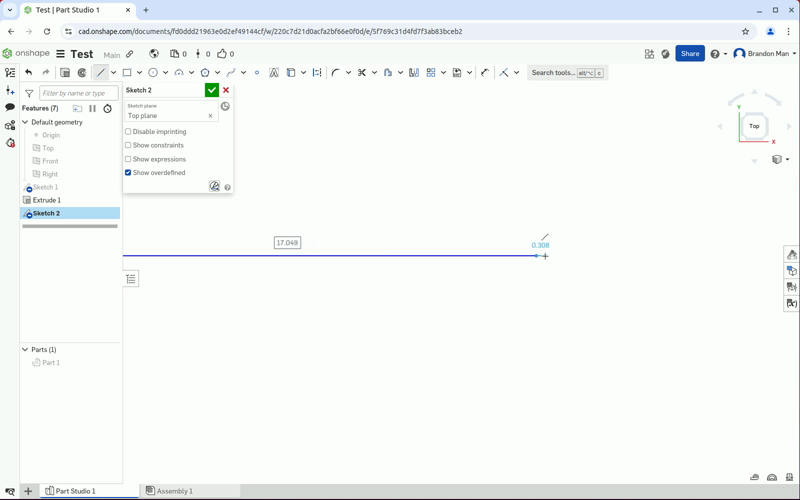
scroll(6)
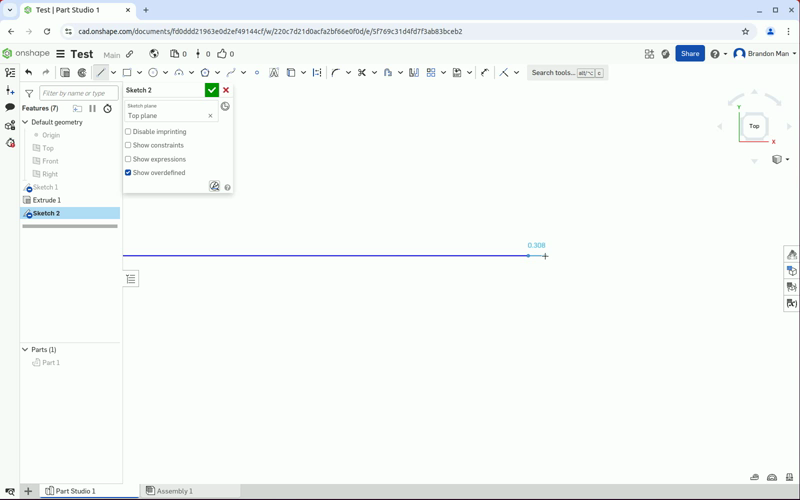
click(545, 255)
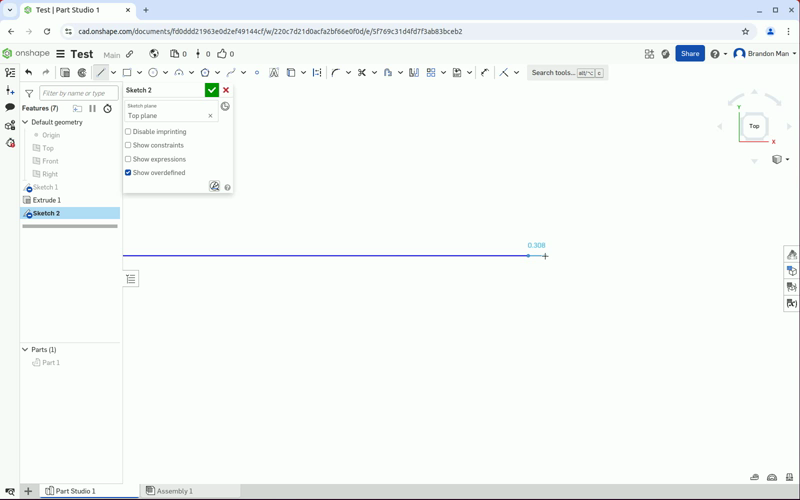
scroll(-6)
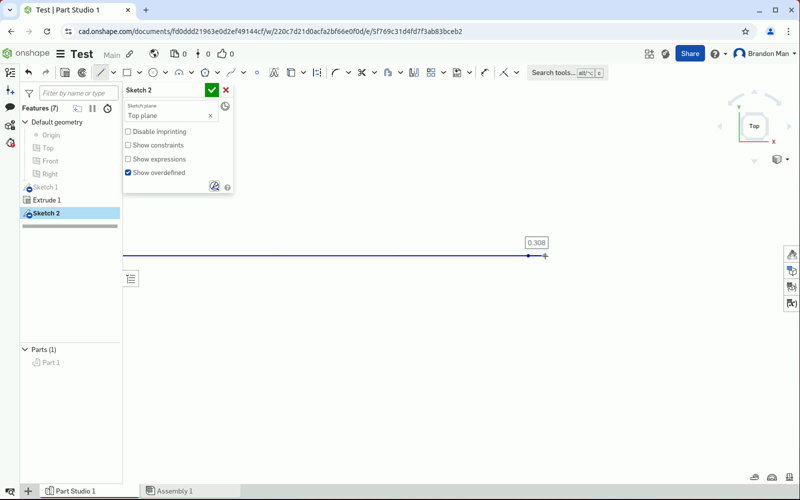
scroll(-6)
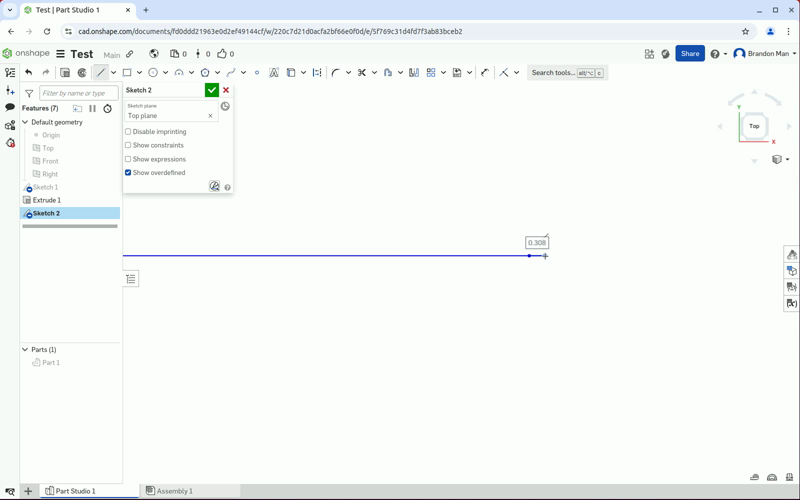
scroll(-6)
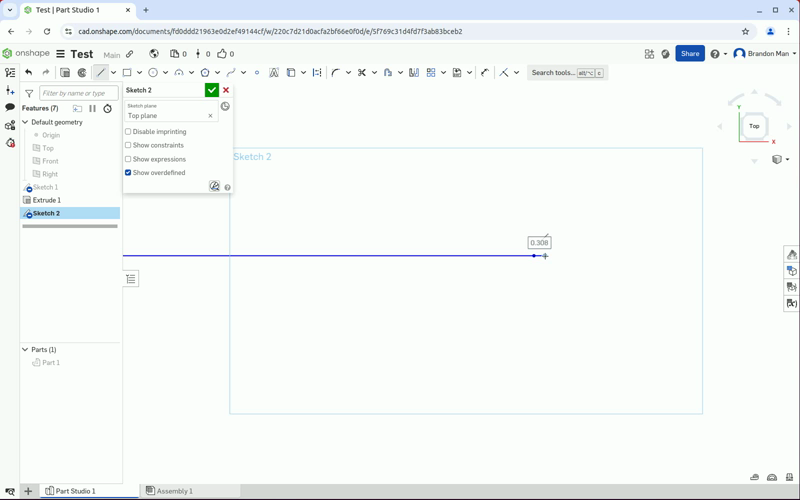
scroll(-6)
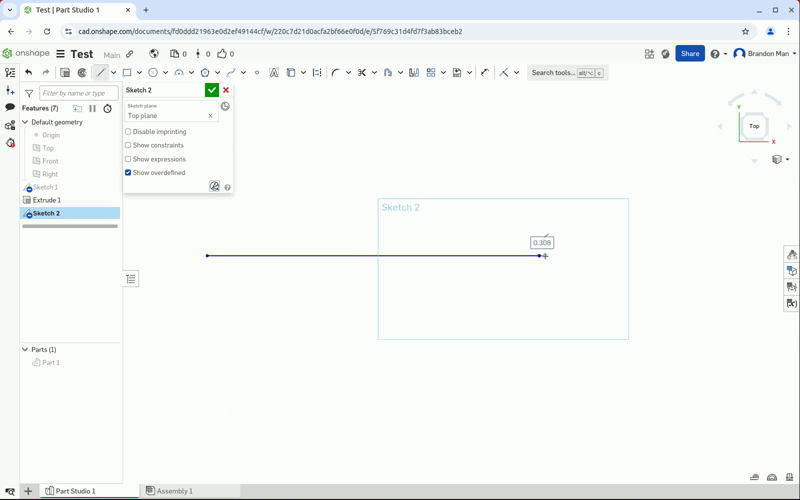
scroll(-6)
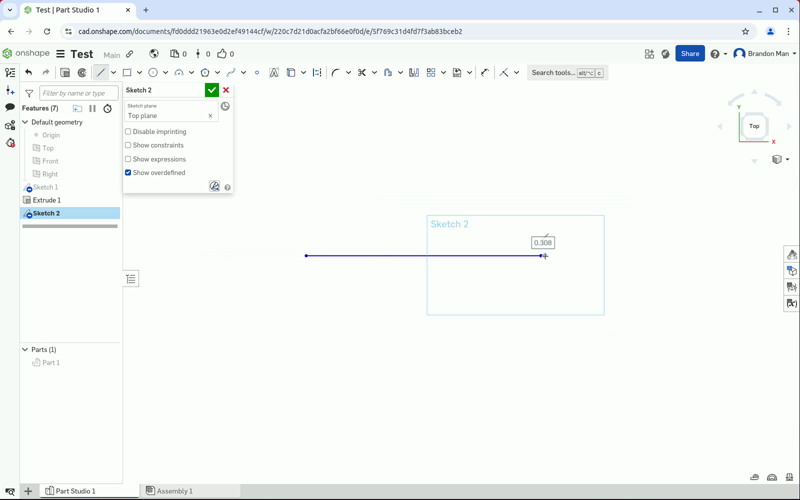
scroll(-6)
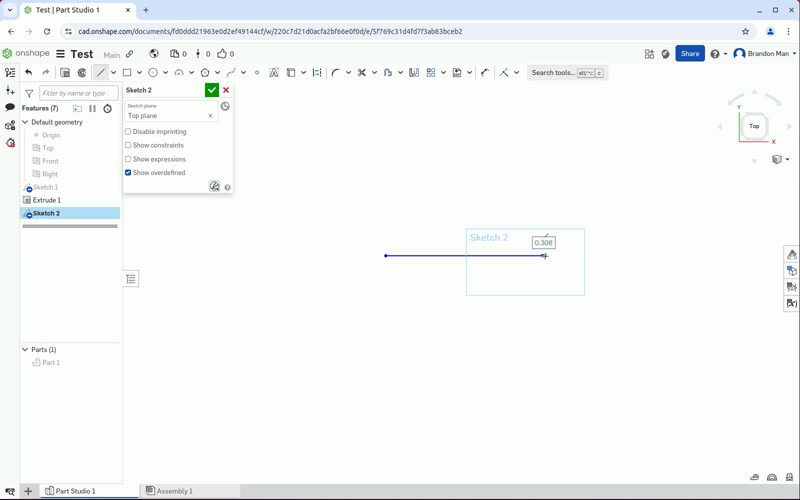
scroll(-6)
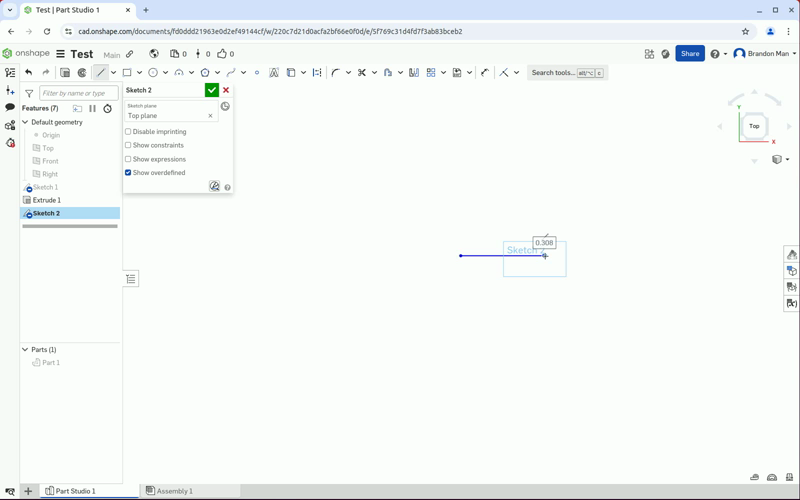
key_up(shift)
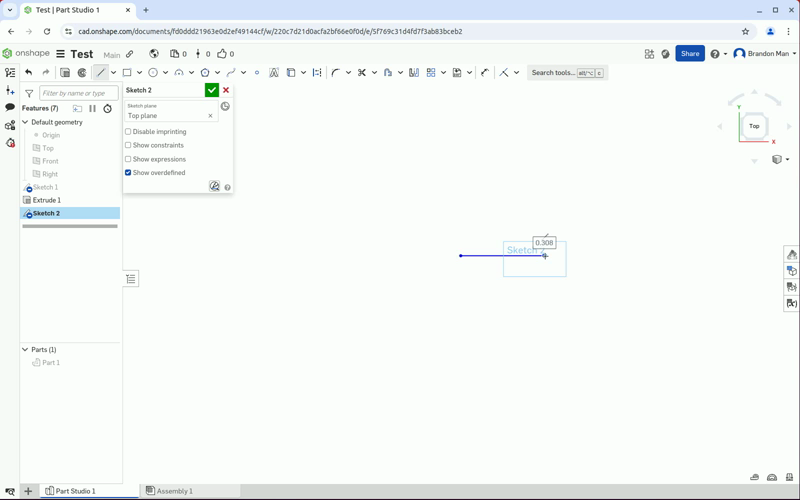
key_down(shift)
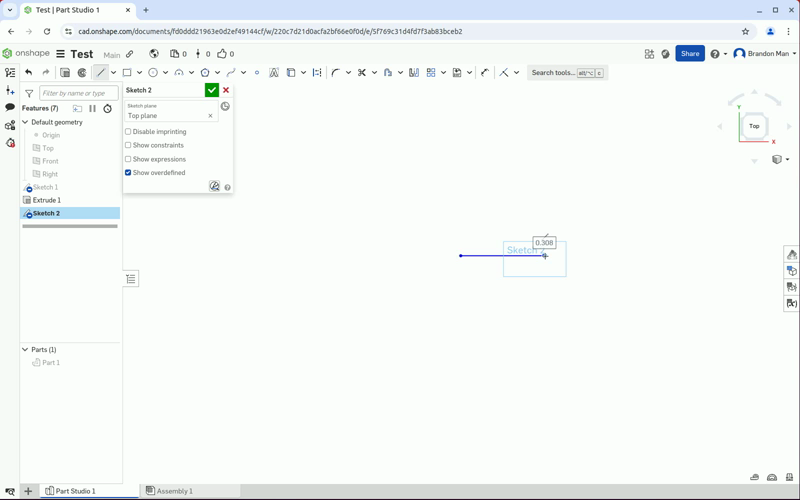
mouse_move(575, 255)
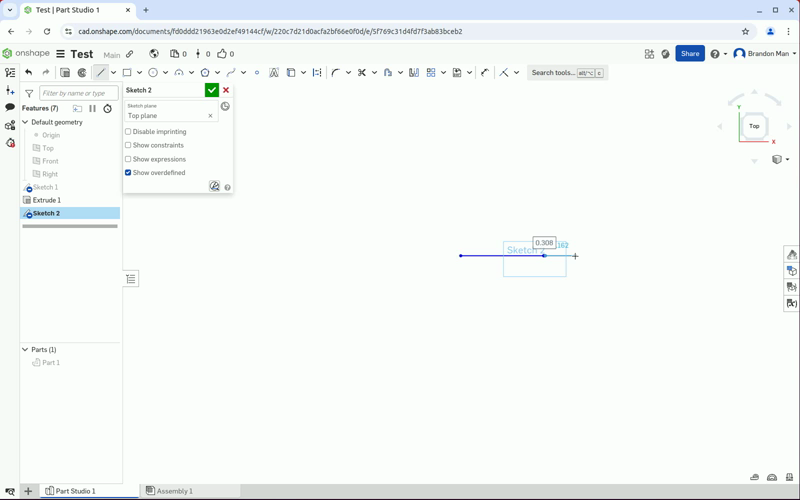
mouse_move(545, 254)
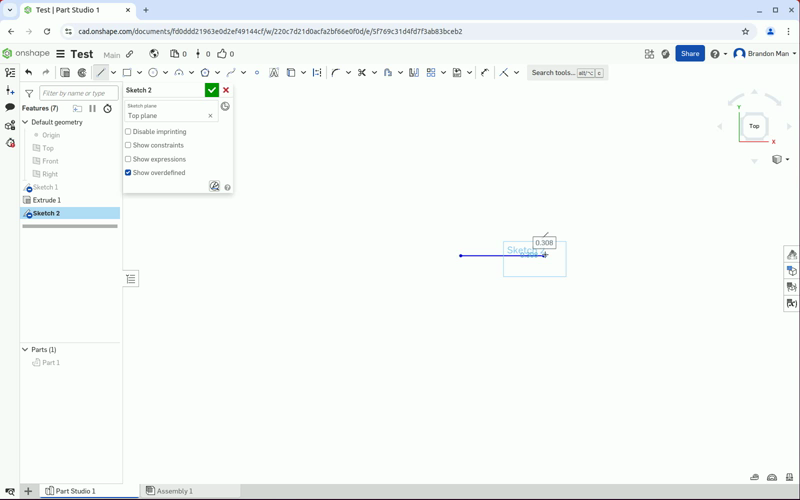
scroll(6)
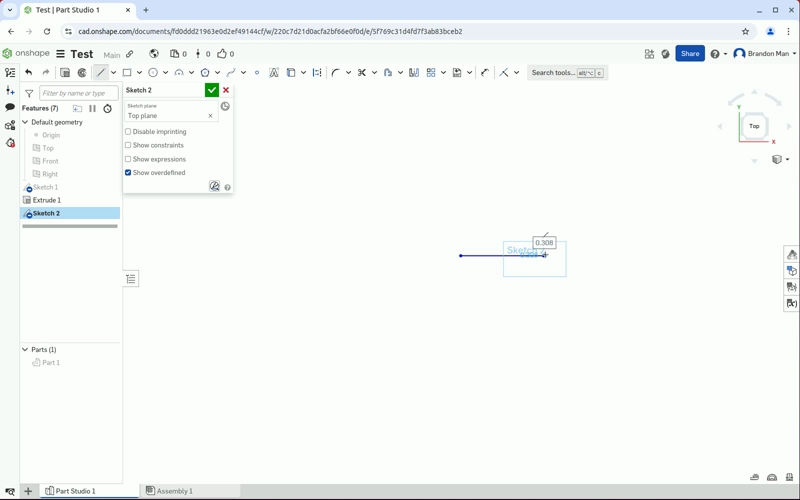
scroll(6)
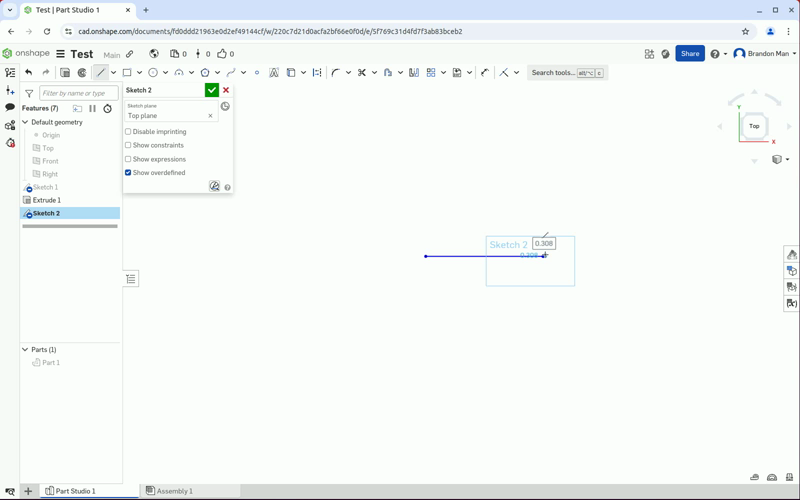
scroll(6)
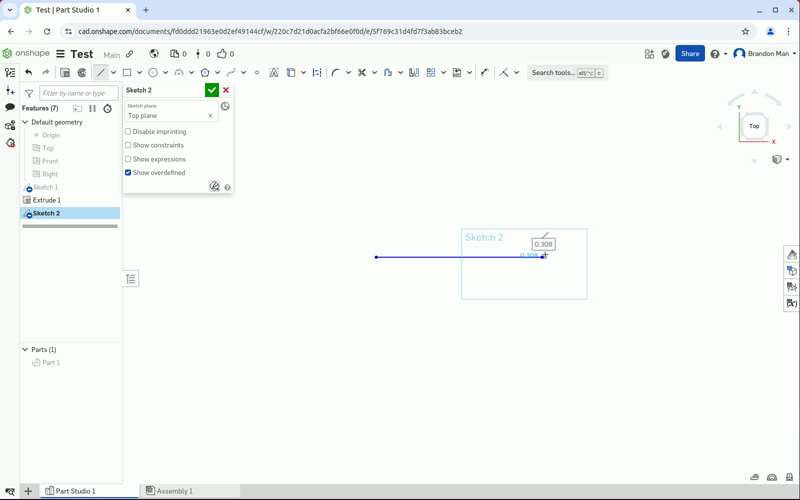
scroll(6)
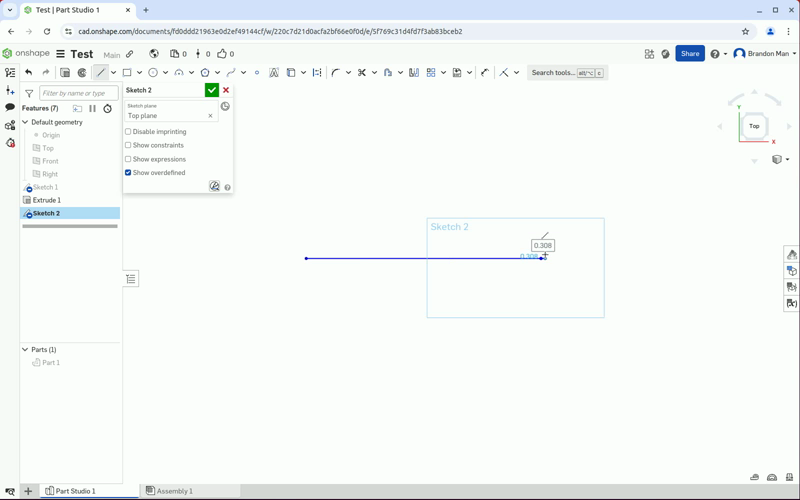
scroll(6)
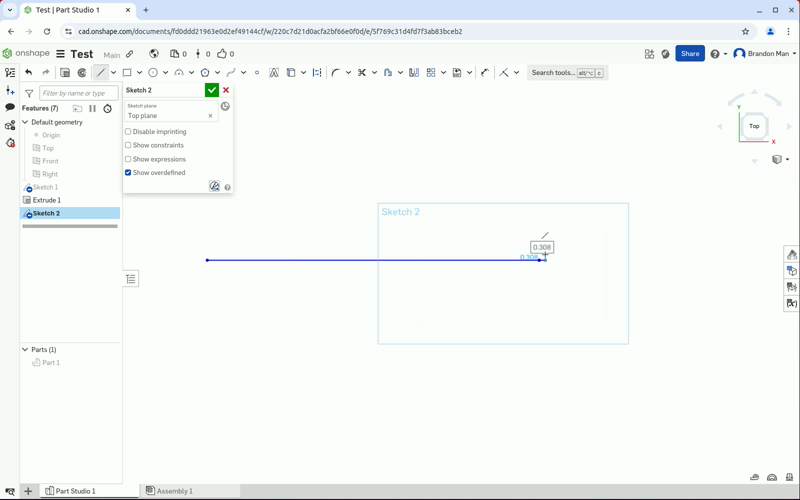
scroll(6)
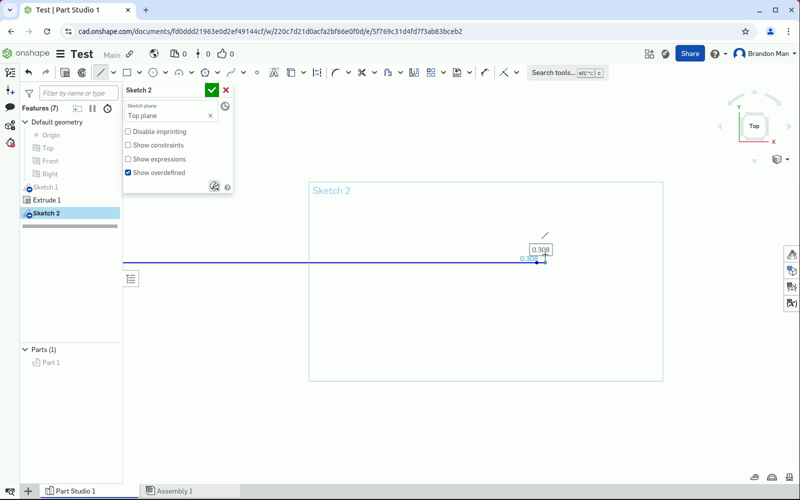
scroll(6)
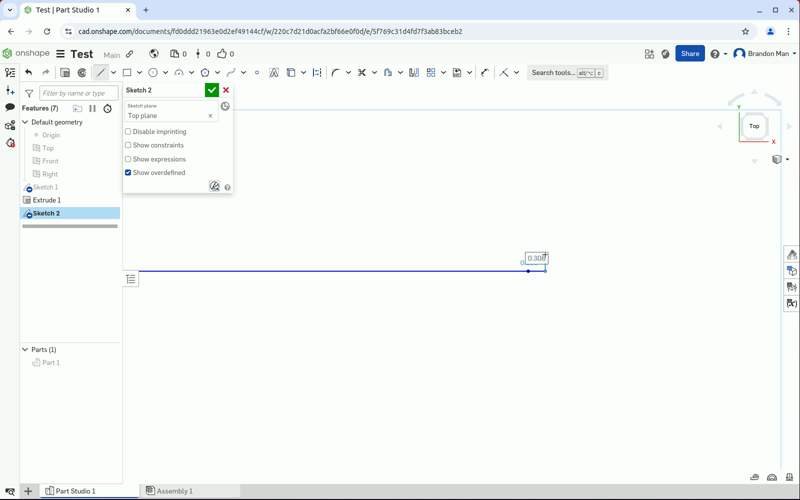
click(545, 254)
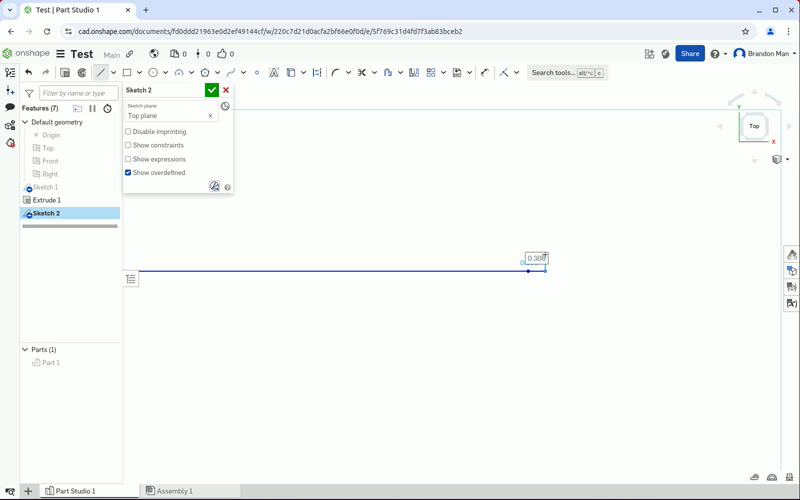
scroll(-6)
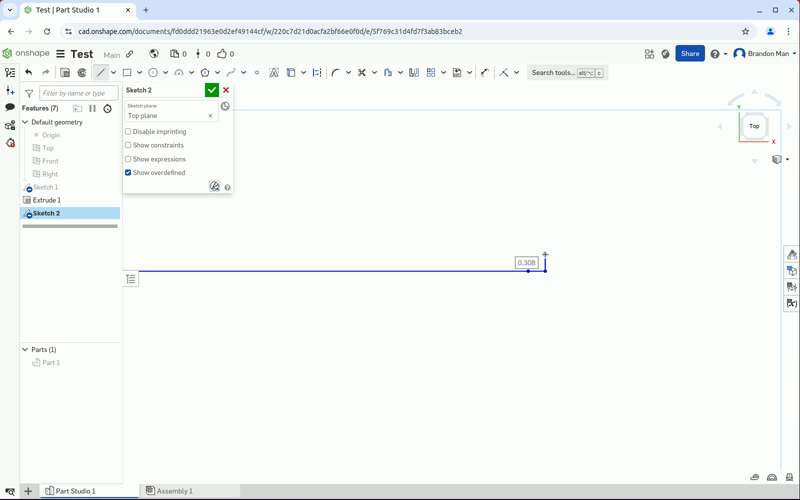
scroll(-6)
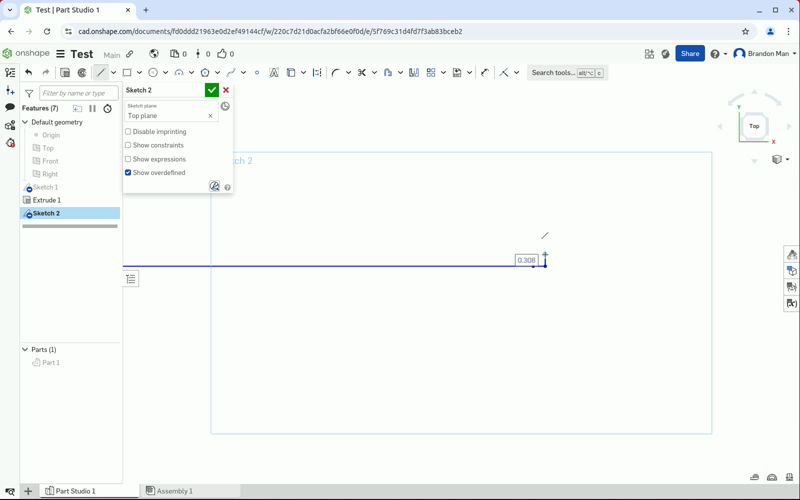
scroll(-6)
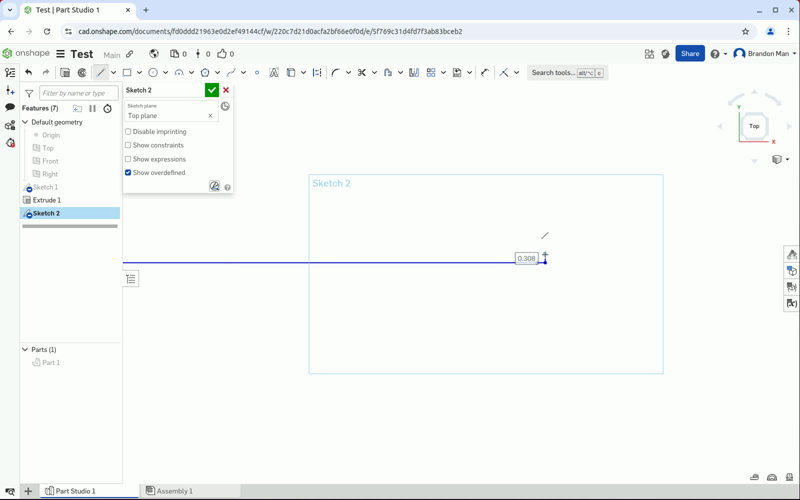
scroll(-6)
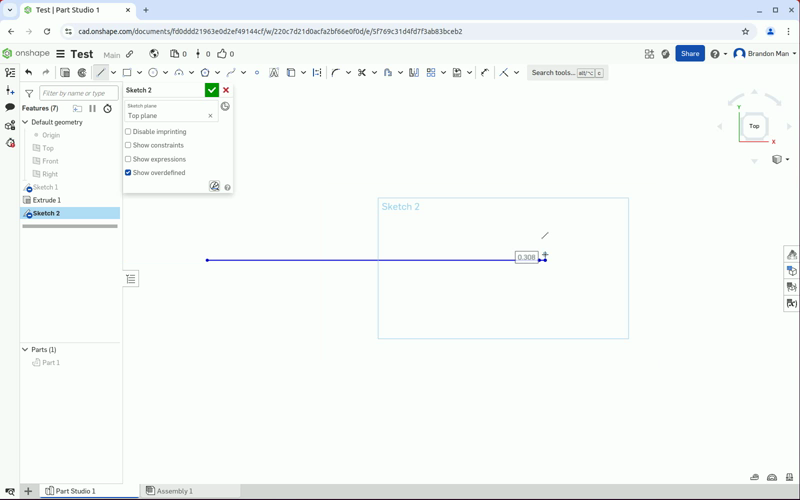
scroll(-6)
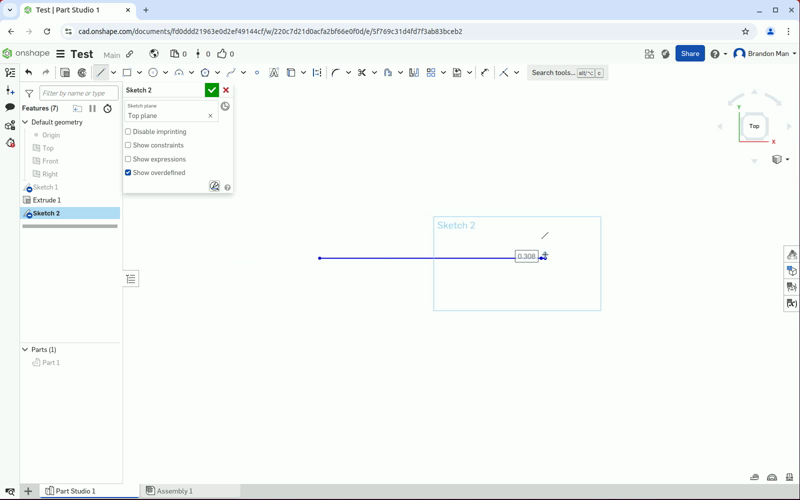
scroll(-6)
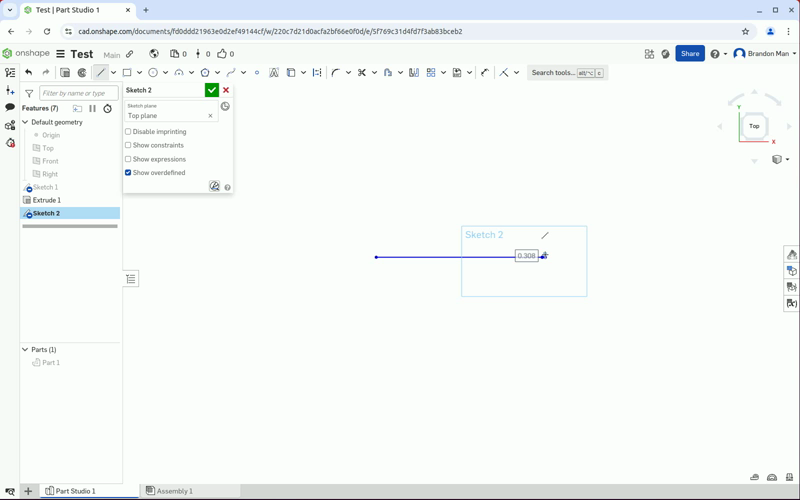
scroll(-6)
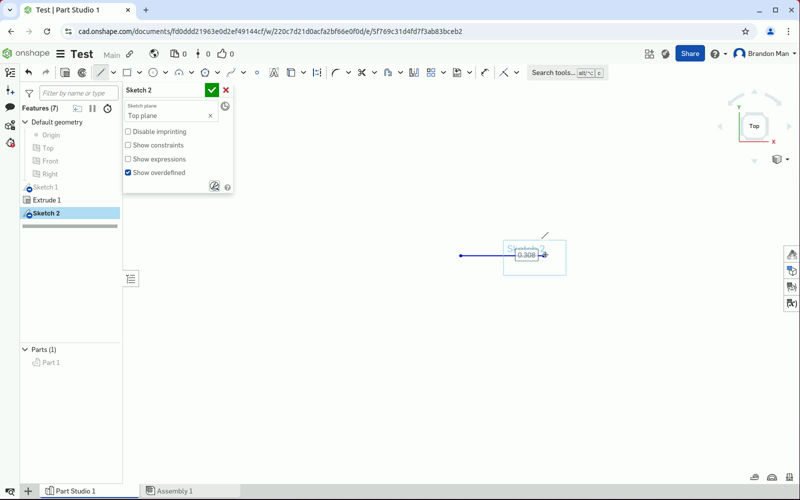
key_up(shift)
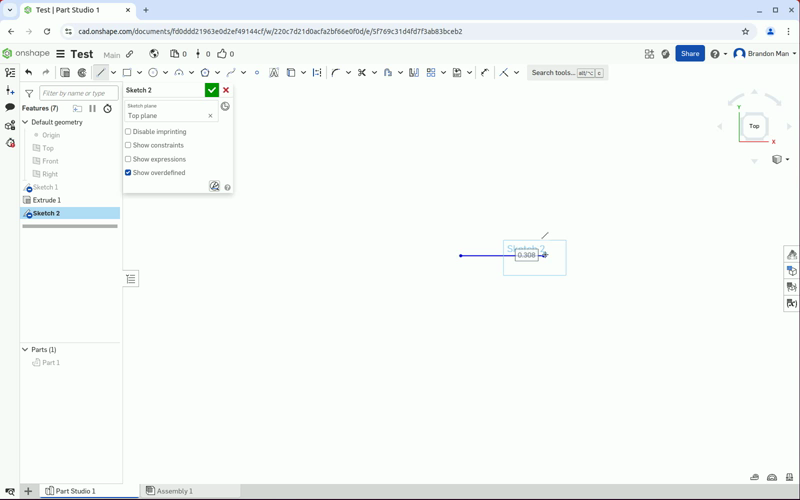
key_down(shift)
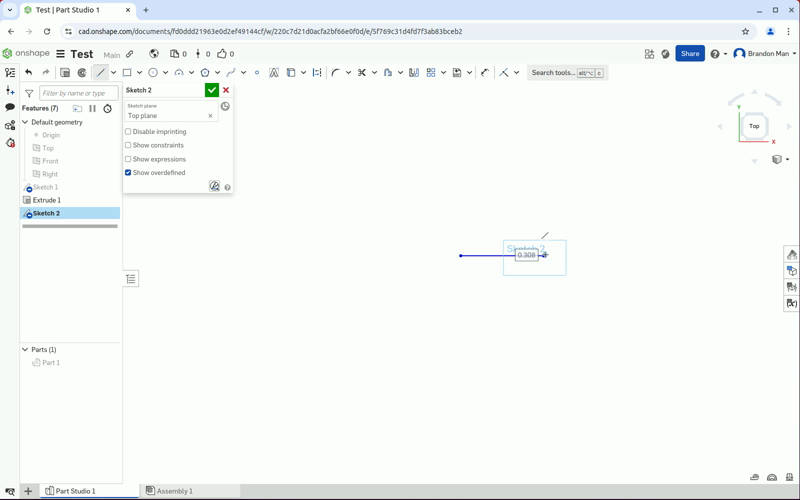
mouse_move(460, 254)
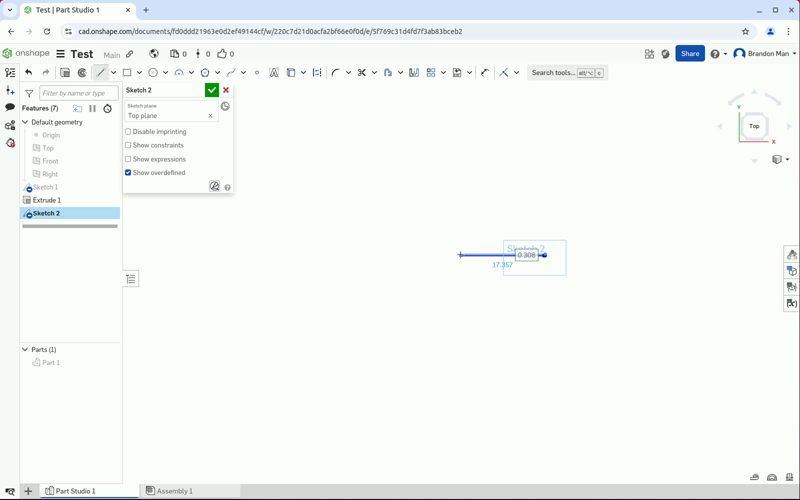
scroll(6)
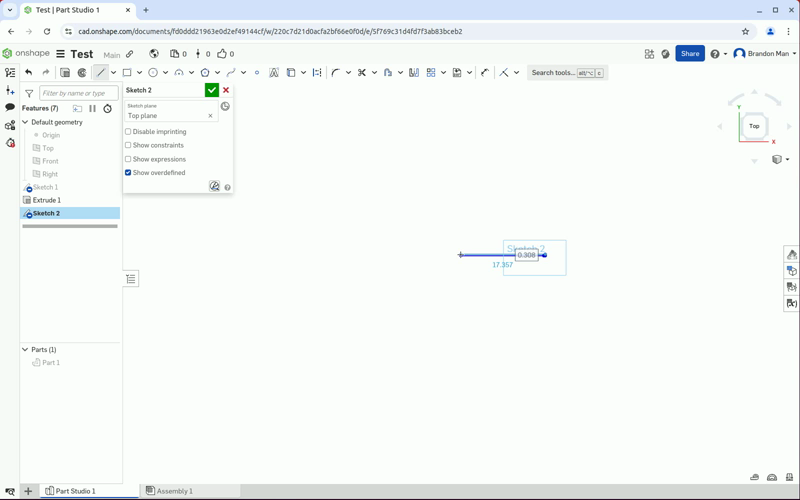
scroll(6)
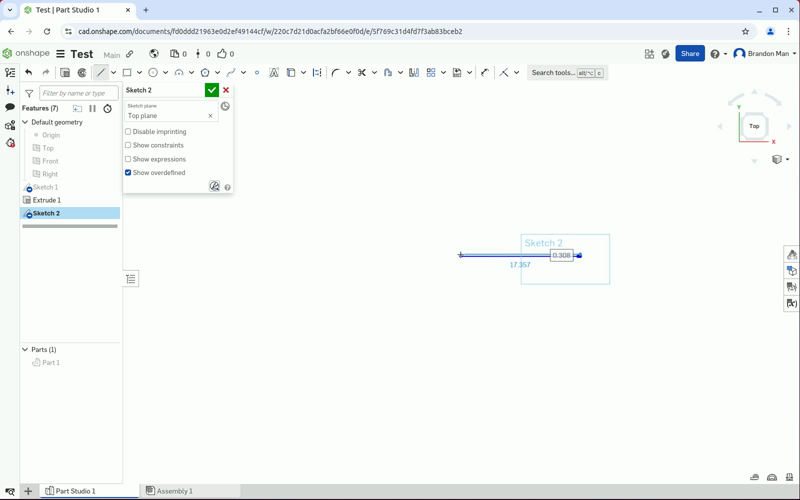
scroll(6)
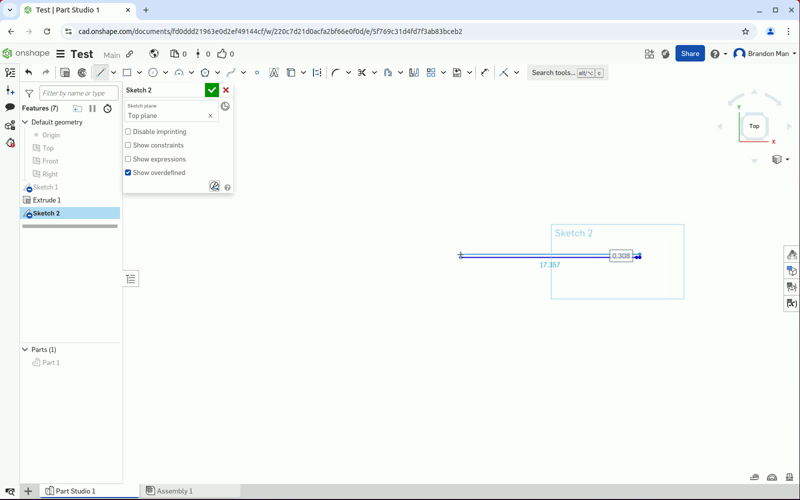
scroll(6)
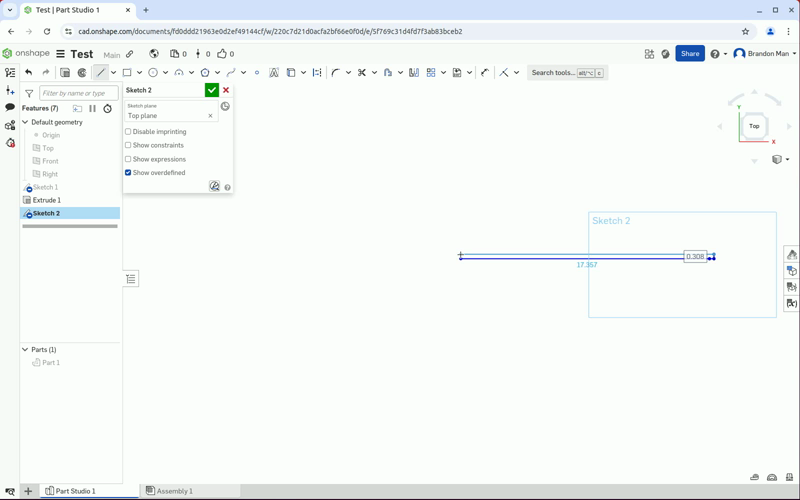
scroll(6)
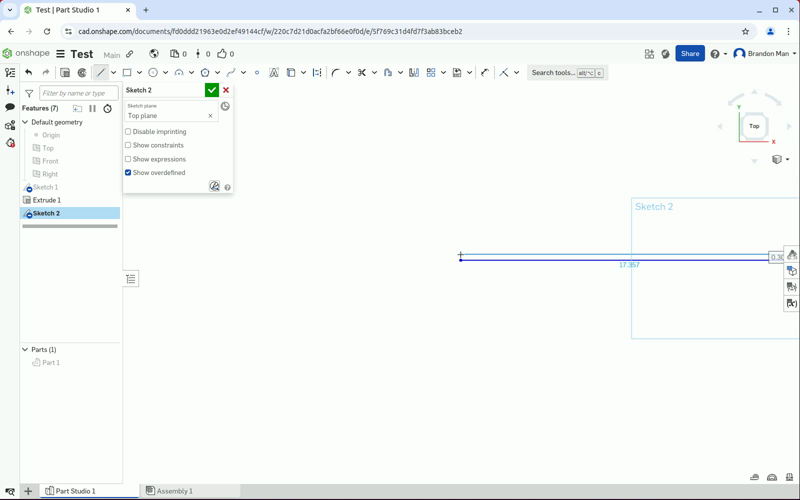
scroll(6)
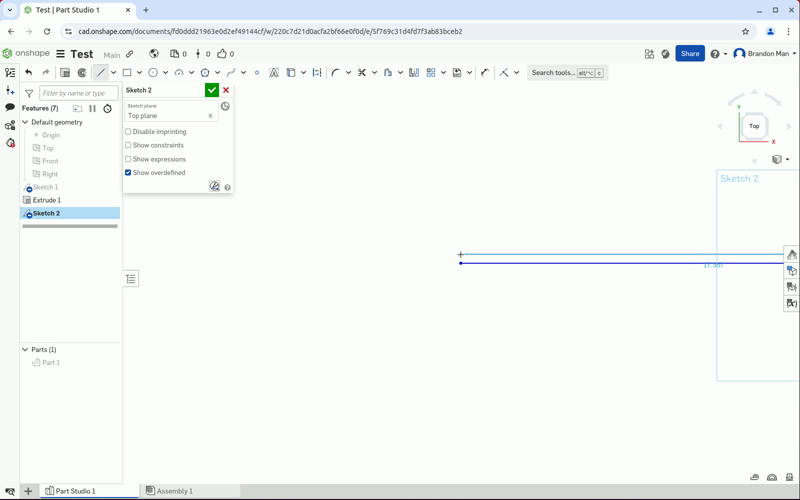
scroll(6)
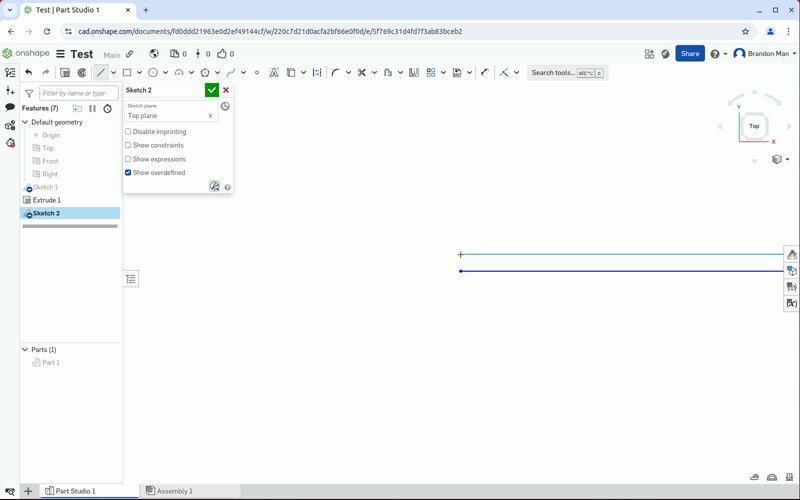
click(460, 254)
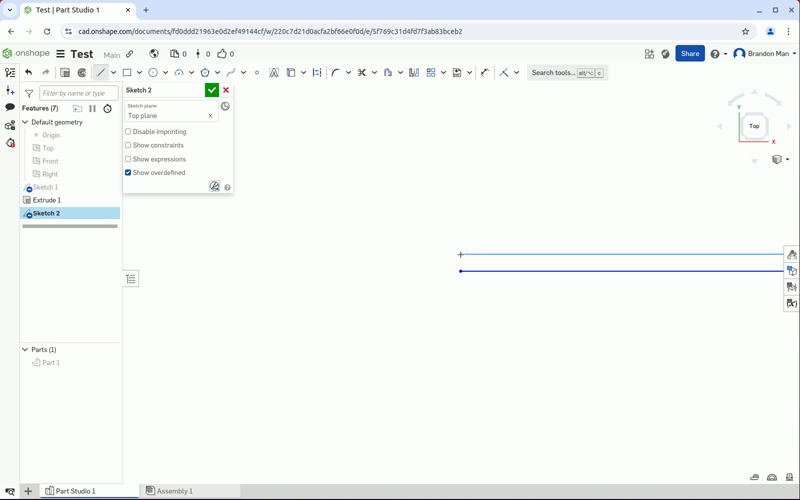
scroll(-6)
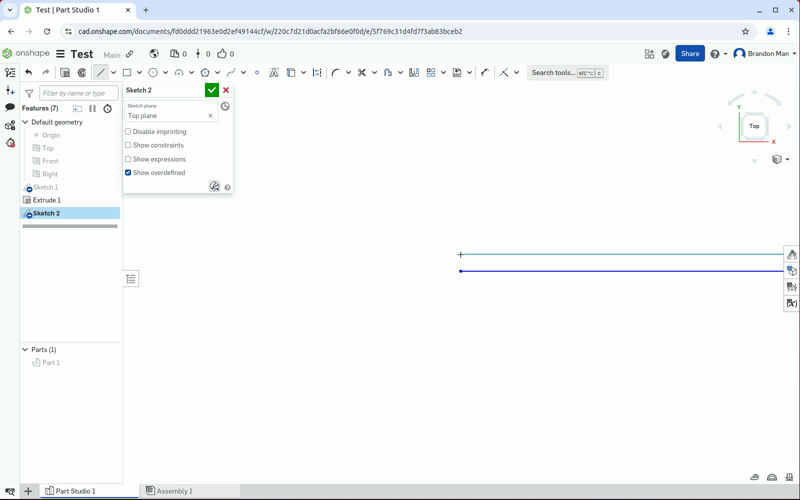
scroll(-6)
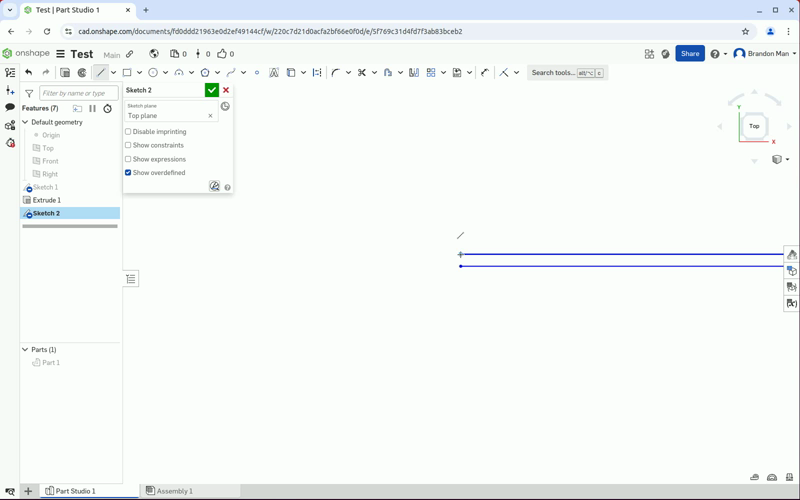
scroll(-6)
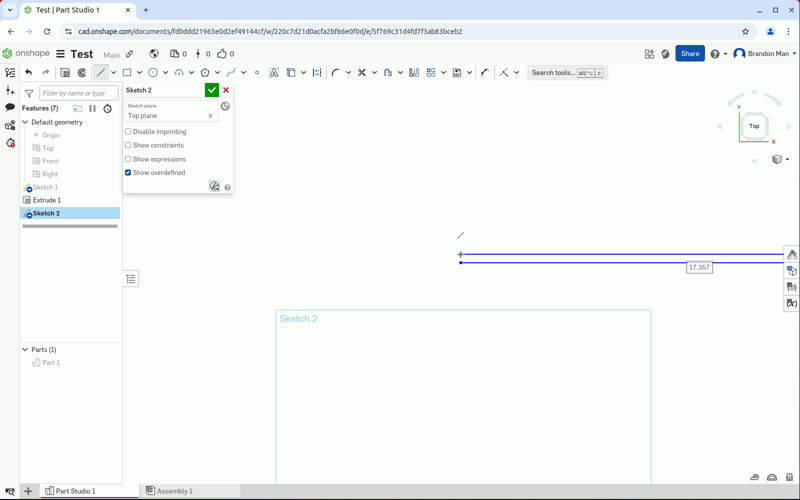
scroll(-6)
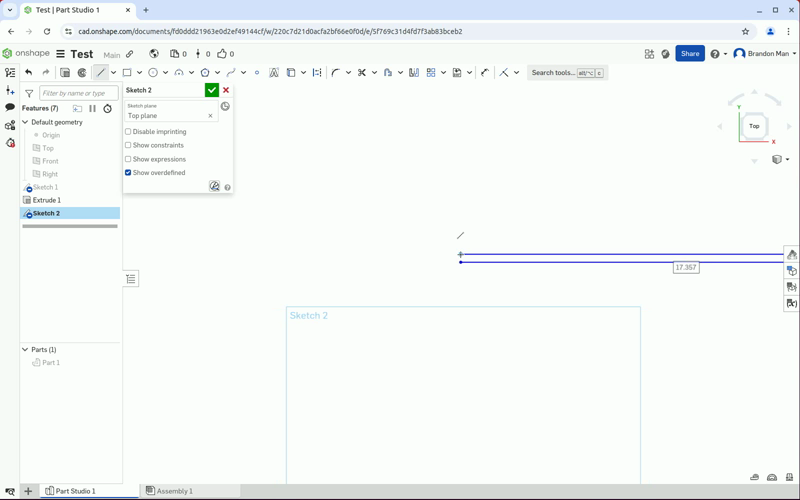
scroll(-6)
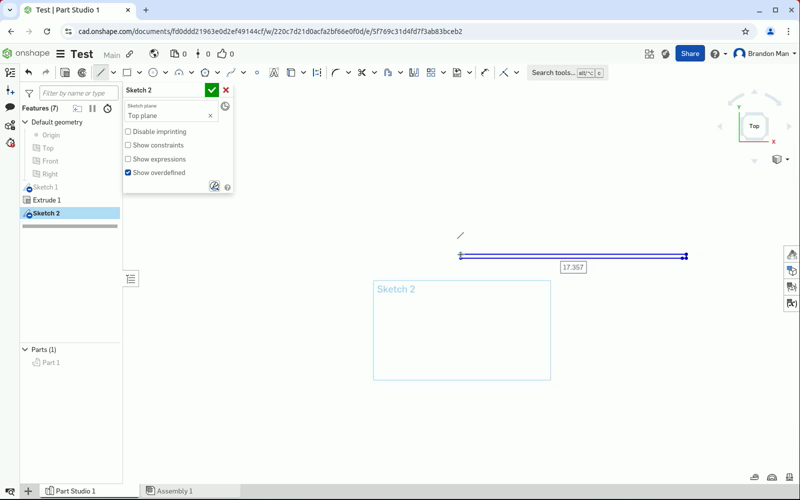
scroll(-6)
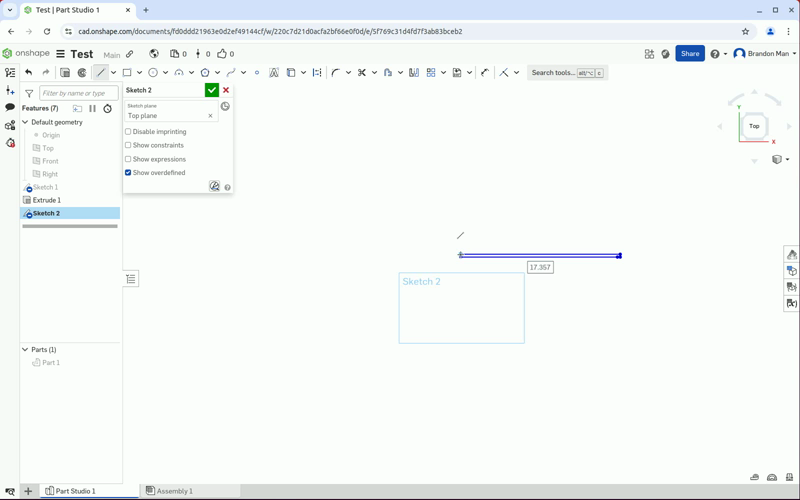
scroll(-6)
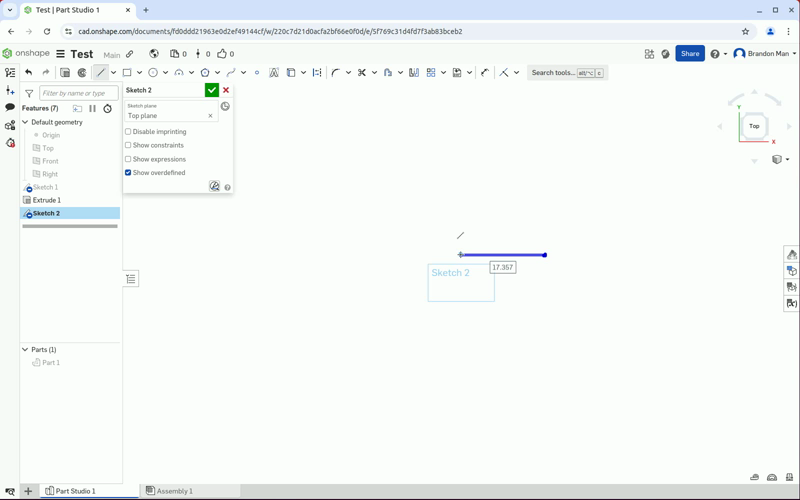
key_up(shift)
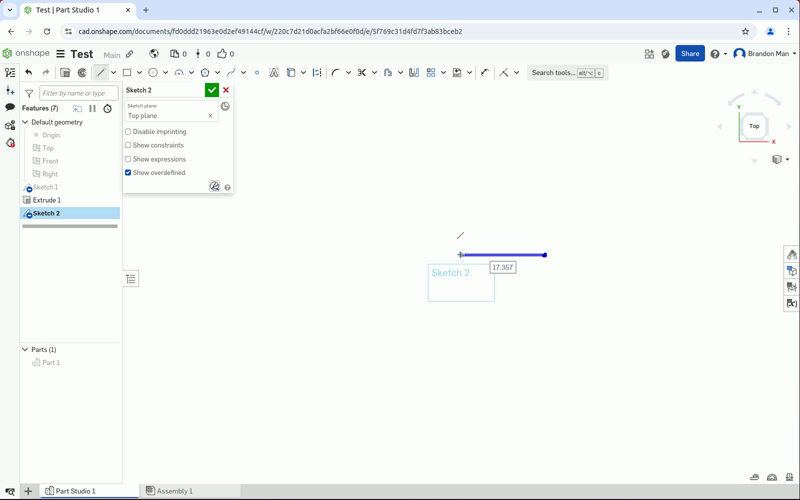
mouse_move(490, 254)
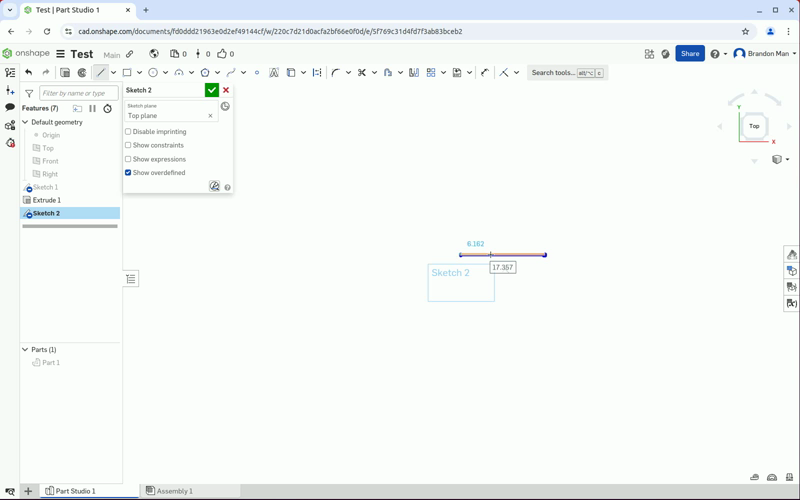
key_down(shift)
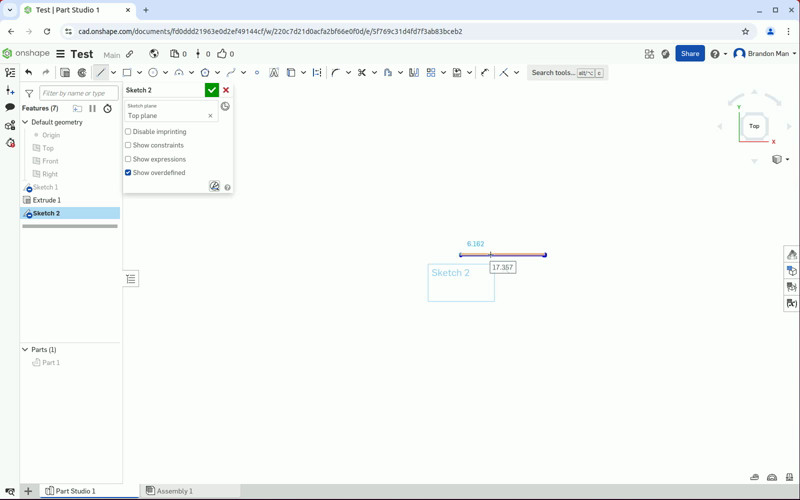
mouse_move(460, 255)
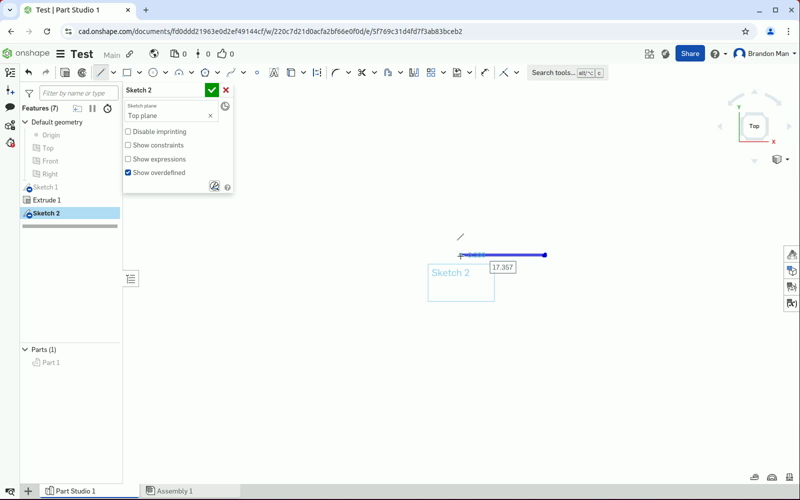
scroll(6)
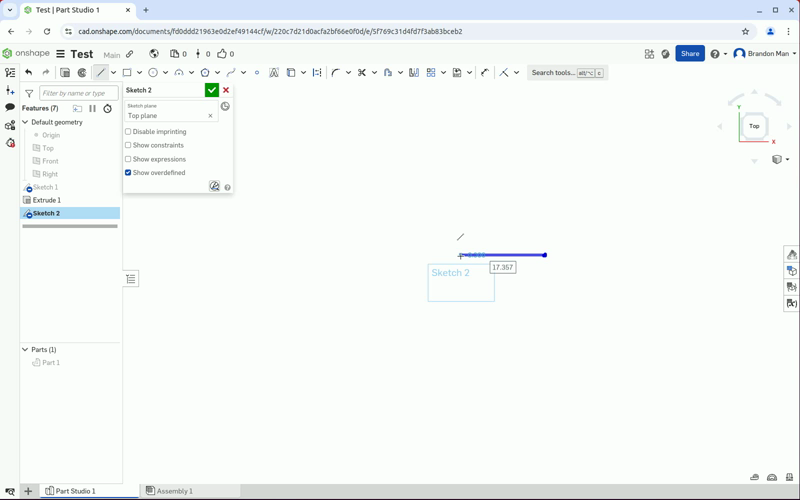
scroll(6)
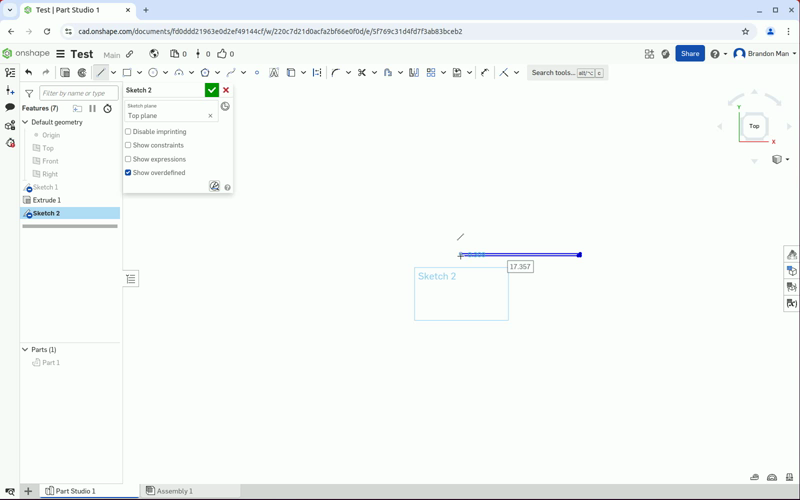
scroll(6)
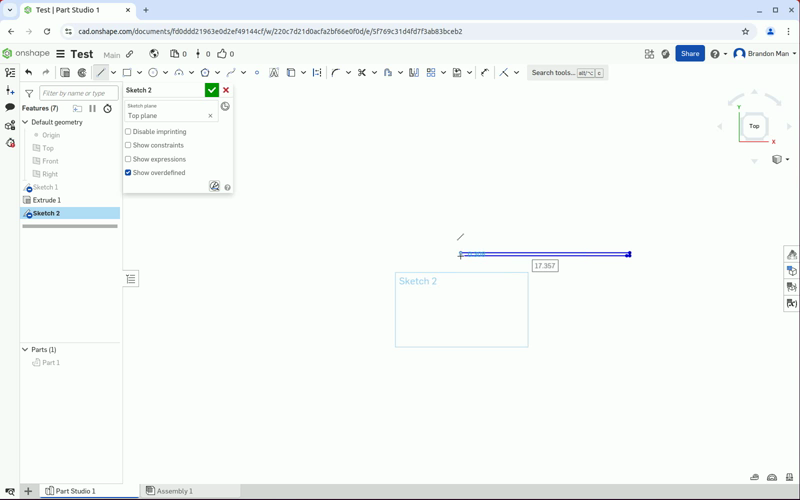
scroll(6)
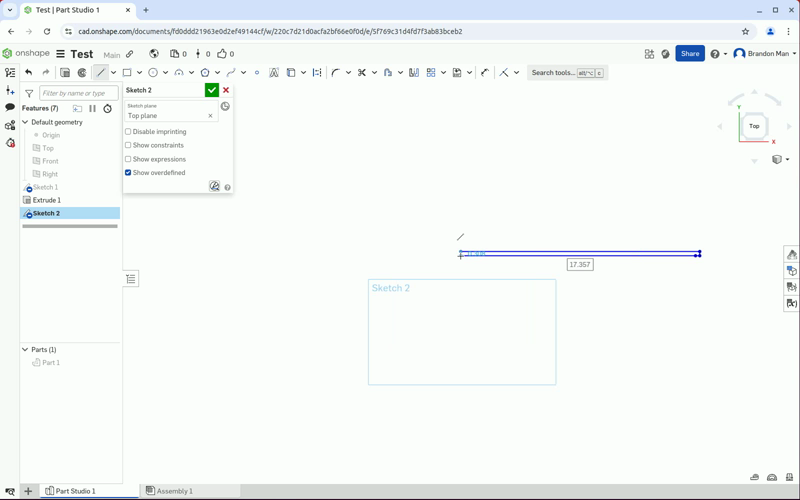
scroll(6)
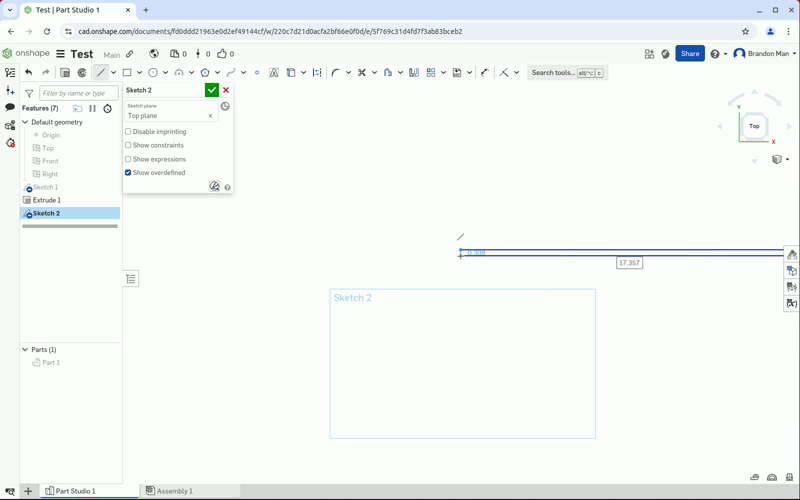
scroll(6)
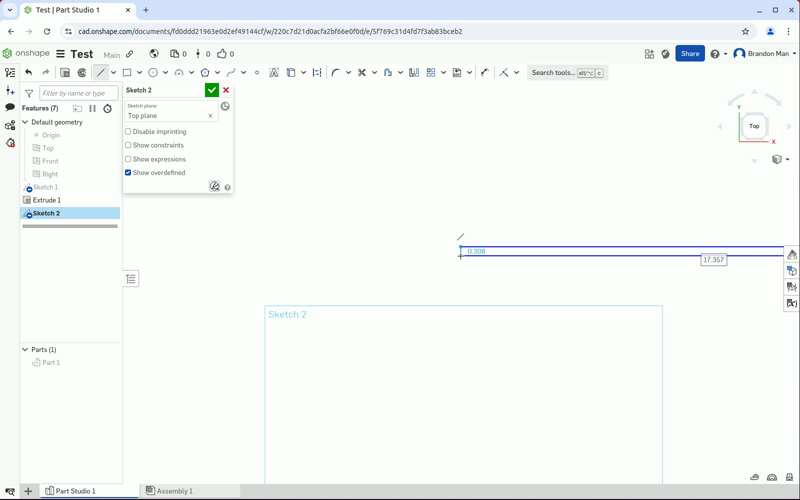
scroll(6)
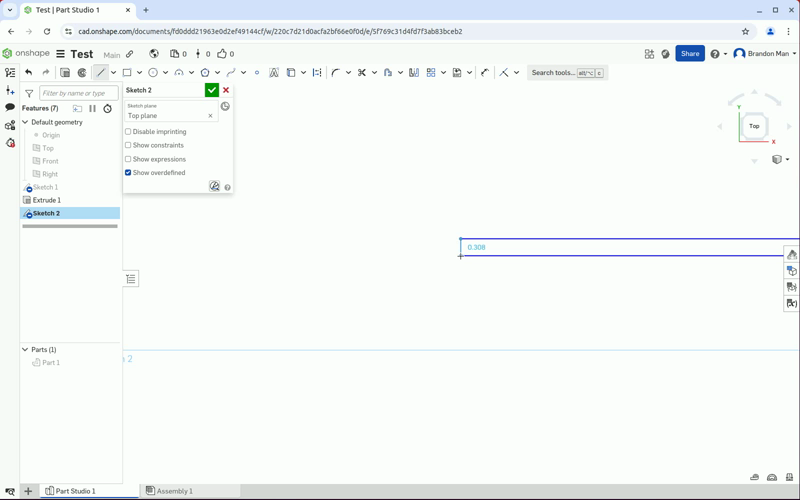
key_up(shift)
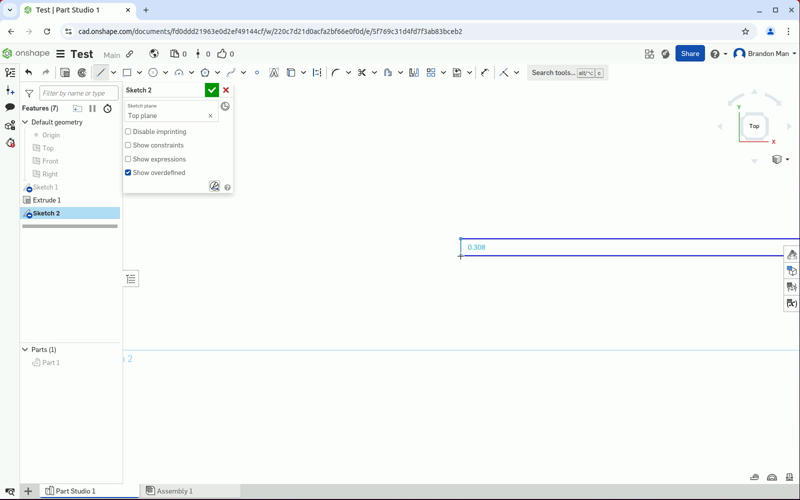
click(460, 255)
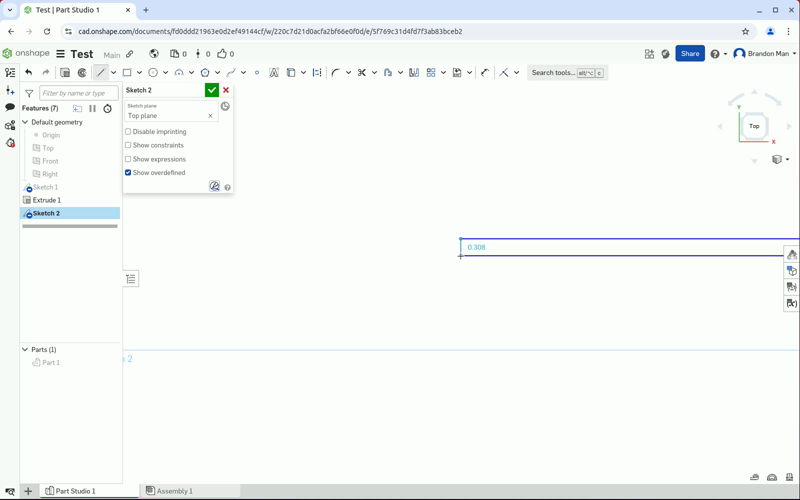
scroll(-6)
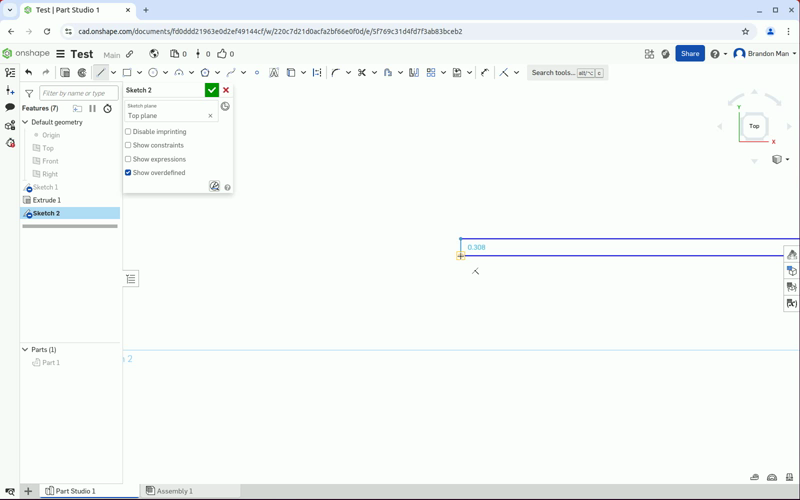
scroll(-6)
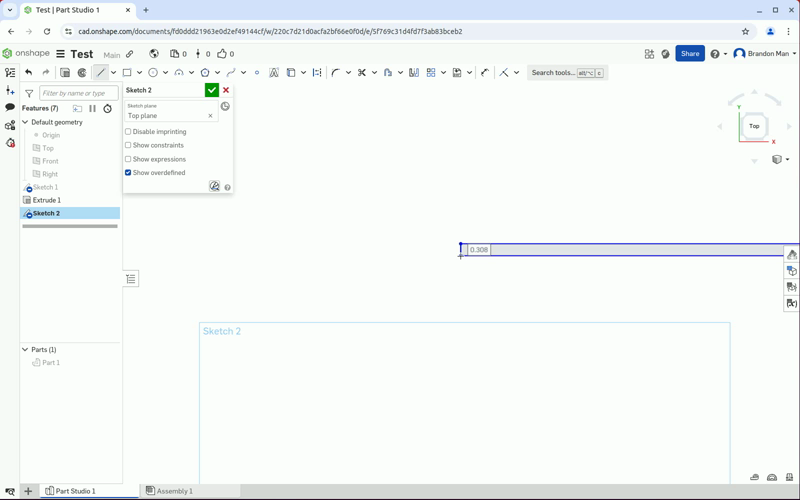
scroll(-6)
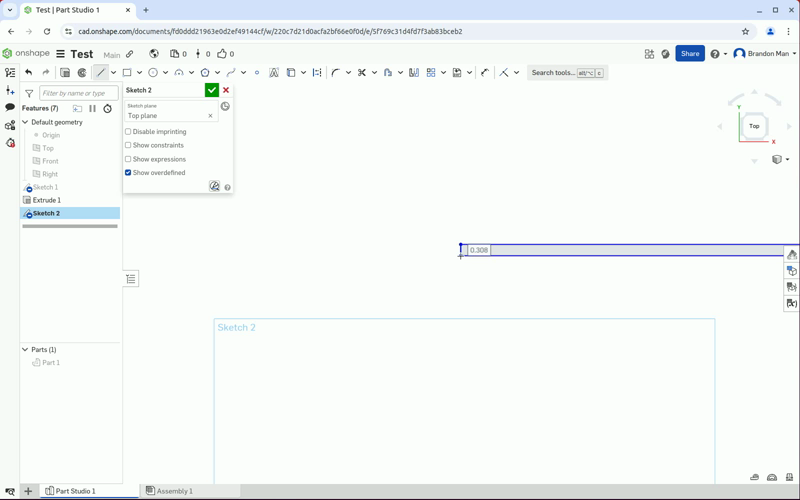
scroll(-6)
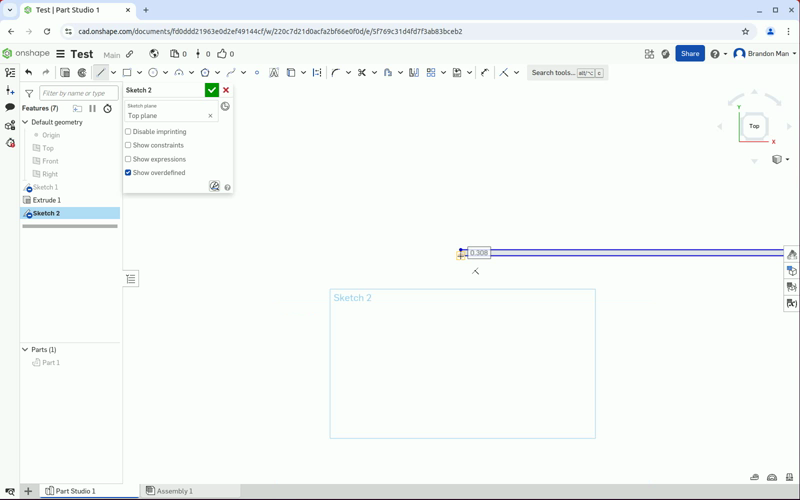
scroll(-6)
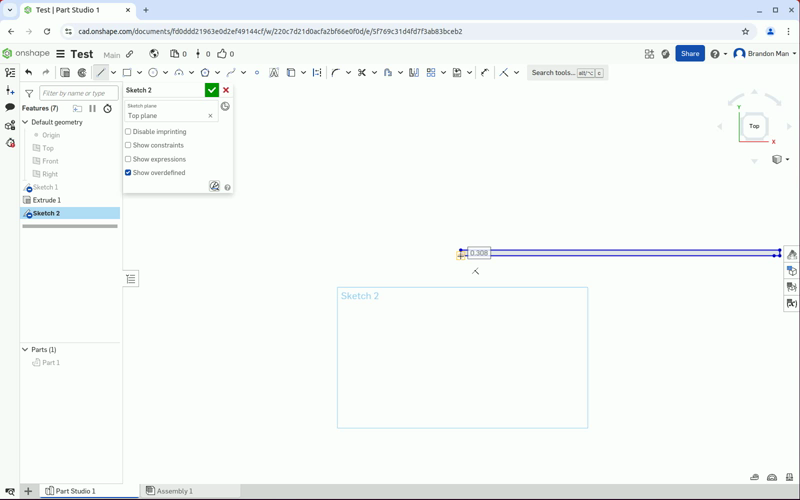
scroll(-6)
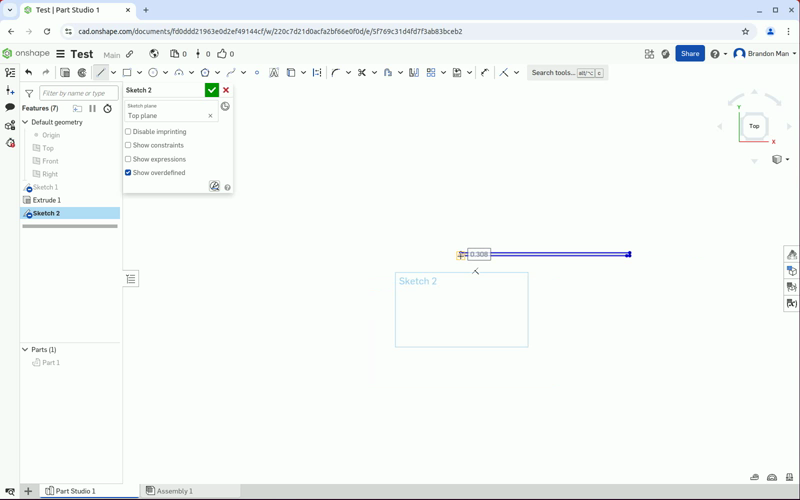
scroll(-6)
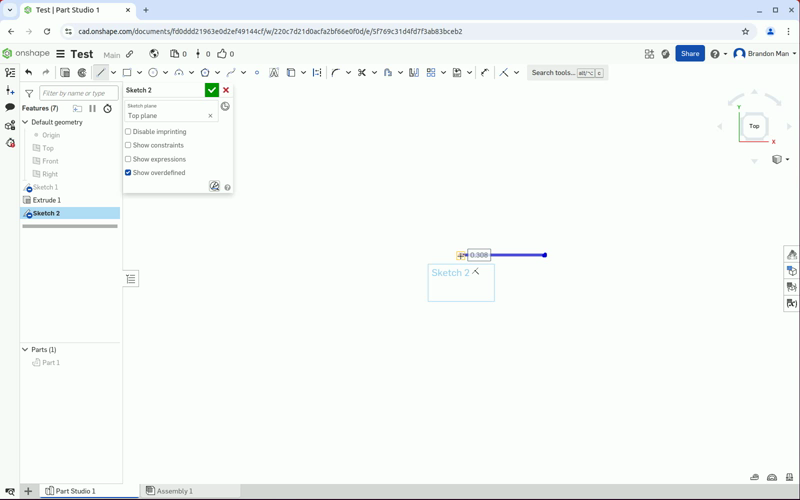
key(esc)
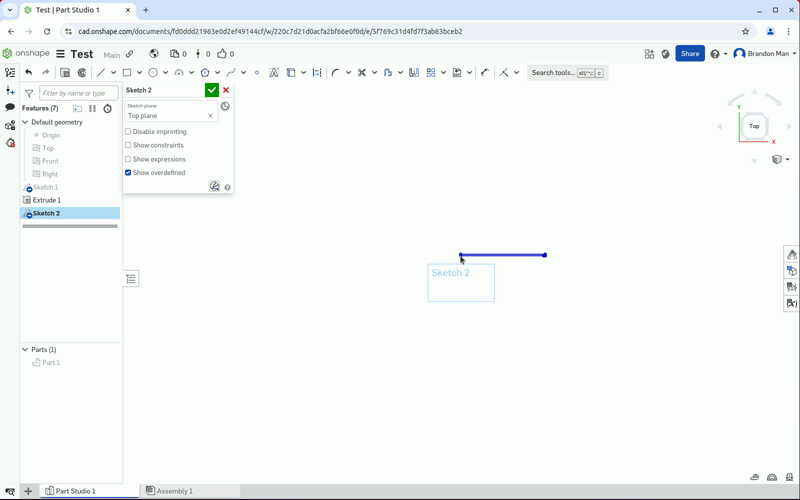
mouse_move(520, 254)
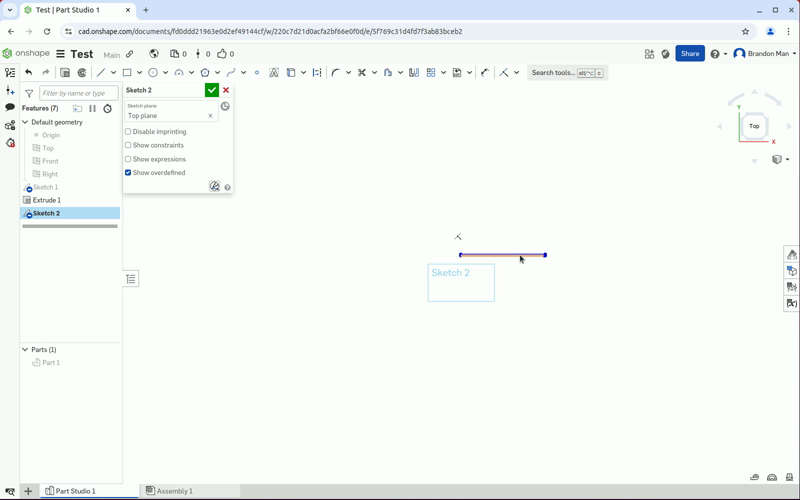
scroll(6)
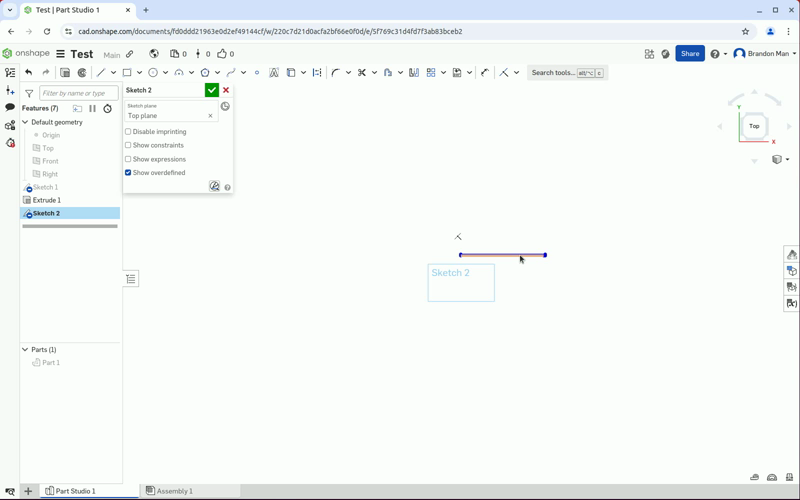
scroll(6)
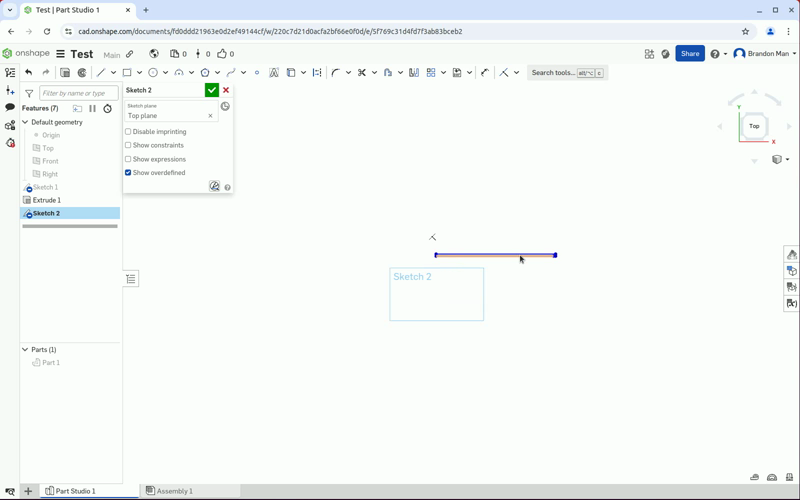
scroll(6)
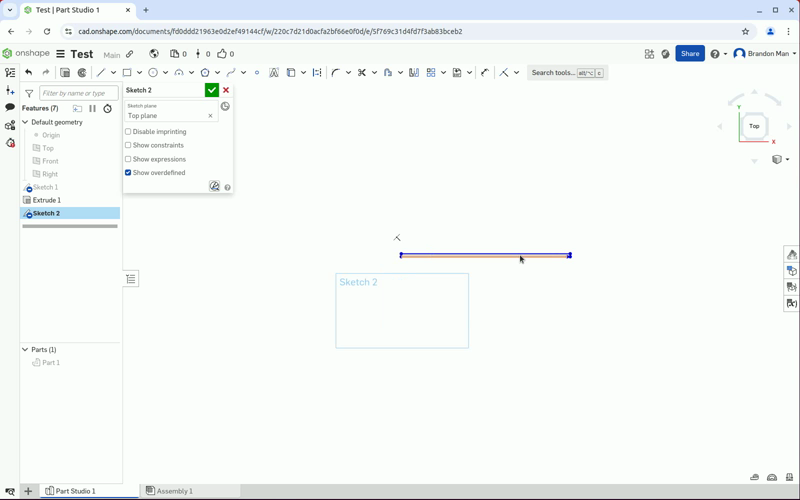
scroll(6)
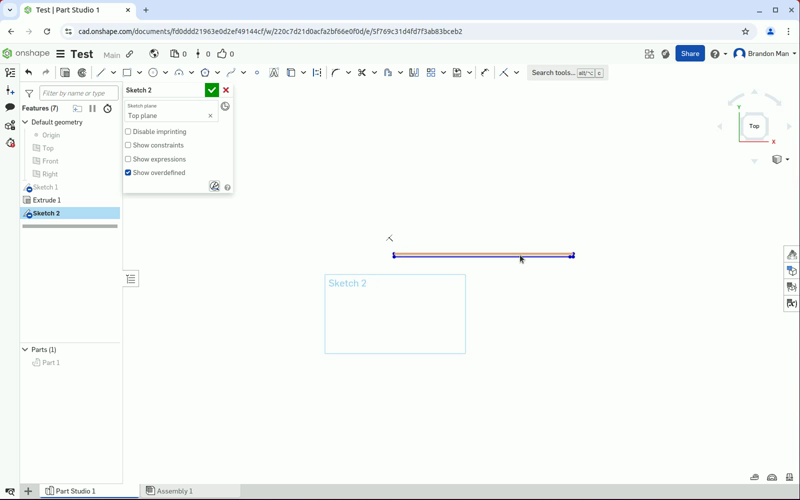
scroll(6)
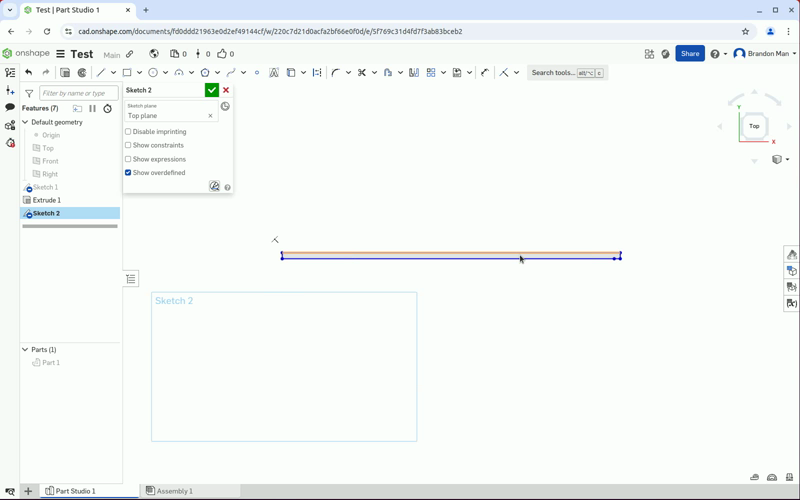
scroll(6)
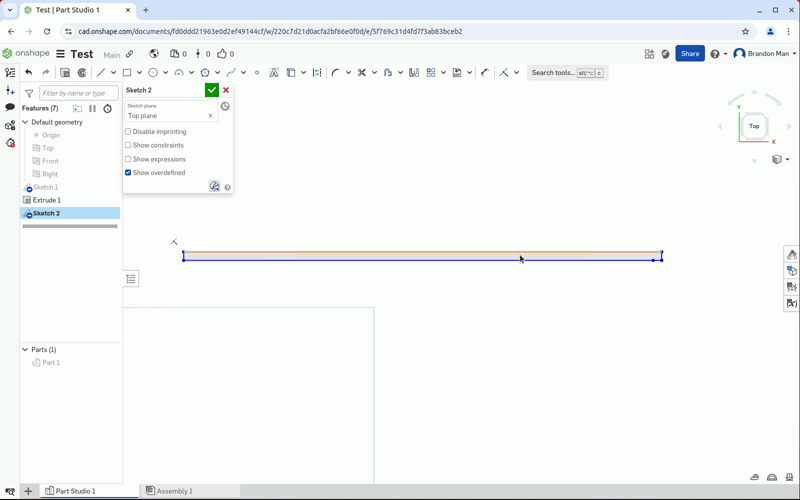
scroll(6)
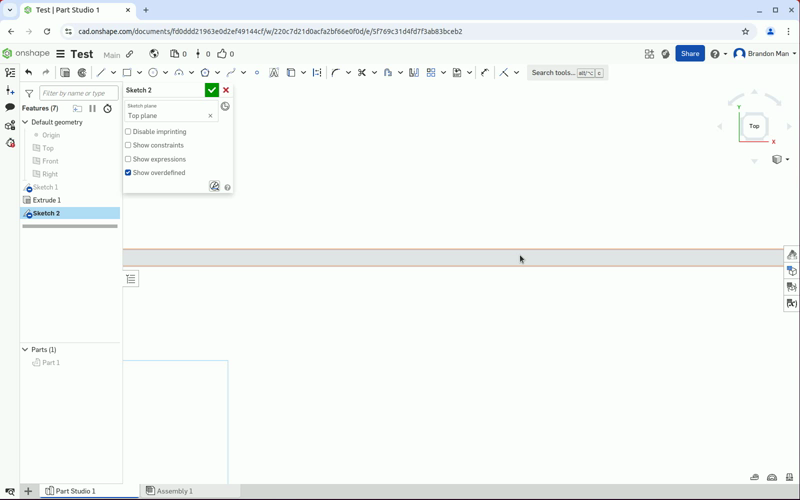
click(520, 254)
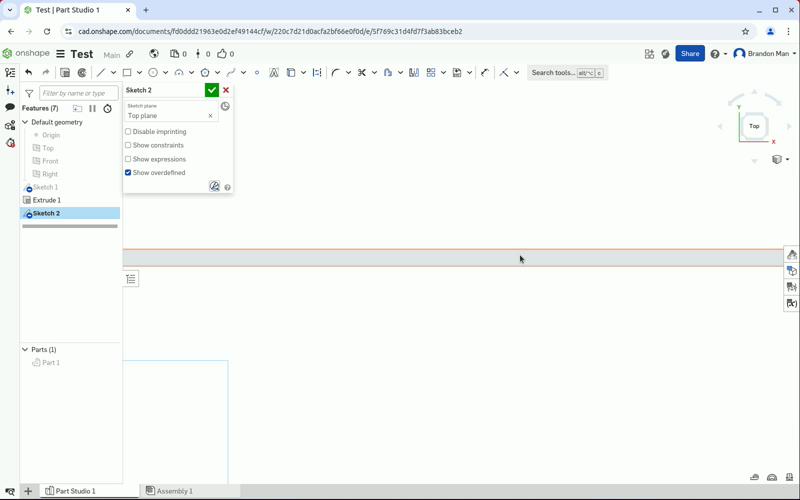
scroll(-6)
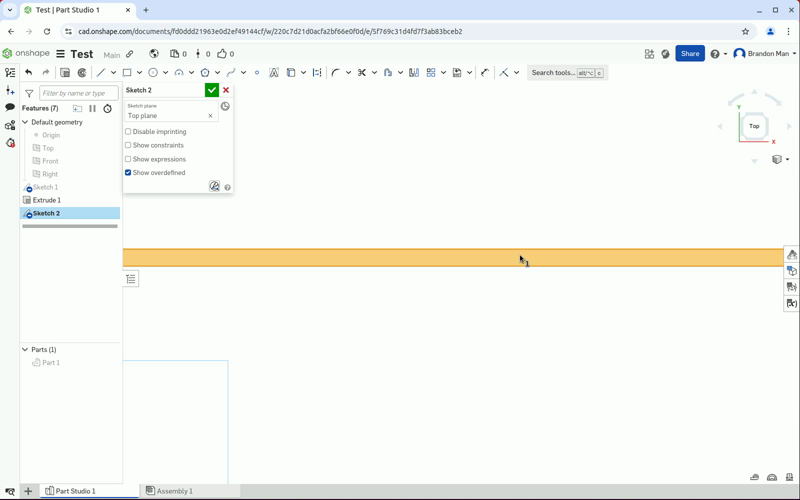
scroll(-6)
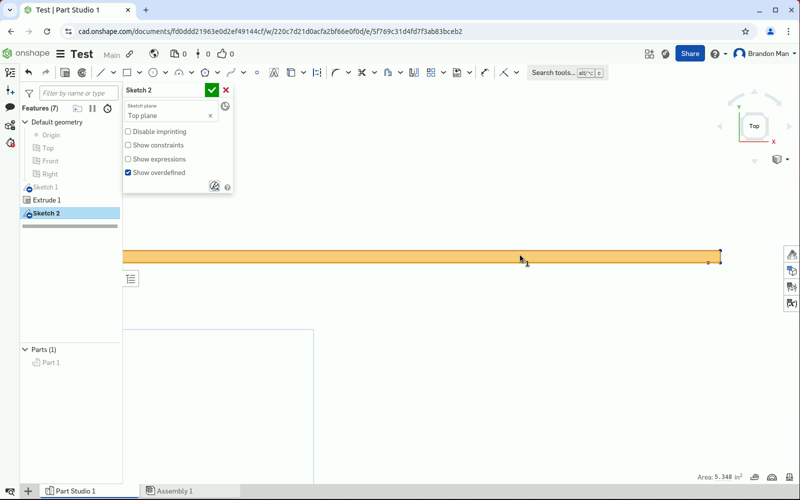
scroll(-6)
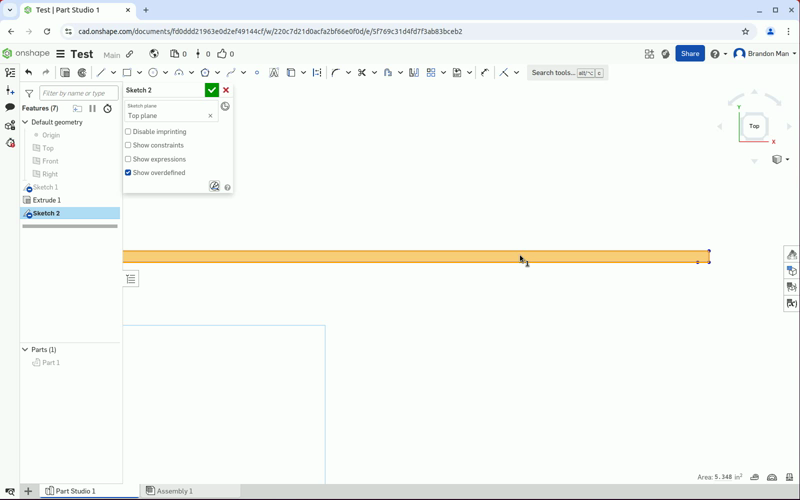
scroll(-6)
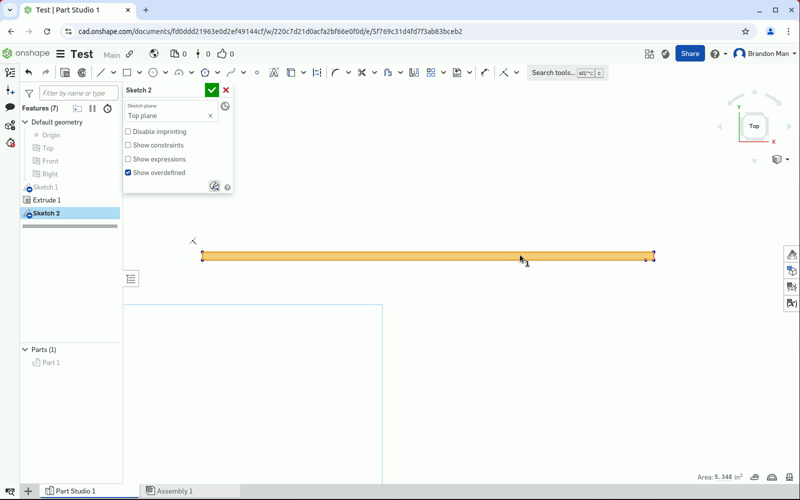
scroll(-6)
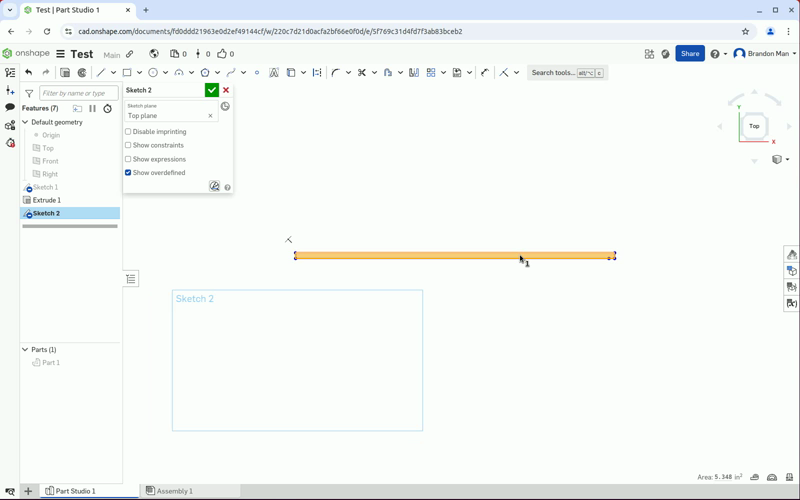
scroll(-6)
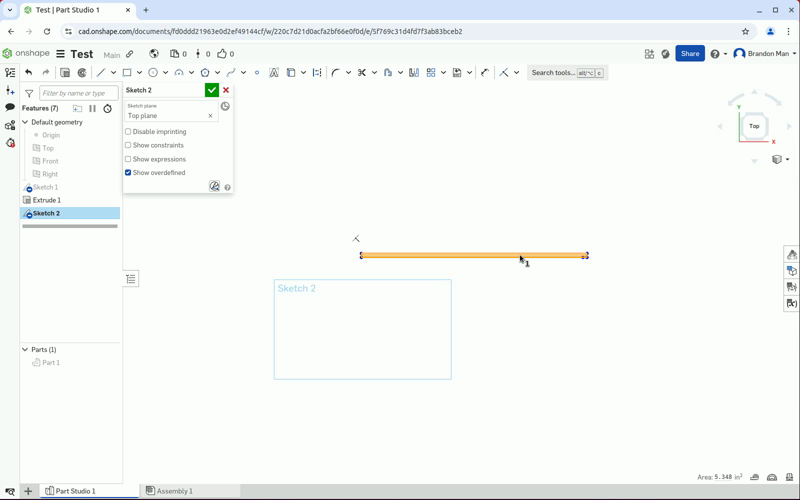
scroll(-6)
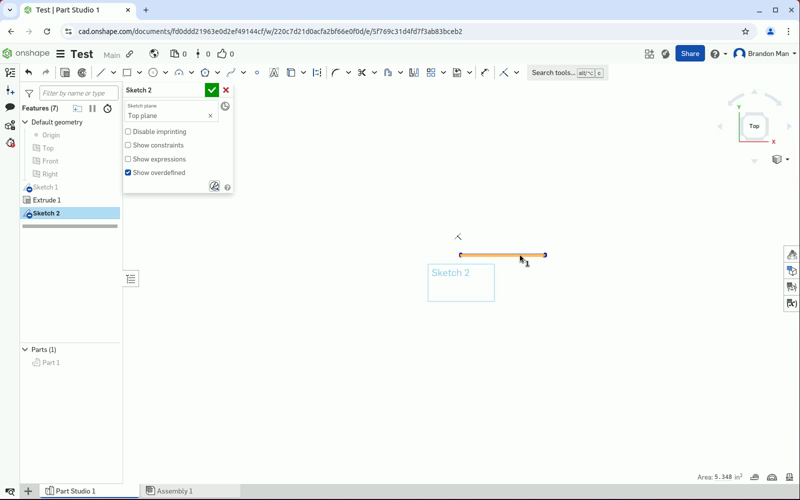
mouse_move(73, 352)
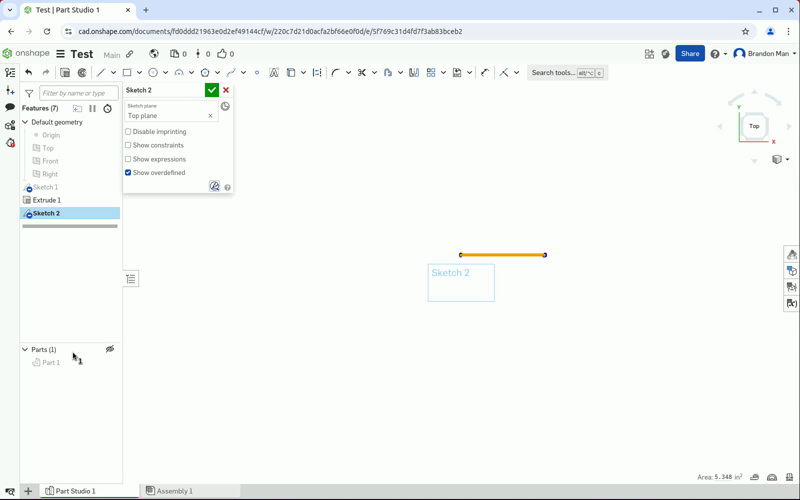
key(shift+y)
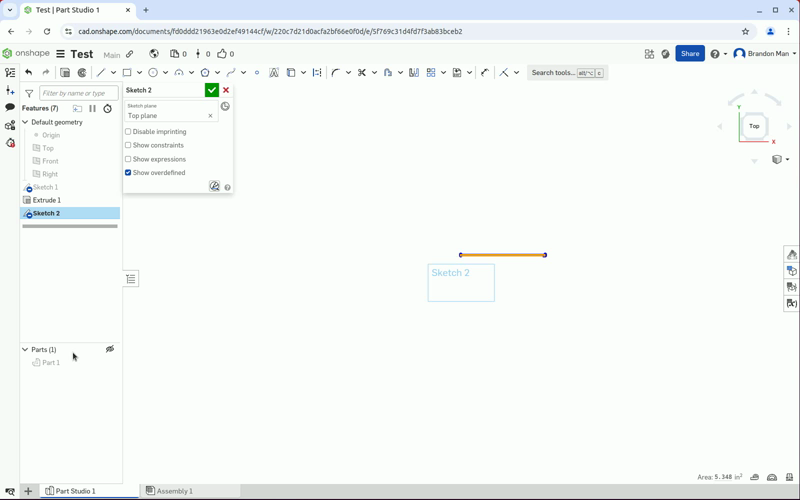
key(shift+e)
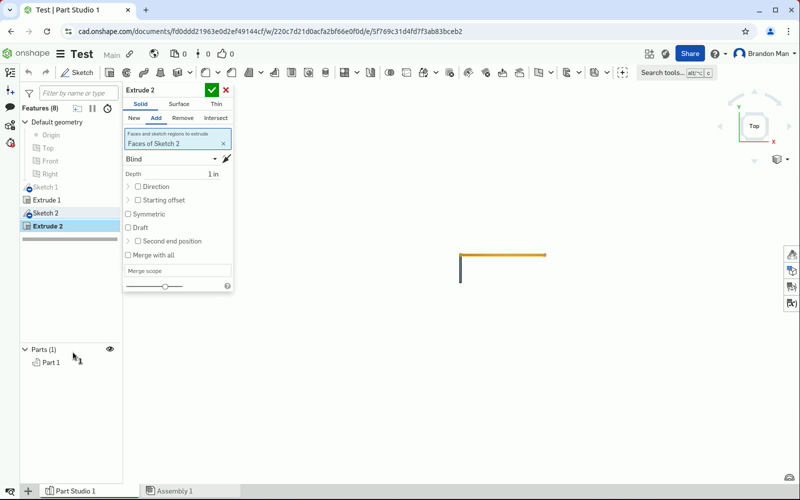
mouse_move(143, 106)
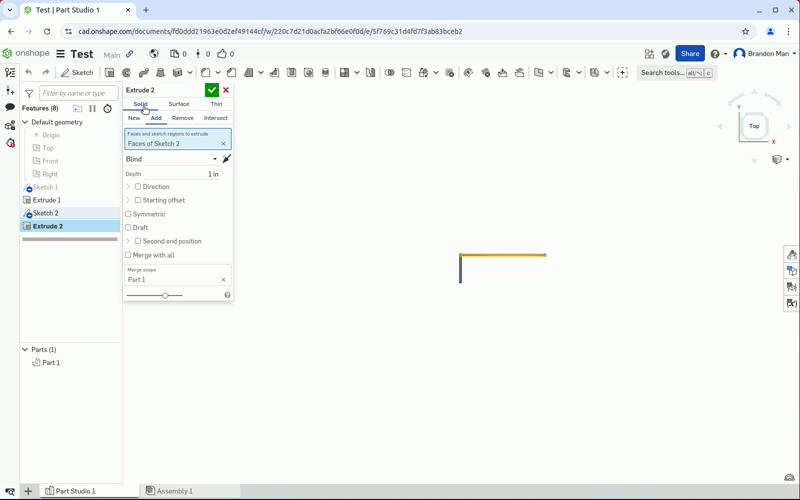
click(143, 106)
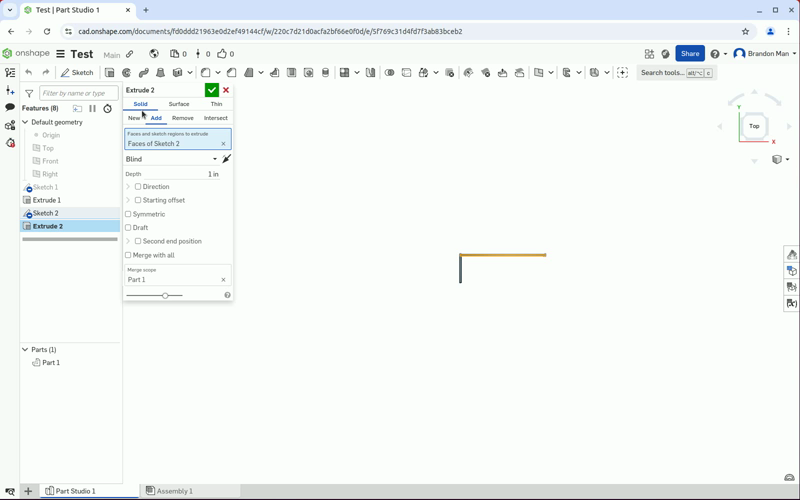
mouse_move(137, 120)
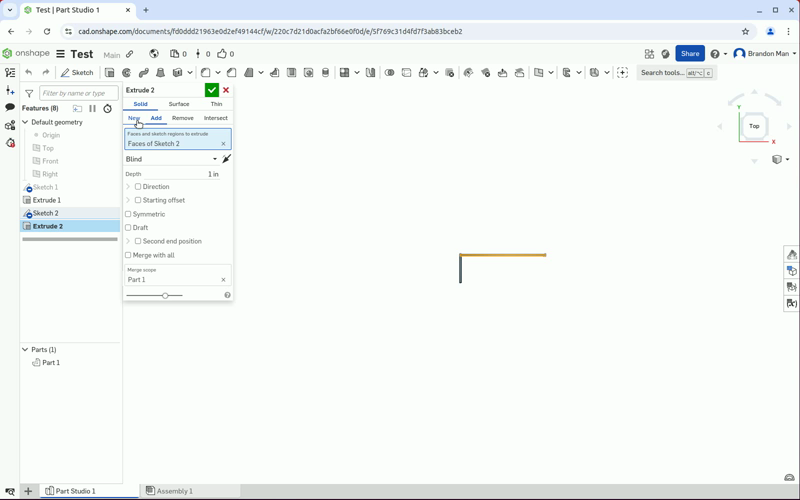
click(137, 120)
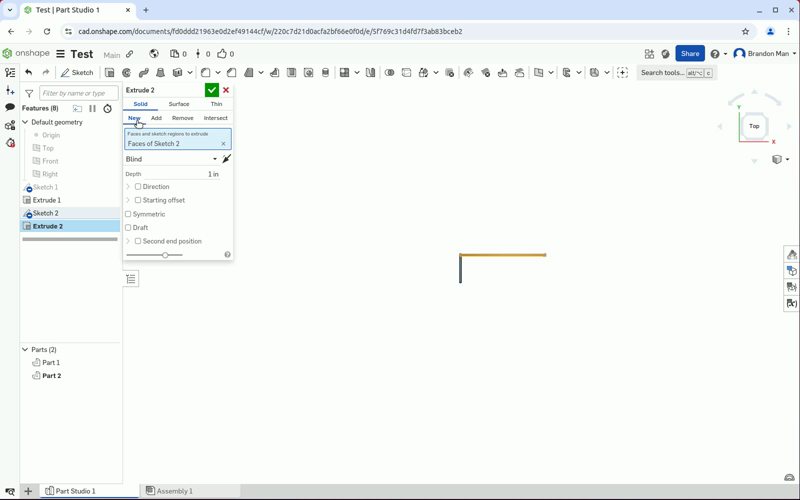
key(tab, 4)
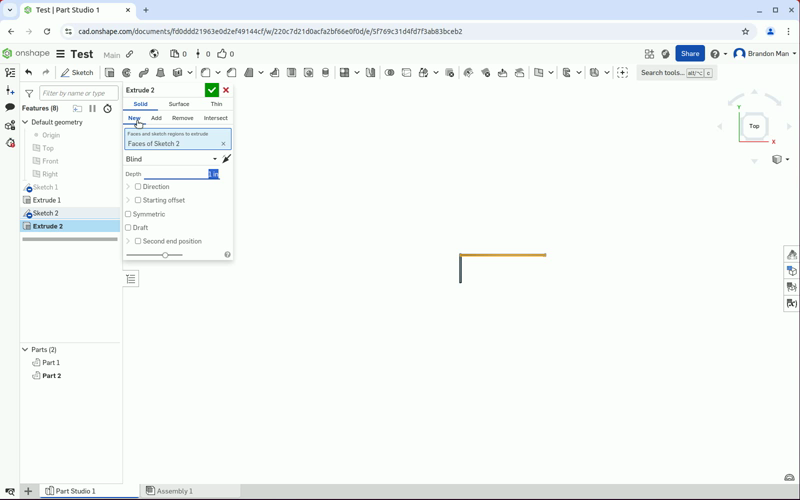
text(10.832)
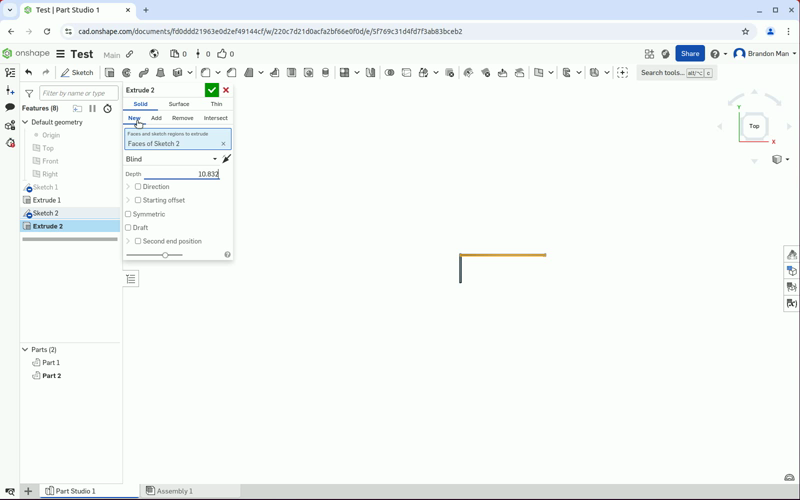
key(enter)
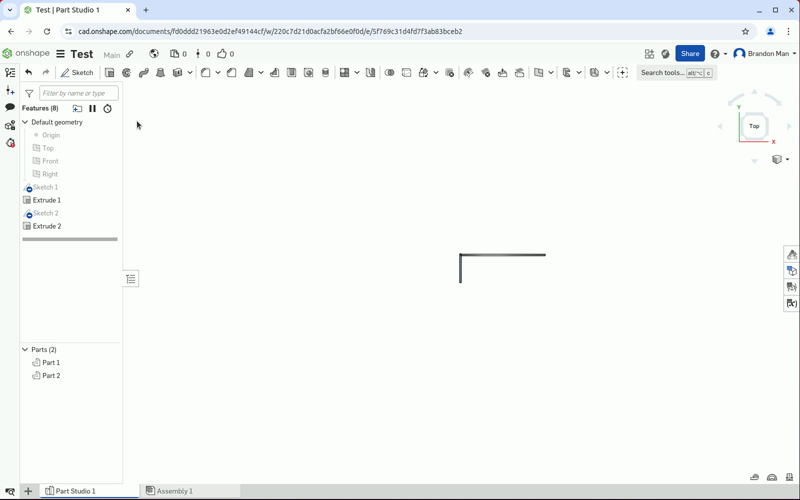
key(shift+h)
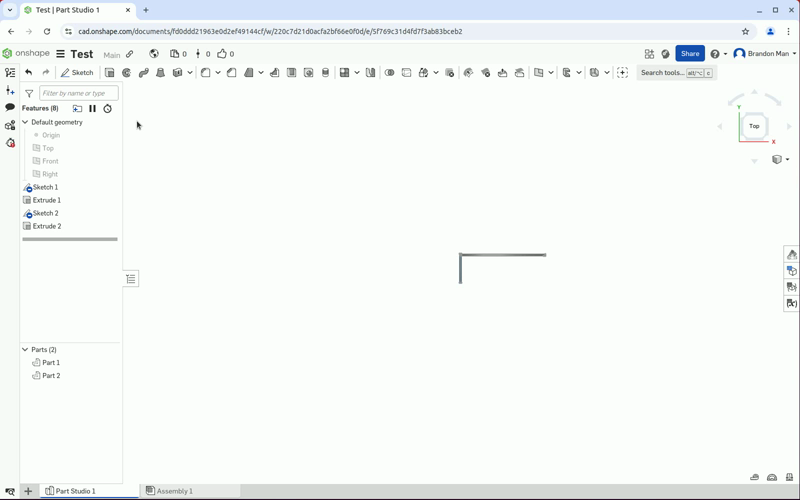
key(shift+h)
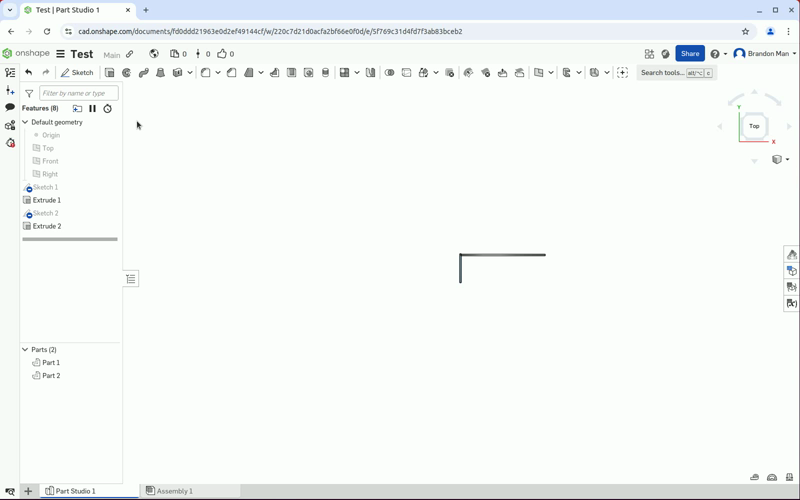
mouse_move(73, 189)
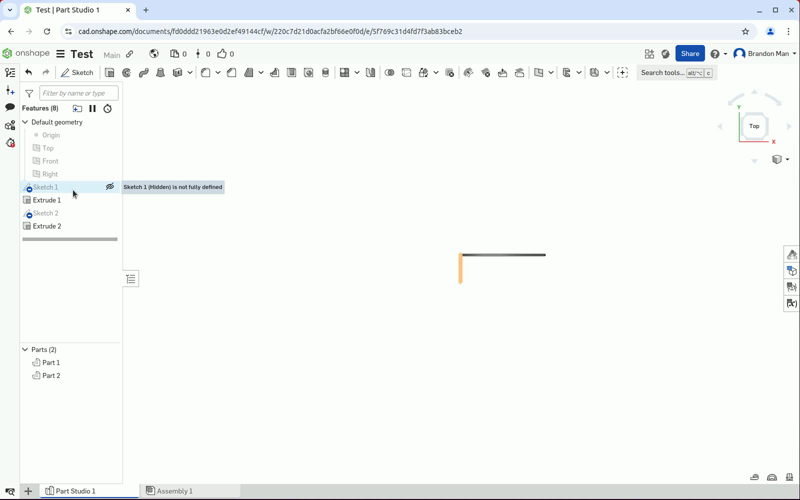
click(73, 189)
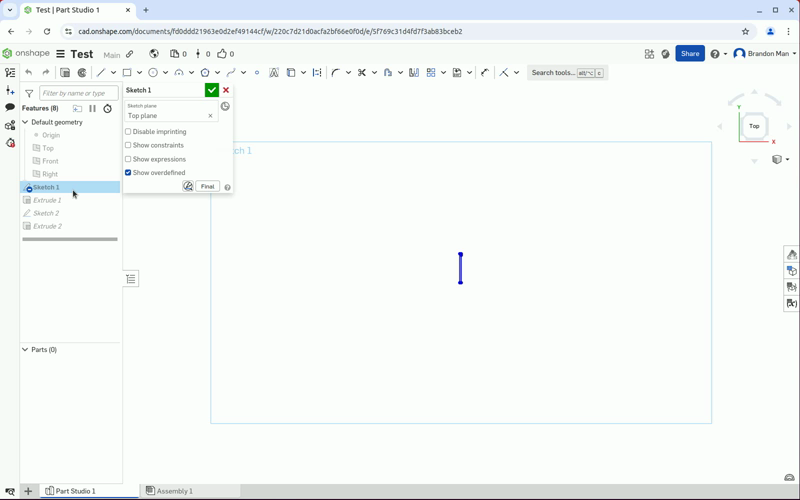
mouse_move(229, 92)
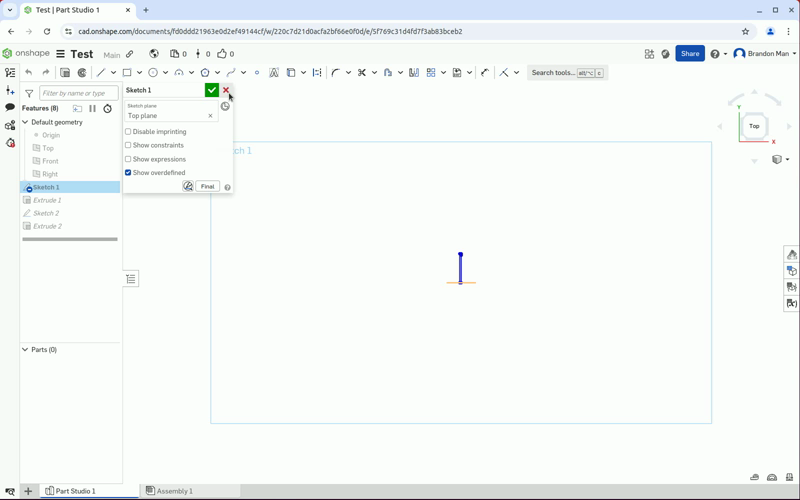
click(229, 92)
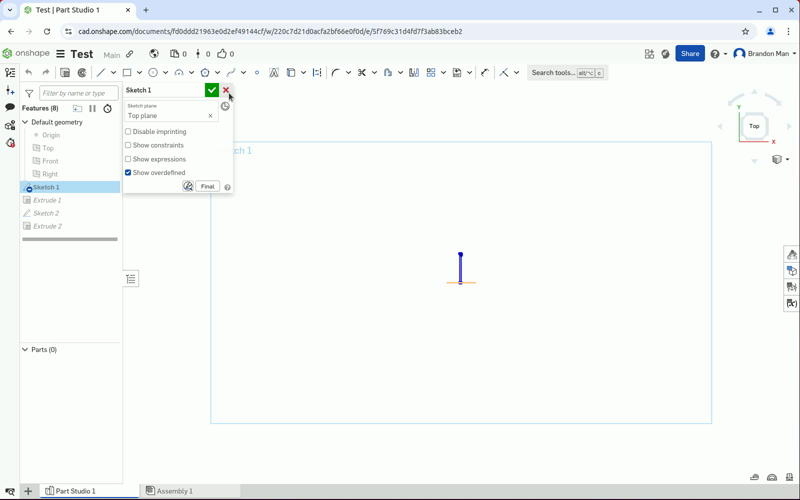
key(shift+s)
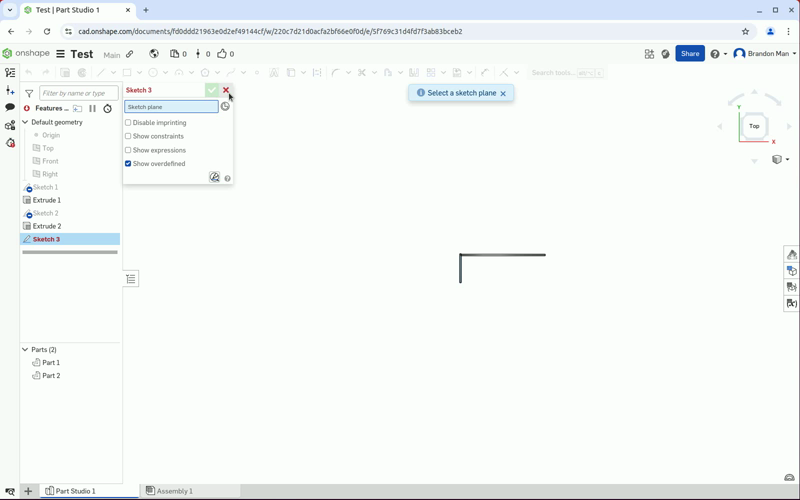
mouse_move(73, 150)
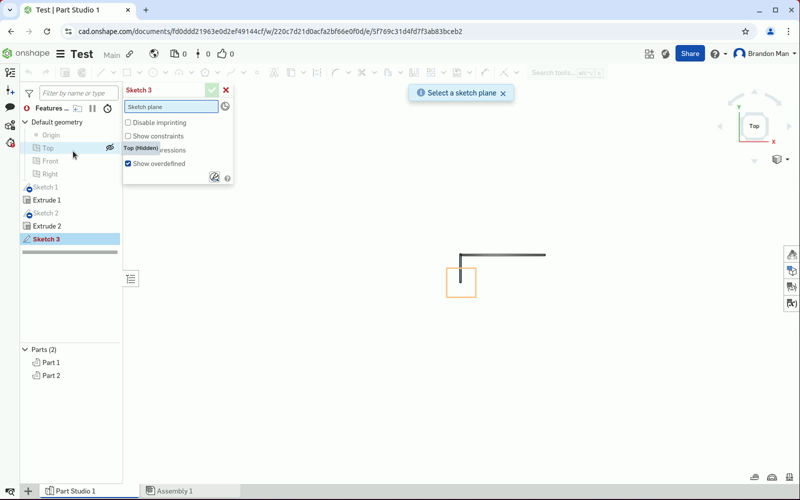
click(73, 150)
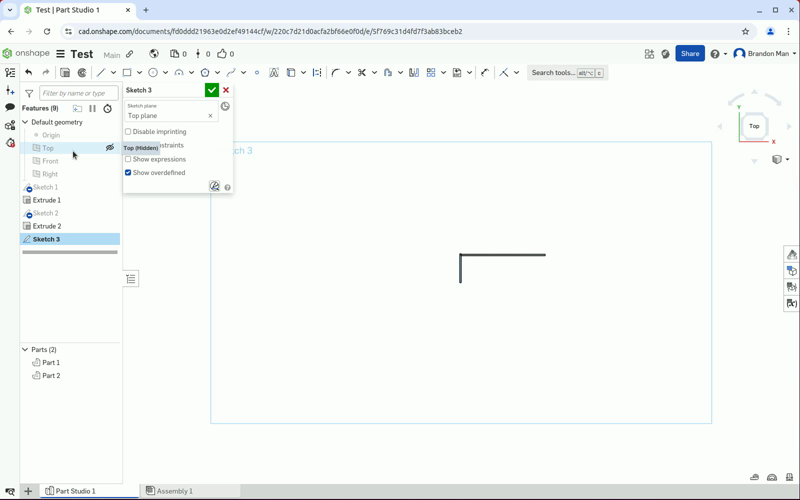
mouse_move(73, 352)
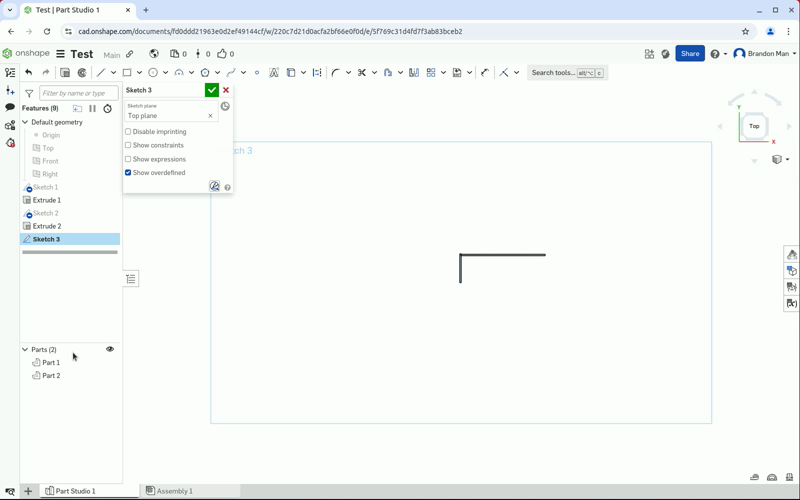
key(y)
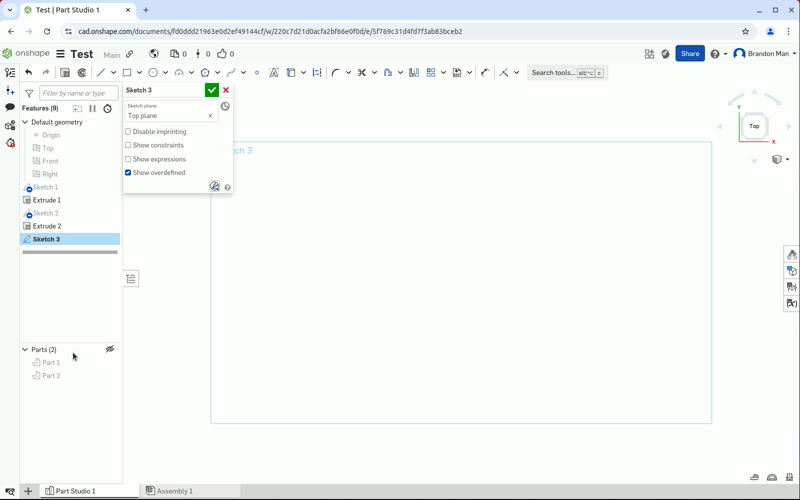
key(l)
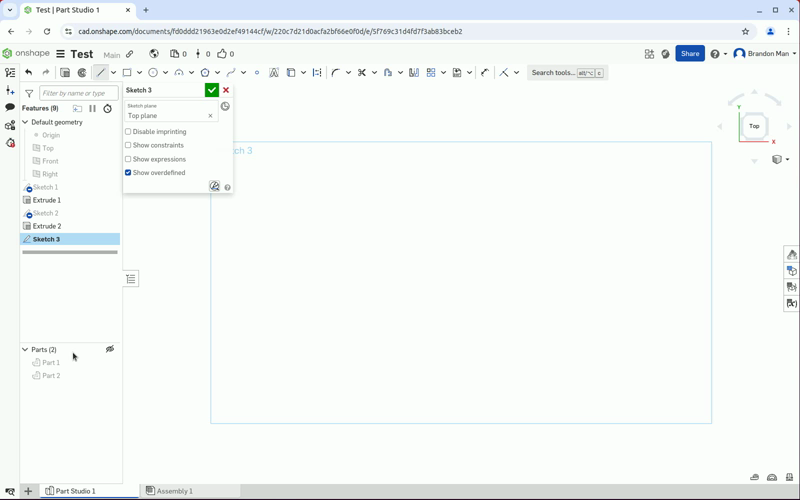
key_down(shift)
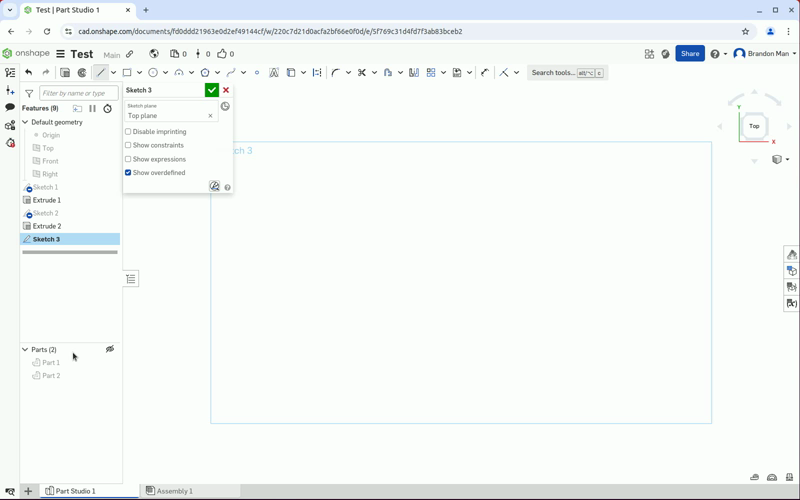
mouse_move(543, 282)
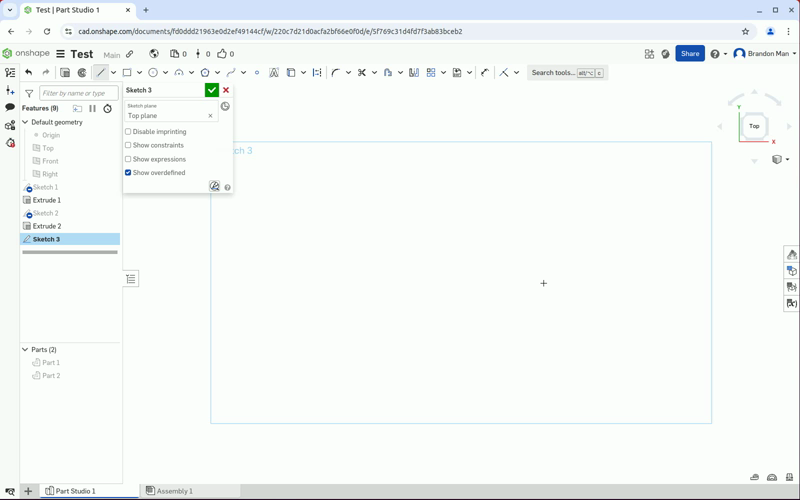
click(543, 282)
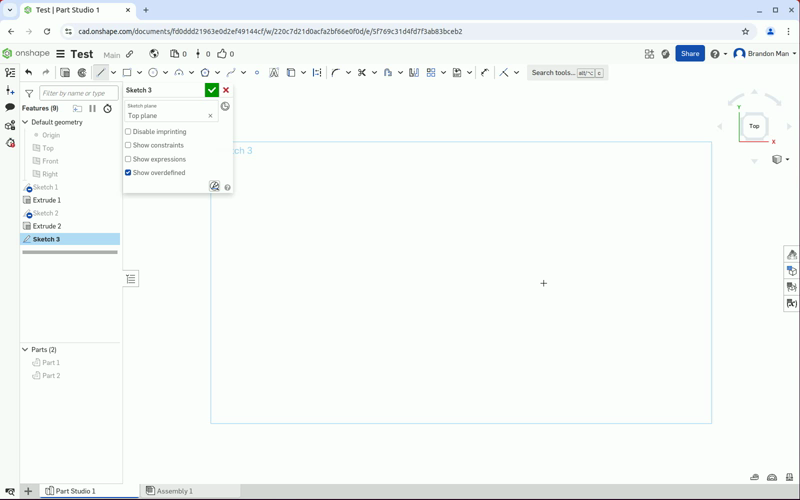
key_up(shift)
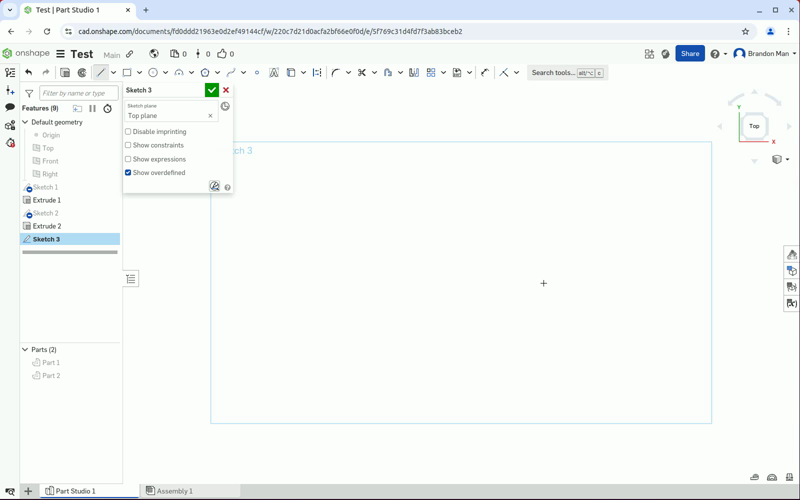
key_down(shift)
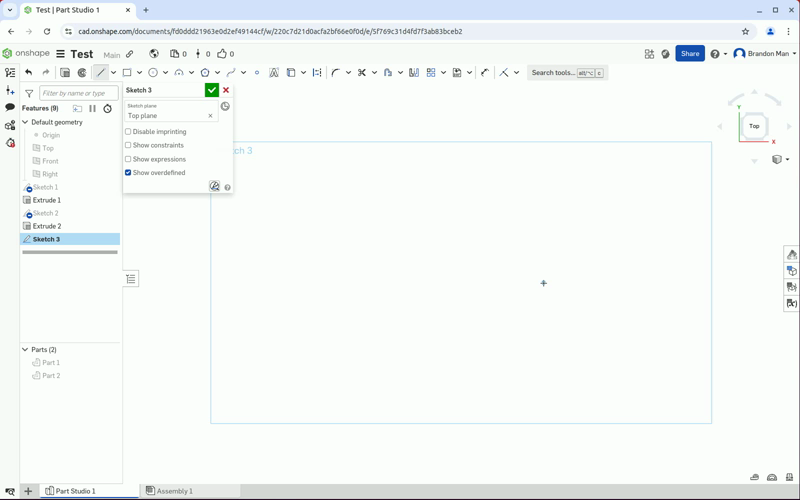
mouse_move(573, 282)
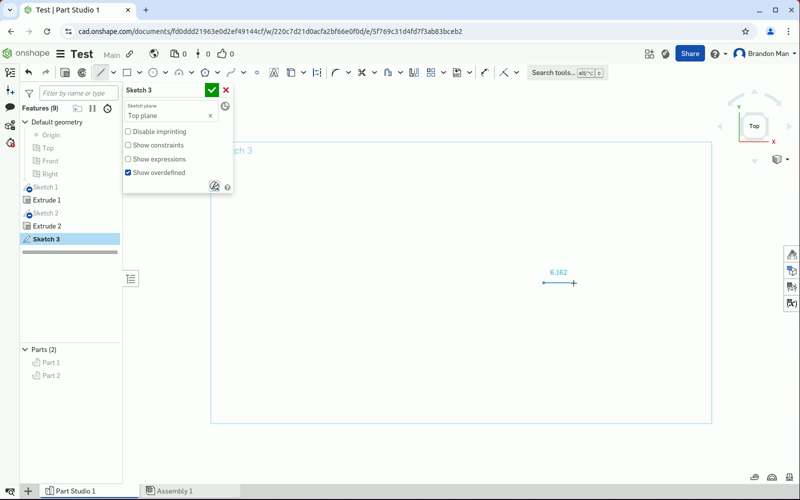
mouse_move(545, 282)
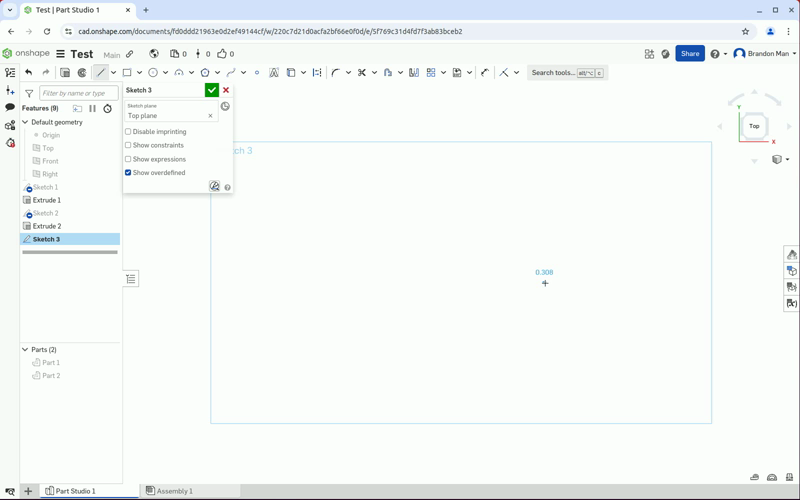
scroll(6)
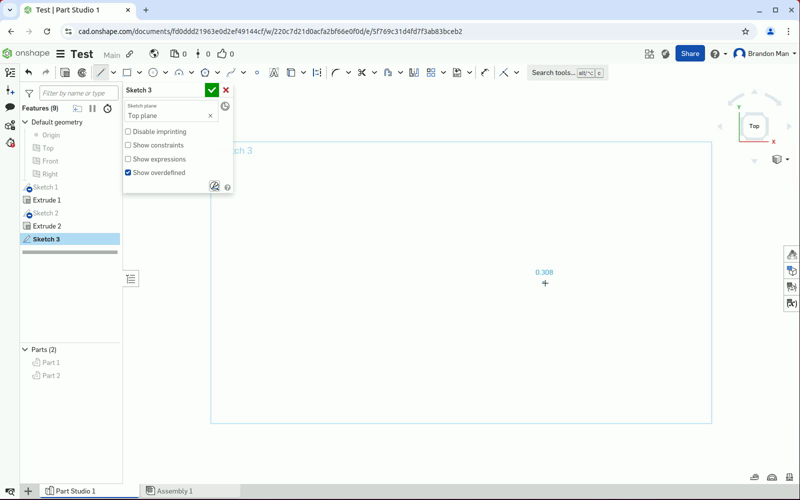
scroll(6)
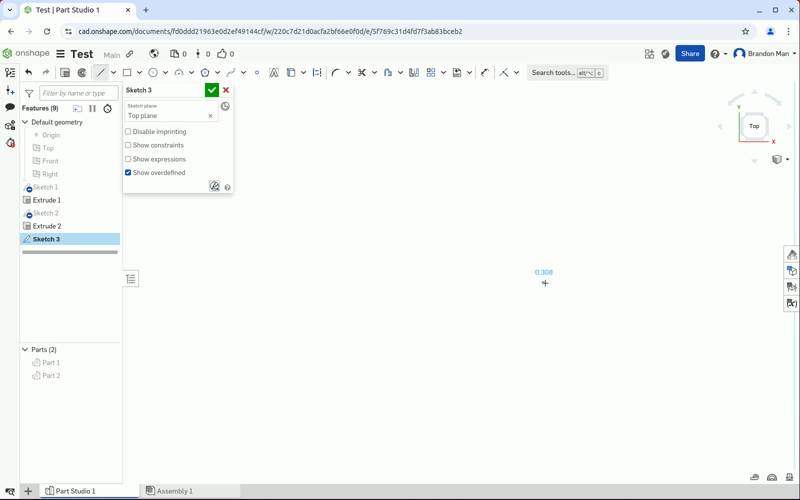
scroll(6)
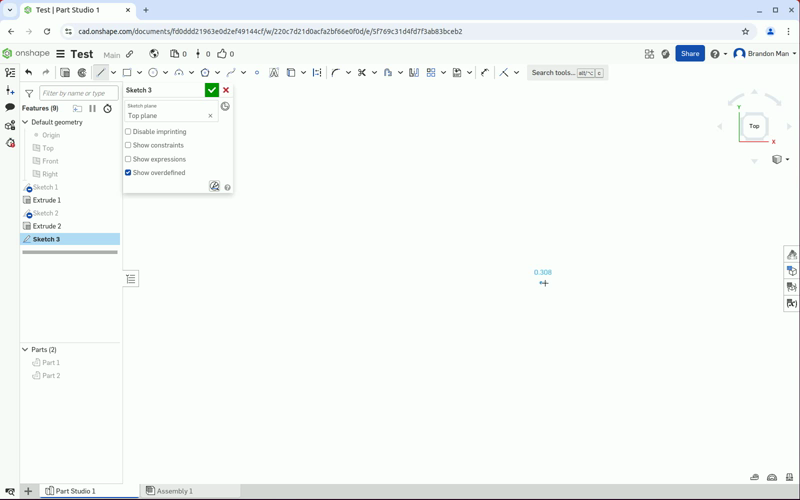
scroll(6)
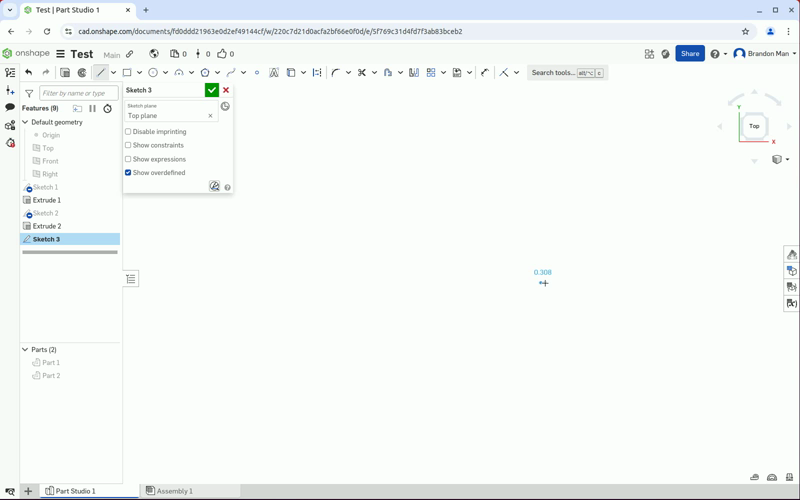
scroll(6)
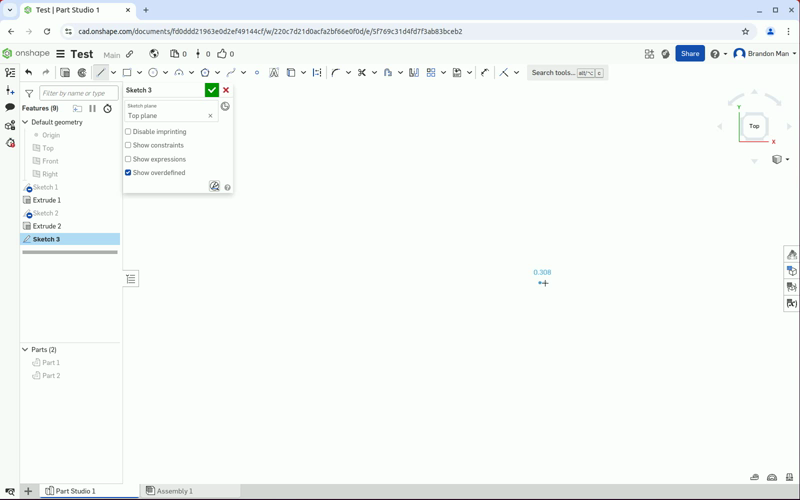
scroll(6)
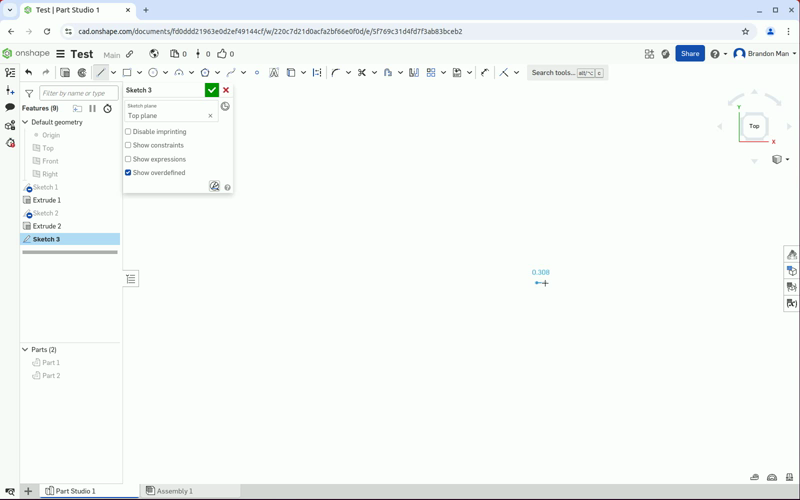
scroll(6)
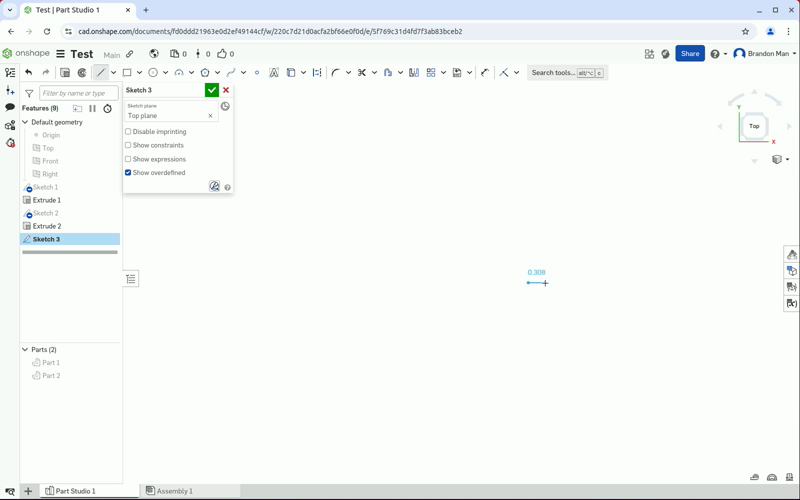
click(545, 282)
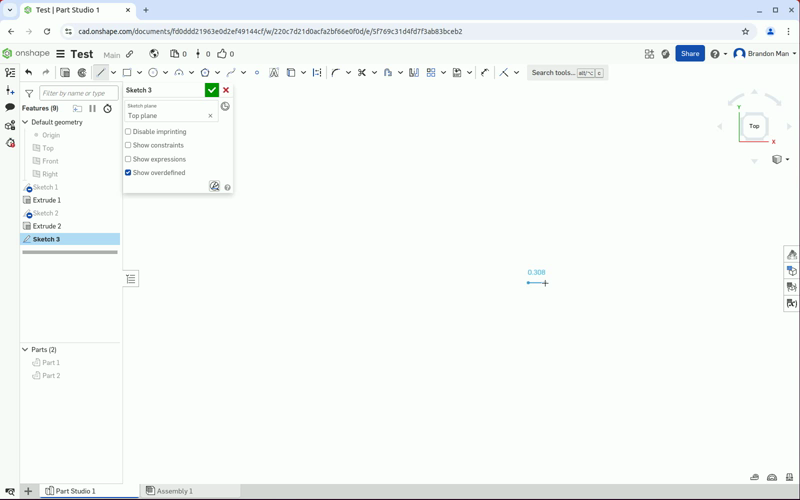
scroll(-6)
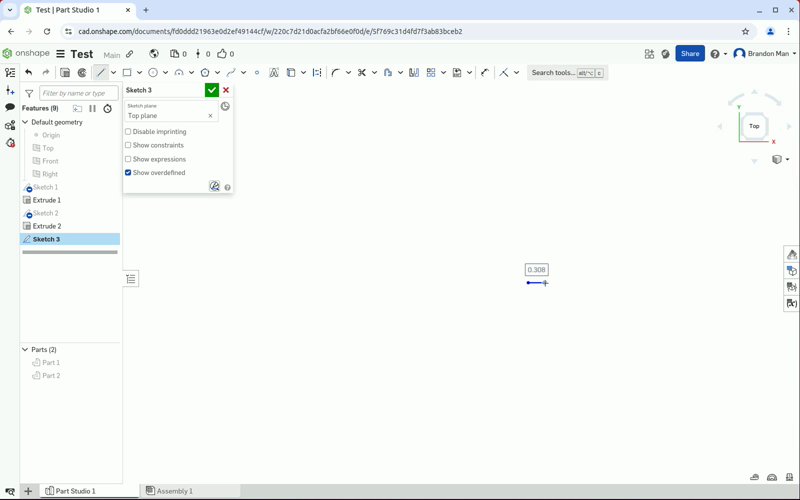
scroll(-6)
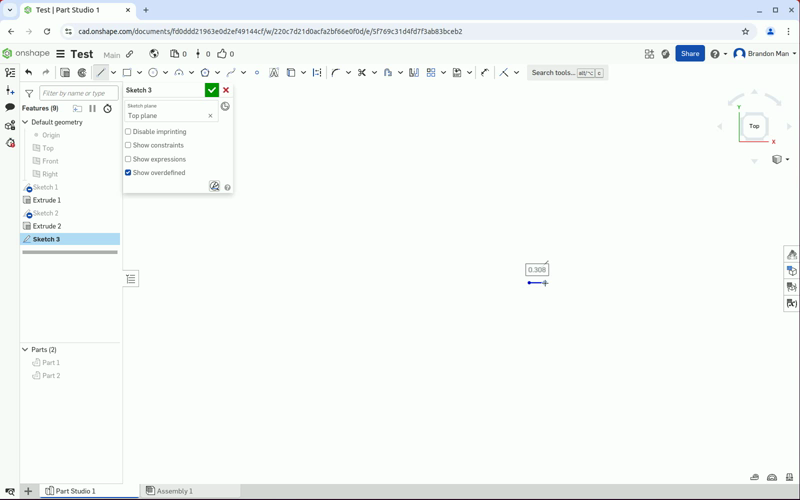
scroll(-6)
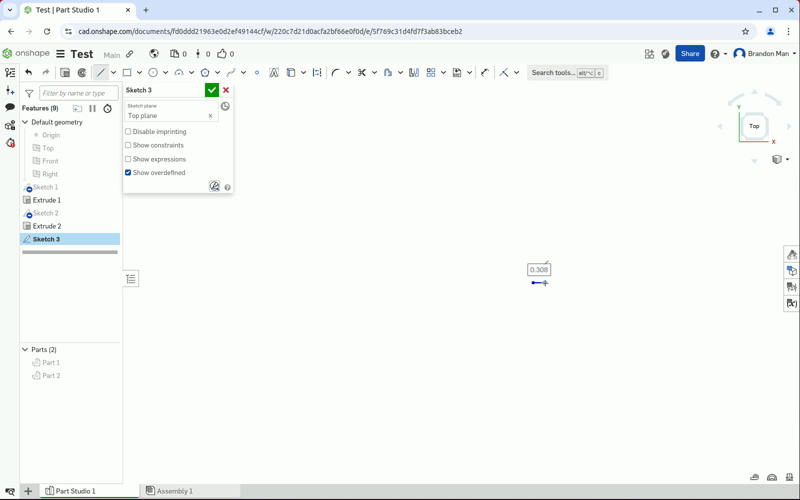
scroll(-6)
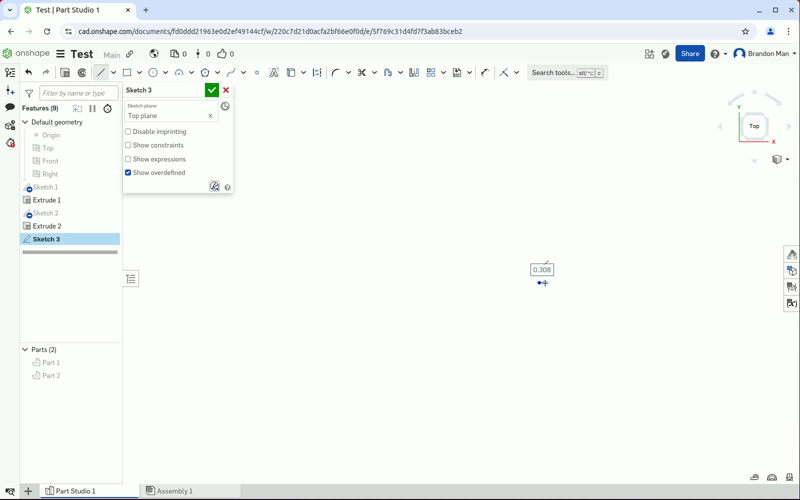
scroll(-6)
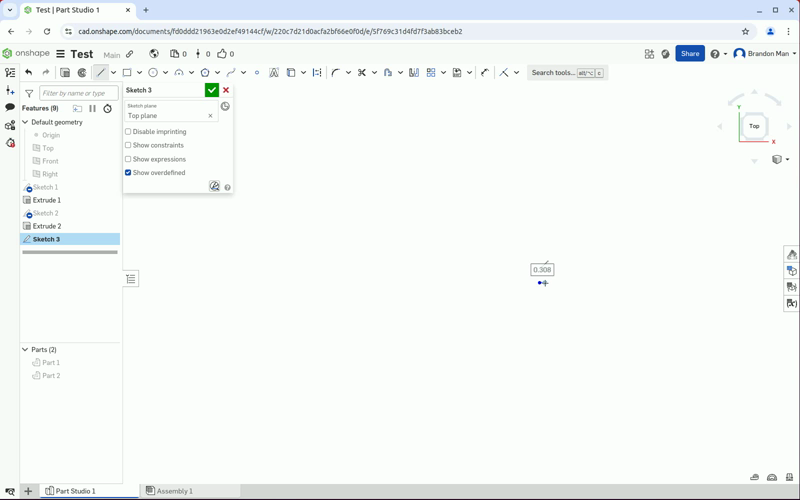
scroll(-6)
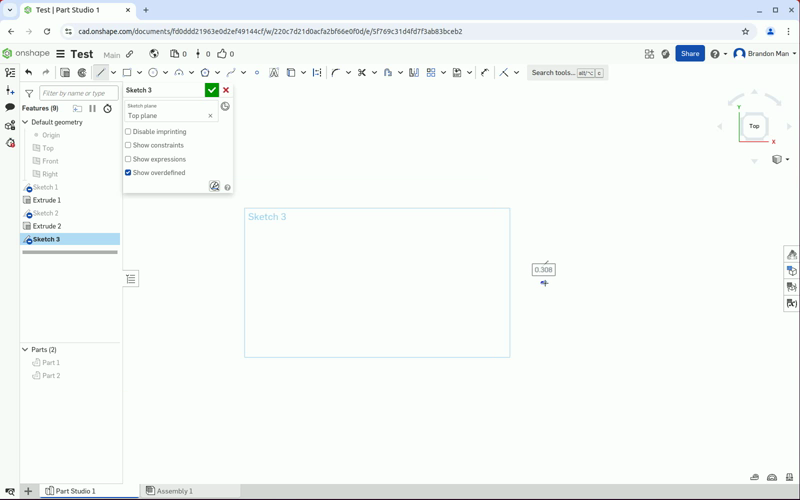
scroll(-6)
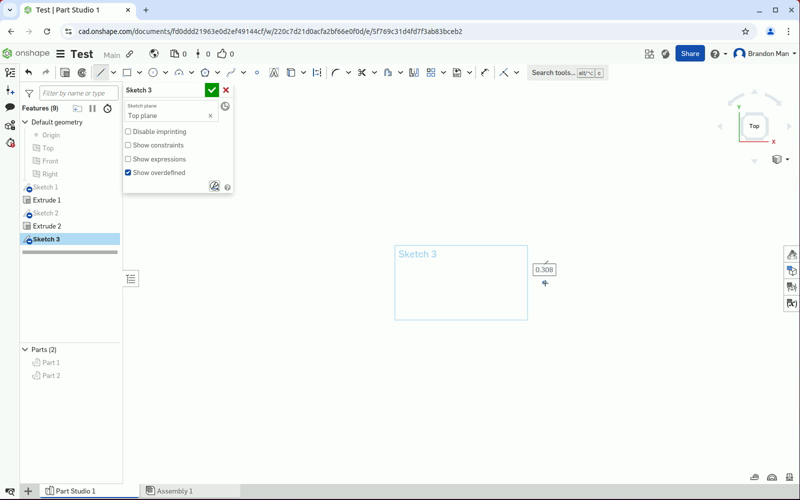
key_up(shift)
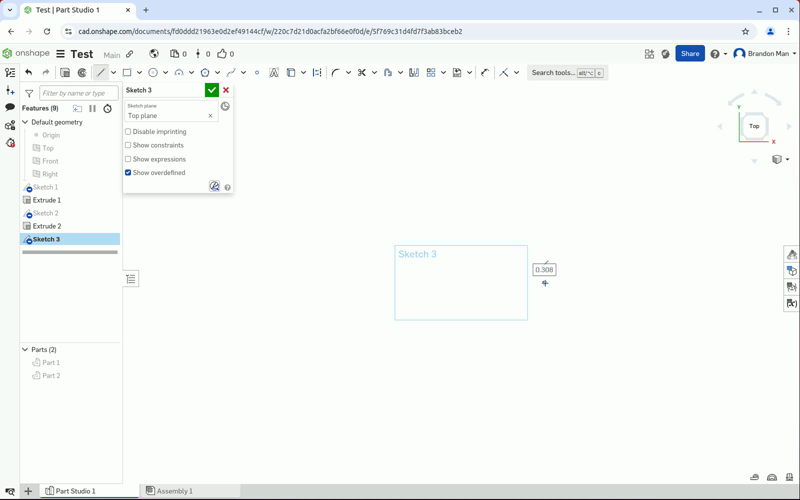
key_down(shift)
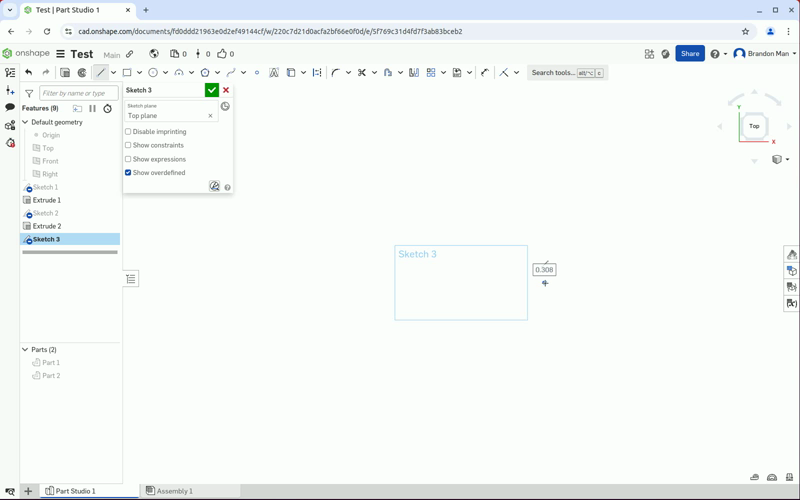
mouse_move(575, 282)
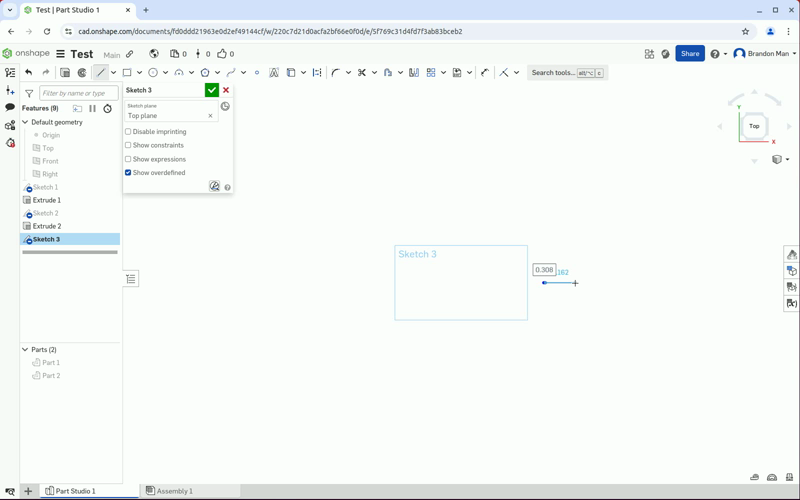
mouse_move(545, 255)
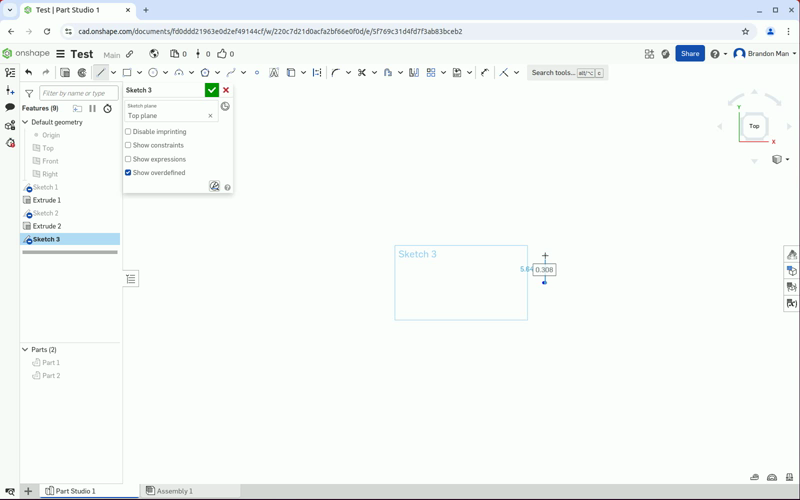
click(545, 255)
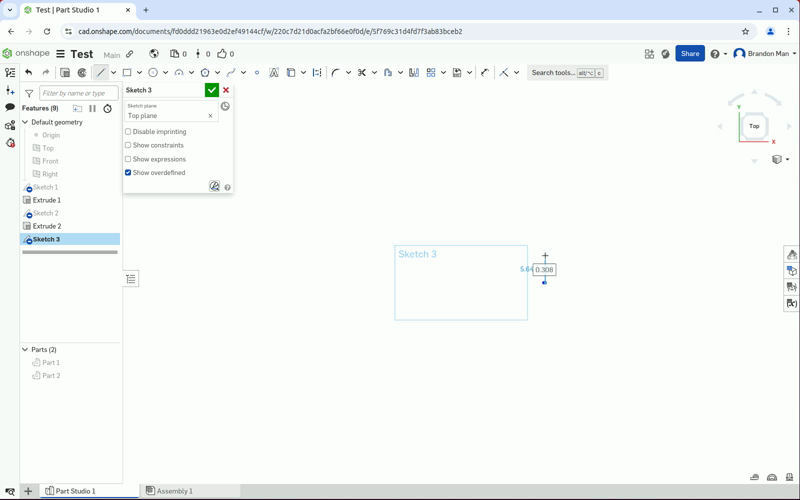
key_up(shift)
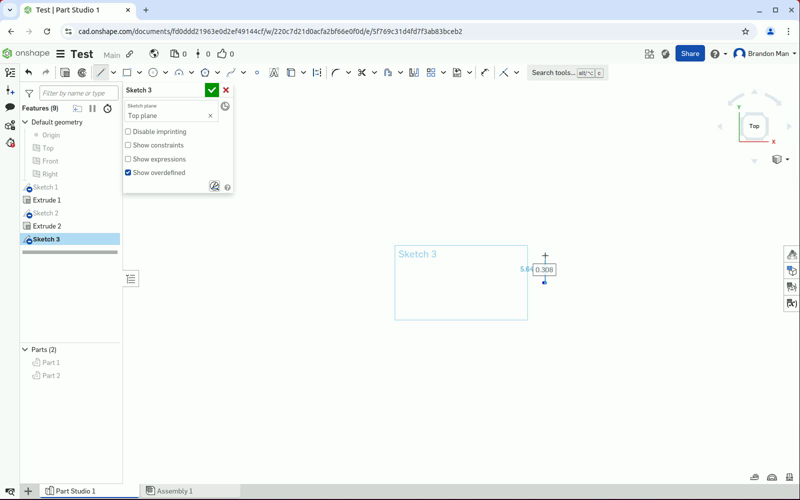
key_down(shift)
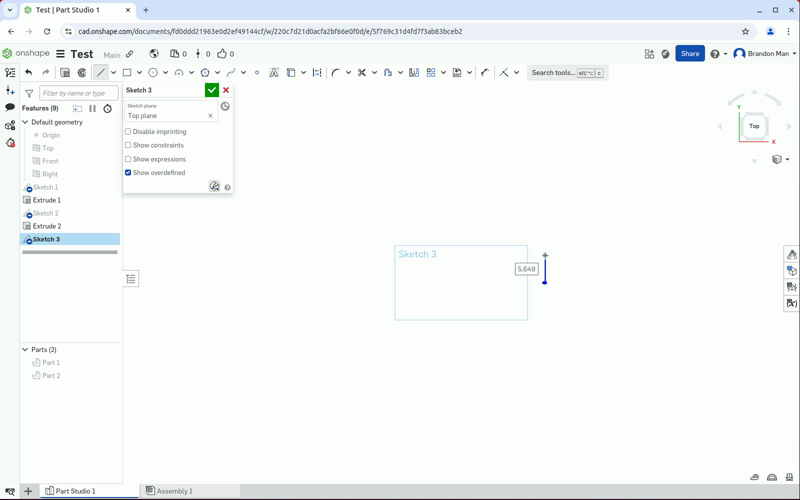
mouse_move(575, 255)
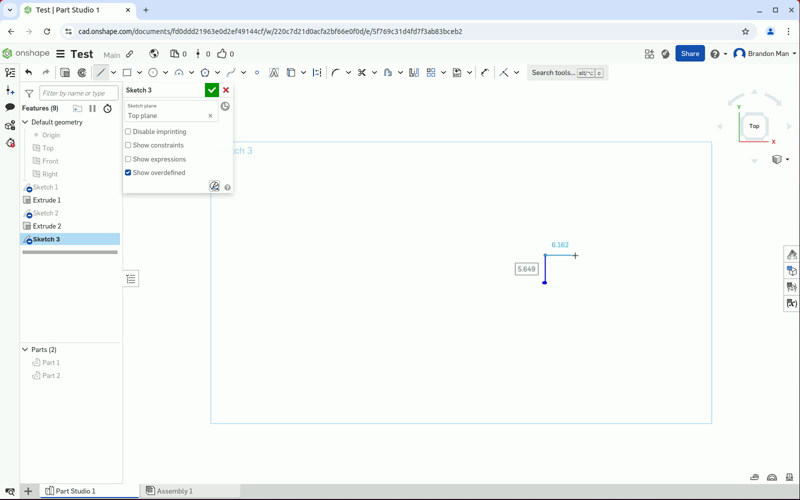
mouse_move(543, 255)
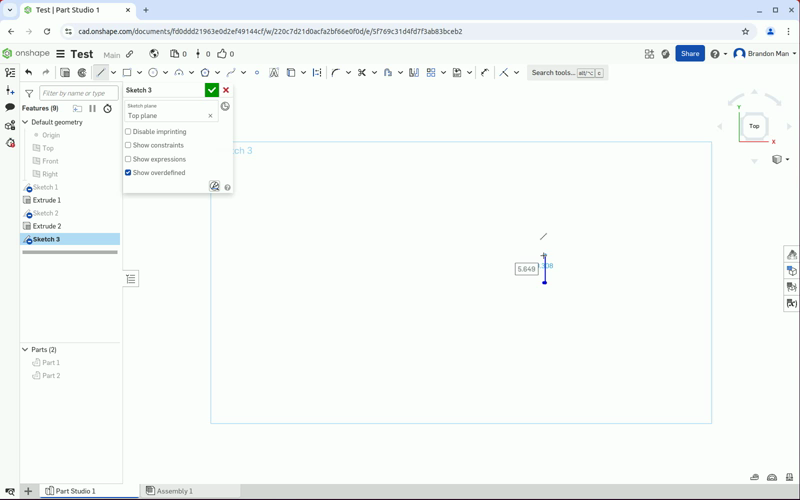
scroll(6)
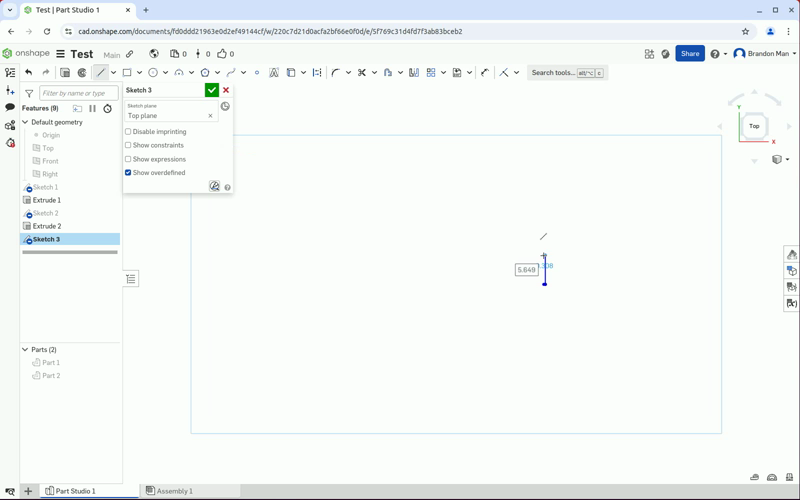
scroll(6)
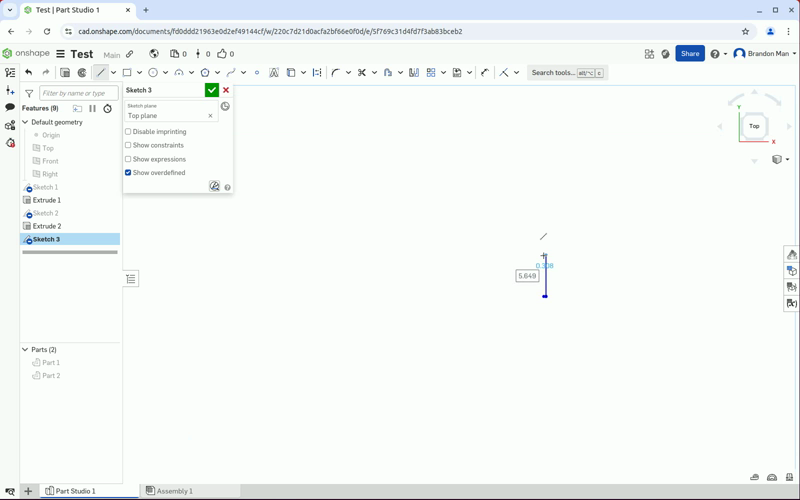
scroll(6)
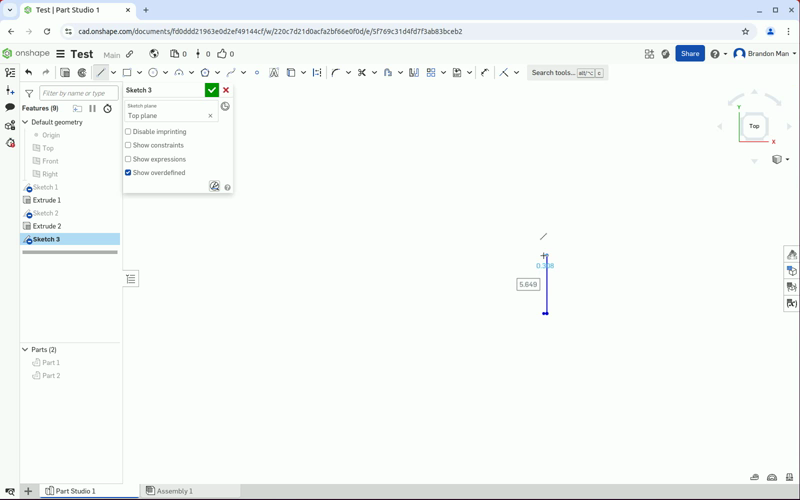
scroll(6)
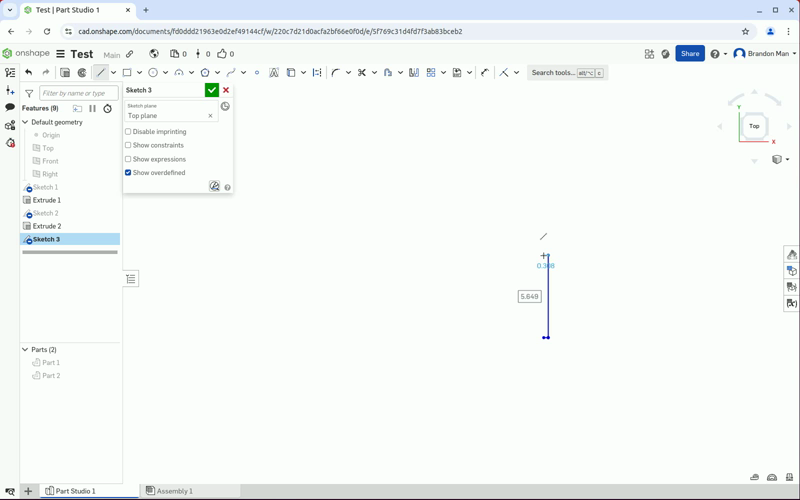
scroll(6)
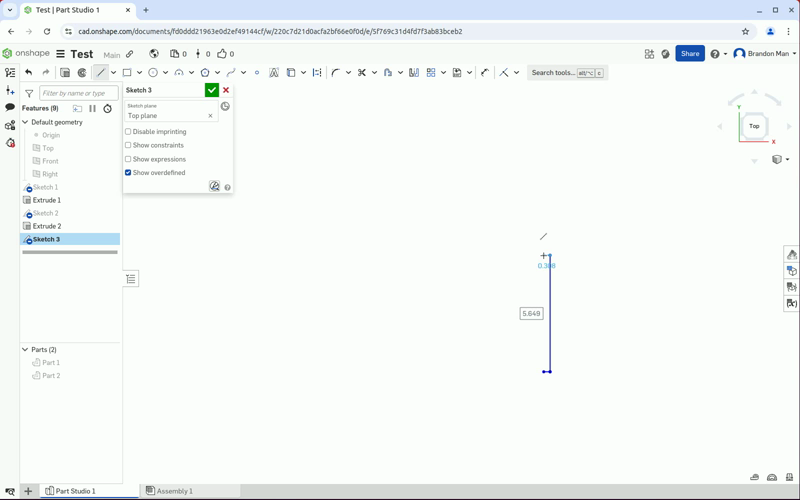
scroll(6)
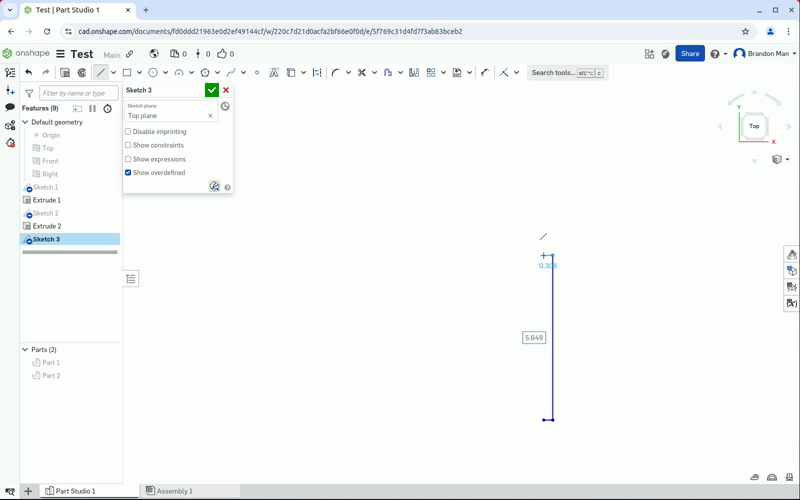
scroll(6)
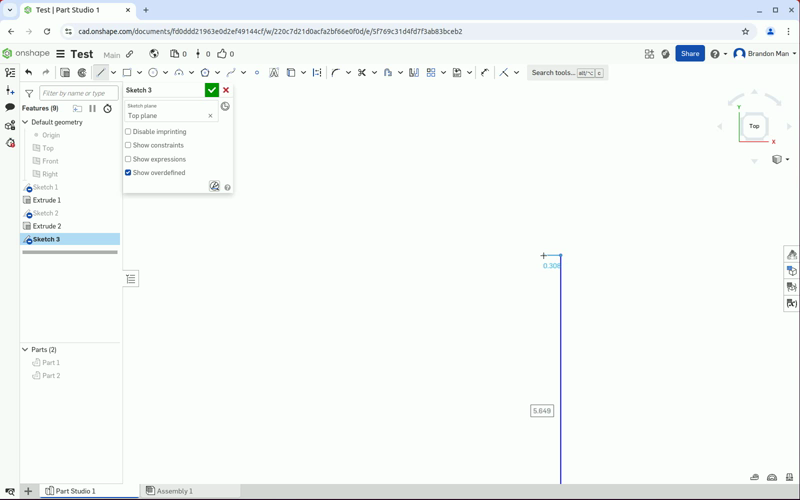
click(543, 255)
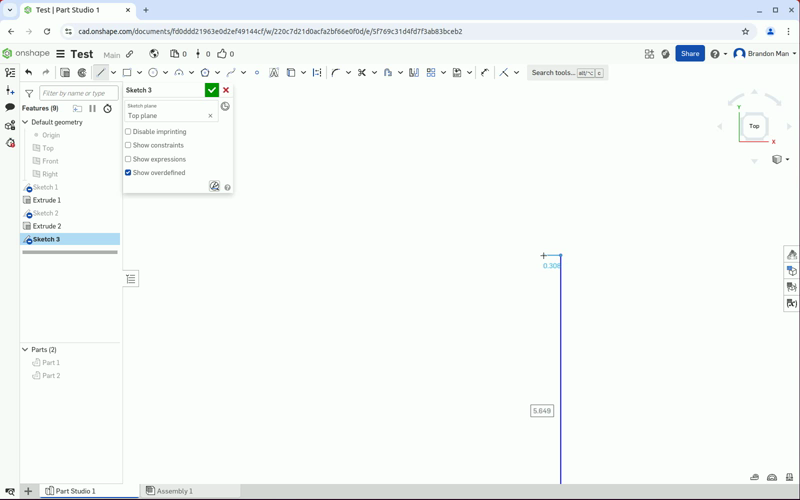
scroll(-6)
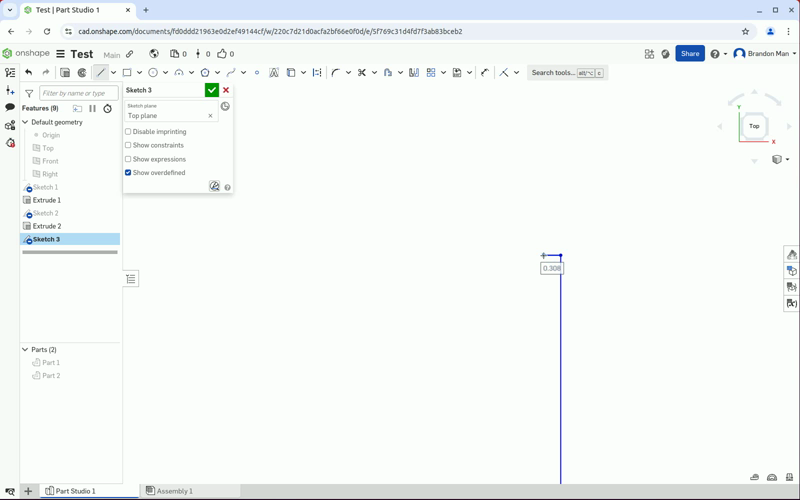
scroll(-6)
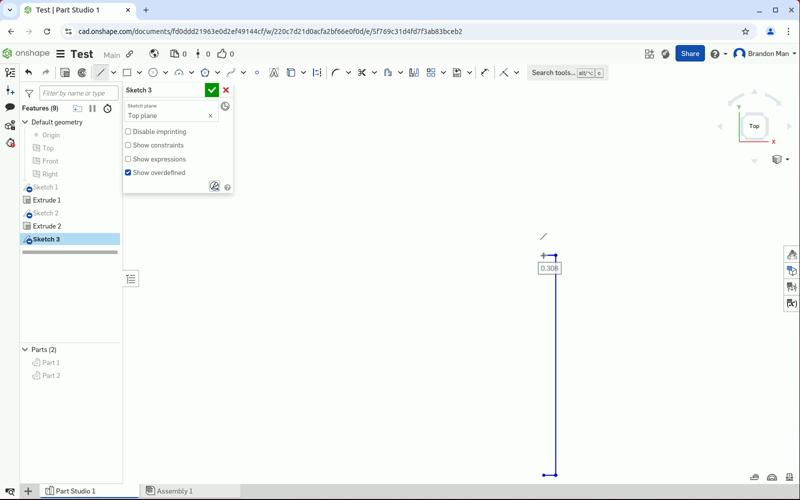
scroll(-6)
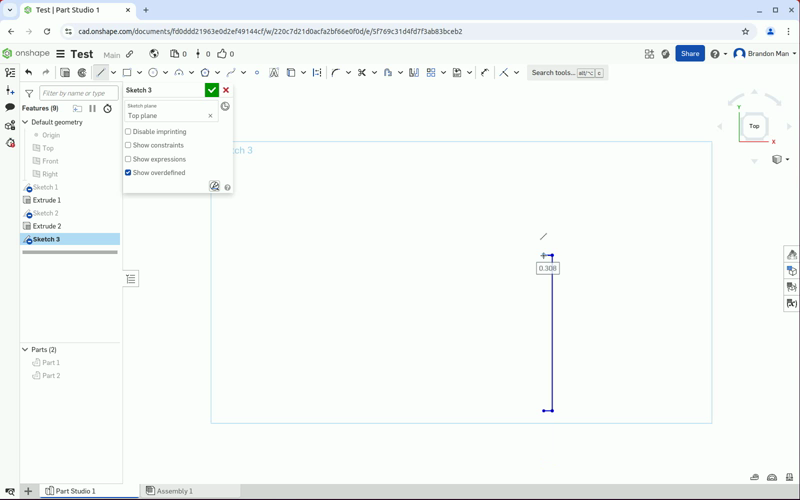
scroll(-6)
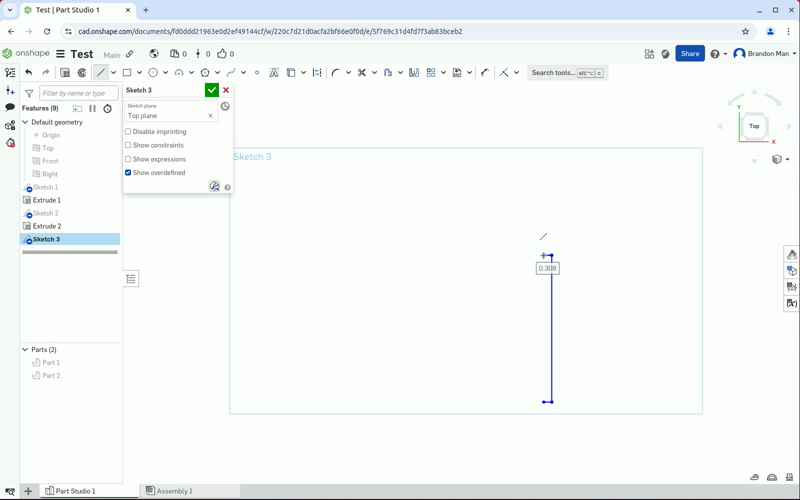
scroll(-6)
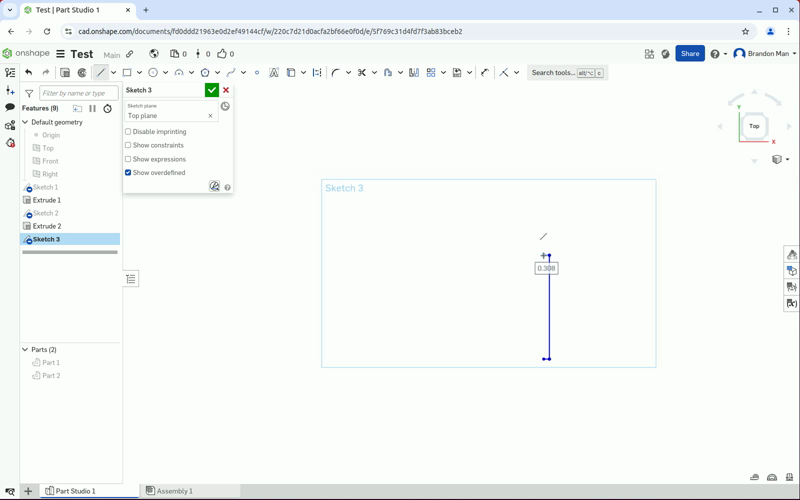
scroll(-6)
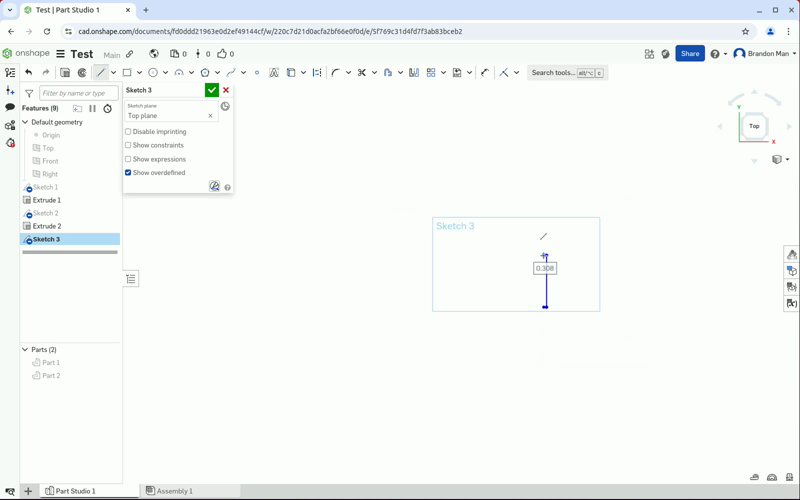
scroll(-6)
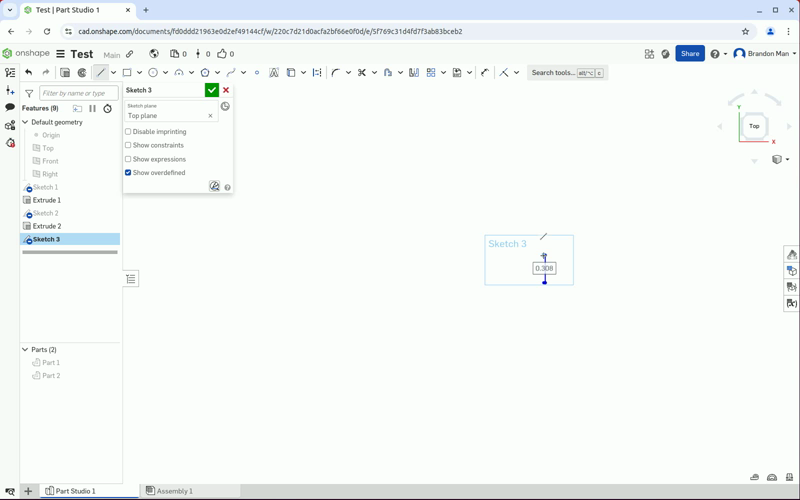
key_up(shift)
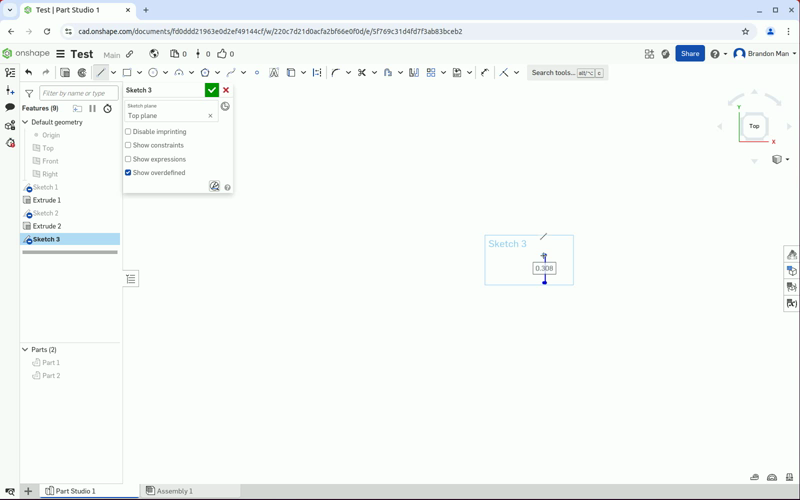
mouse_move(573, 255)
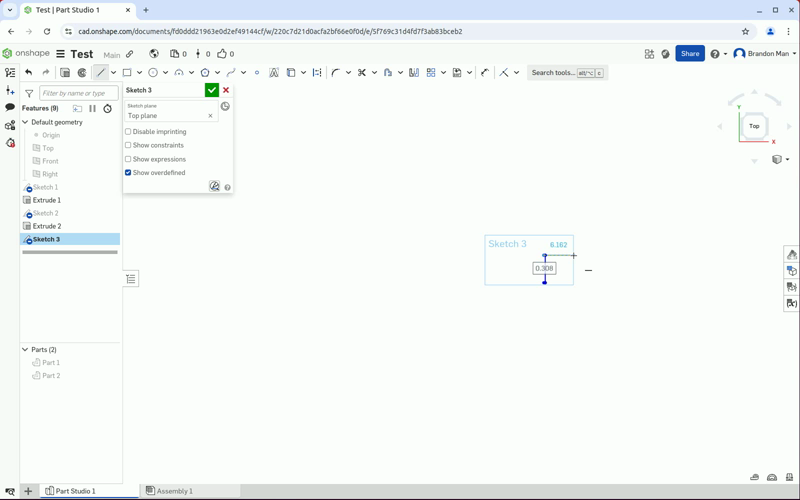
key_down(shift)
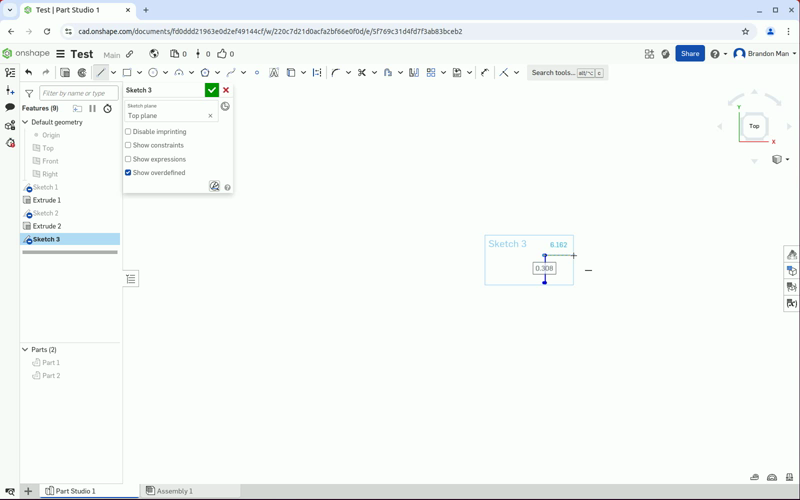
mouse_move(543, 282)
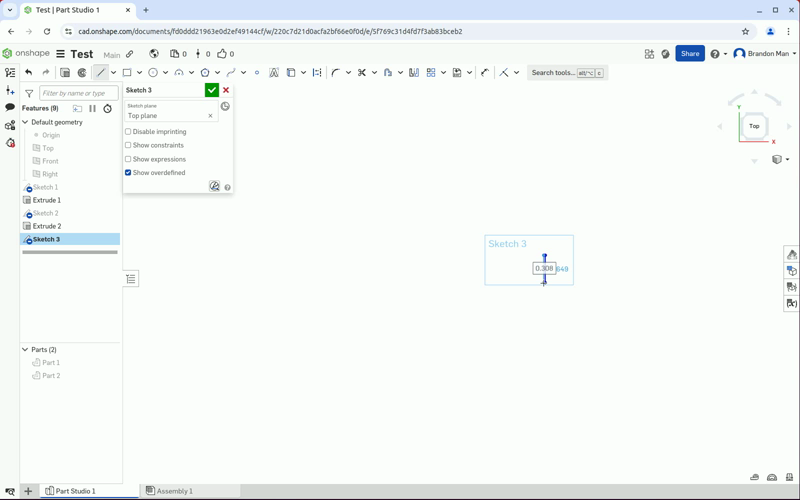
scroll(6)
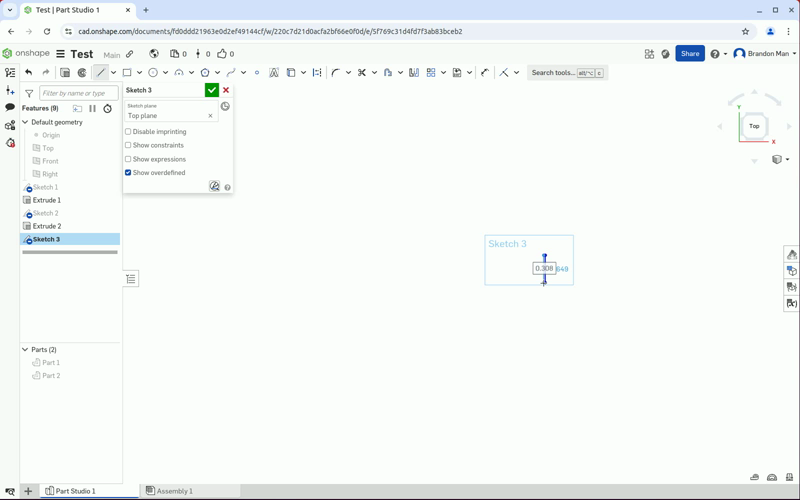
scroll(6)
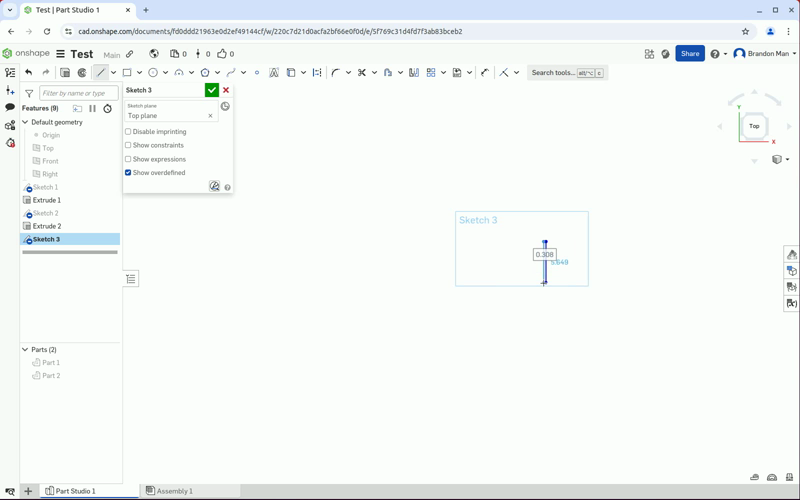
scroll(6)
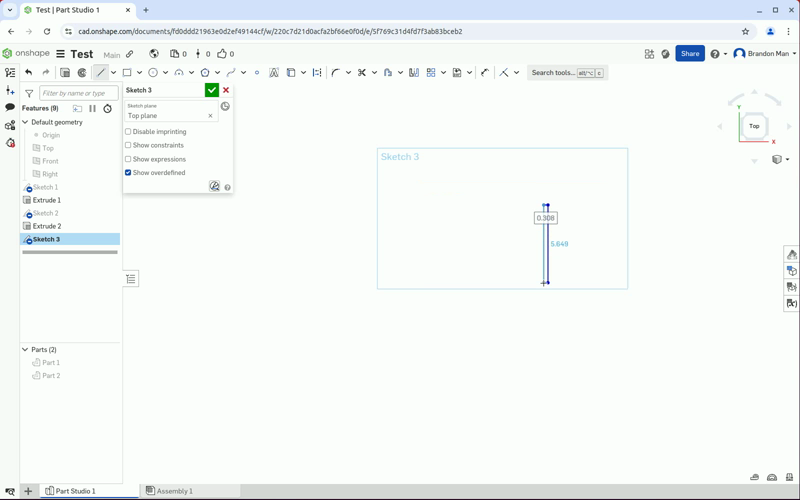
scroll(6)
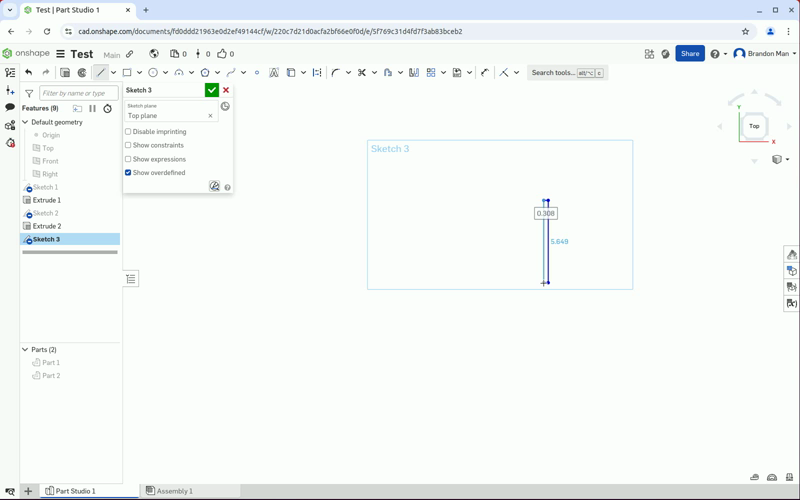
scroll(6)
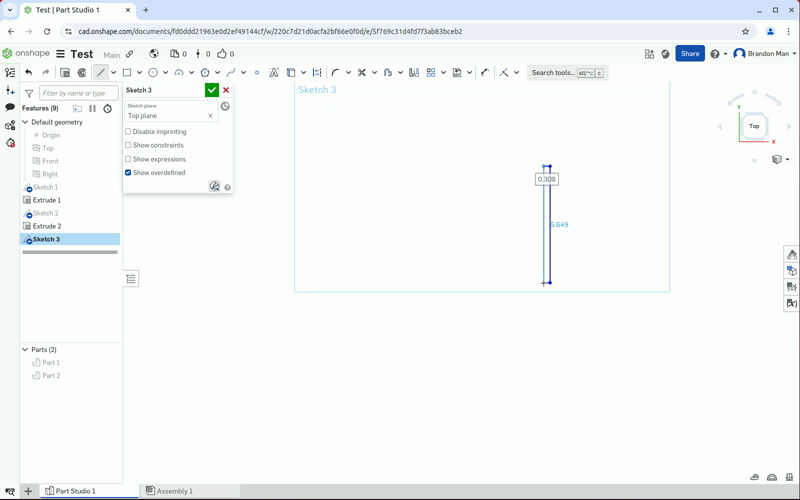
scroll(6)
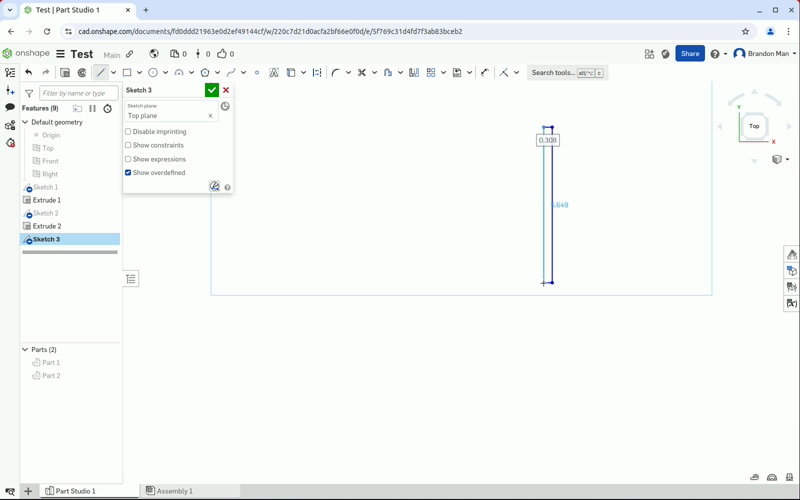
scroll(6)
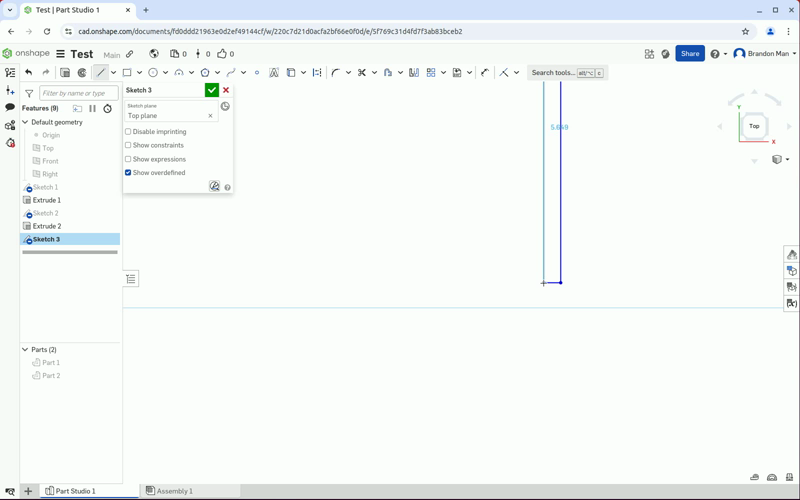
key_up(shift)
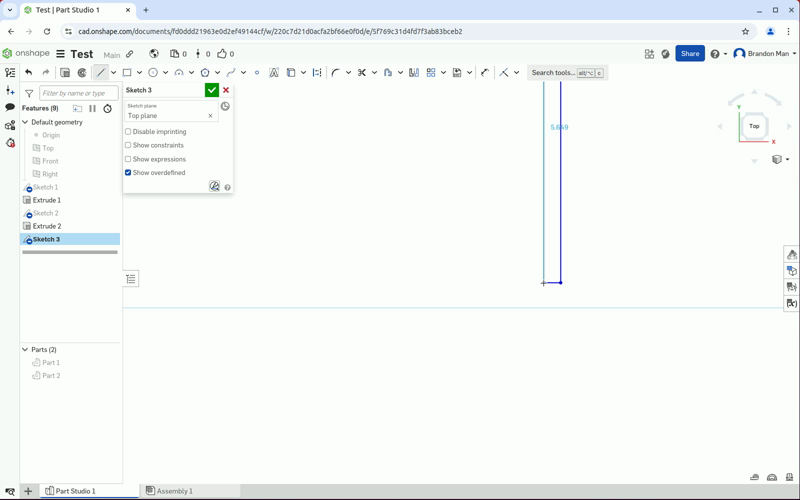
click(543, 282)
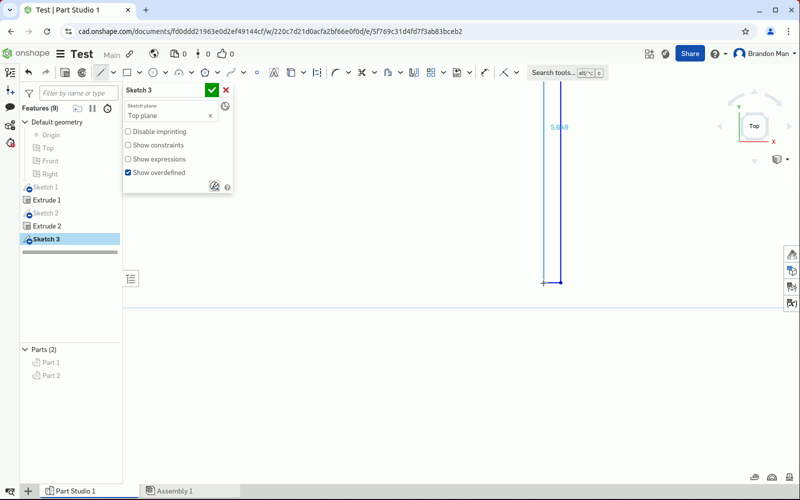
scroll(-6)
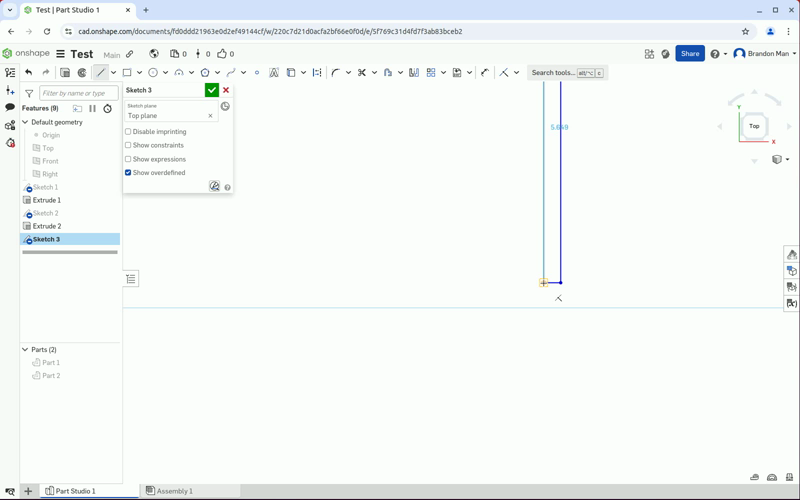
scroll(-6)
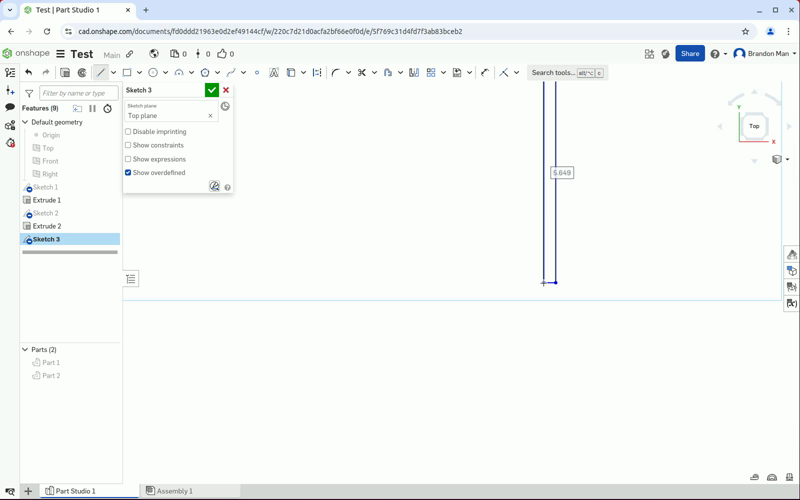
scroll(-6)
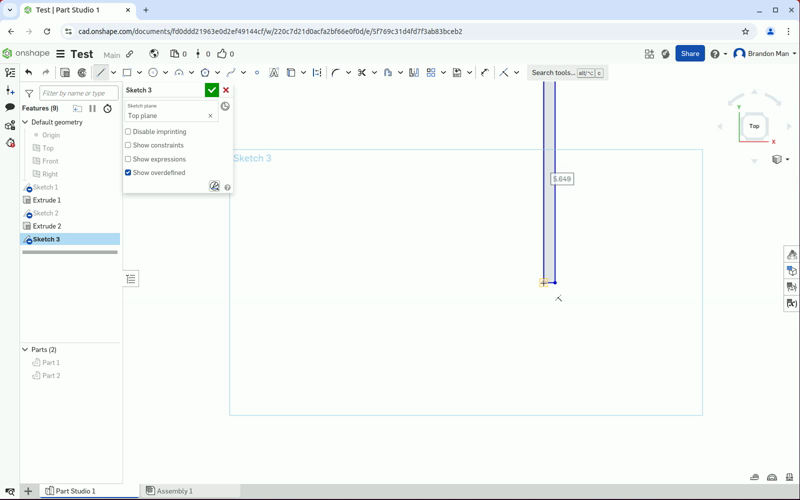
scroll(-6)
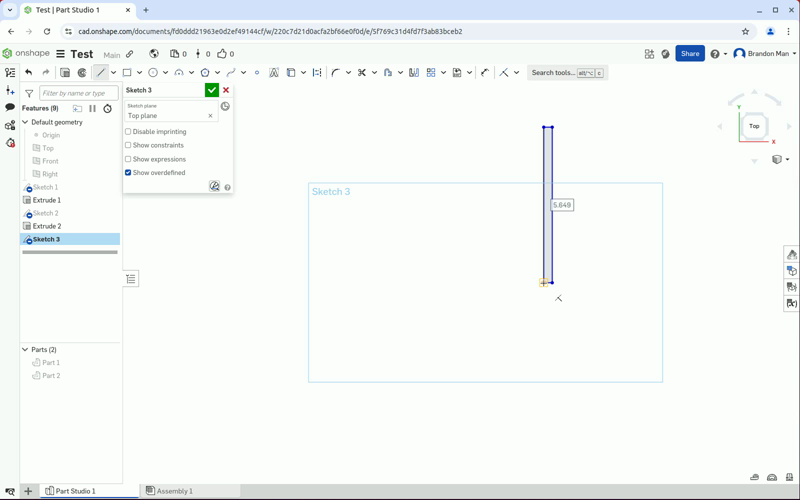
scroll(-6)
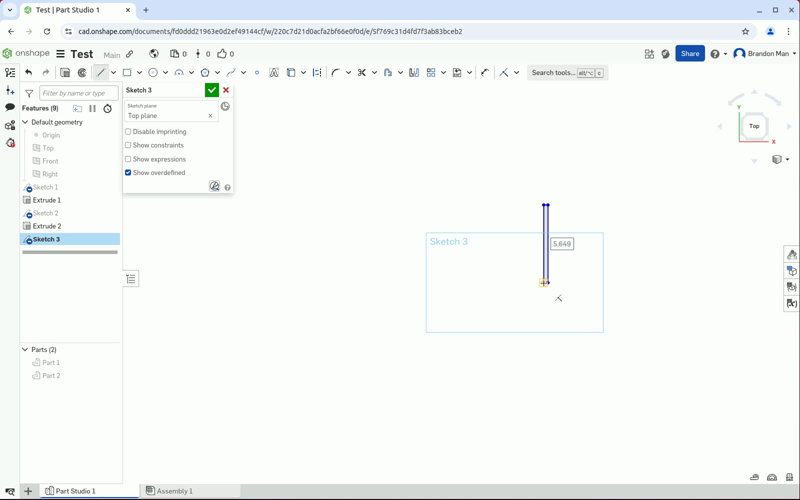
scroll(-6)
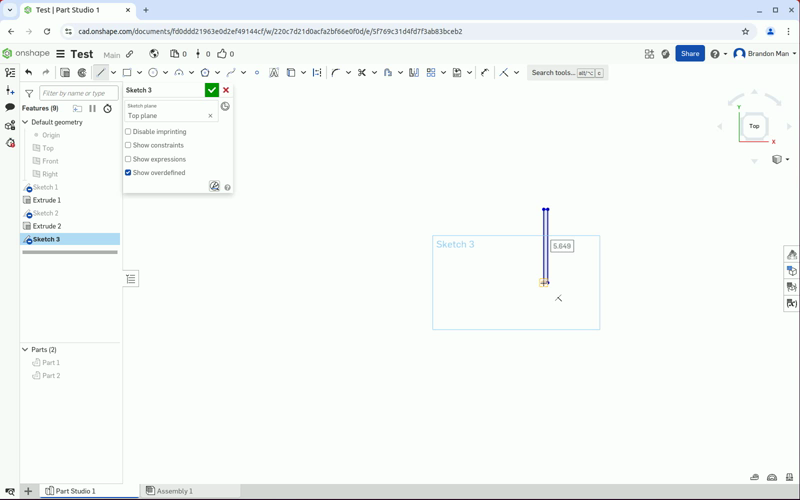
scroll(-6)
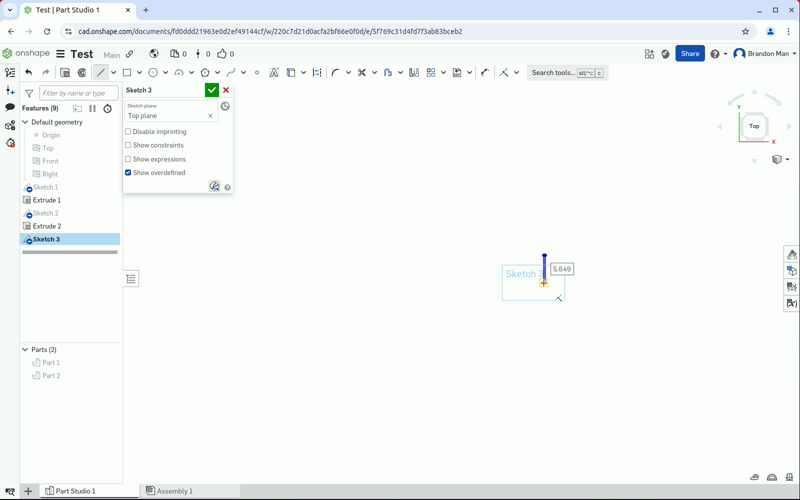
key(esc)
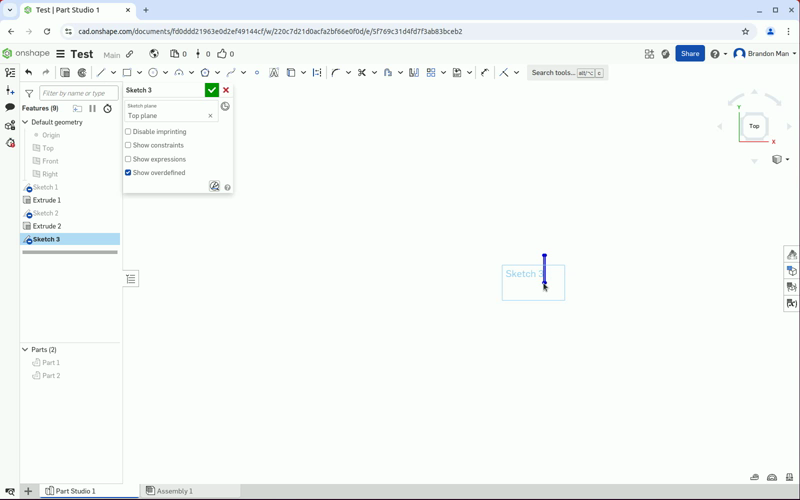
mouse_move(544, 274)
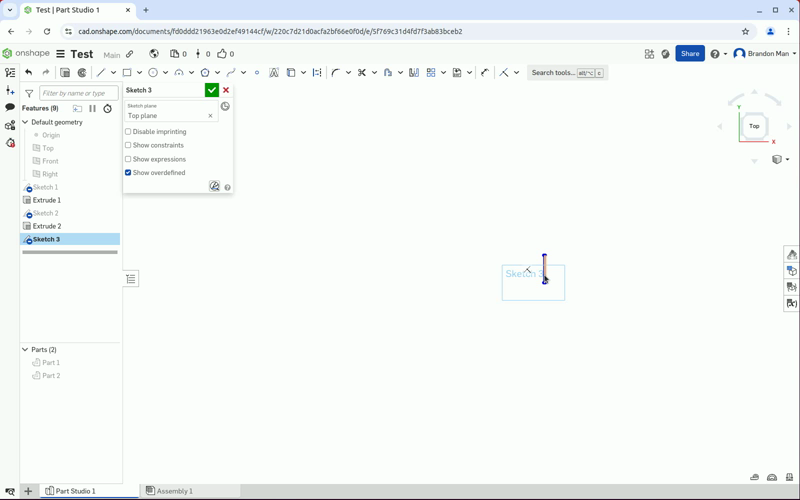
scroll(6)
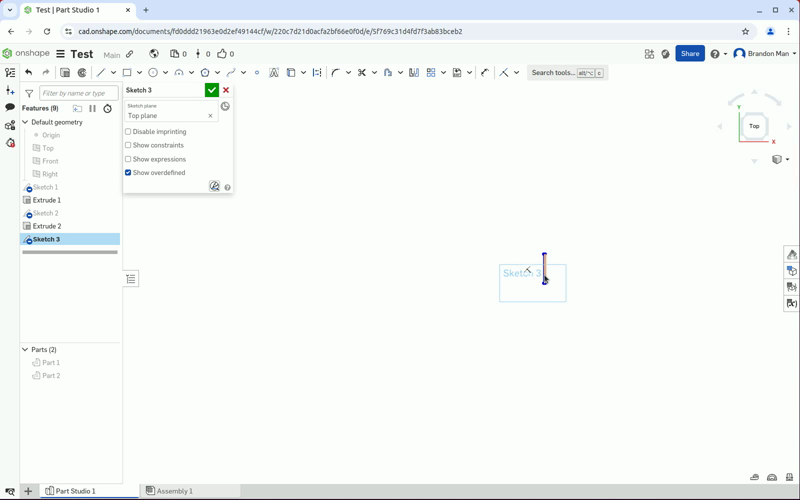
scroll(6)
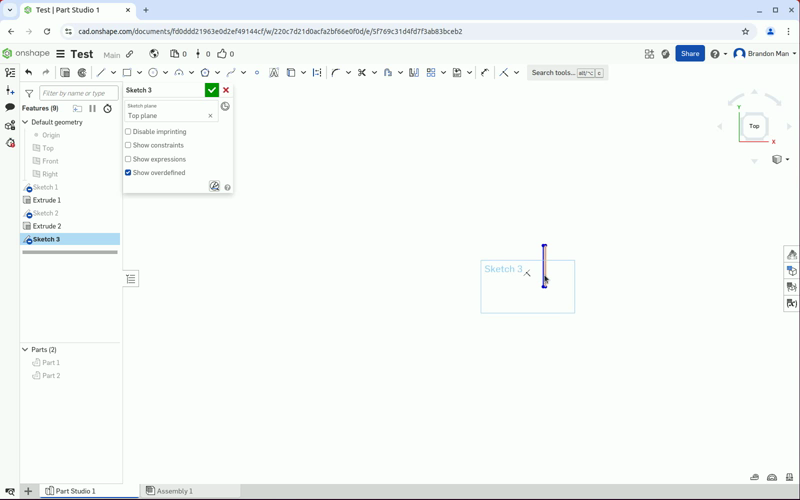
scroll(6)
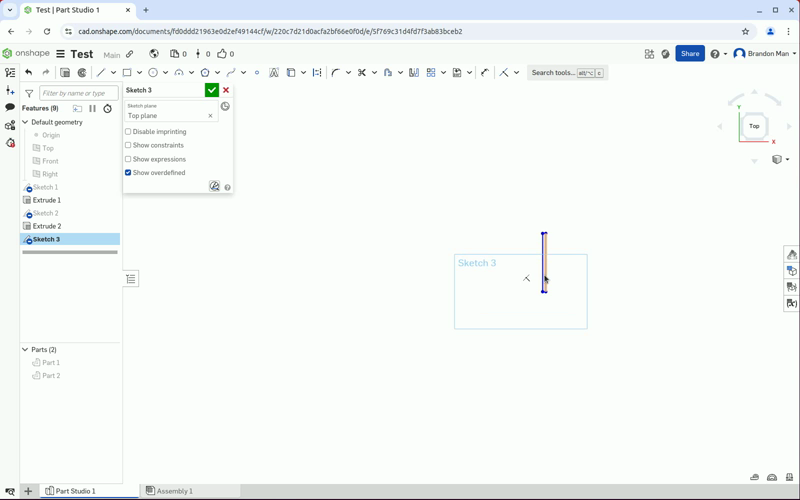
scroll(6)
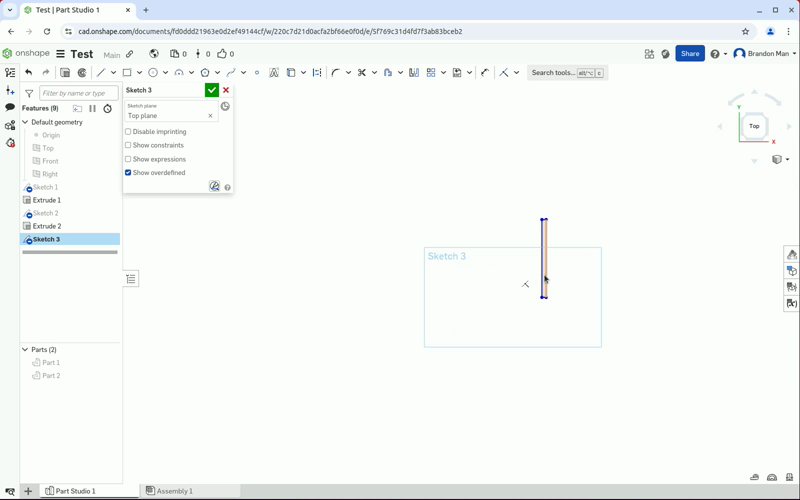
scroll(6)
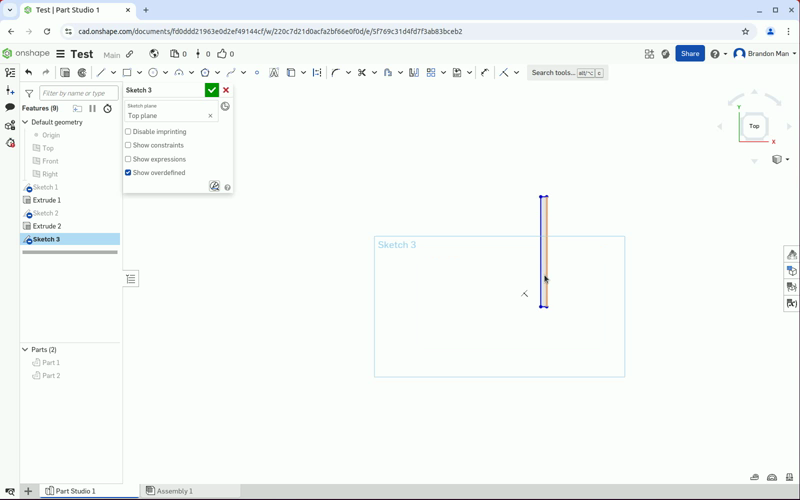
scroll(6)
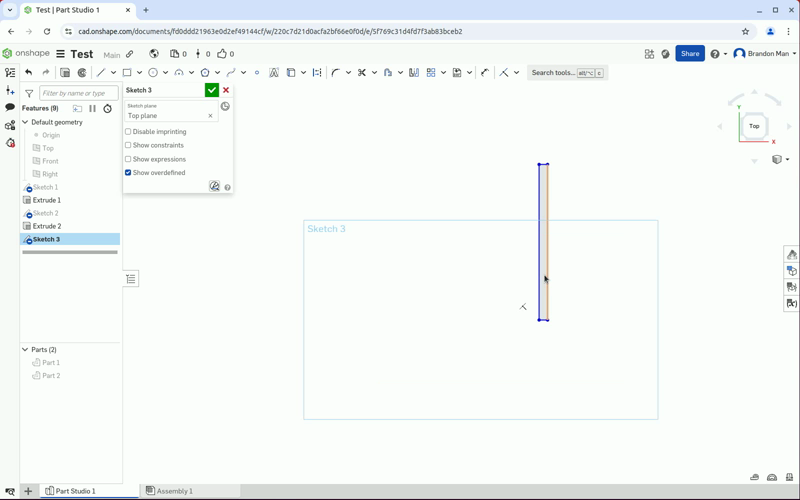
scroll(6)
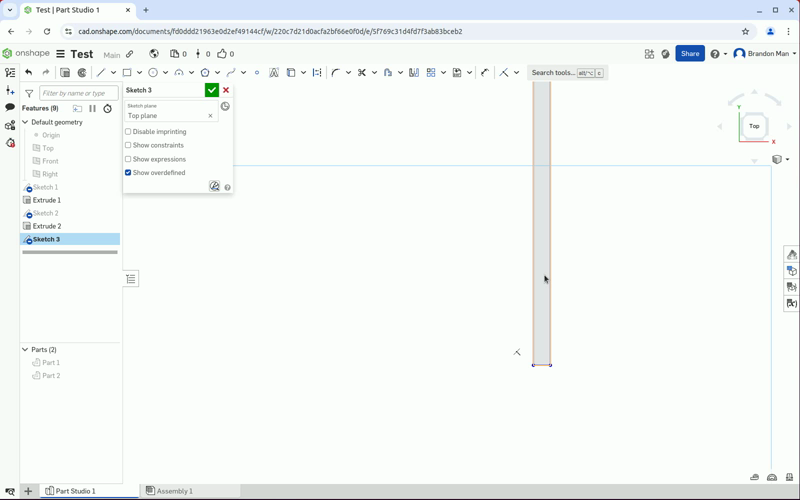
click(544, 274)
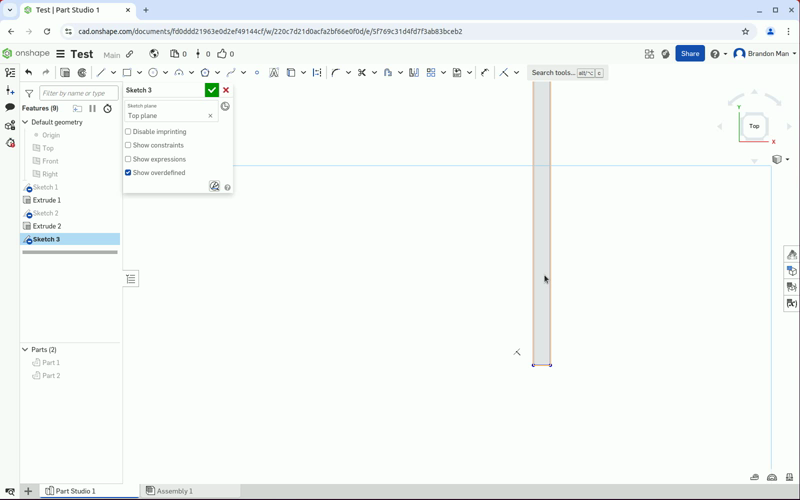
scroll(-6)
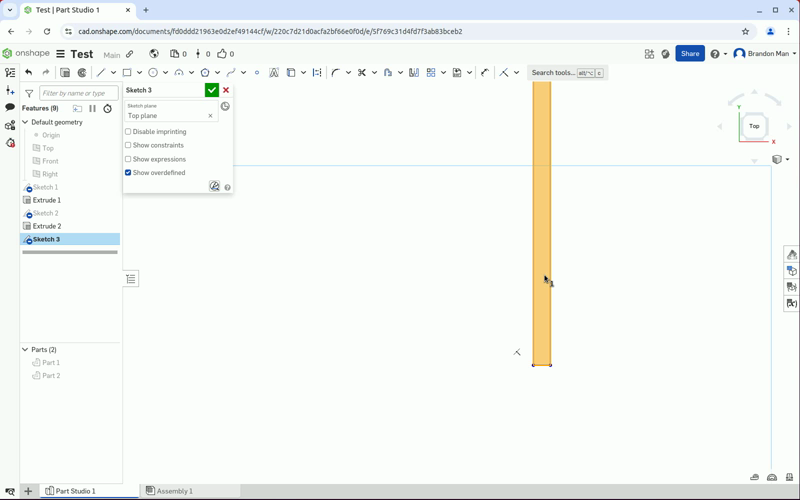
scroll(-6)
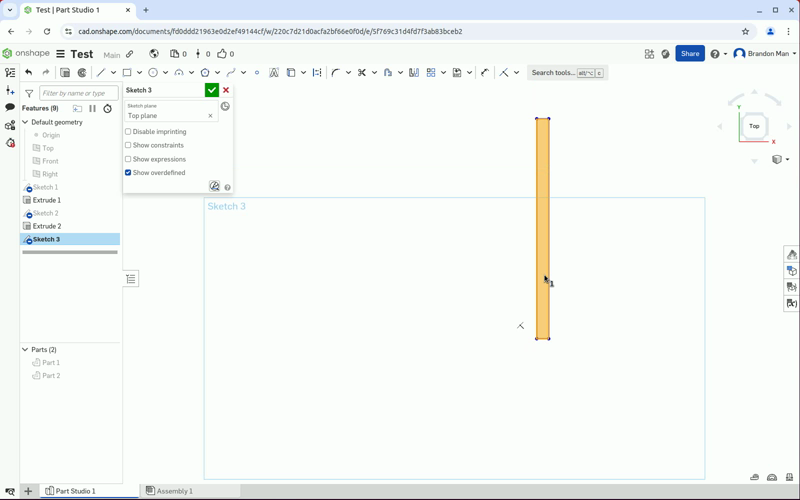
scroll(-6)
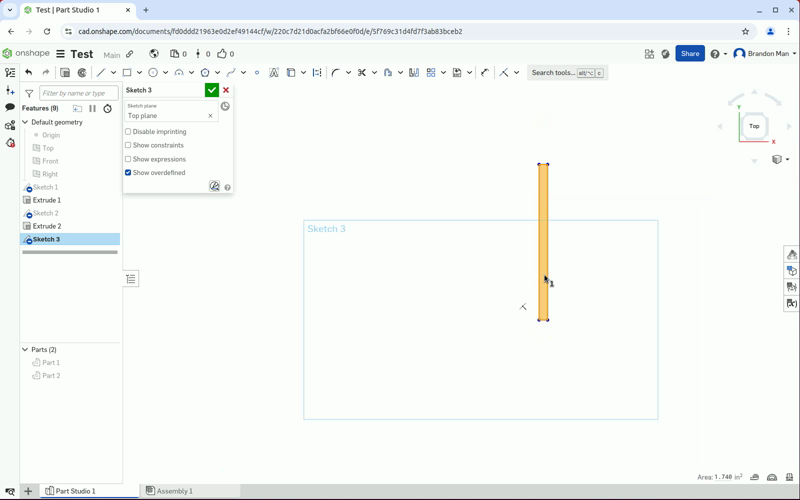
scroll(-6)
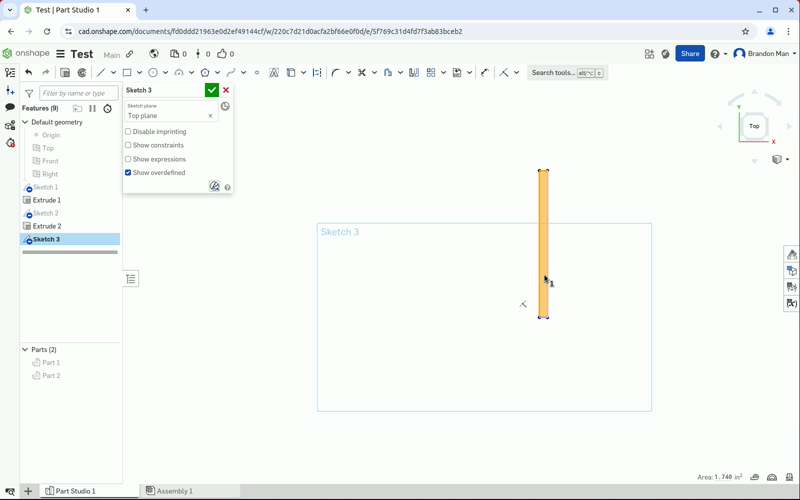
scroll(-6)
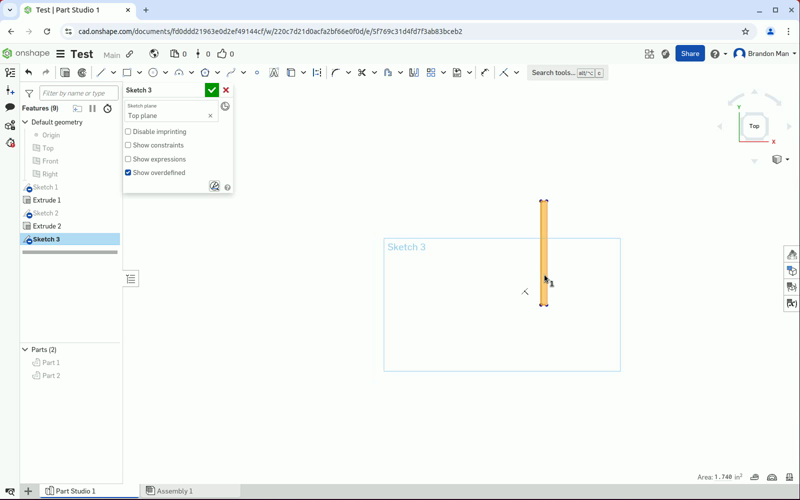
scroll(-6)
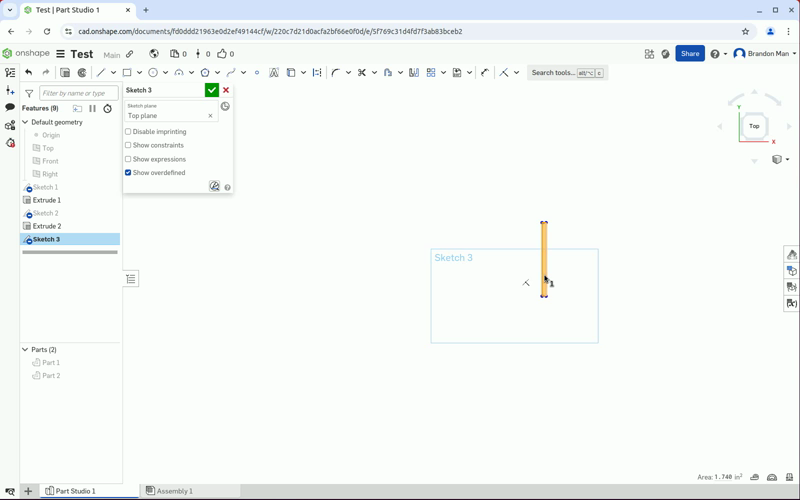
scroll(-6)
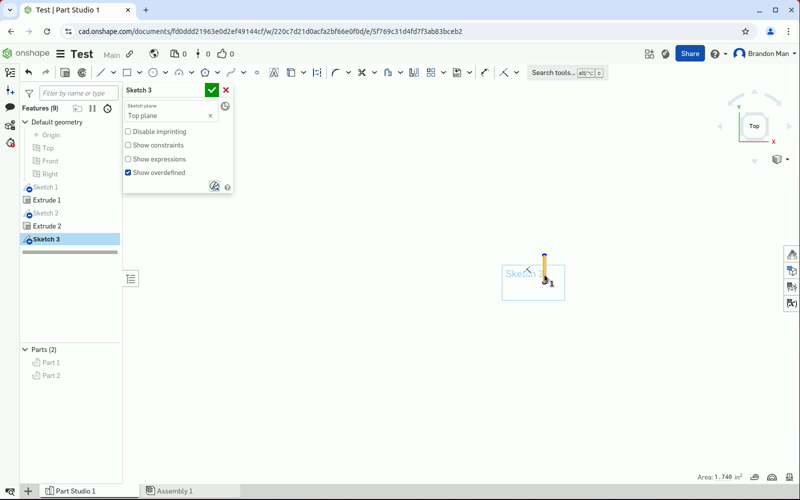
mouse_move(73, 352)
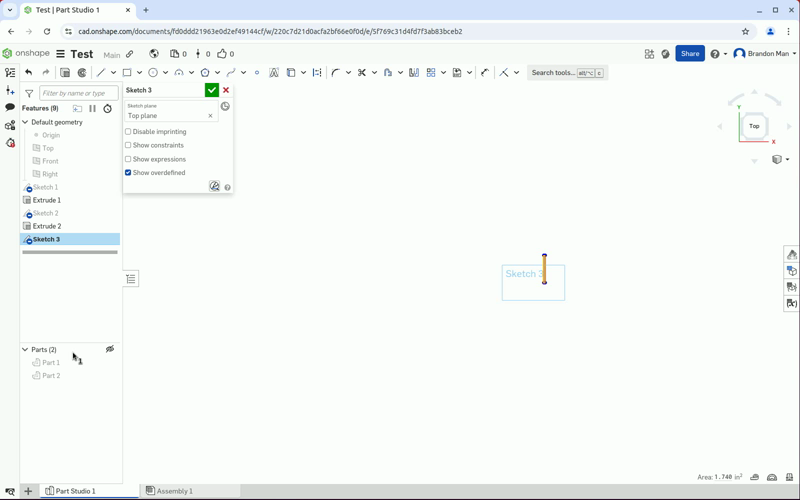
key(shift+y)
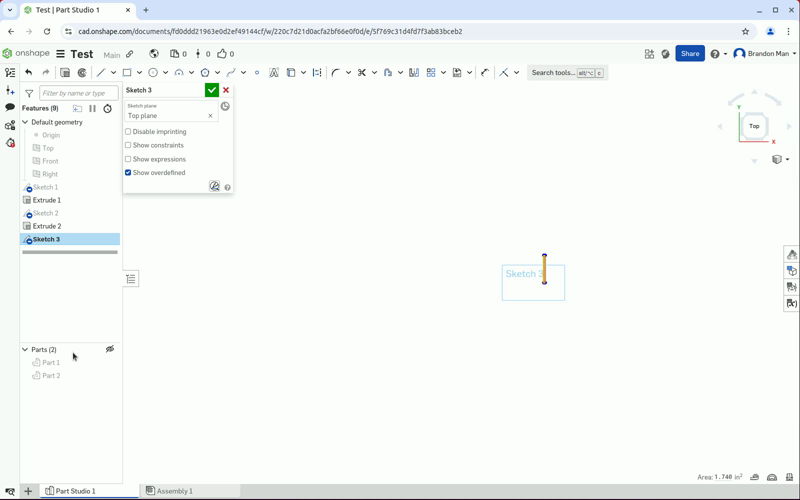
key(shift+e)
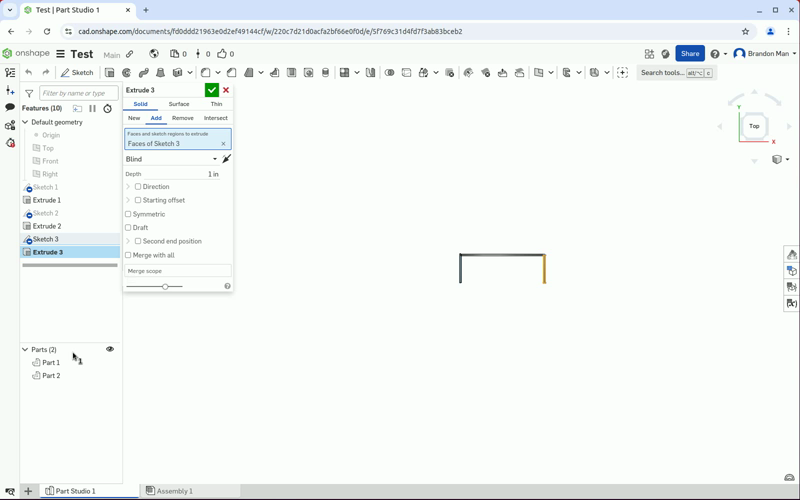
mouse_move(143, 106)
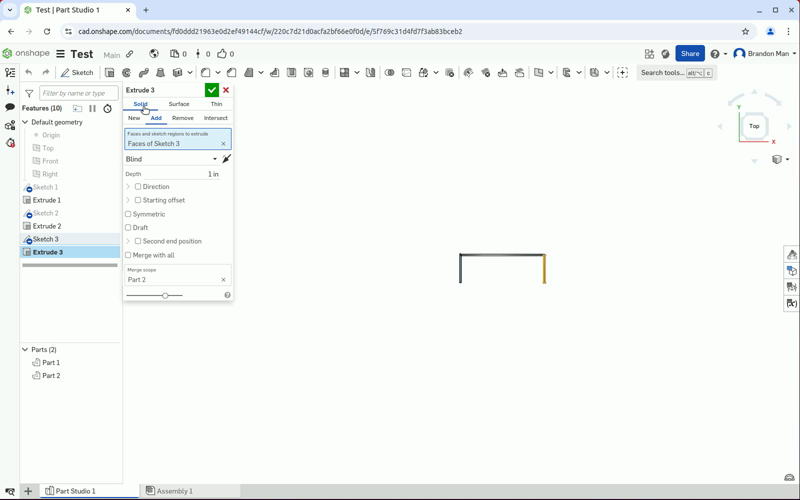
click(143, 106)
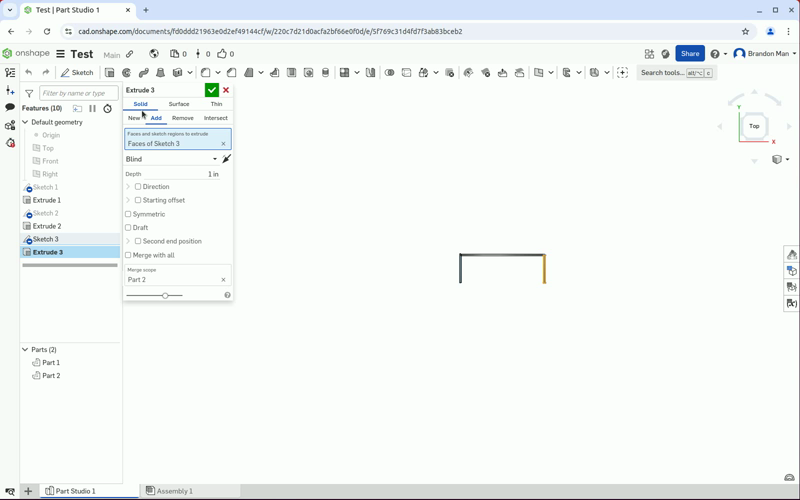
mouse_move(137, 120)
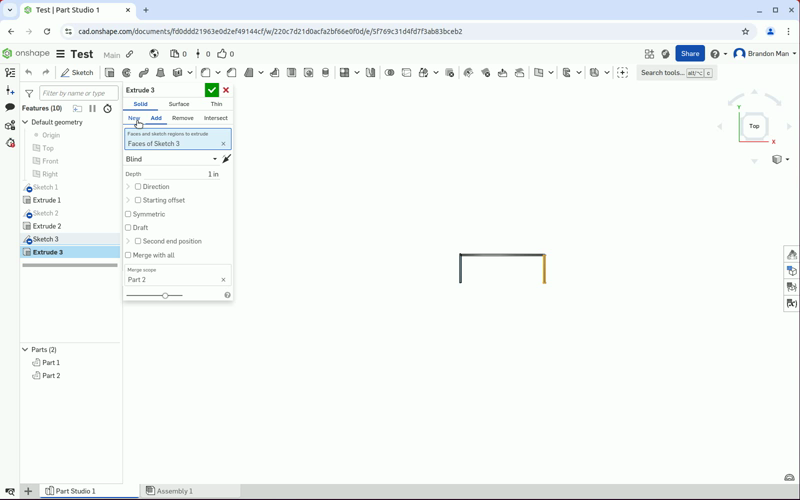
click(137, 120)
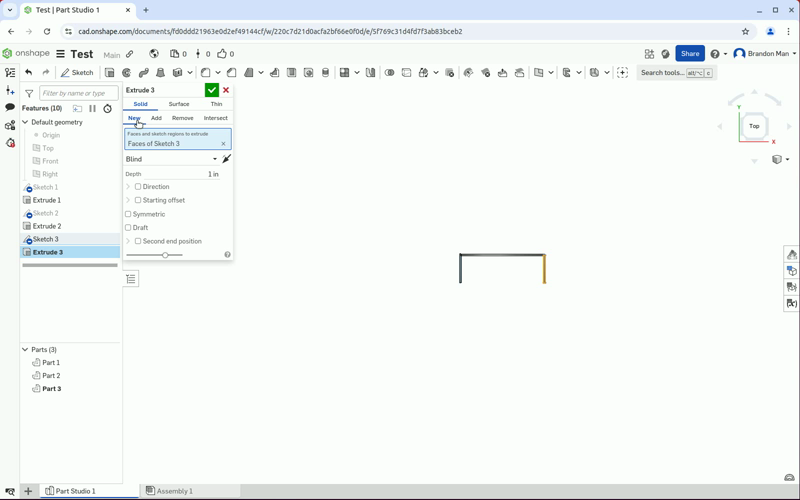
key(tab, 4)
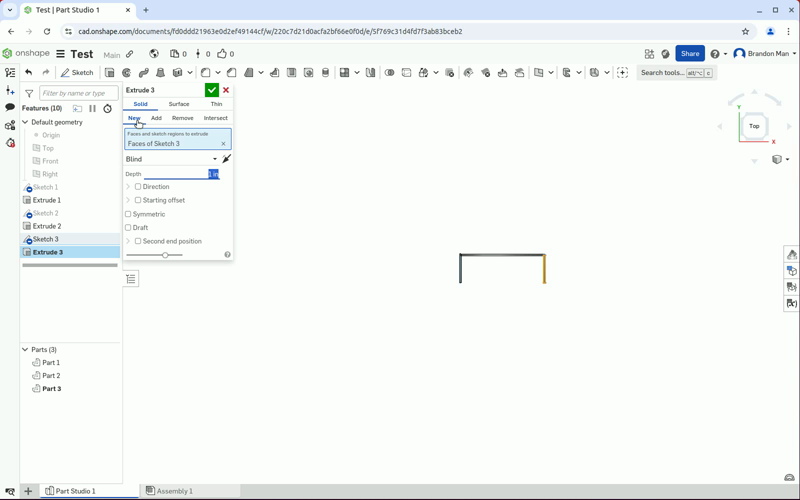
text(10.832)
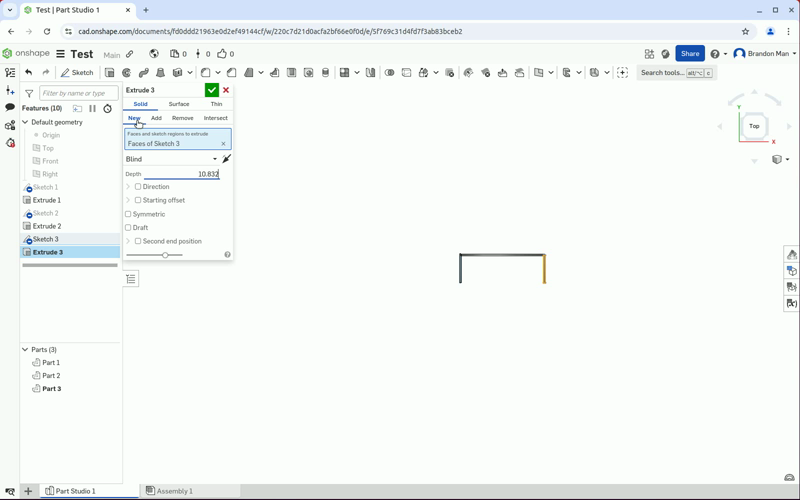
key(enter)
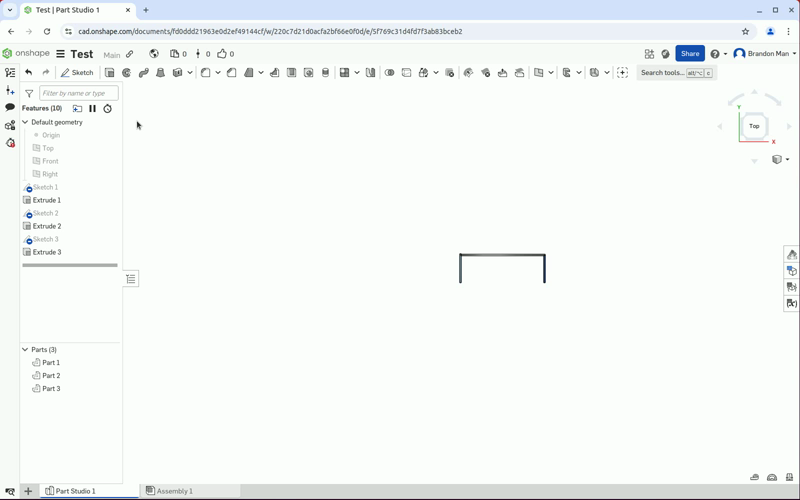
key(shift+h)
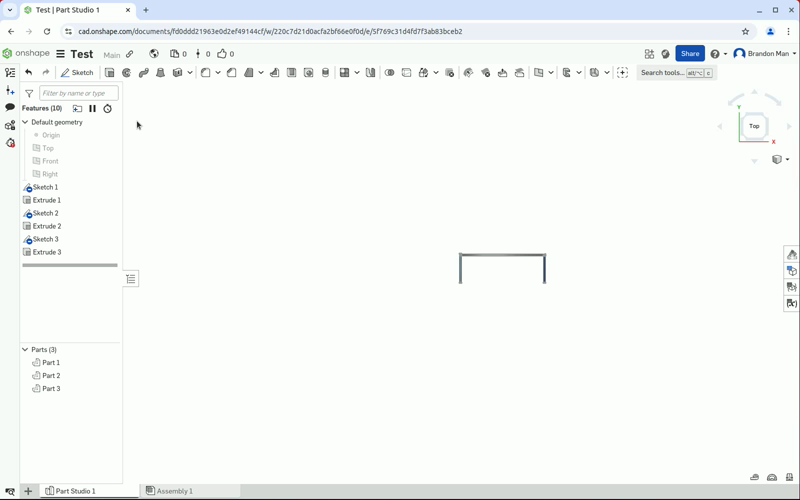
key(shift+h)
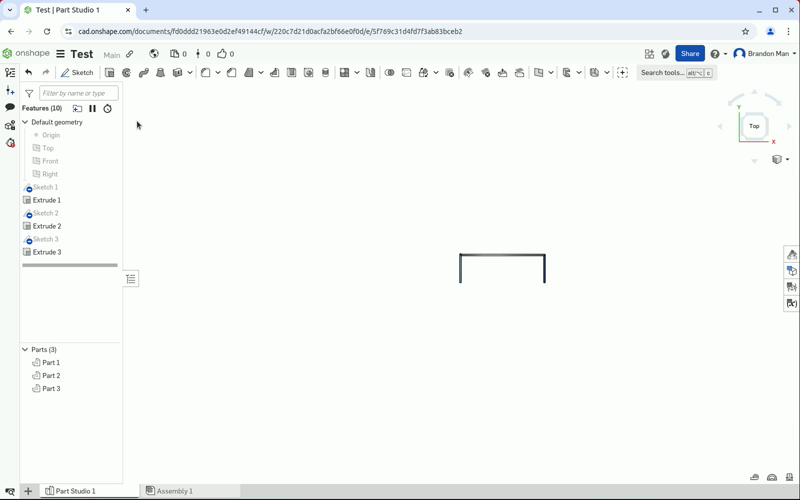
mouse_move(73, 189)
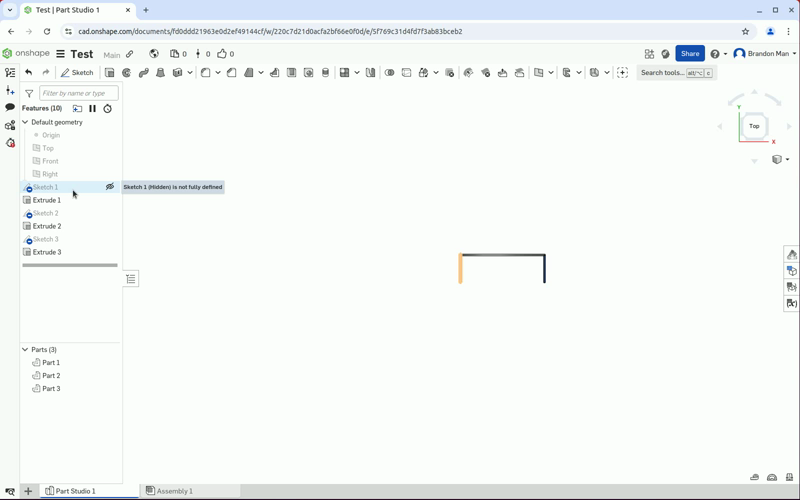
click(73, 189)
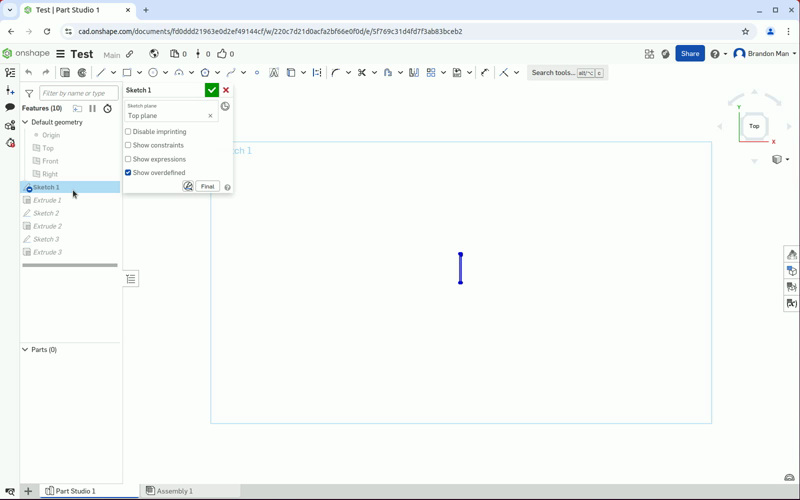
mouse_move(229, 92)
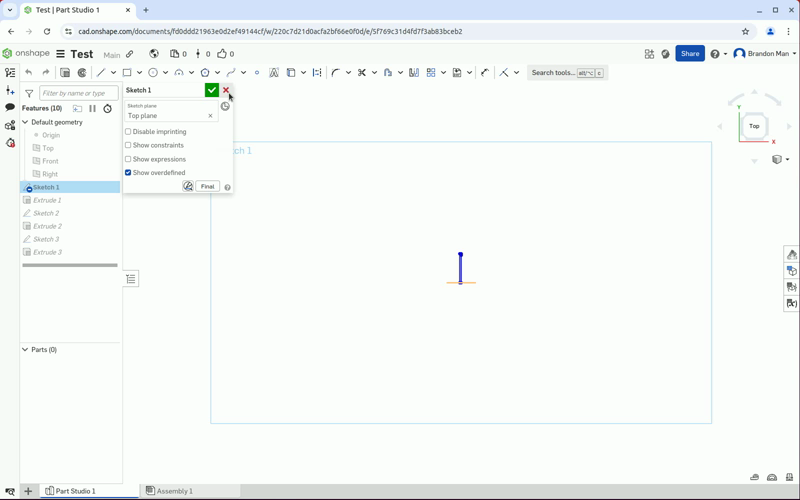
click(229, 92)
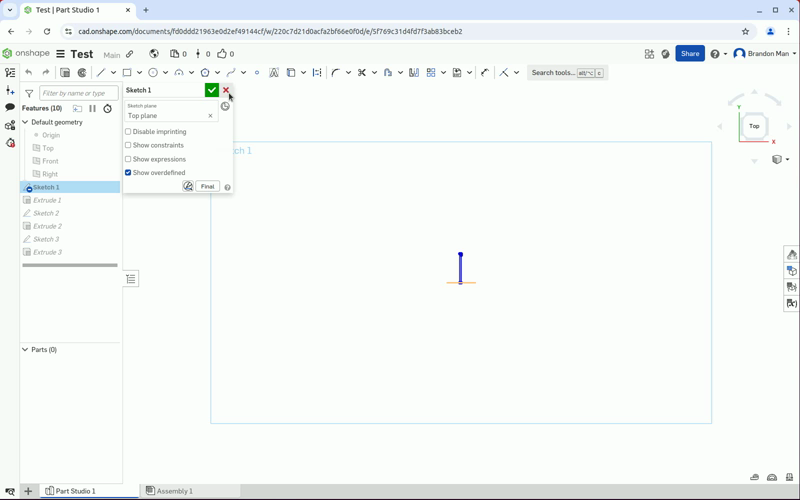
key(shift+s)
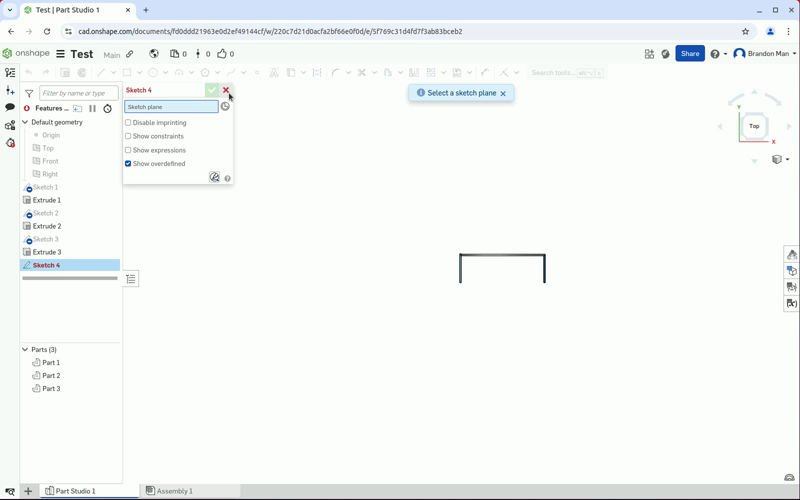
mouse_move(73, 150)
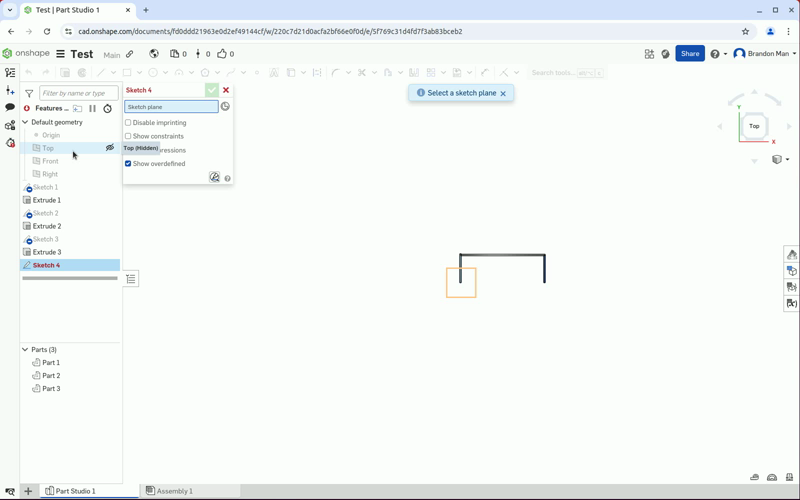
click(73, 150)
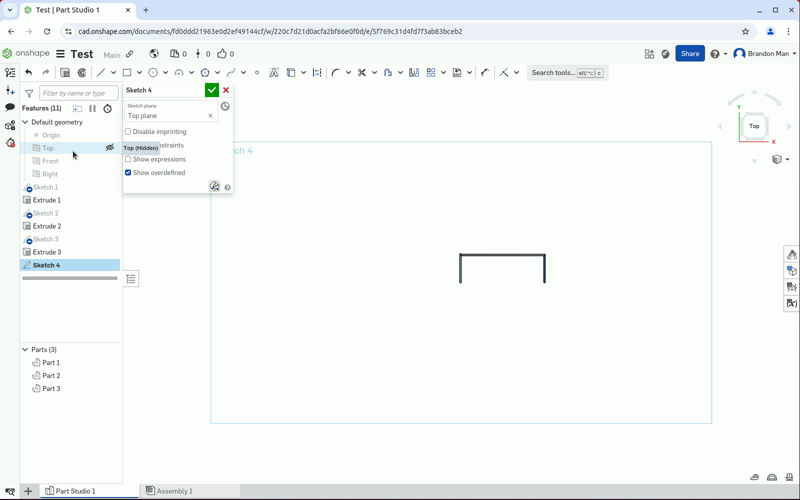
mouse_move(73, 352)
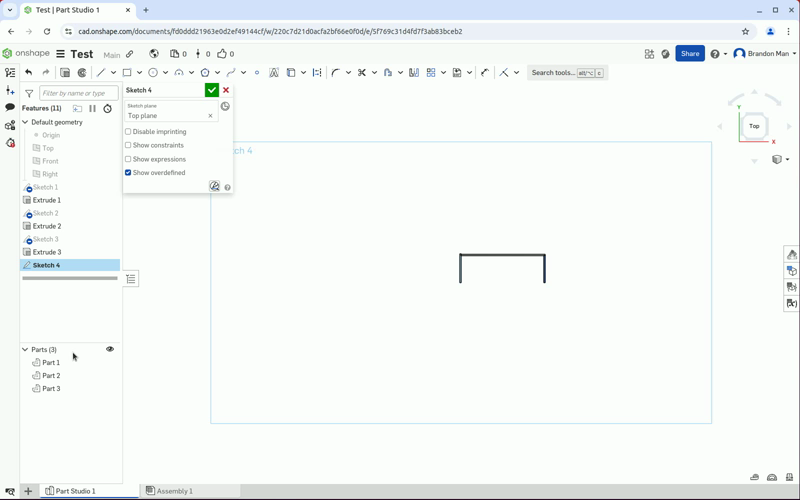
key(y)
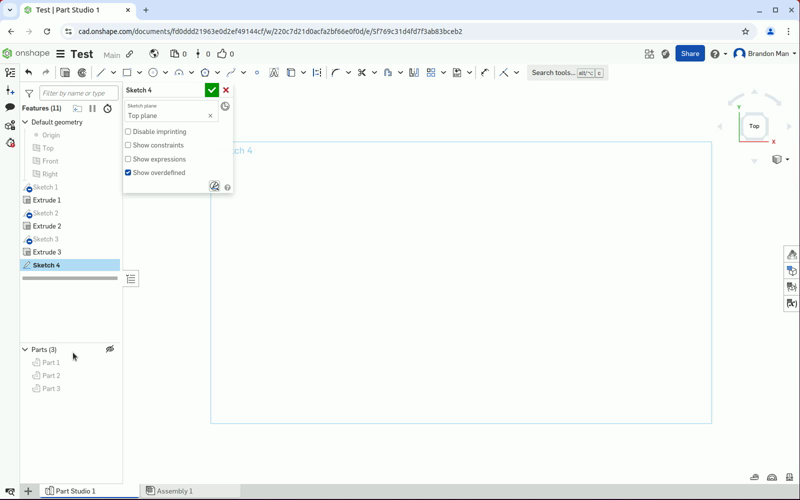
key(l)
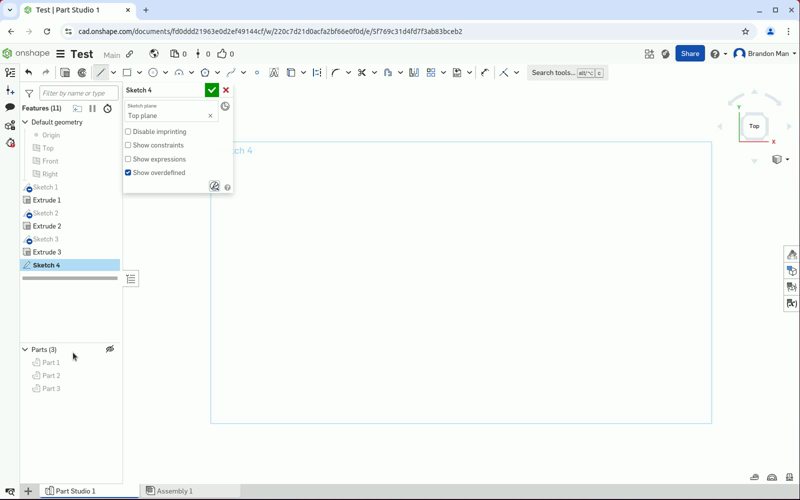
key_down(shift)
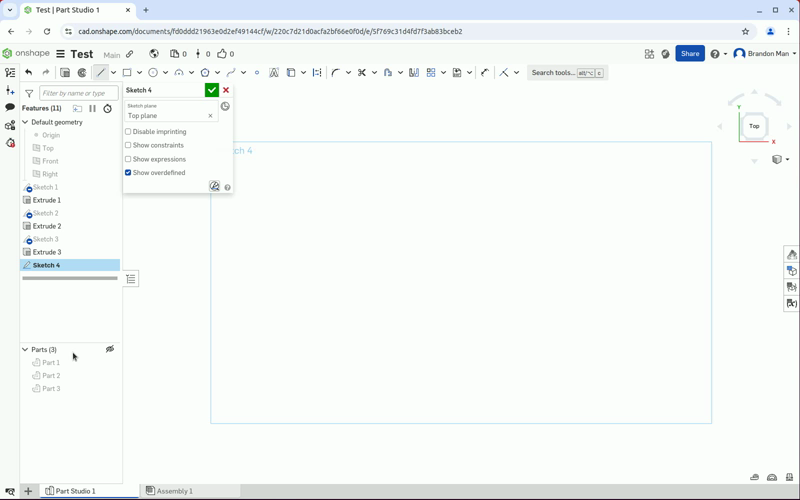
mouse_move(545, 255)
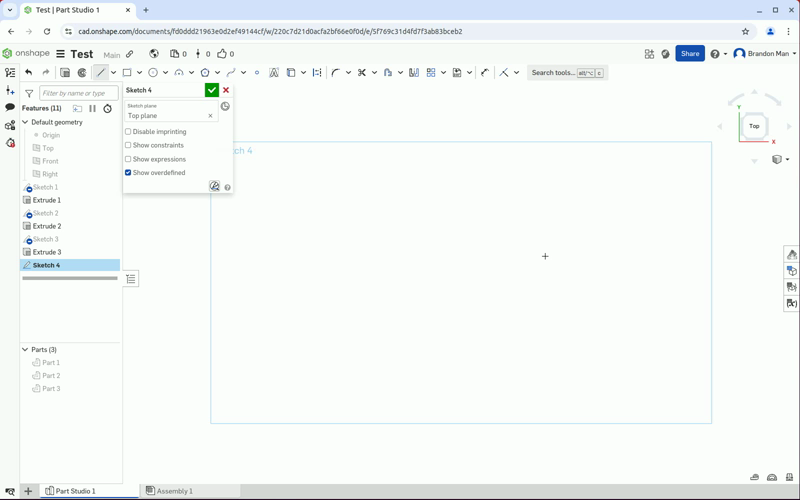
click(545, 255)
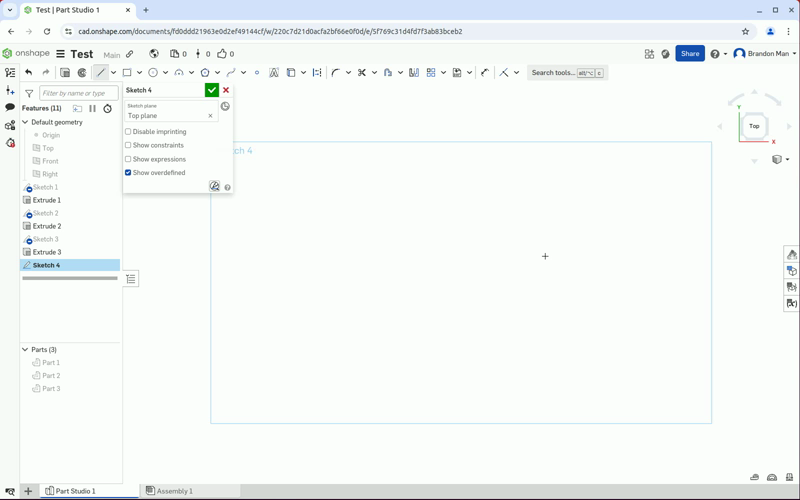
key_up(shift)
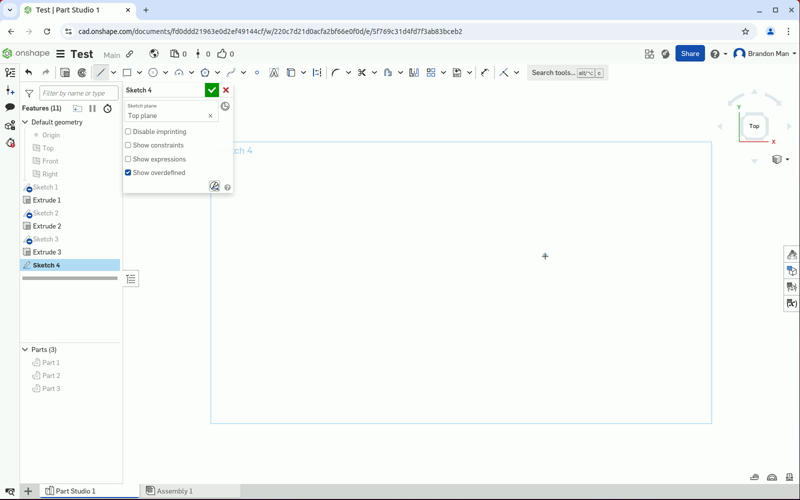
key_down(shift)
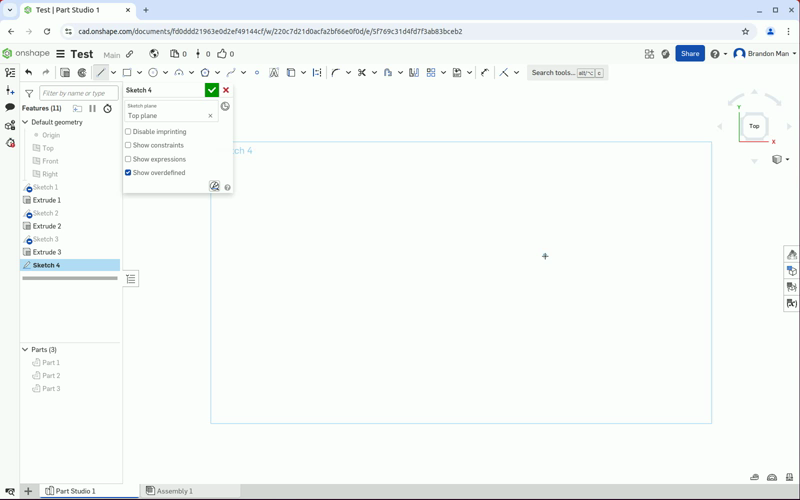
mouse_move(575, 255)
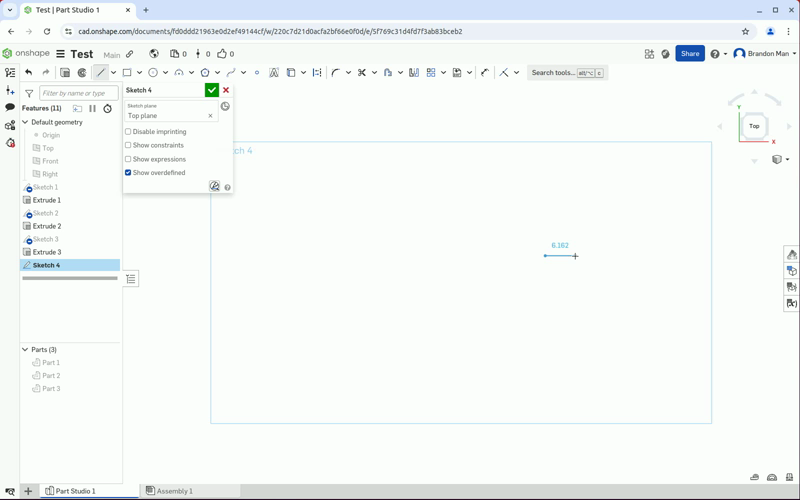
mouse_move(572, 283)
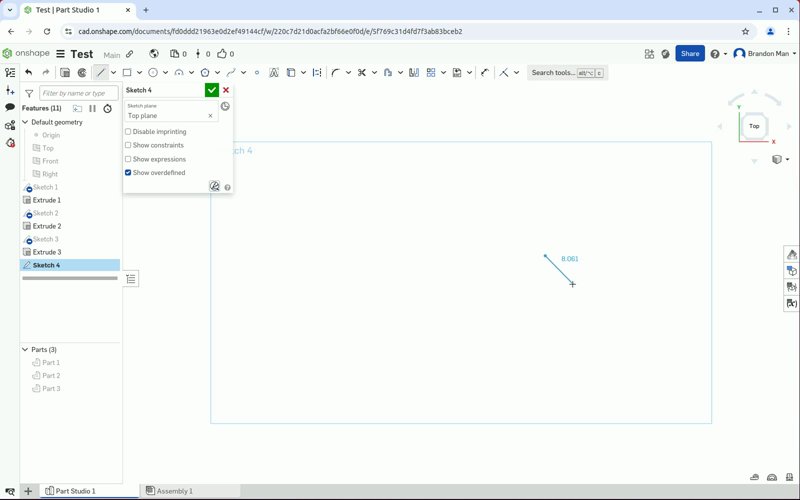
click(572, 283)
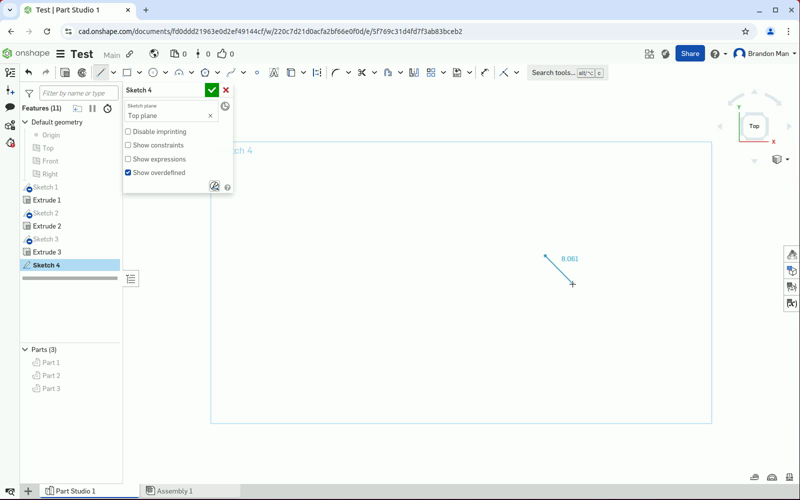
key_up(shift)
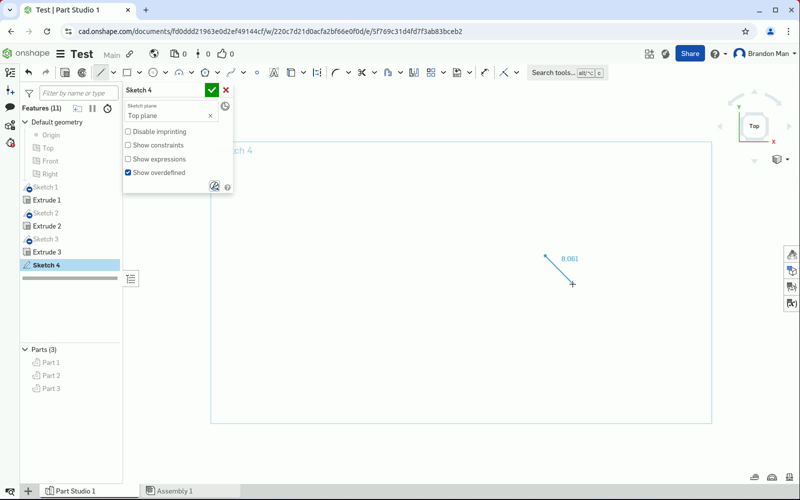
key_down(shift)
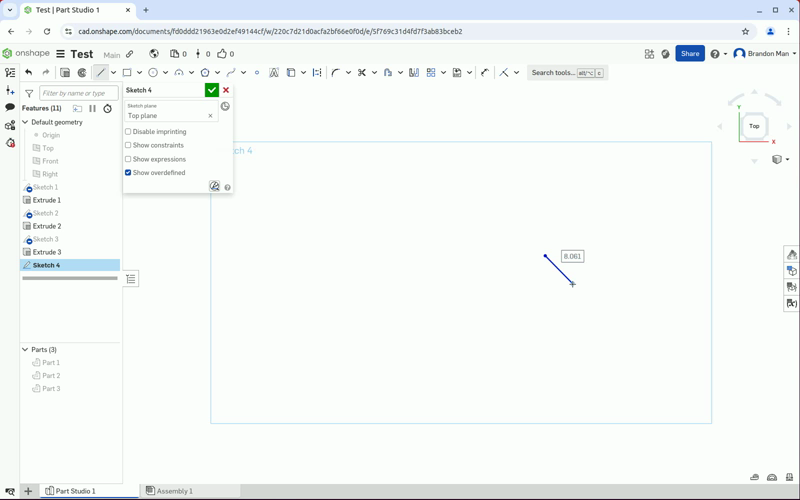
mouse_move(589, 283)
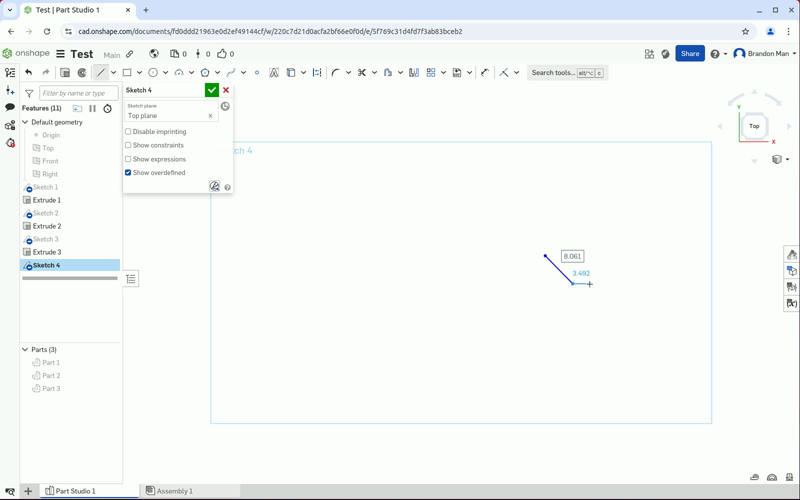
mouse_move(574, 283)
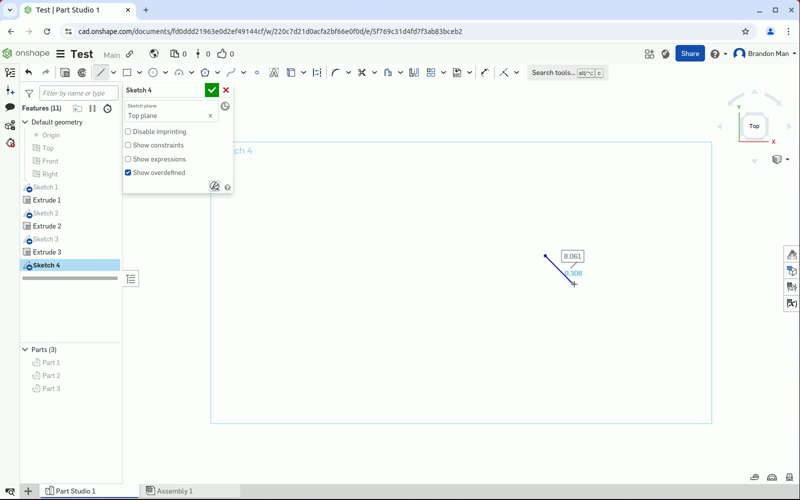
scroll(6)
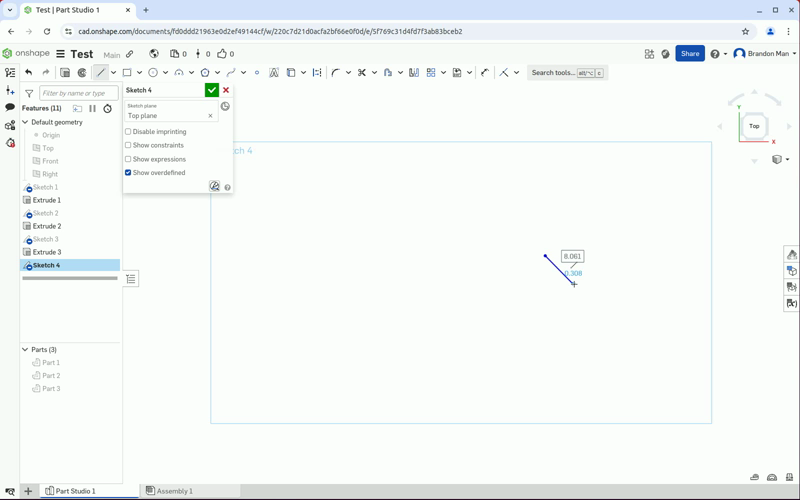
scroll(6)
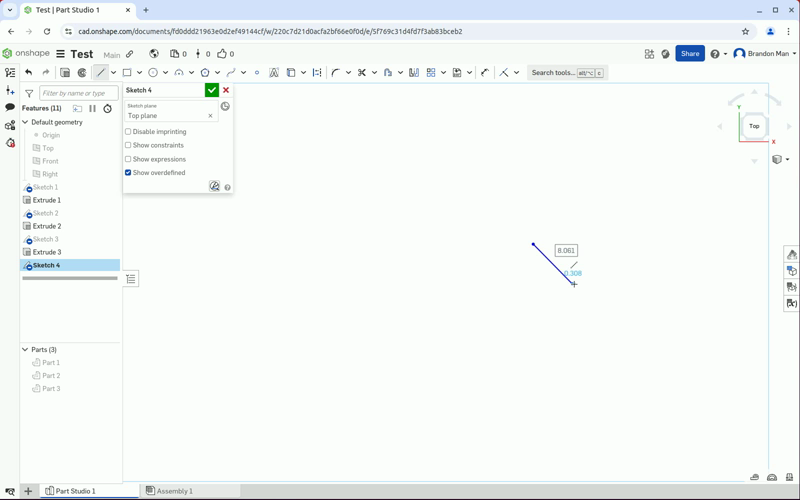
scroll(6)
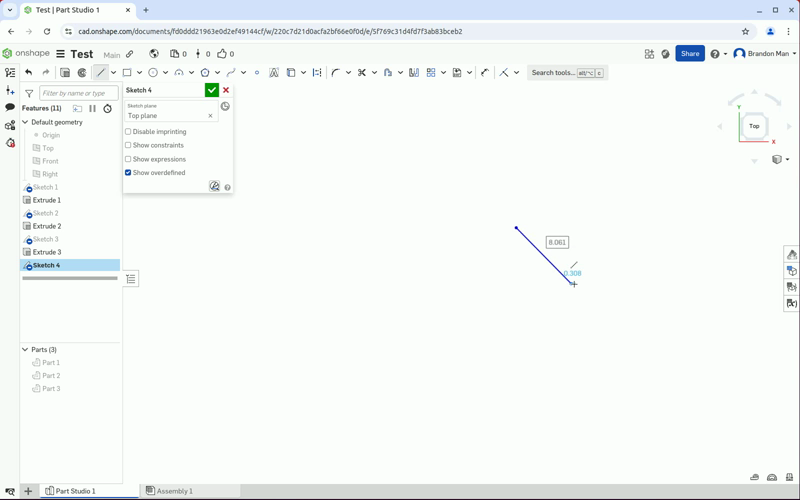
scroll(6)
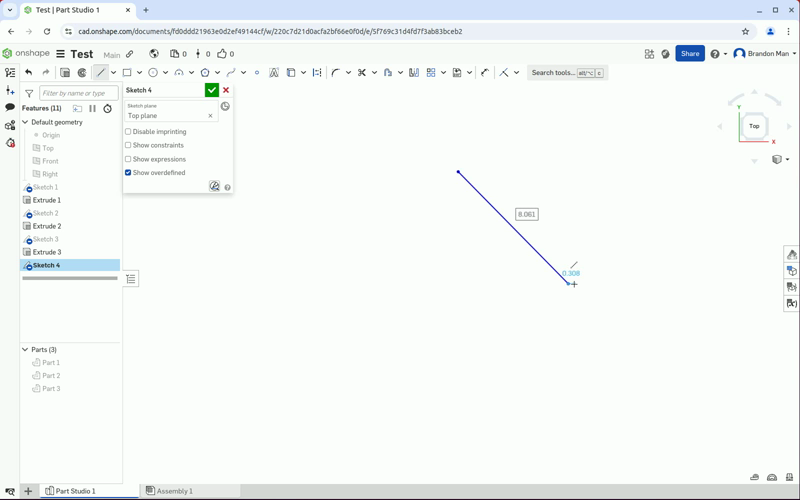
scroll(6)
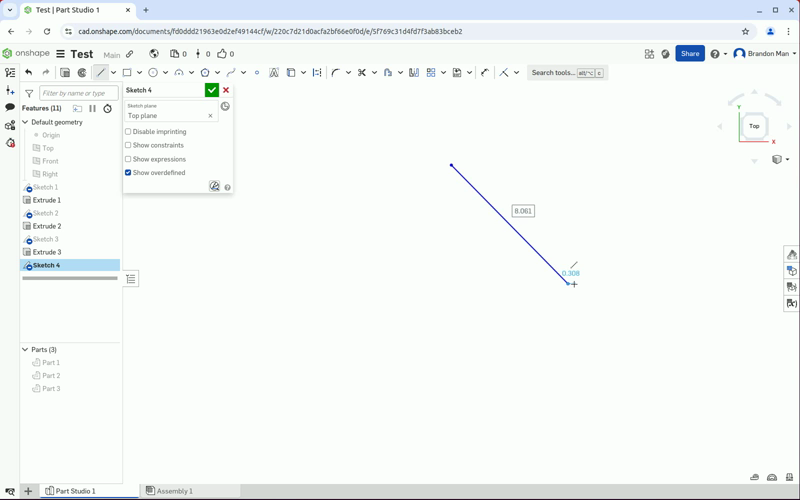
scroll(6)
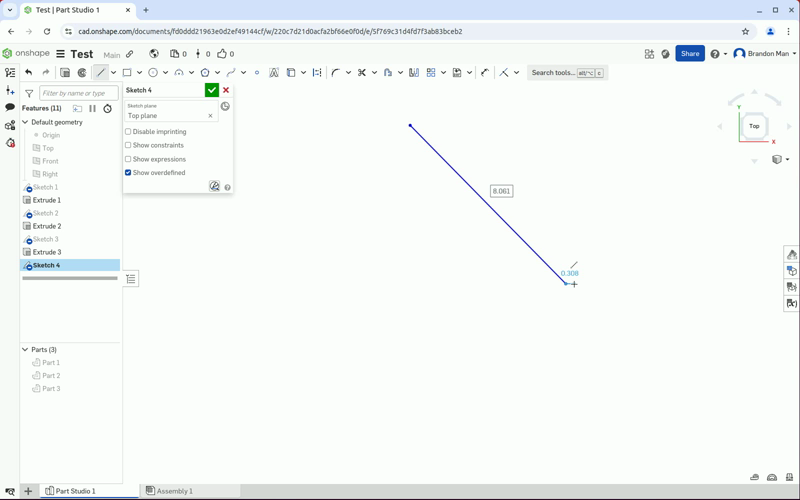
scroll(6)
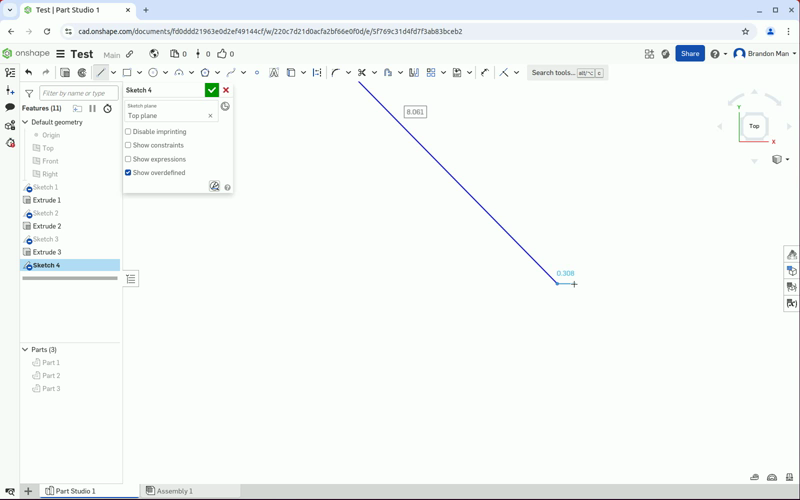
click(574, 283)
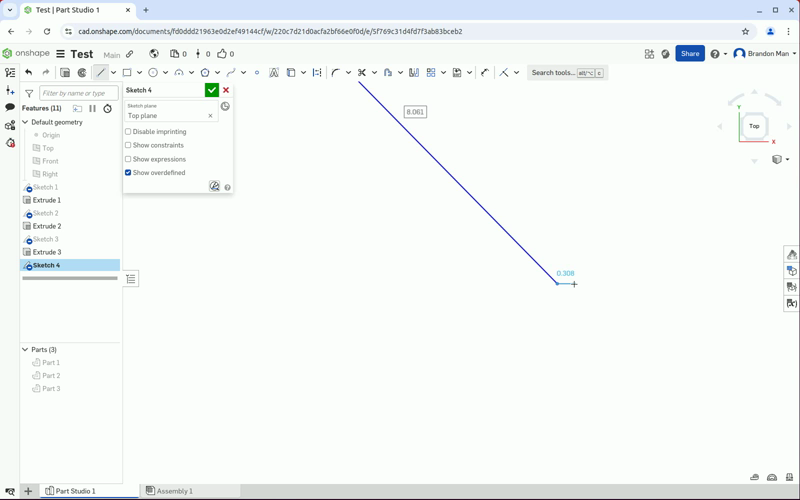
scroll(-6)
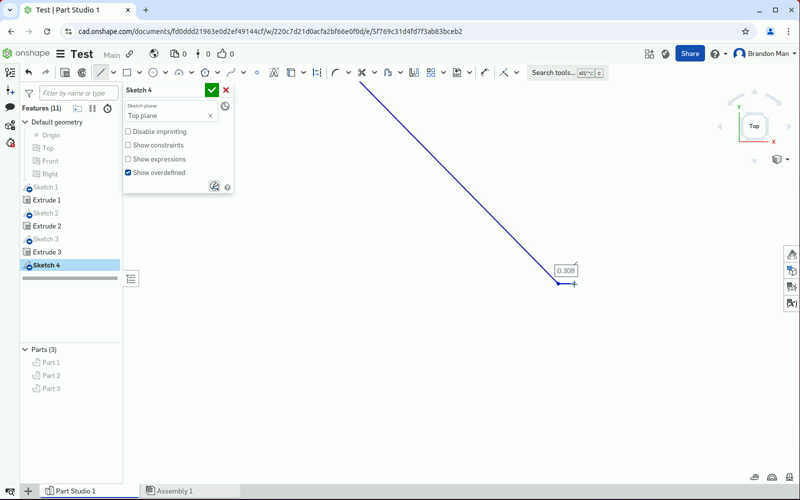
scroll(-6)
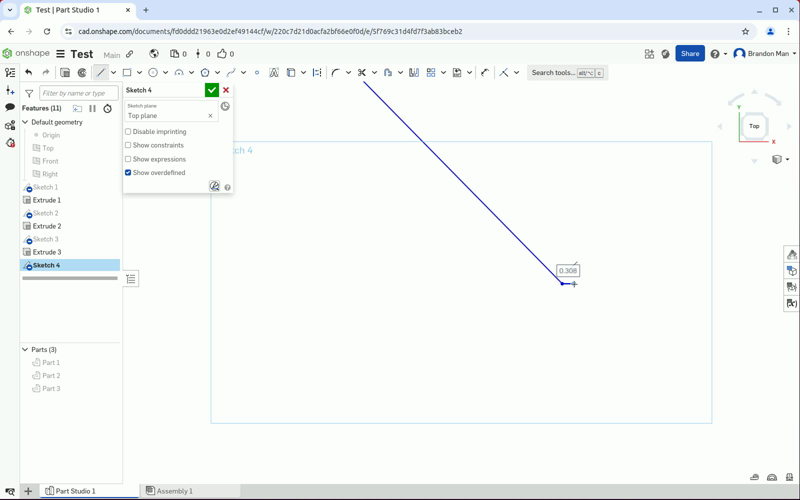
scroll(-6)
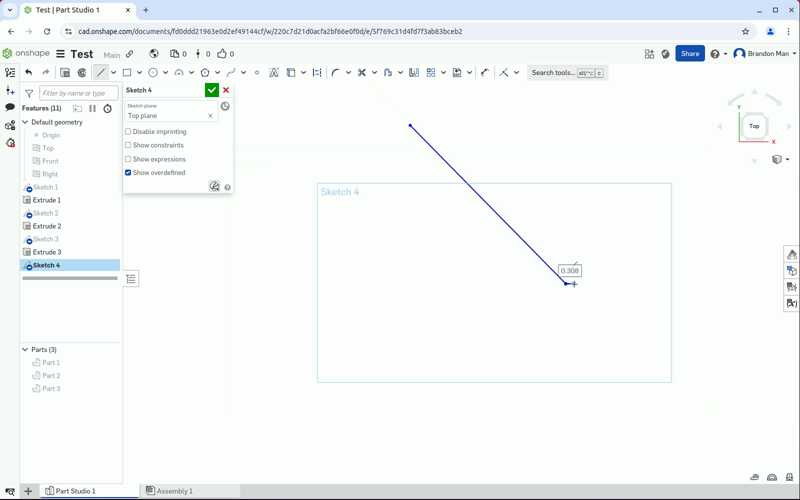
scroll(-6)
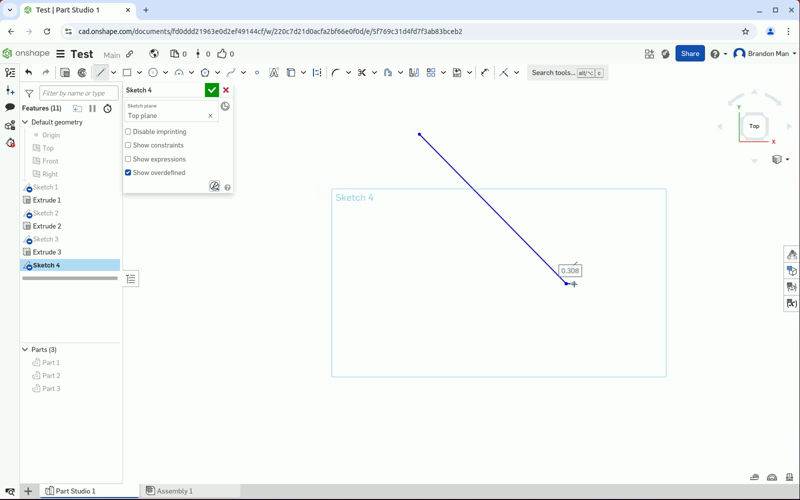
scroll(-6)
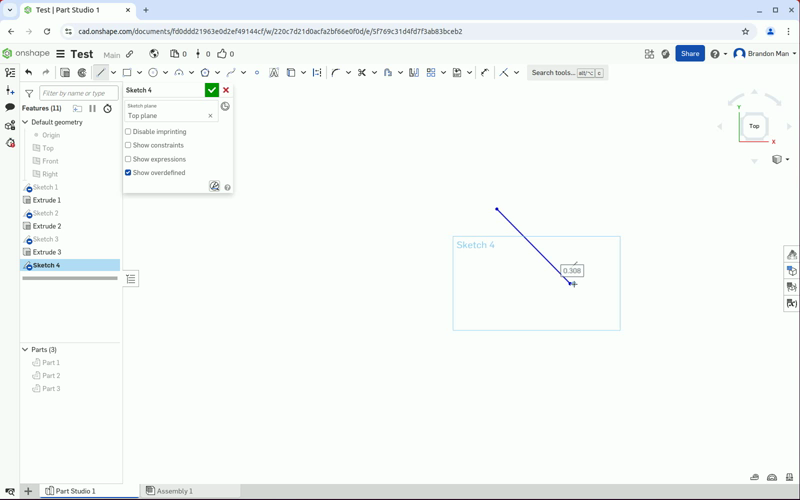
scroll(-6)
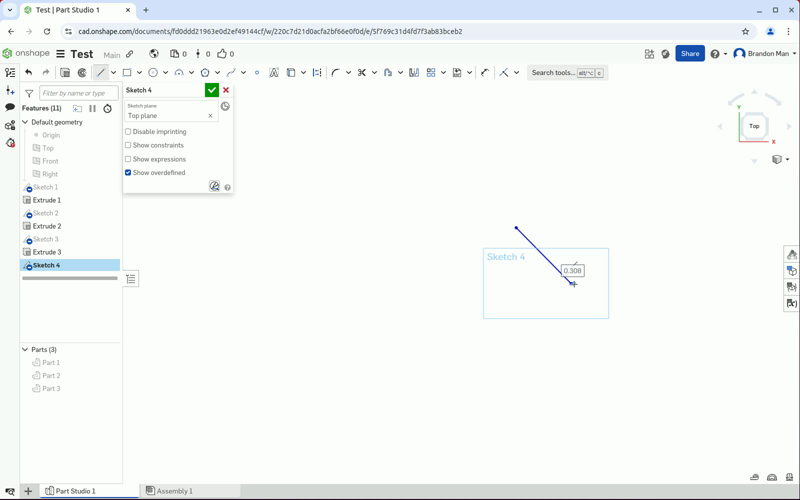
scroll(-6)
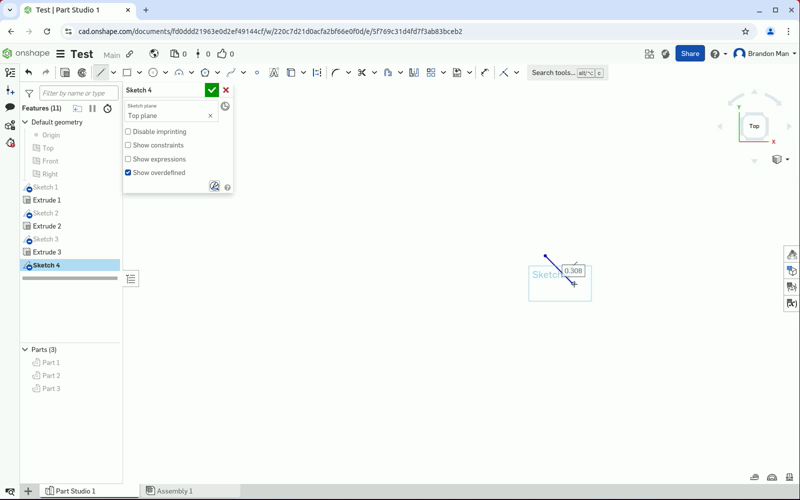
key_up(shift)
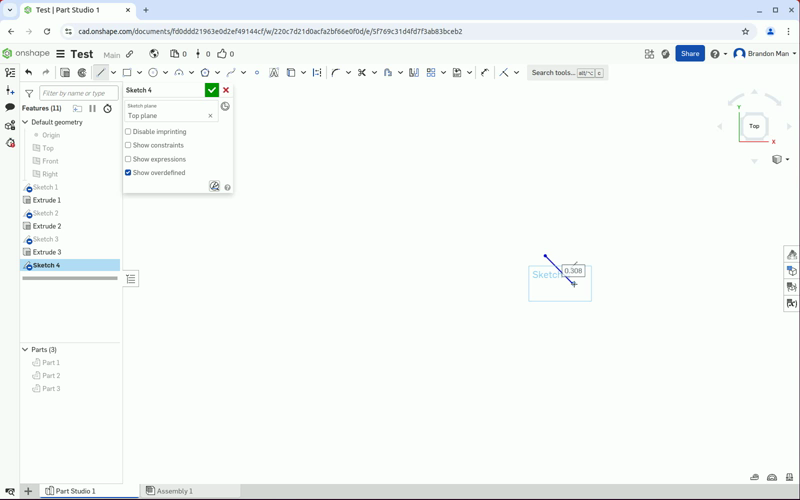
key_down(shift)
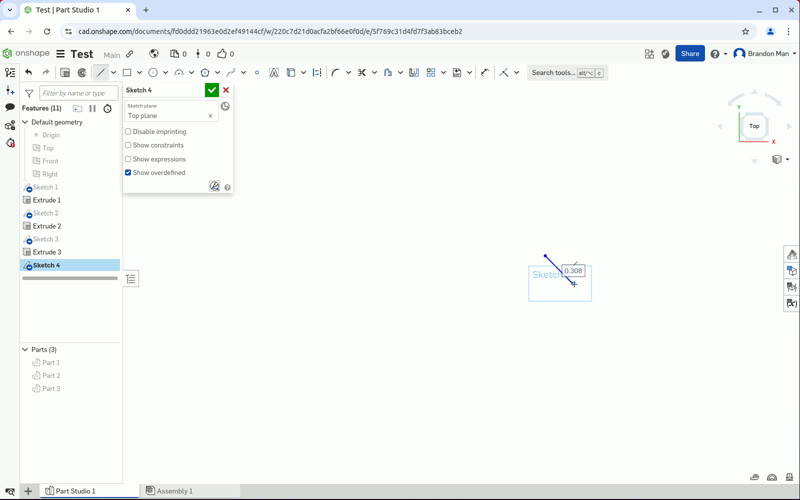
mouse_move(589, 283)
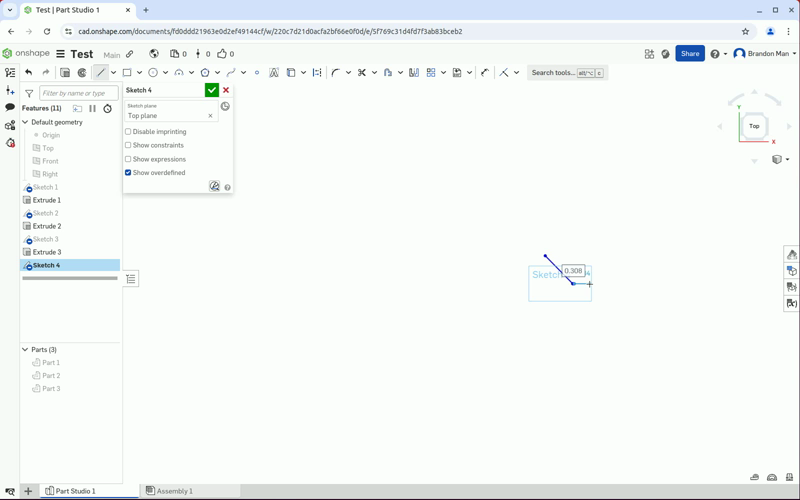
mouse_move(545, 254)
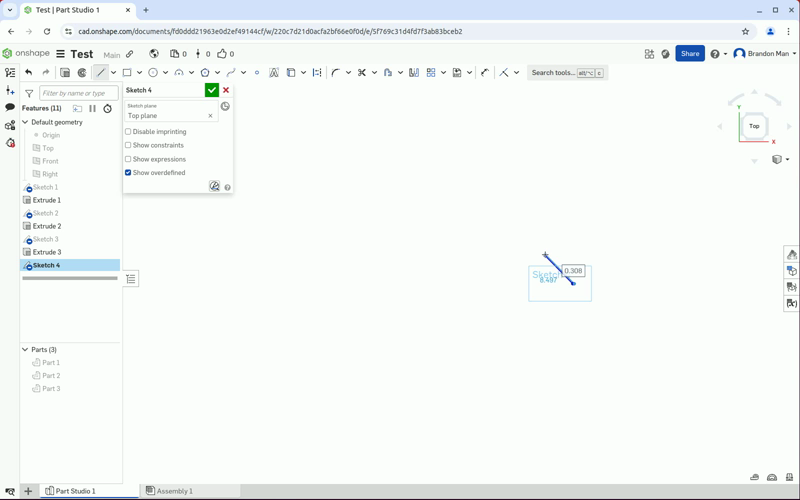
scroll(6)
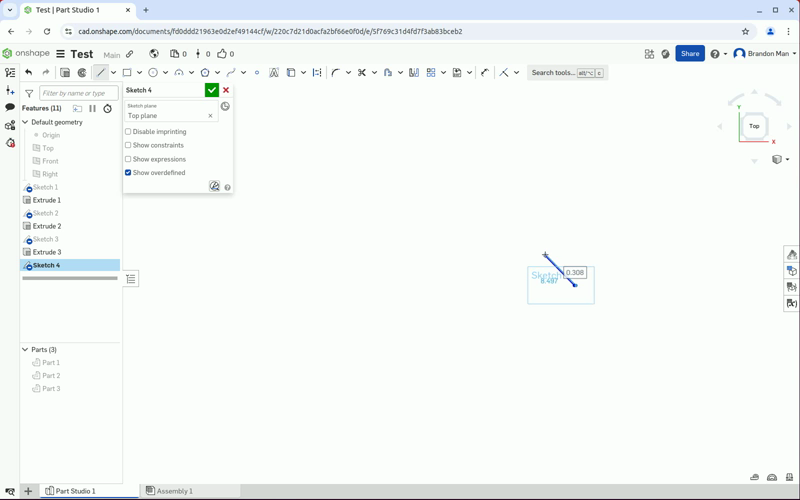
scroll(6)
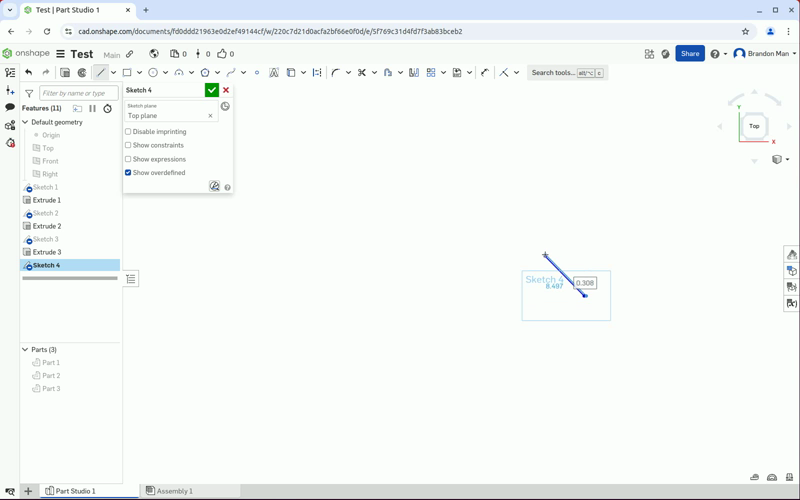
scroll(6)
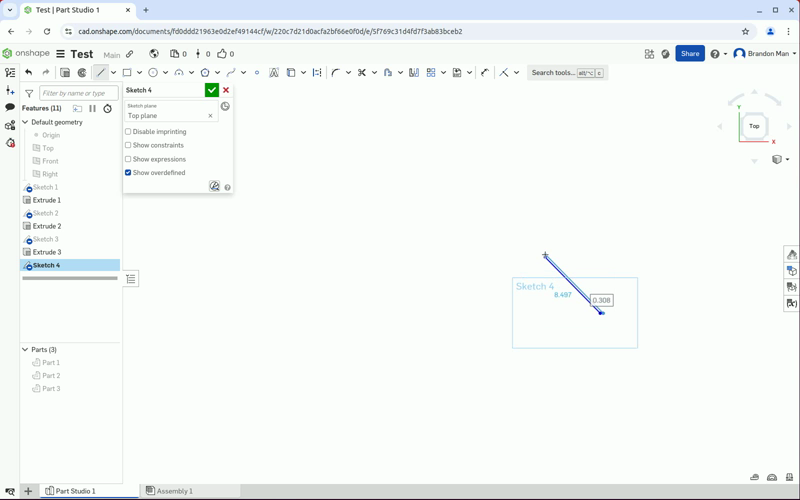
scroll(6)
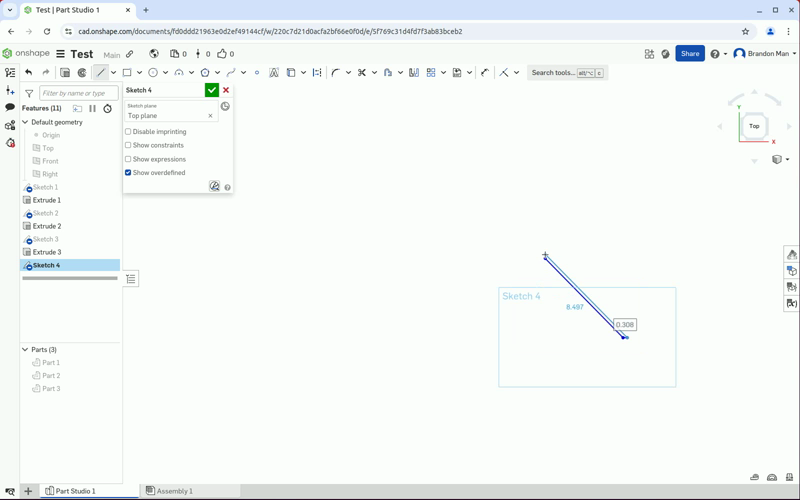
scroll(6)
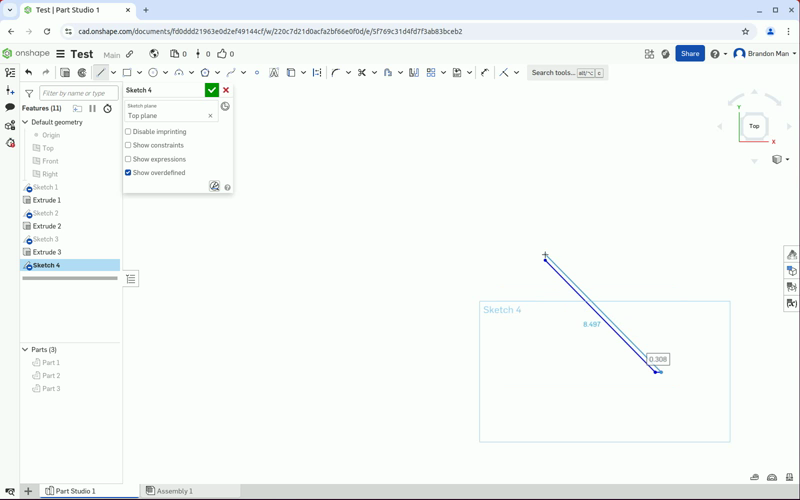
scroll(6)
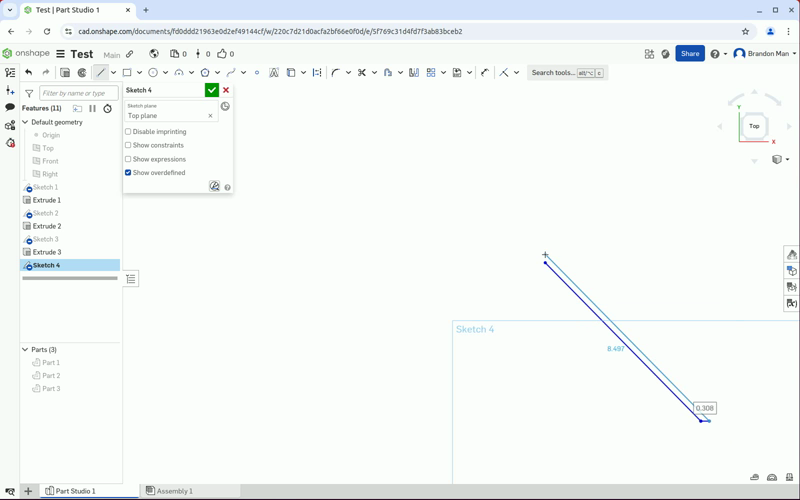
scroll(6)
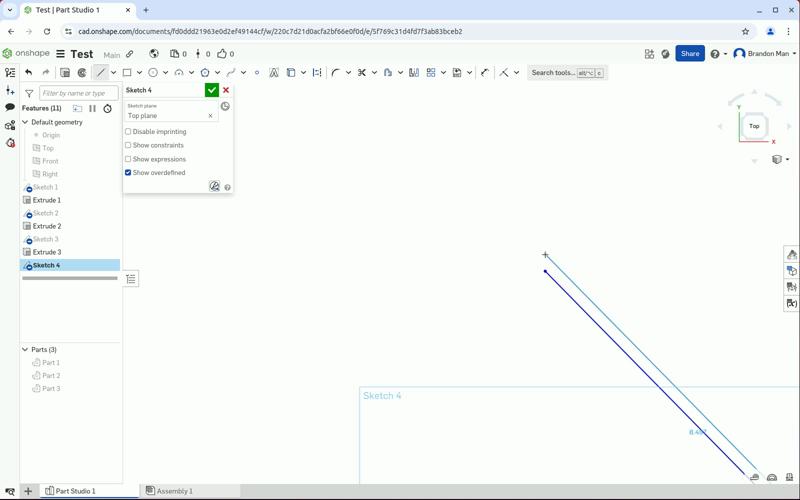
click(545, 254)
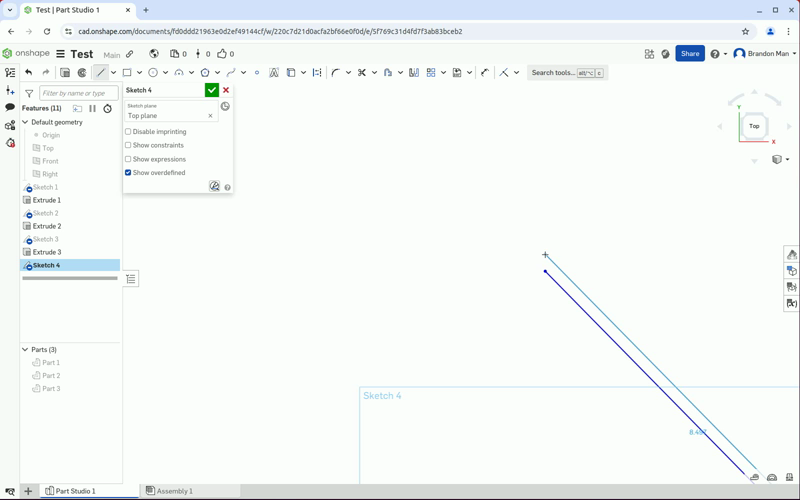
scroll(-6)
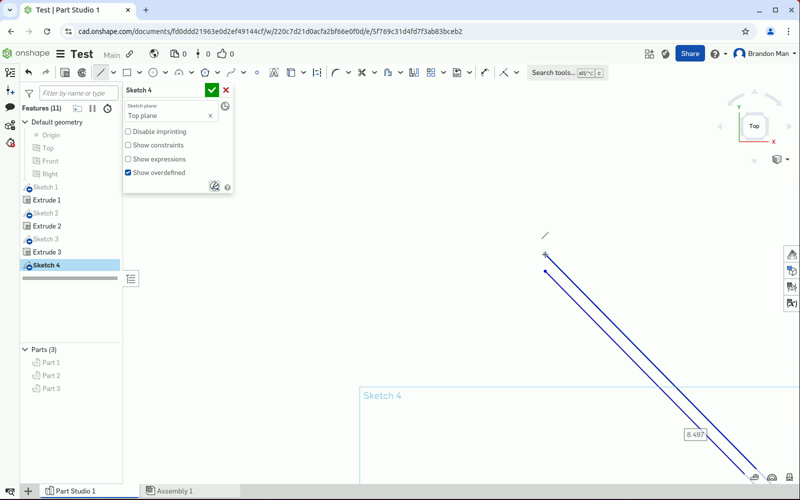
scroll(-6)
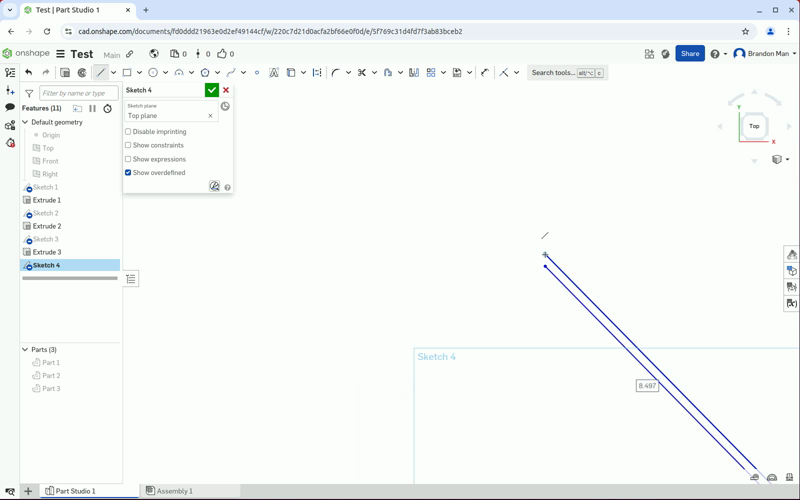
scroll(-6)
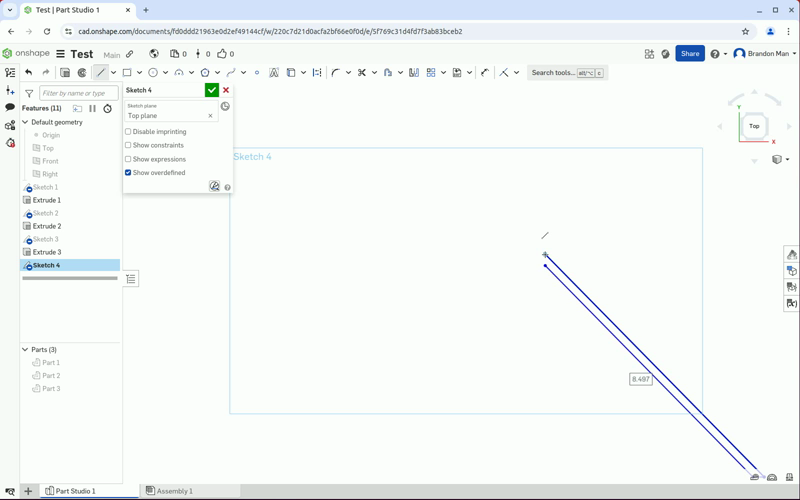
scroll(-6)
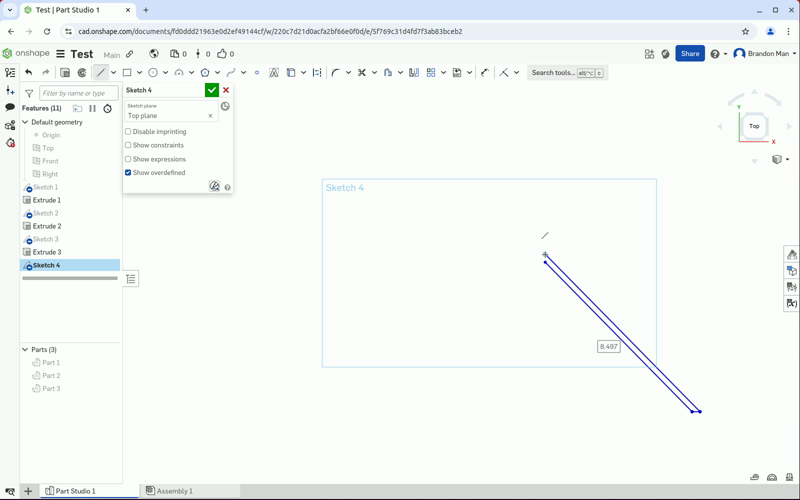
scroll(-6)
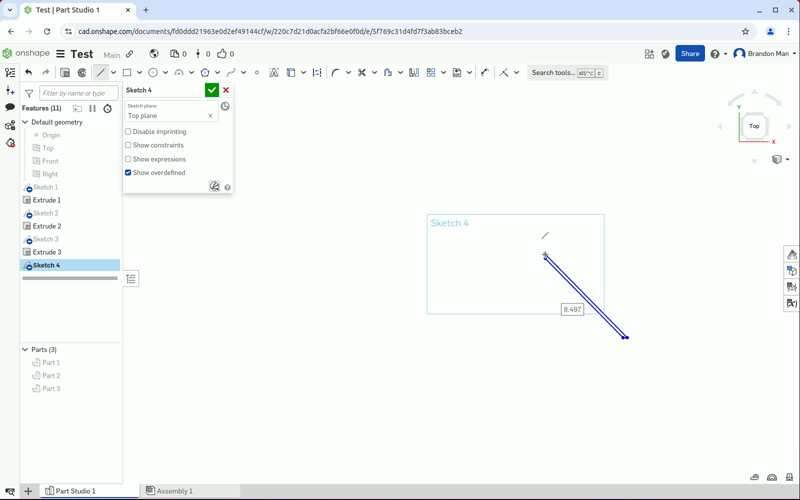
scroll(-6)
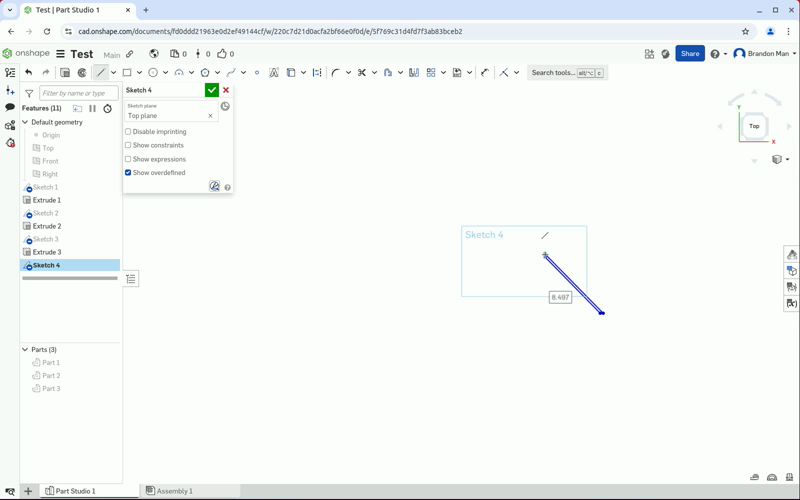
scroll(-6)
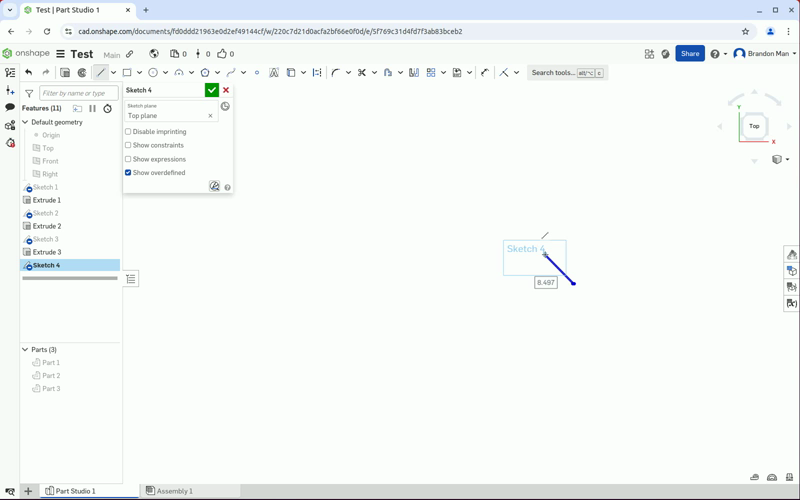
key_up(shift)
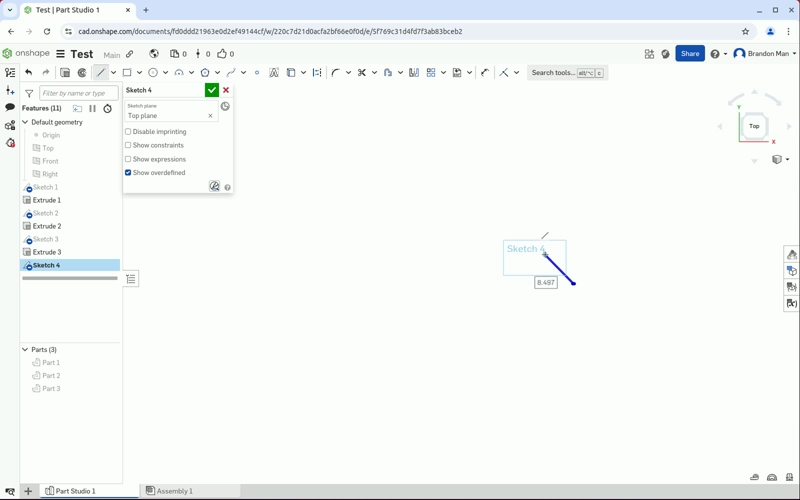
mouse_move(575, 254)
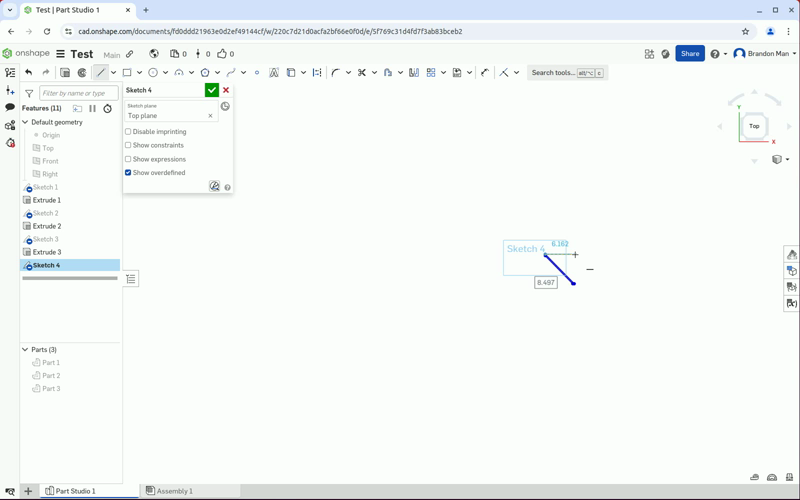
key_down(shift)
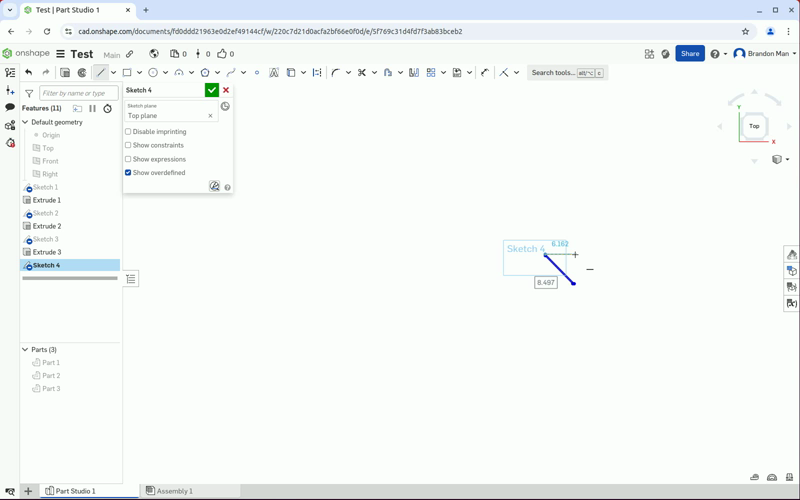
mouse_move(545, 255)
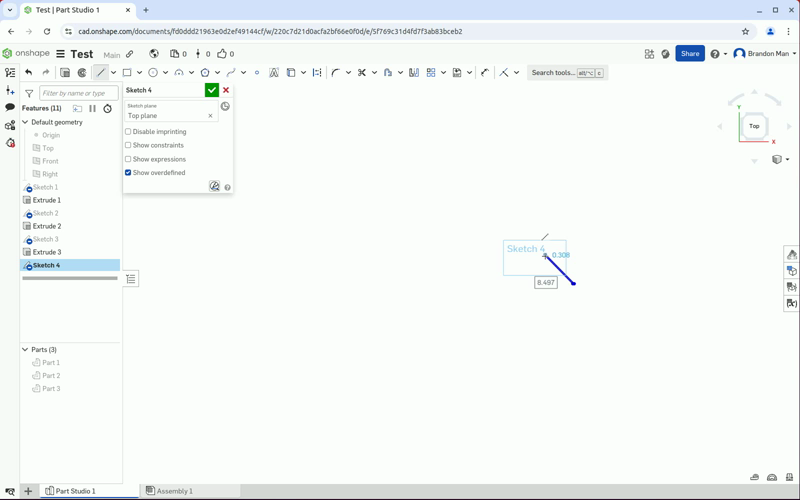
scroll(6)
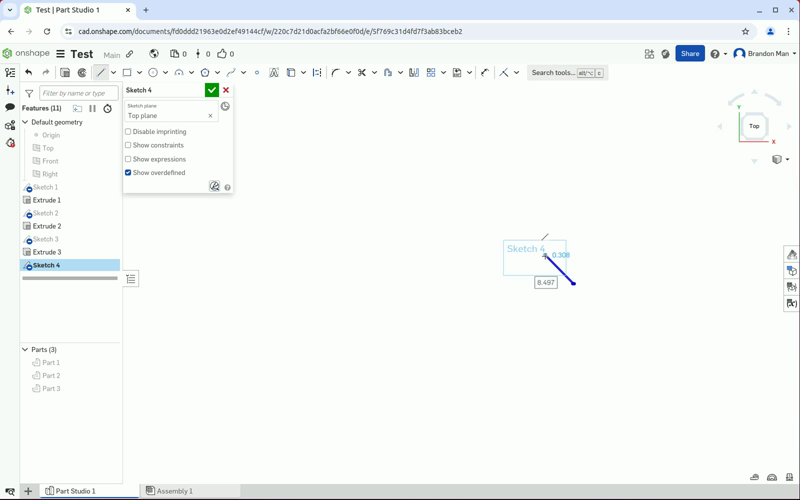
scroll(6)
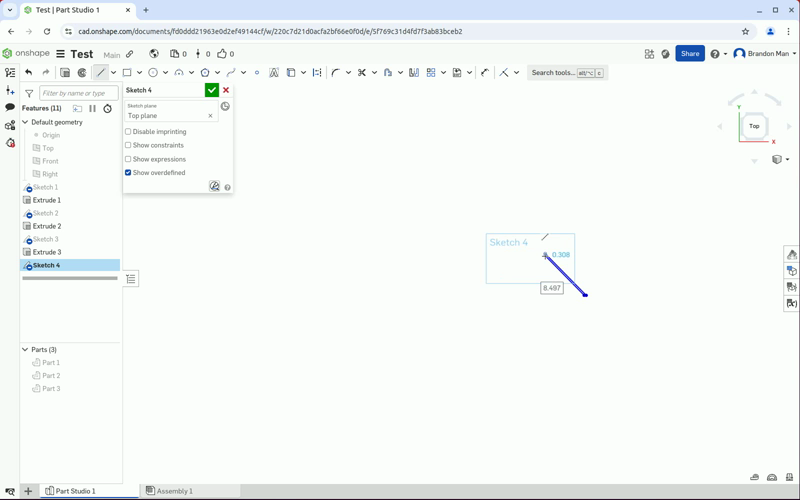
scroll(6)
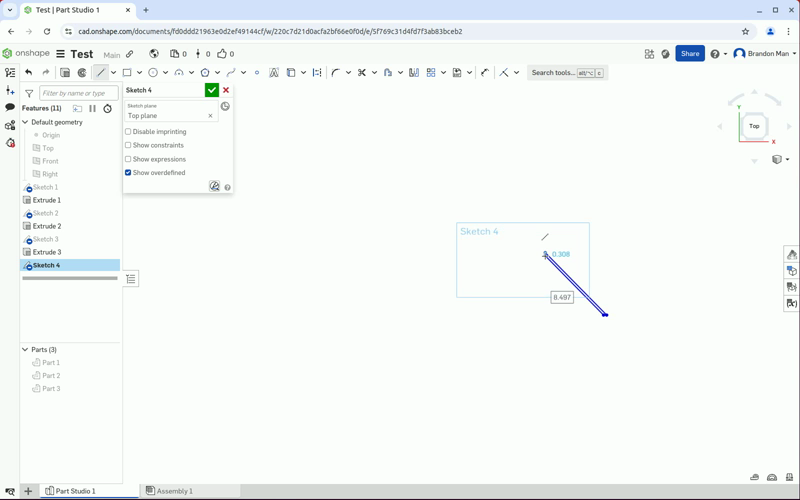
scroll(6)
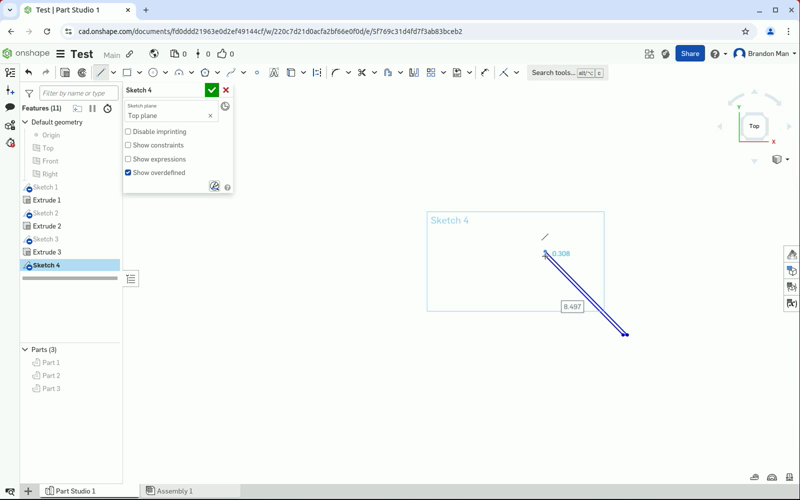
scroll(6)
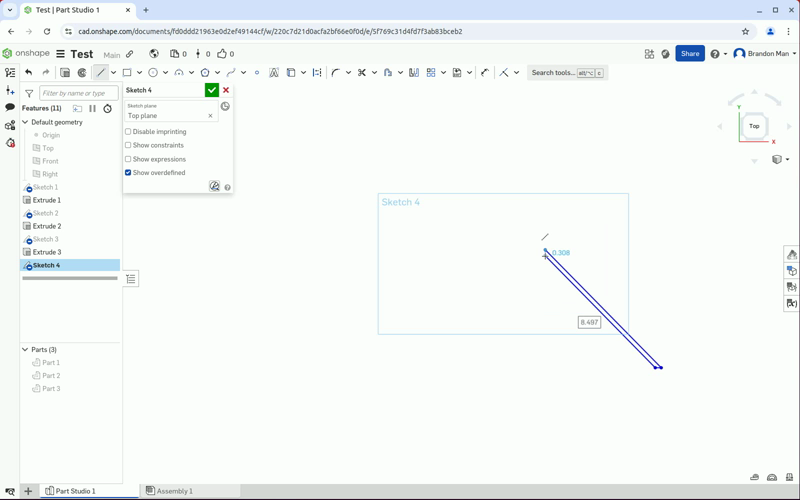
scroll(6)
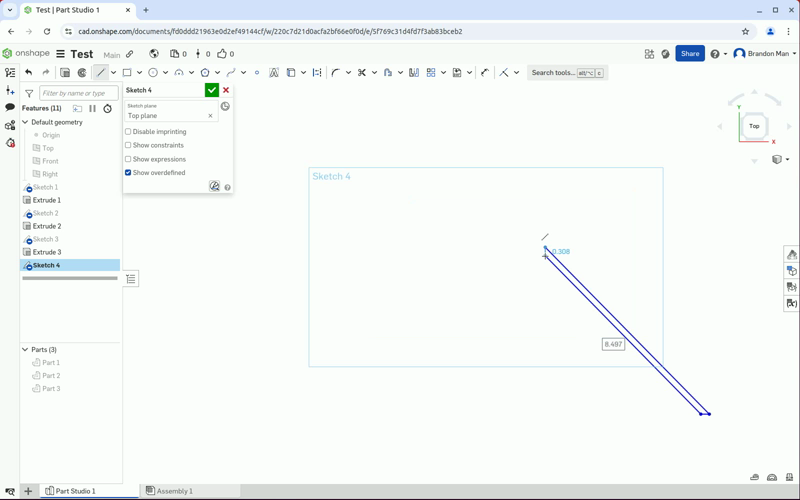
scroll(6)
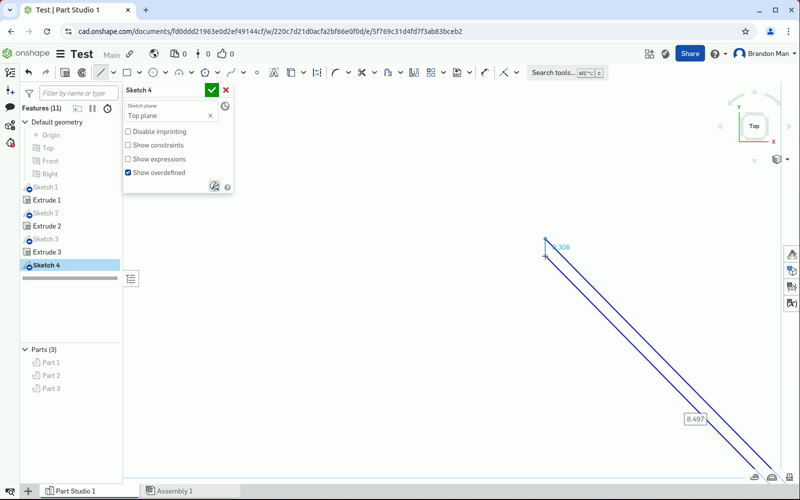
key_up(shift)
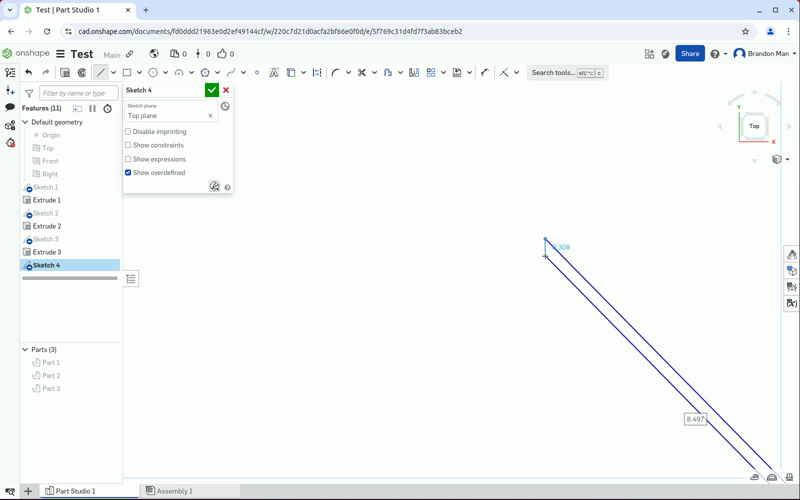
click(545, 255)
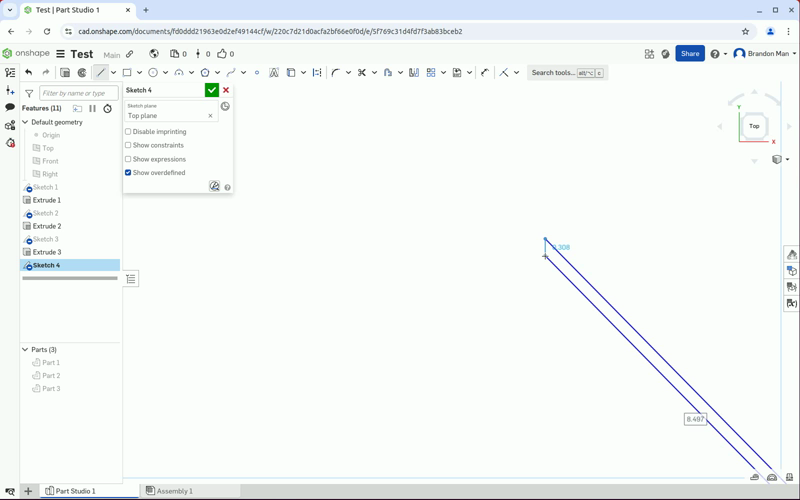
scroll(-6)
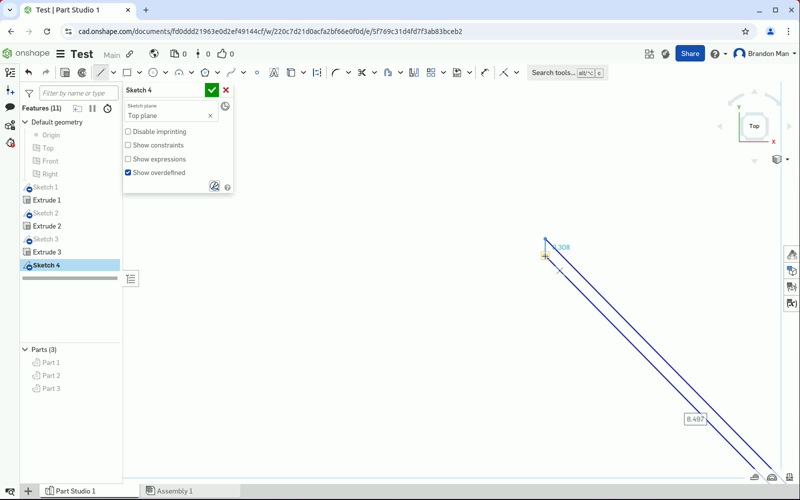
scroll(-6)
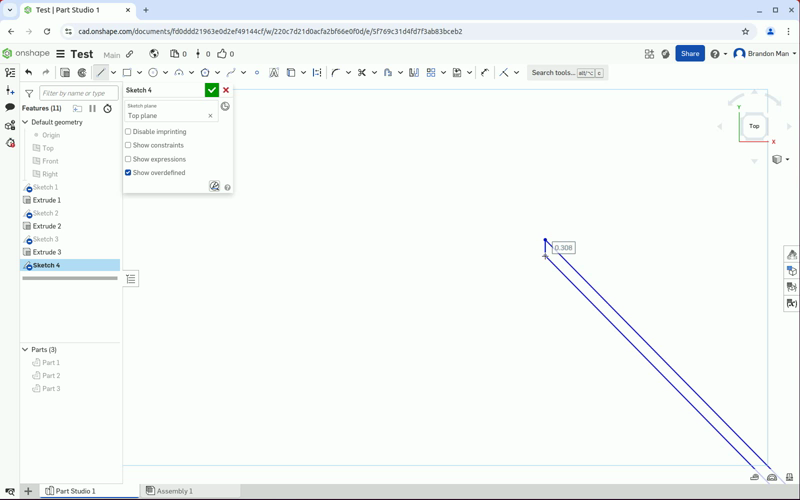
scroll(-6)
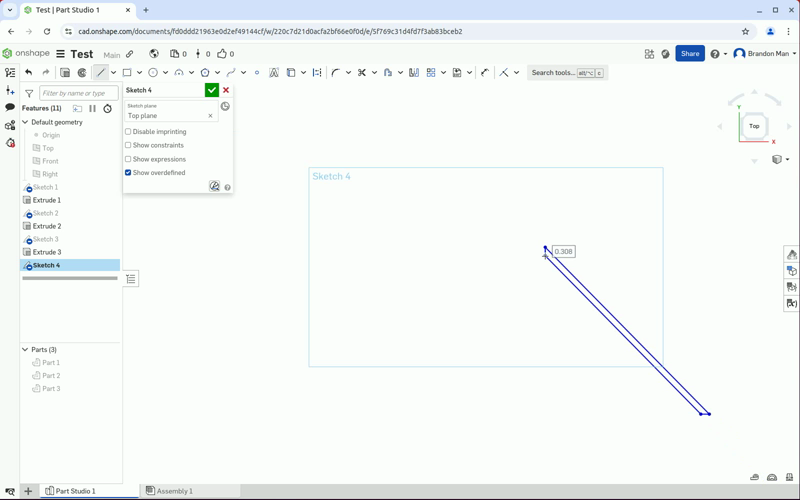
scroll(-6)
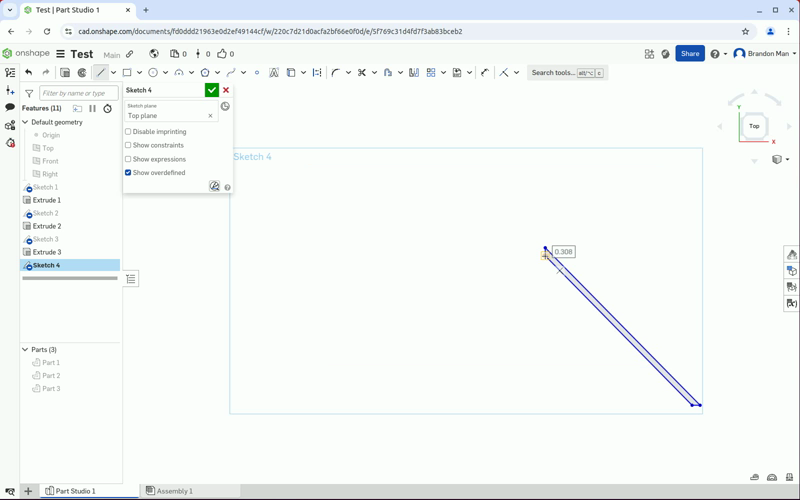
scroll(-6)
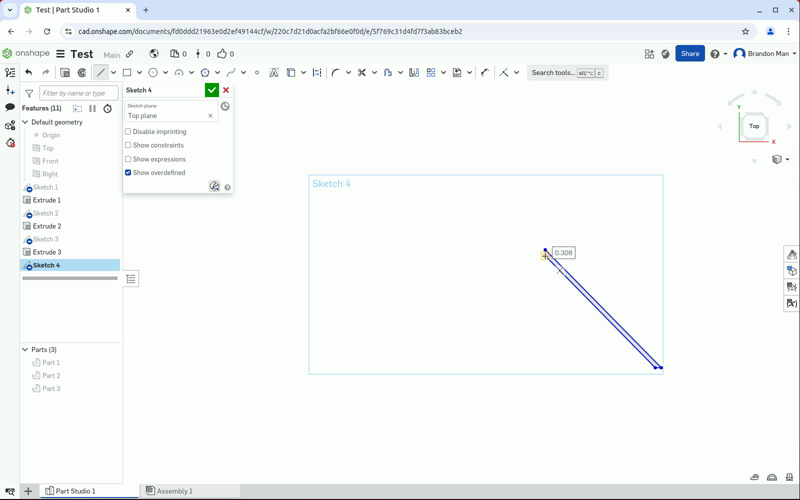
scroll(-6)
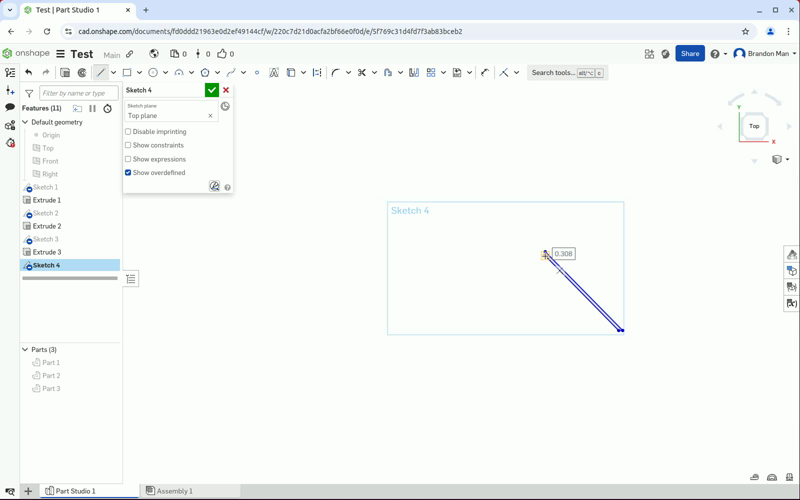
scroll(-6)
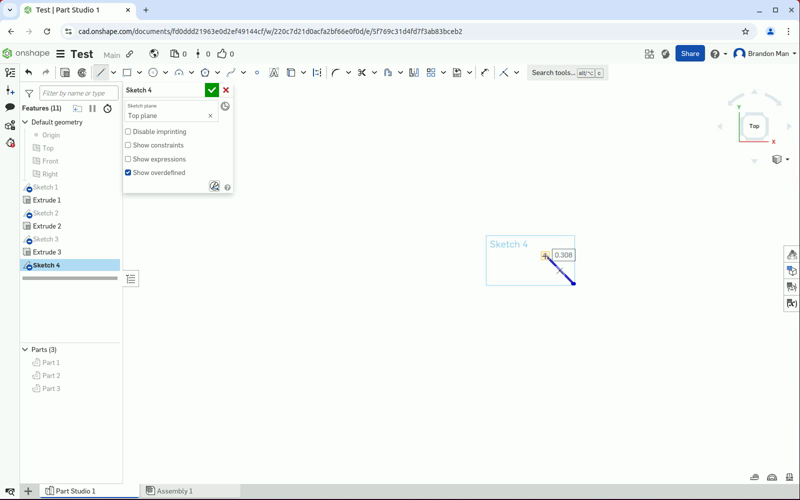
key(esc)
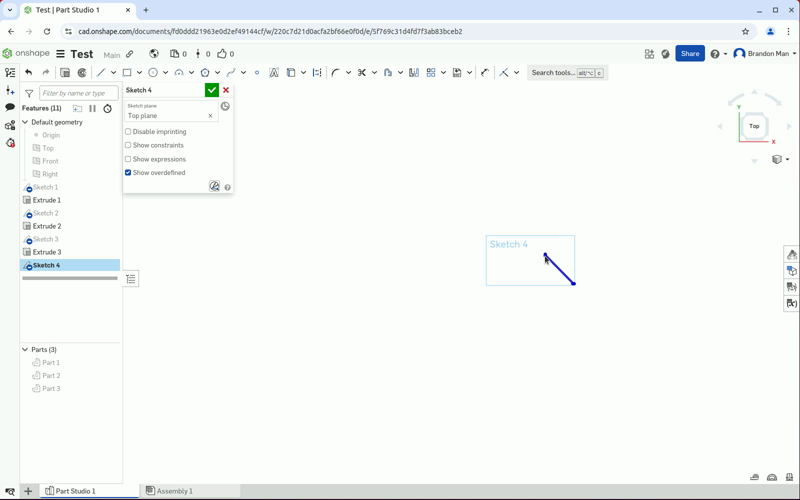
mouse_move(549, 259)
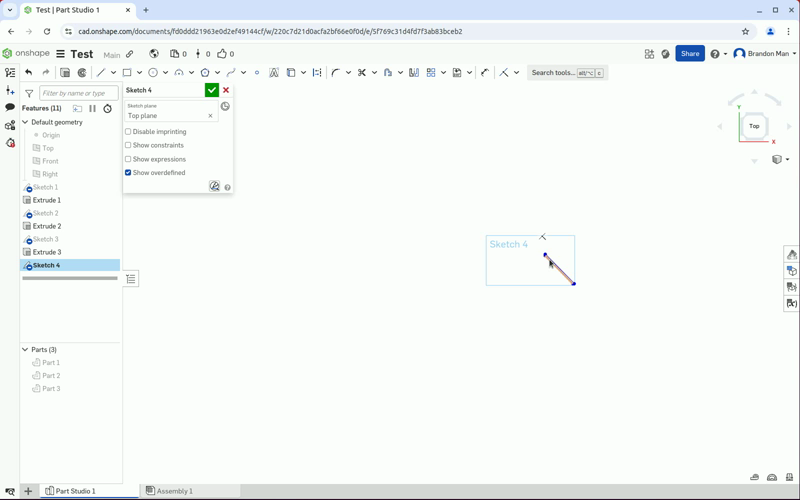
scroll(6)
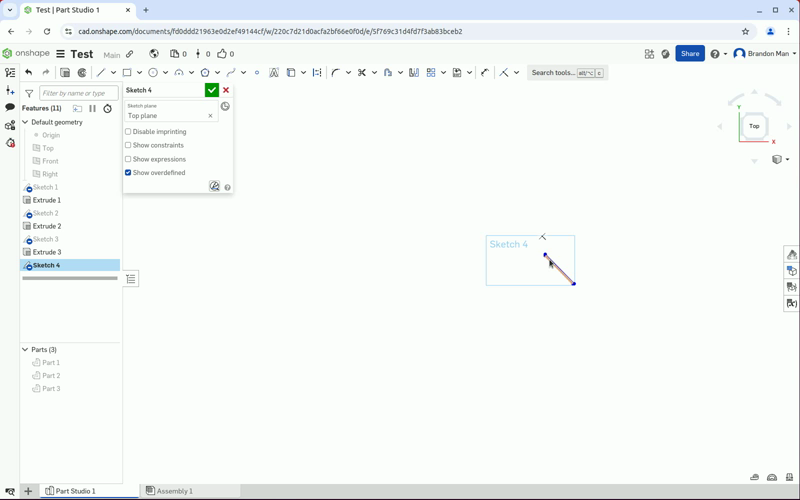
scroll(6)
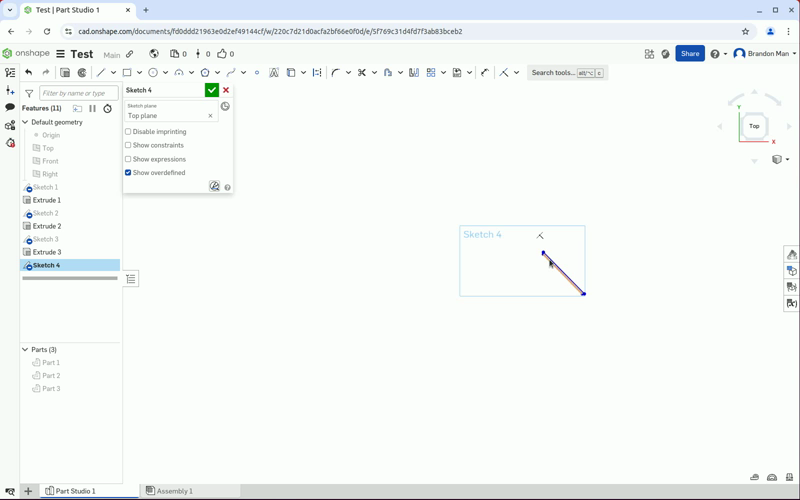
scroll(6)
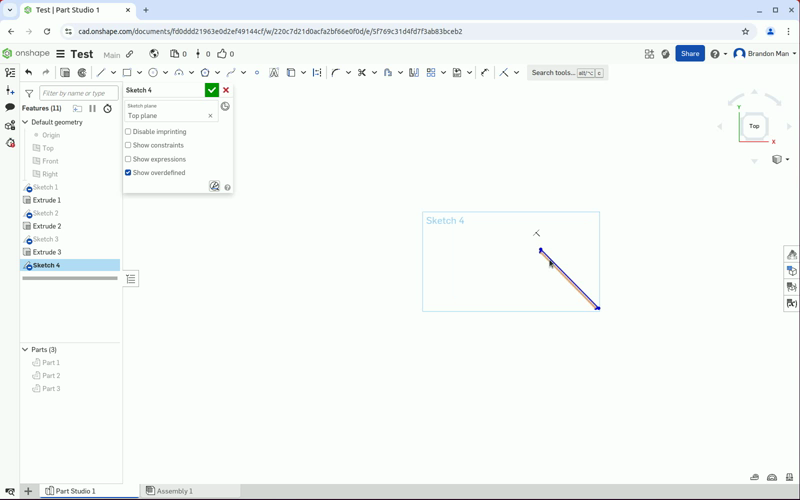
scroll(6)
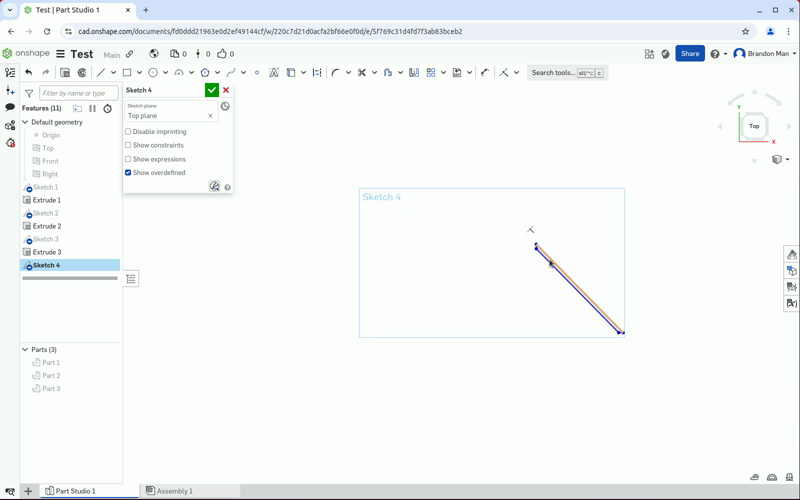
scroll(6)
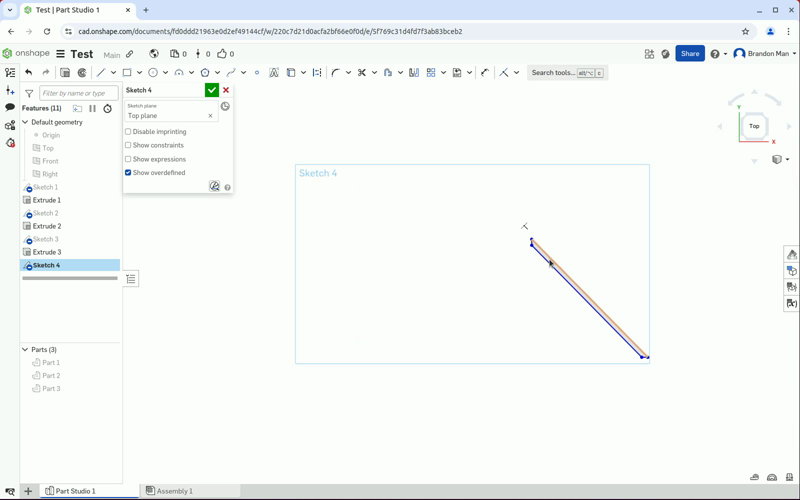
scroll(6)
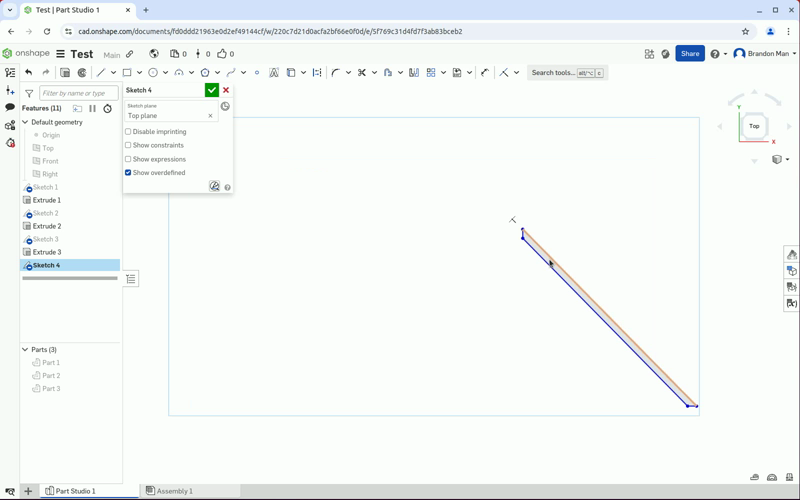
scroll(6)
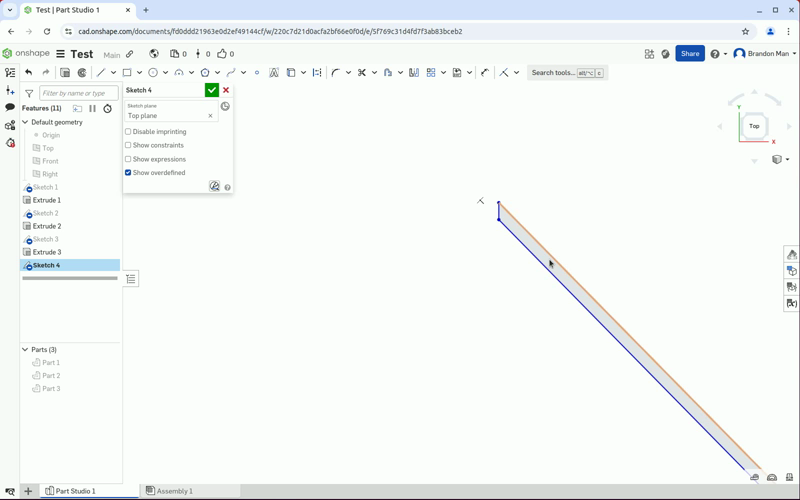
click(549, 259)
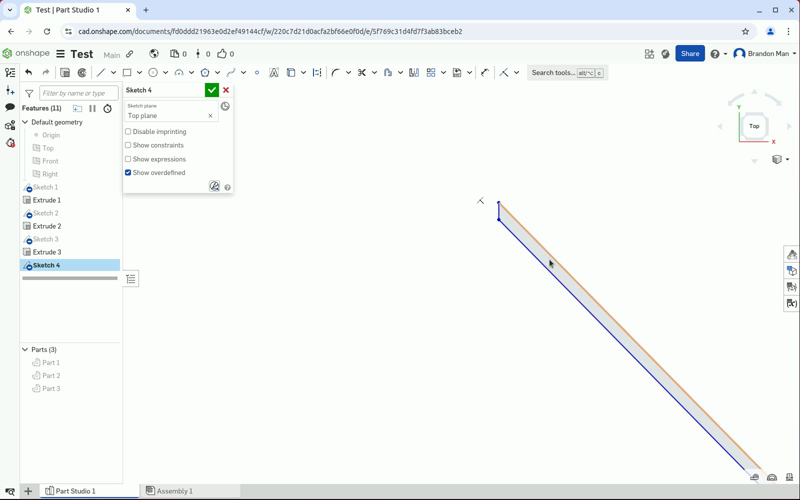
scroll(-6)
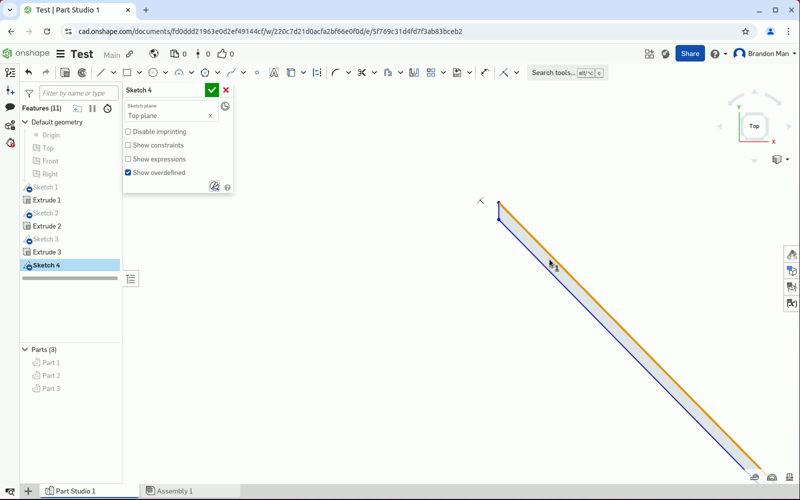
scroll(-6)
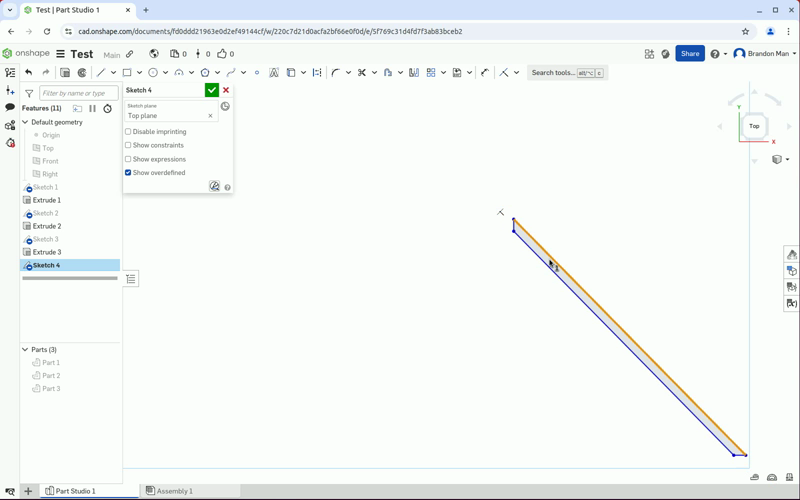
scroll(-6)
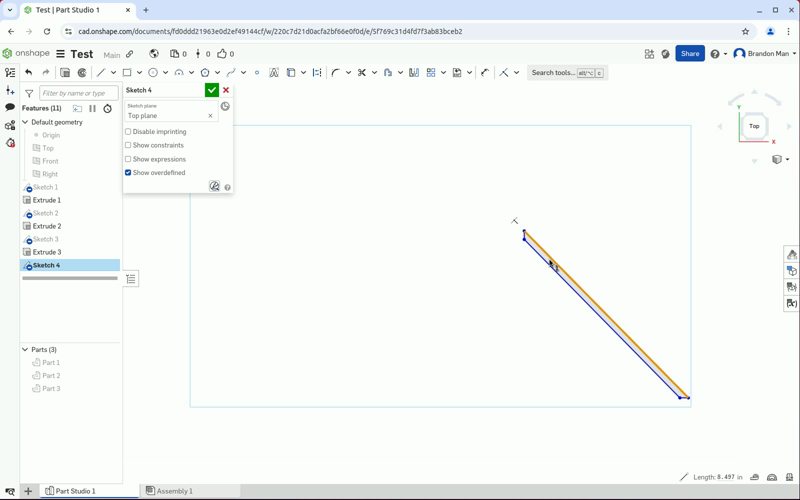
scroll(-6)
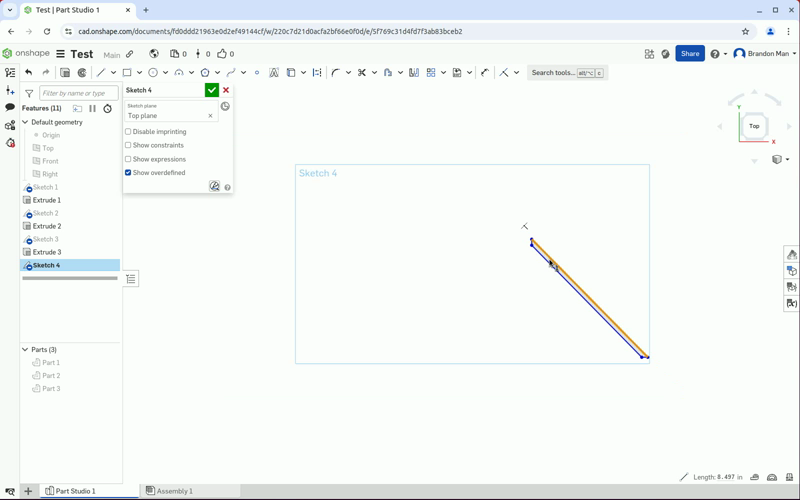
scroll(-6)
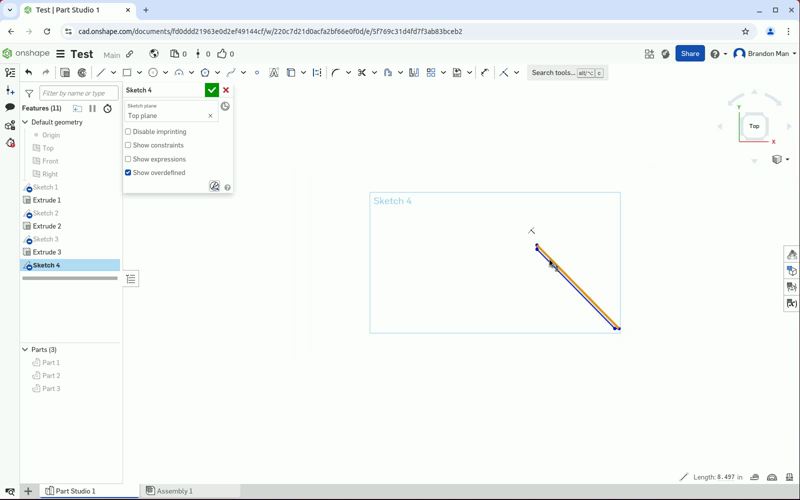
scroll(-6)
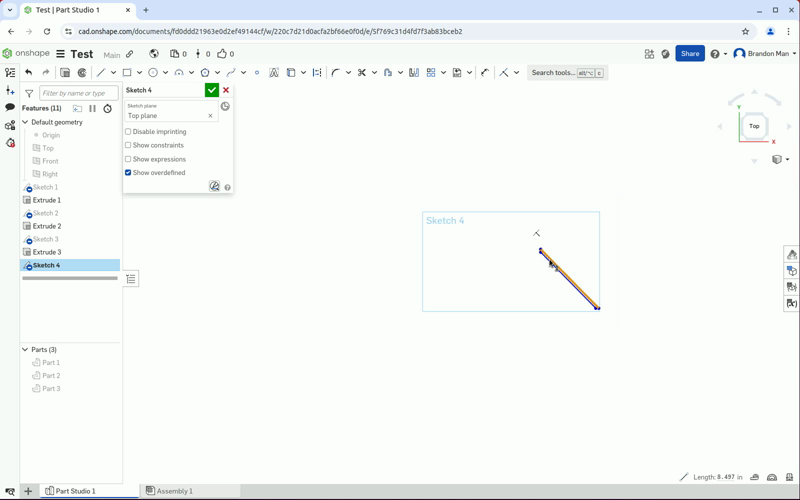
scroll(-6)
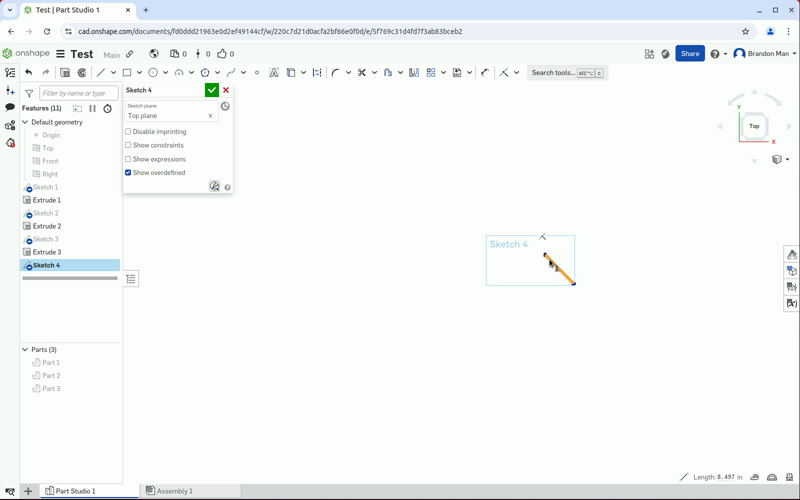
mouse_move(73, 352)
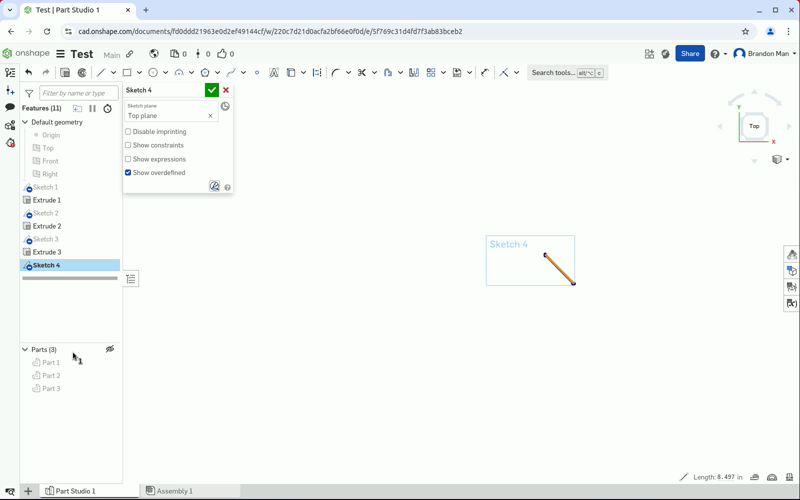
key(shift+y)
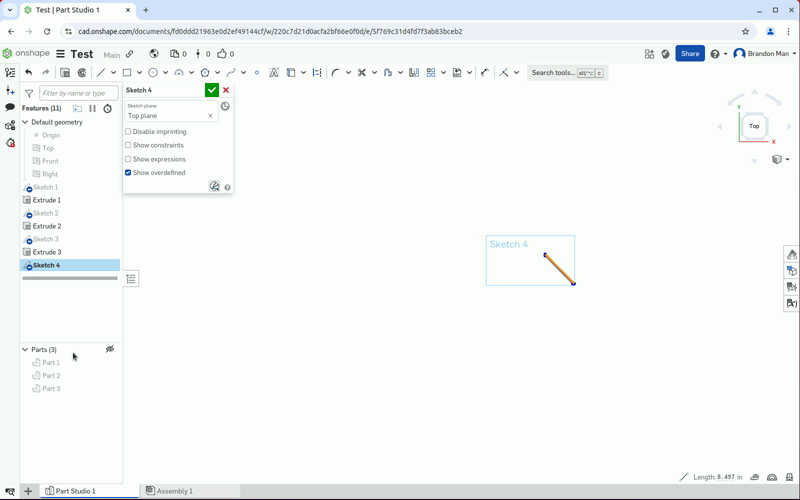
key(shift+e)
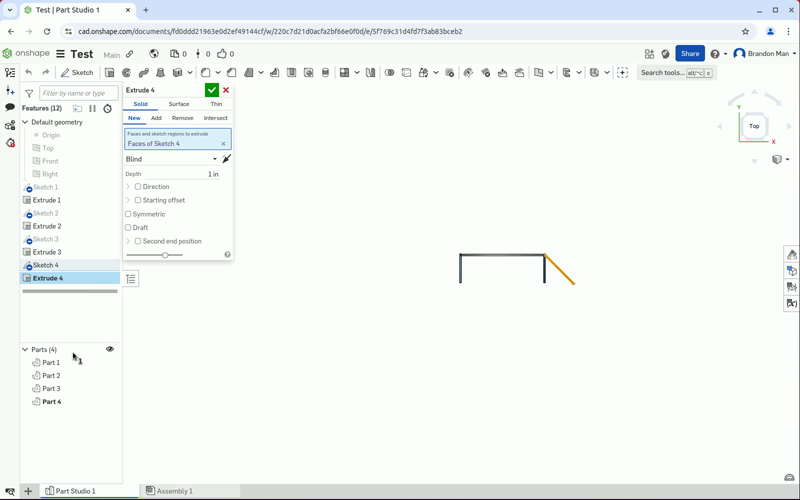
mouse_move(143, 106)
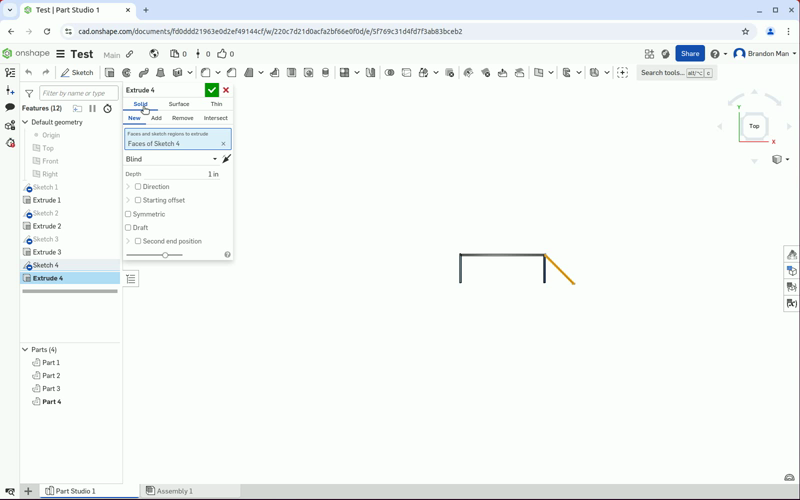
click(143, 106)
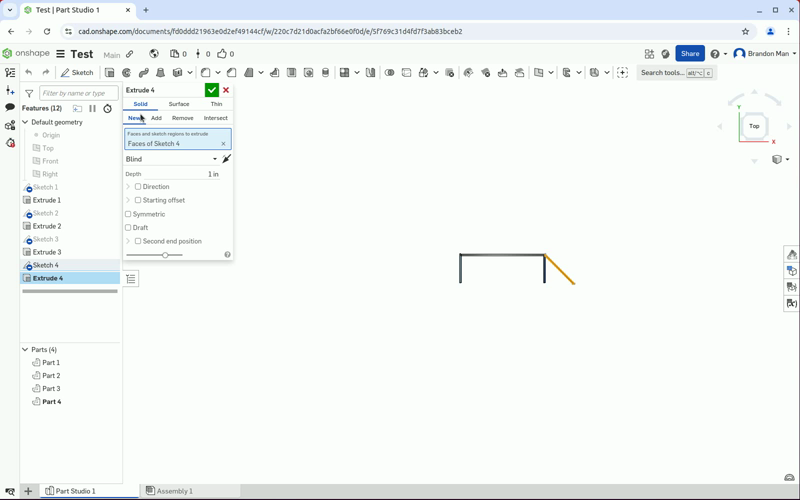
mouse_move(137, 120)
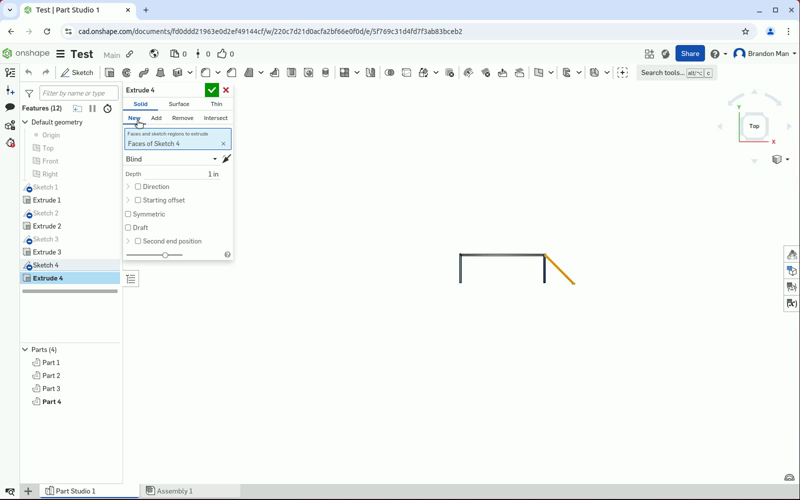
click(137, 120)
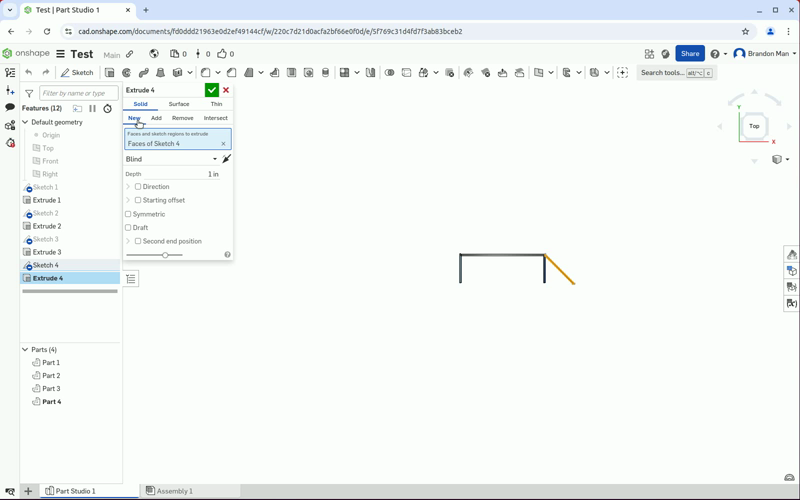
key(tab, 4)
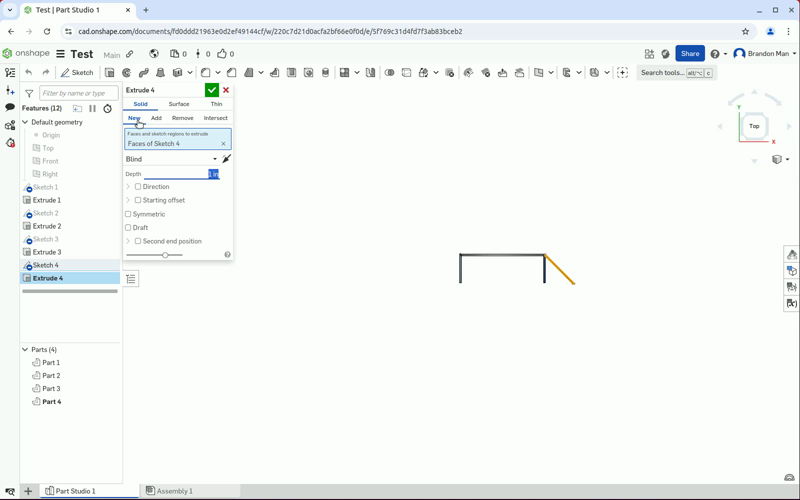
text(10.832)
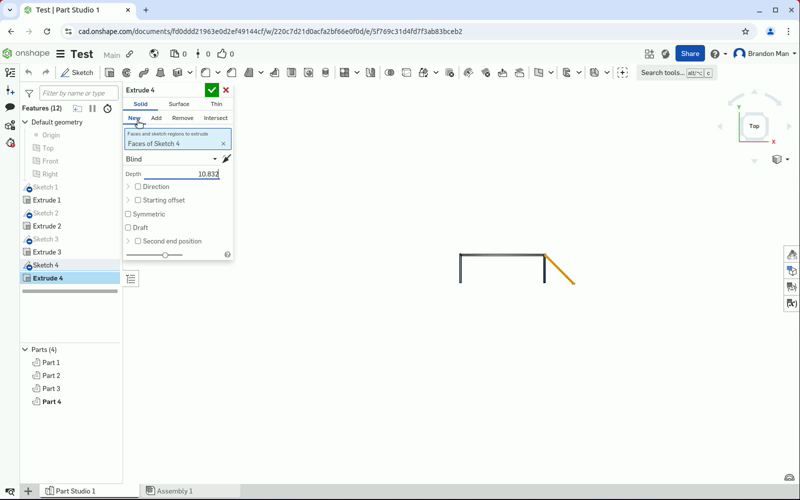
key(enter)
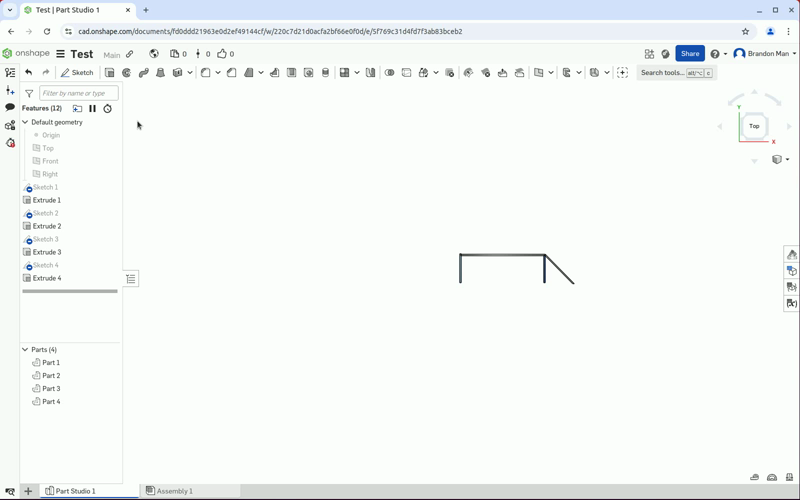
key(shift+h)
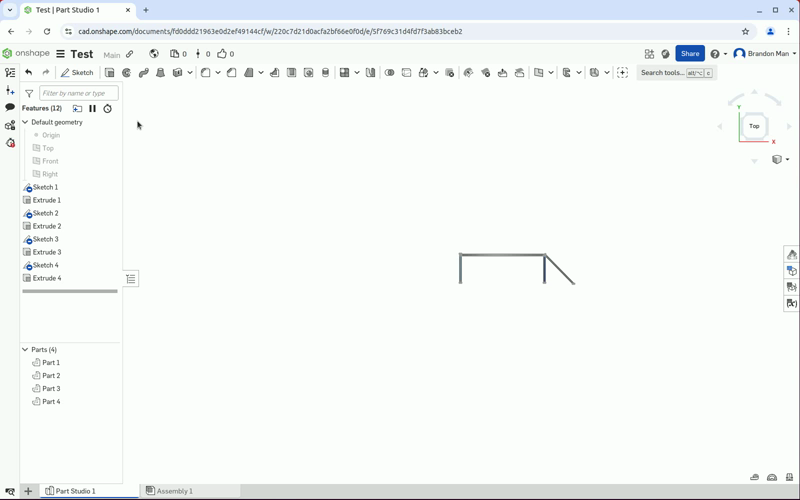
key(shift+h)
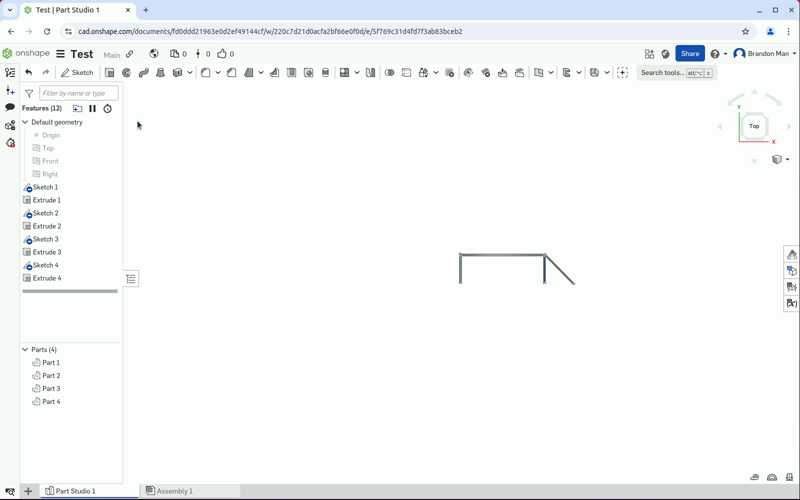
key(shift+7)
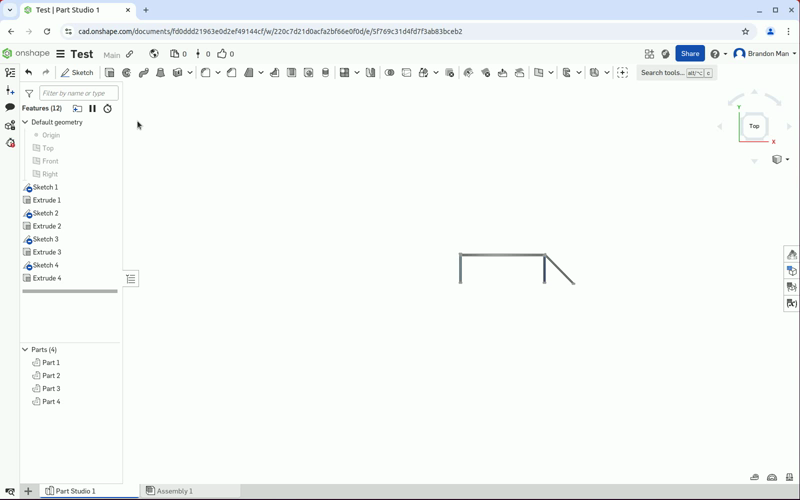
key(up, 3)
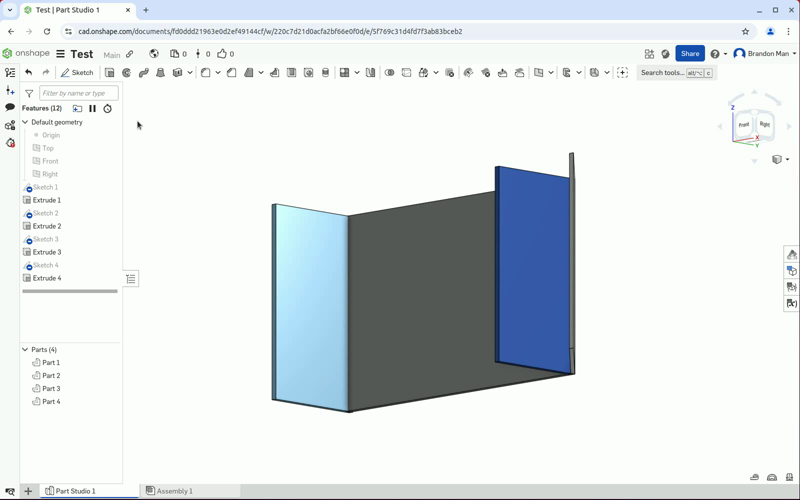
key(left, 3)
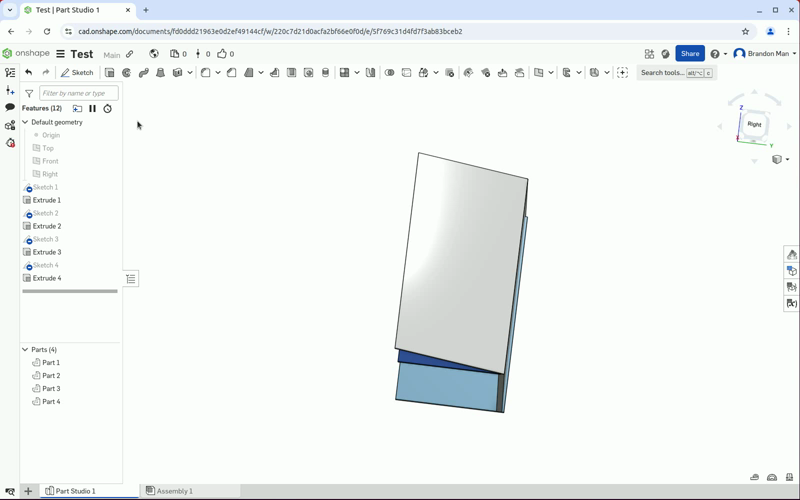
key(right, 3)
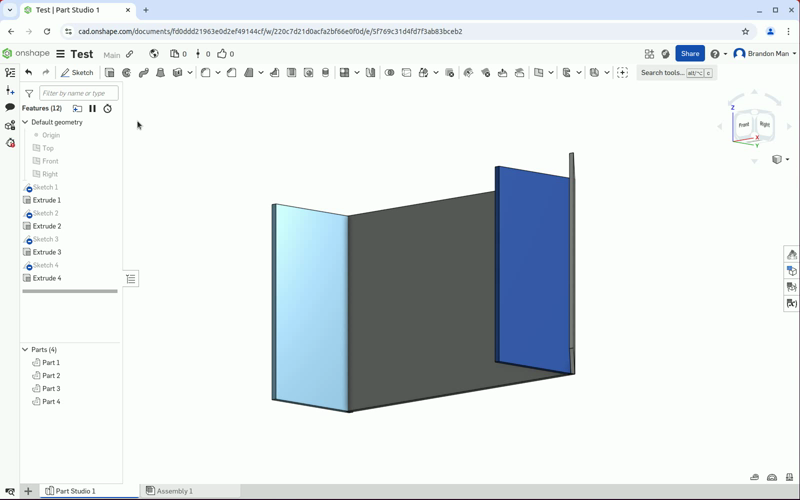
key(down, 3)
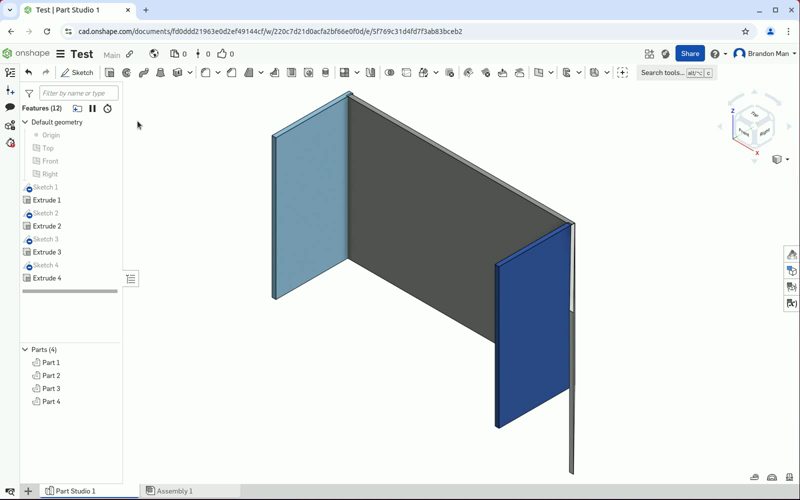
mouse_move(73, 189)
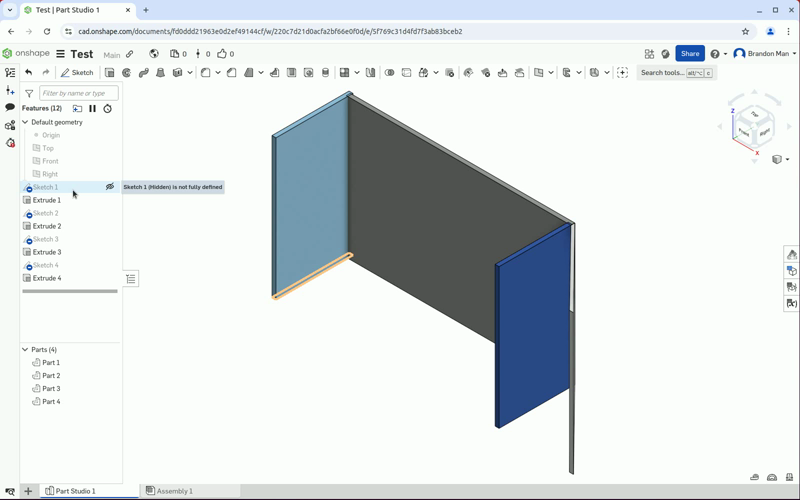
click(73, 189)